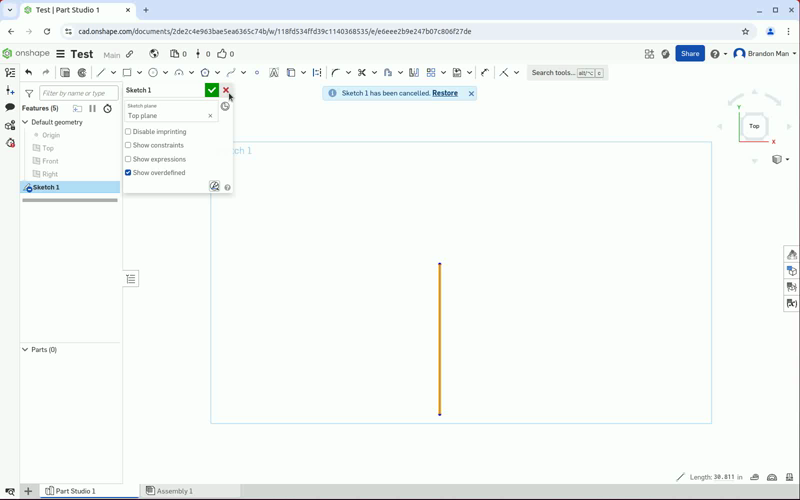
key(shift+h)
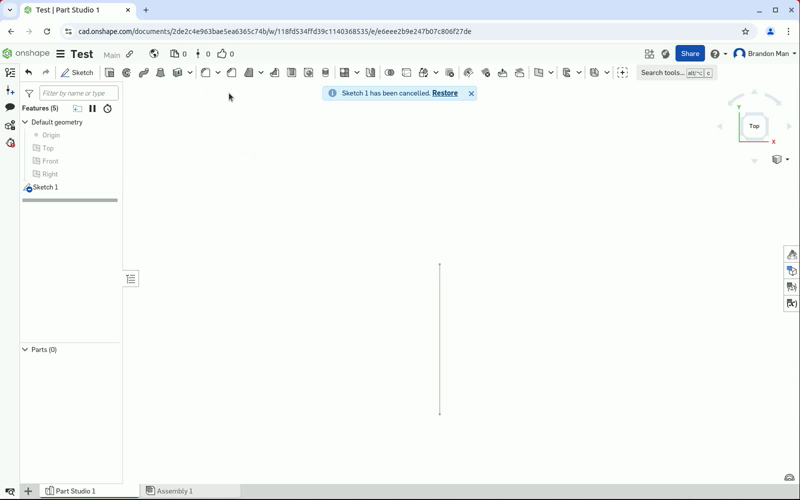
key(shift+s)
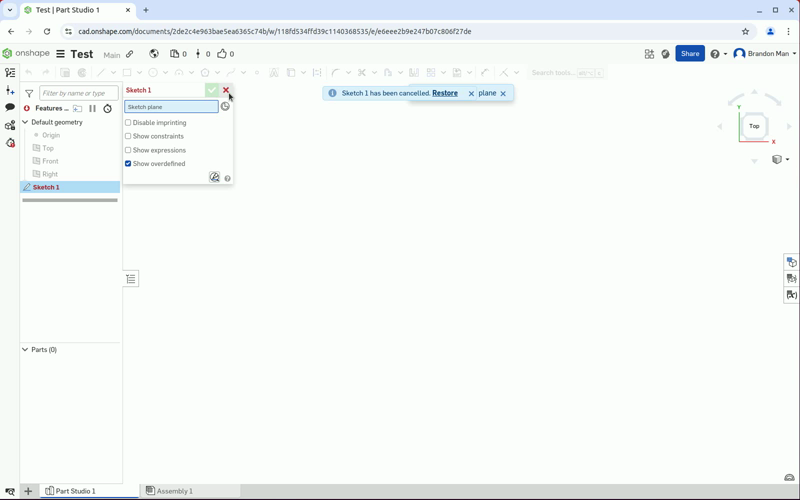
mouse_move(73, 150)
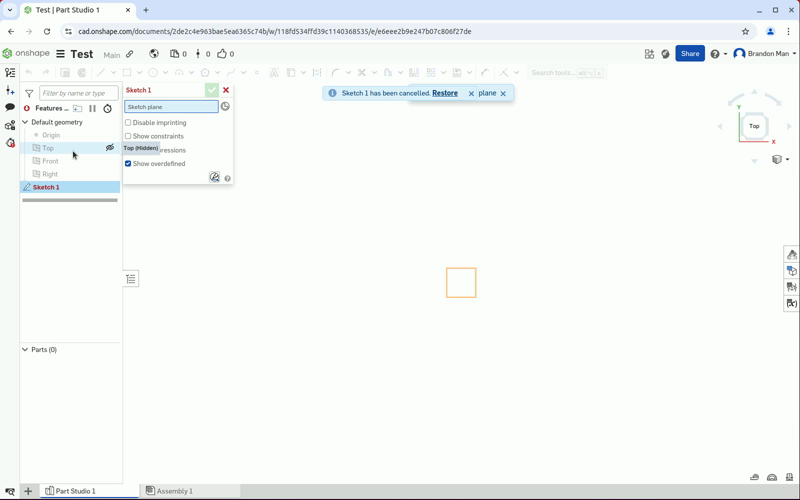
click(73, 150)
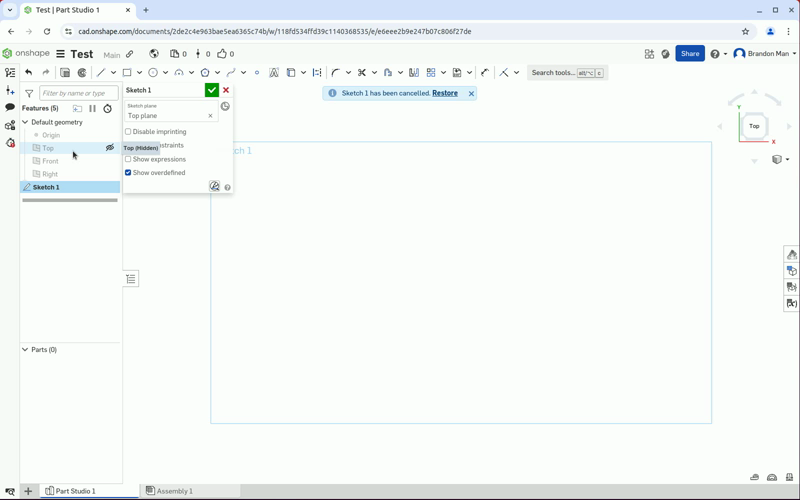
mouse_move(73, 352)
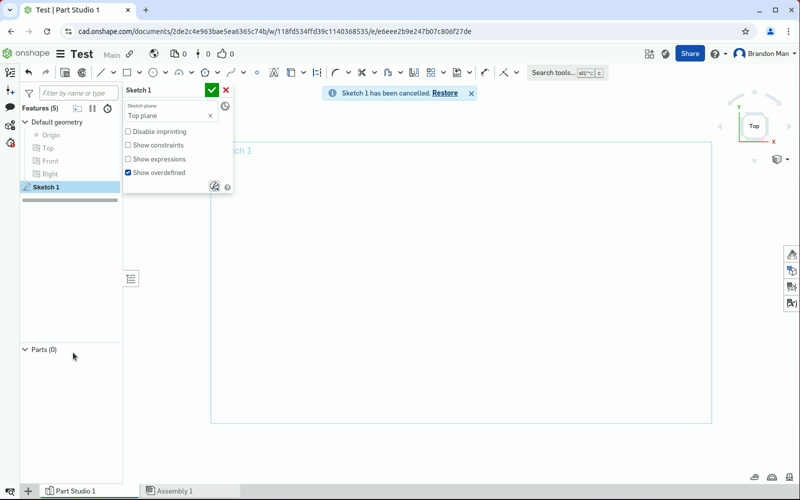
key(y)
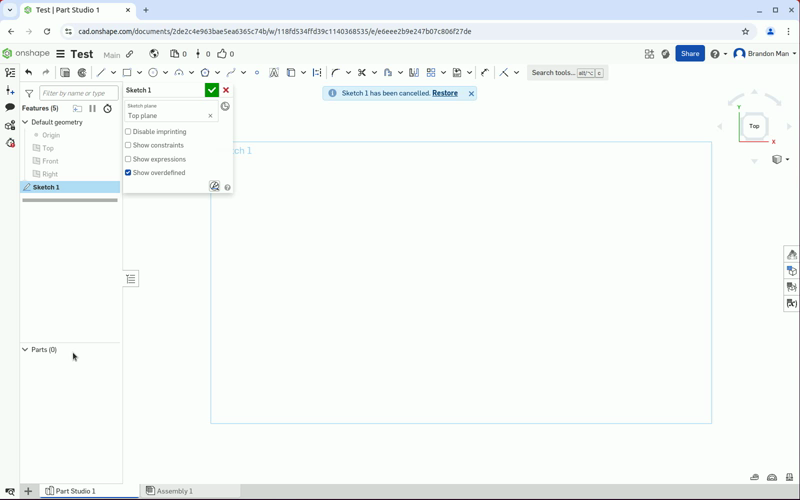
key(l)
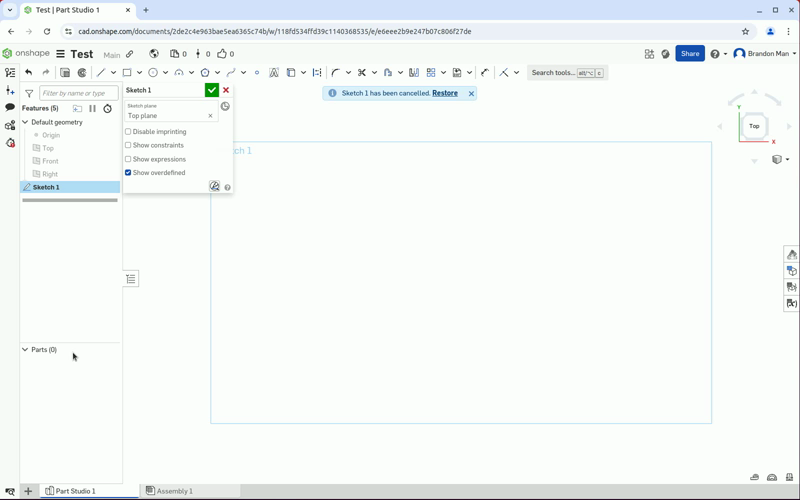
key_down(shift)
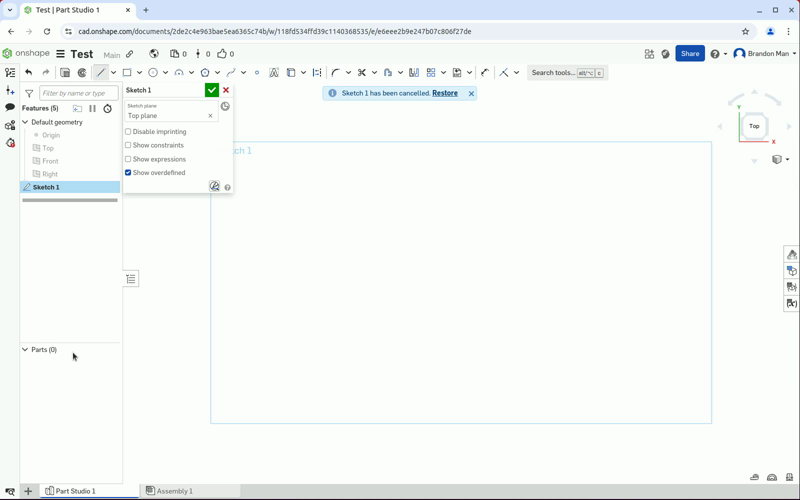
mouse_move(348, 326)
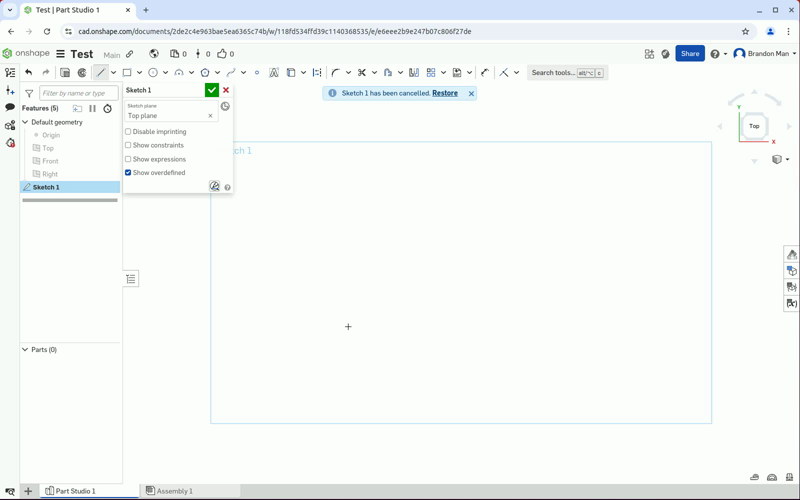
click(348, 326)
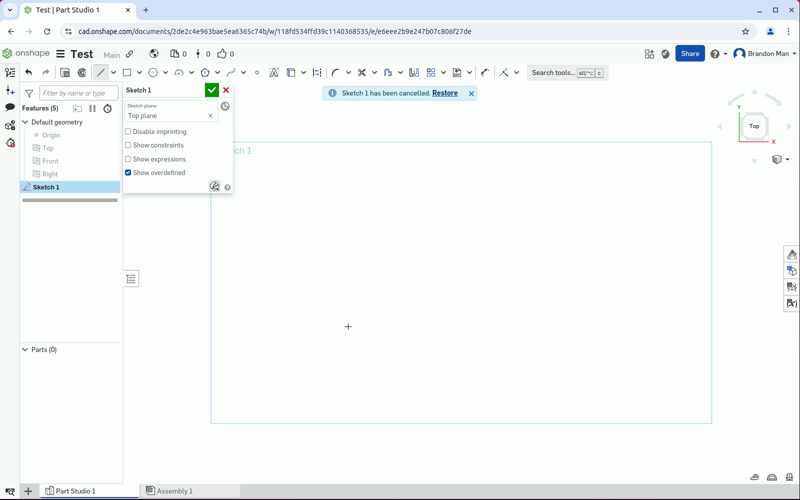
key_up(shift)
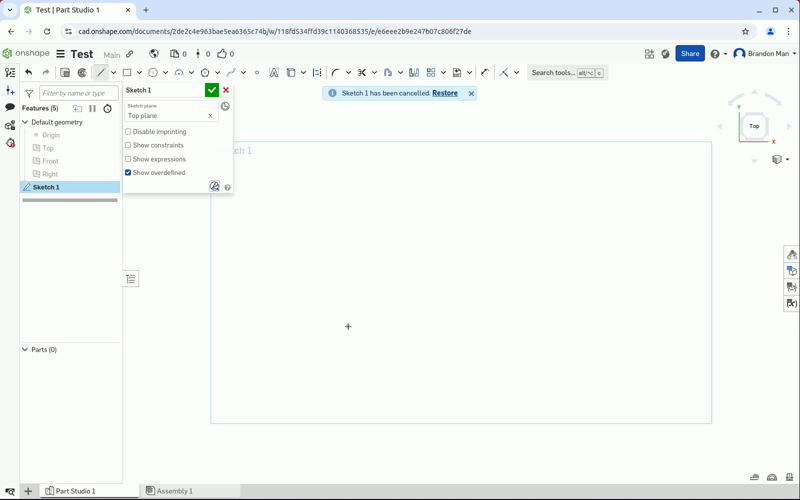
key_down(shift)
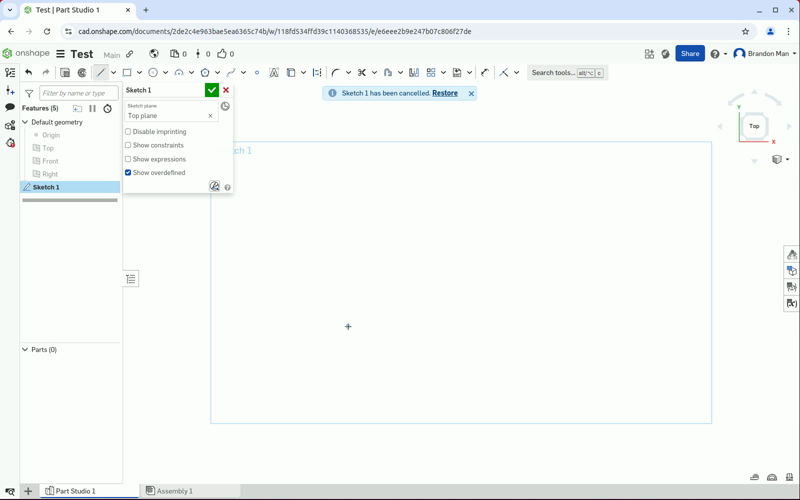
mouse_move(378, 326)
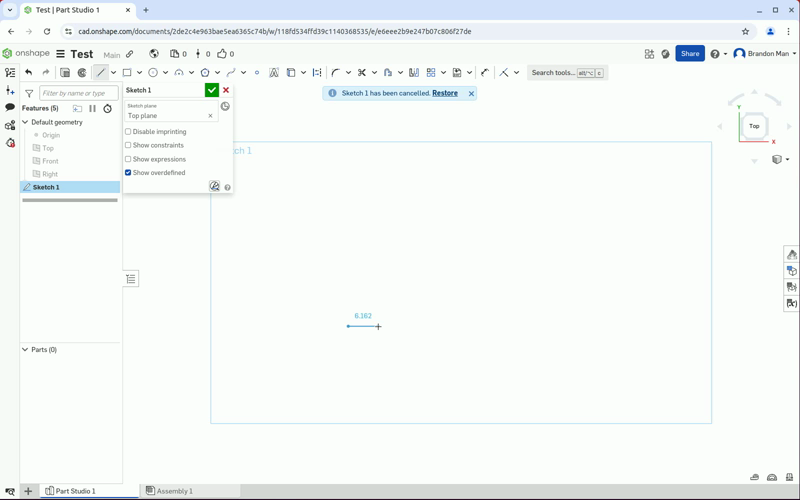
mouse_move(350, 326)
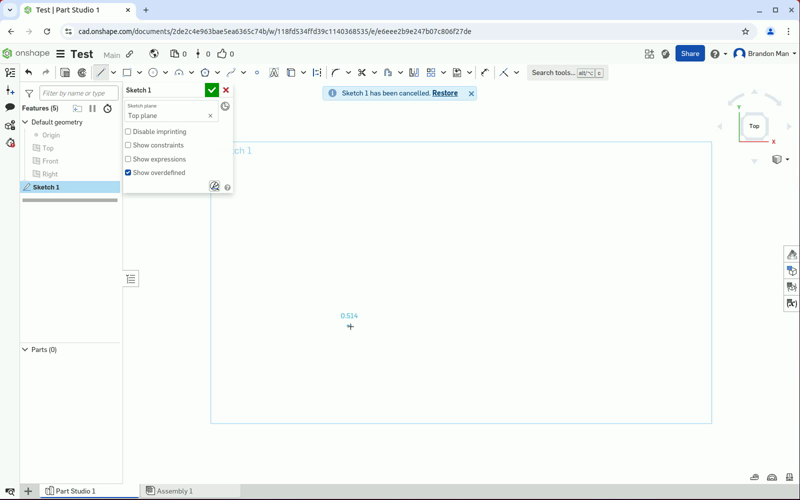
scroll(6)
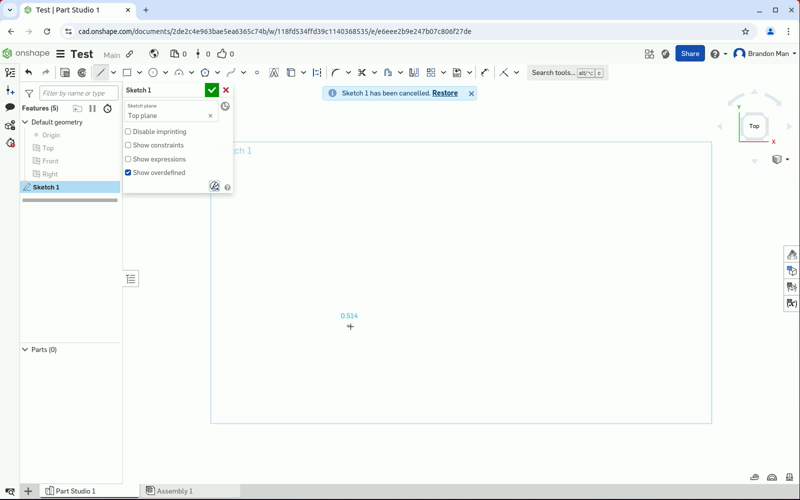
scroll(6)
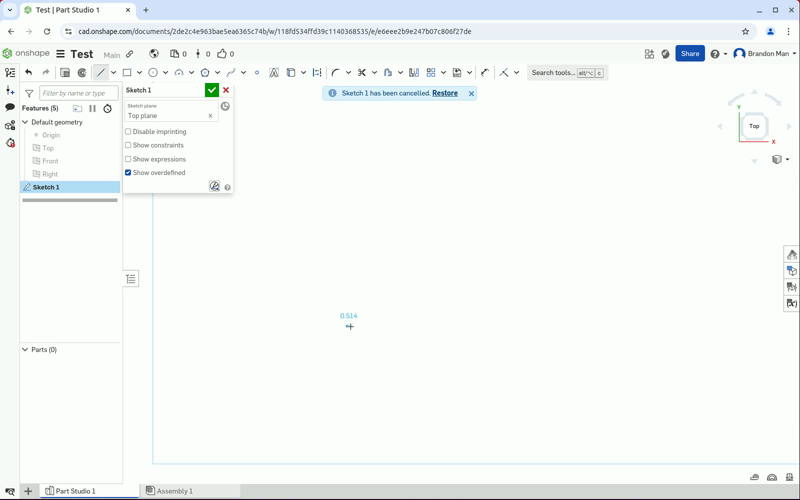
scroll(6)
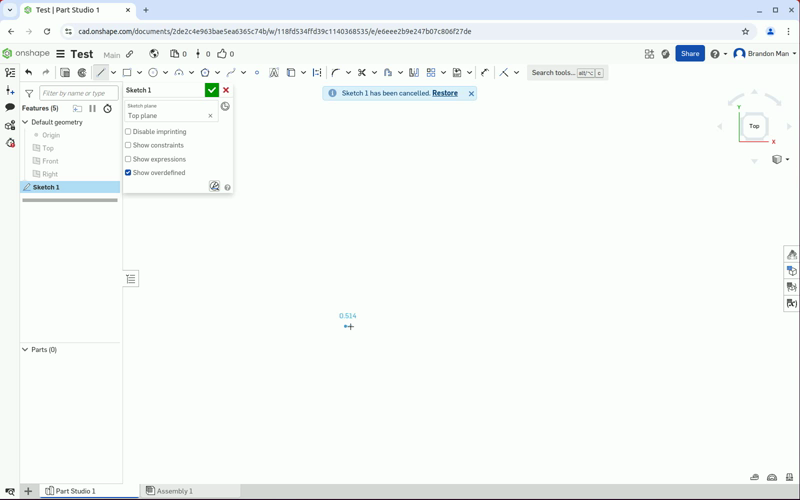
scroll(6)
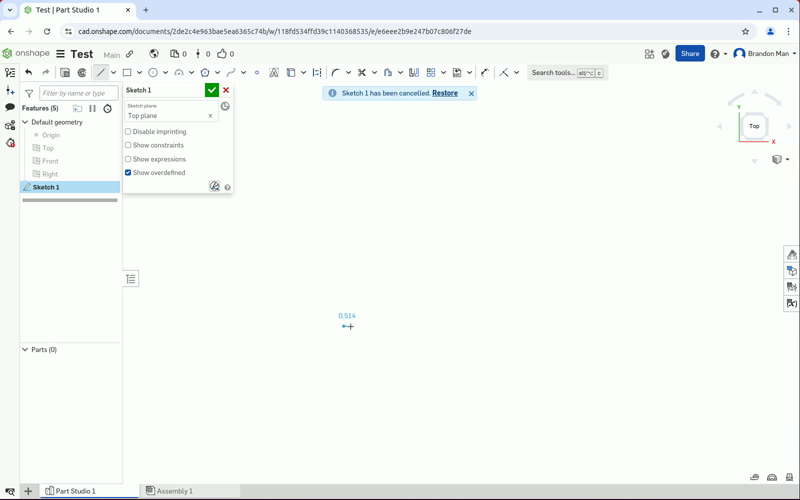
scroll(6)
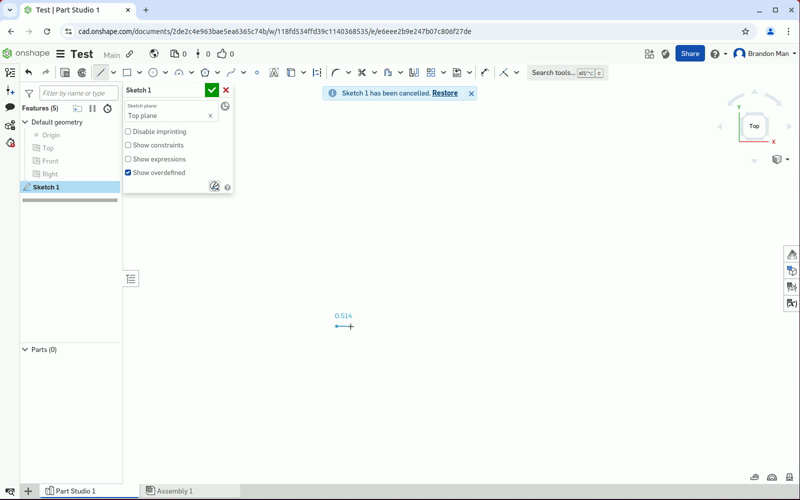
scroll(6)
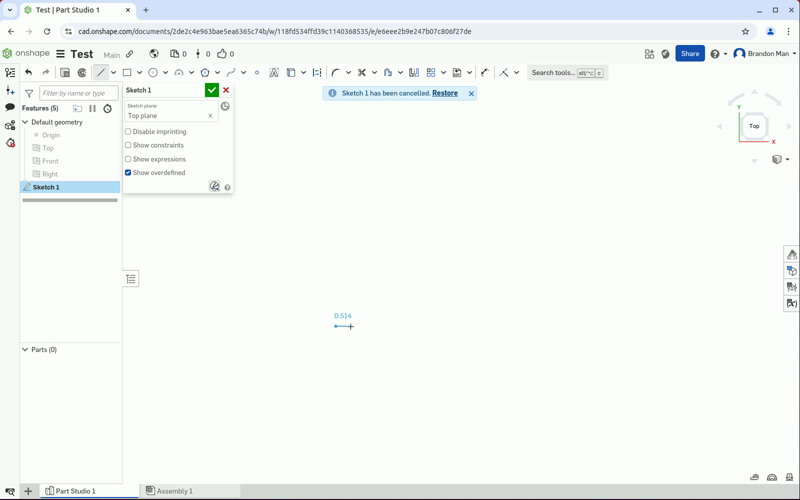
scroll(6)
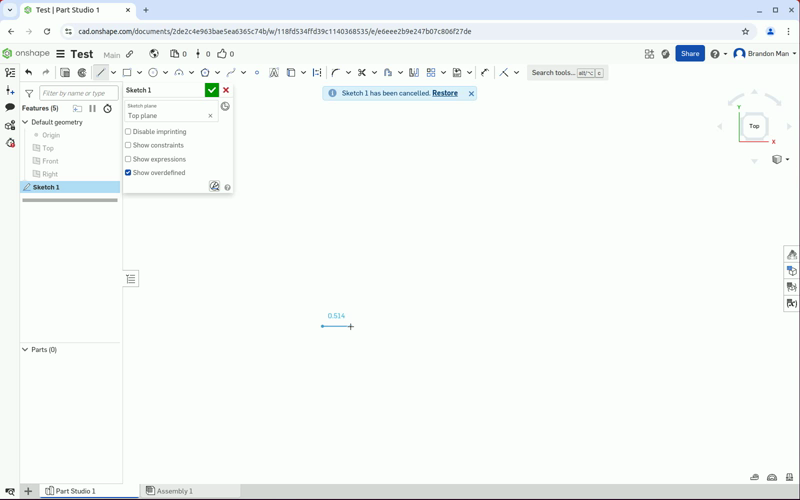
click(350, 326)
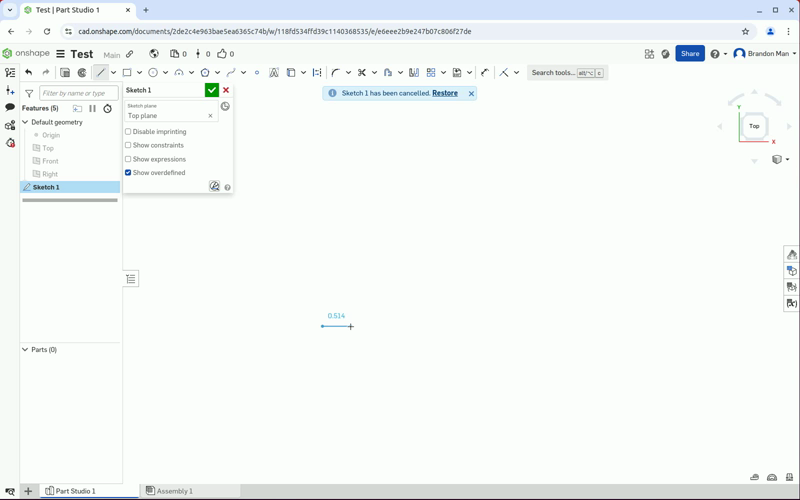
scroll(-6)
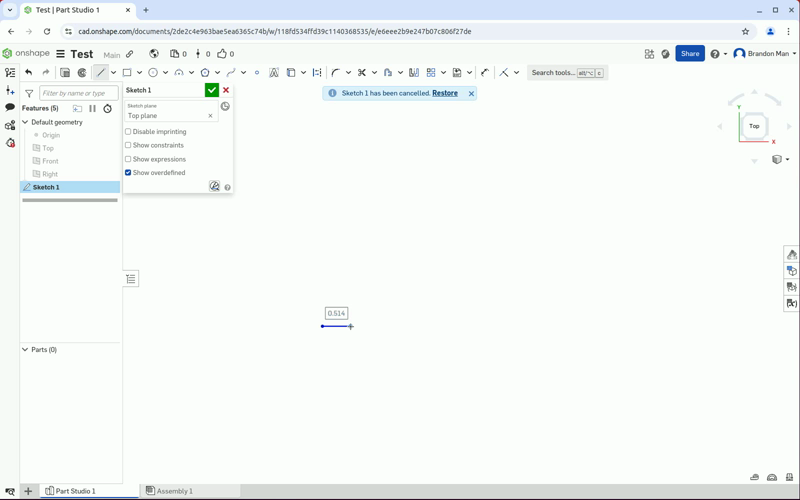
scroll(-6)
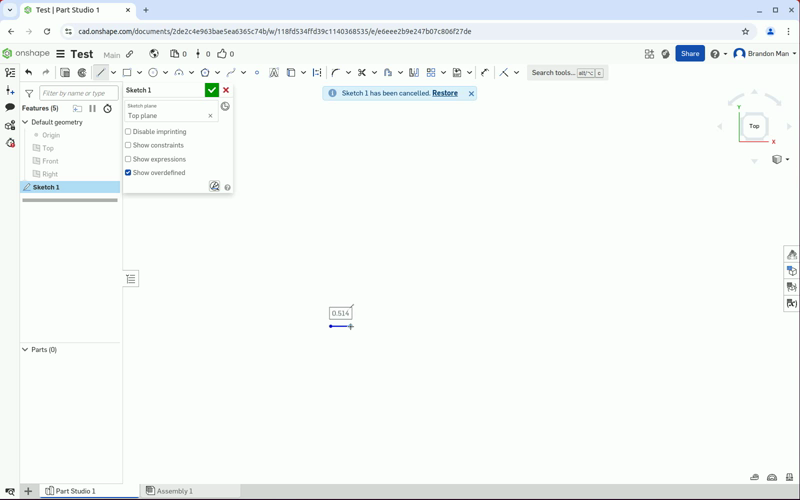
scroll(-6)
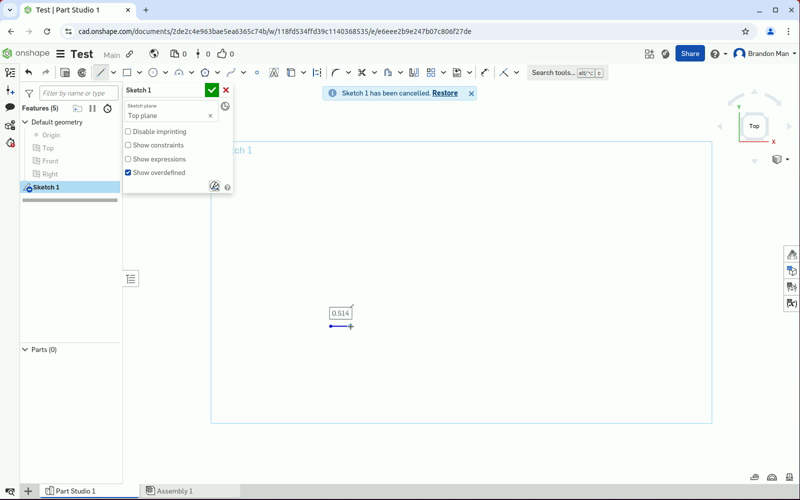
scroll(-6)
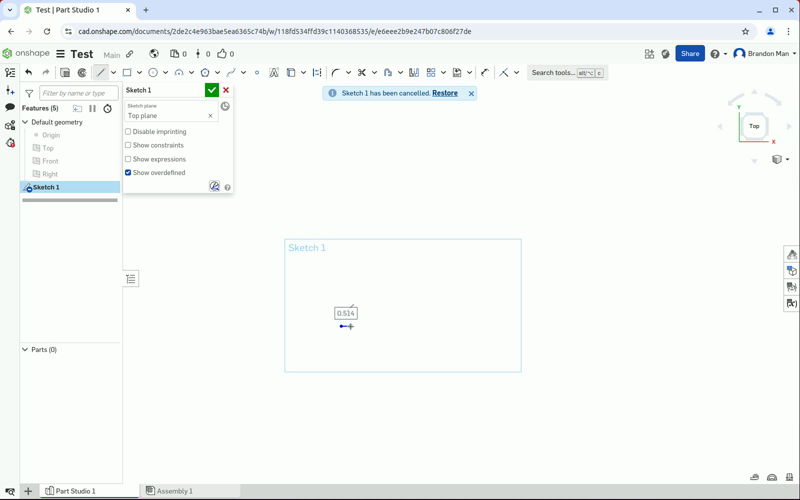
scroll(-6)
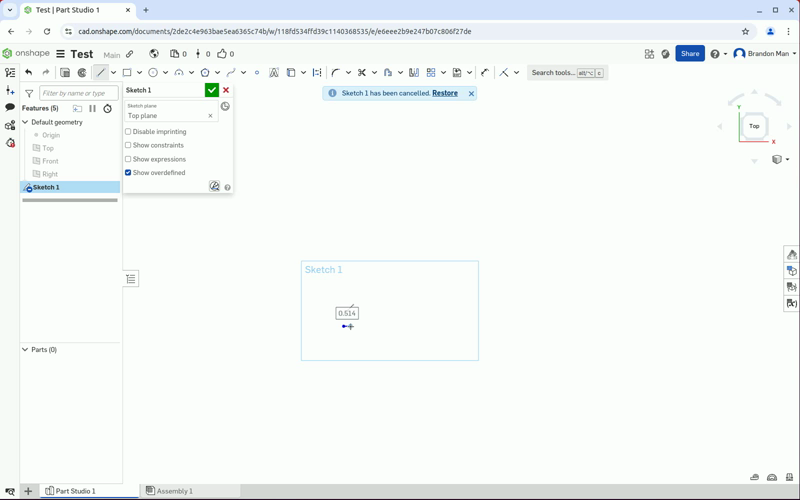
scroll(-6)
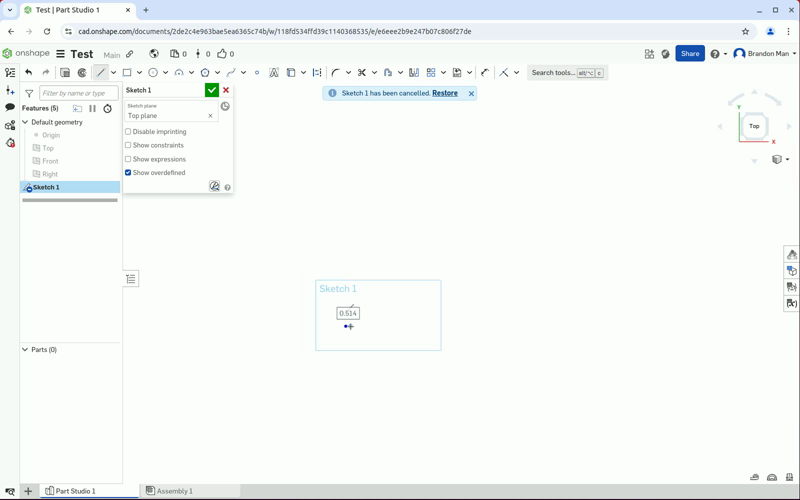
scroll(-6)
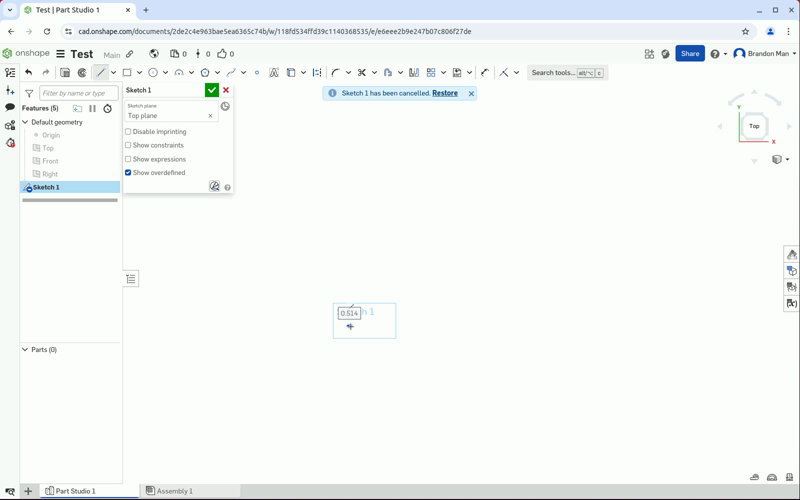
key_up(shift)
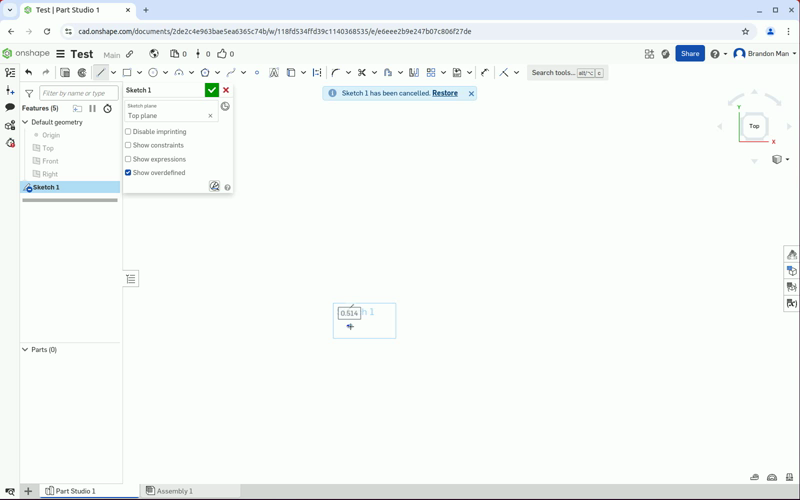
key_down(shift)
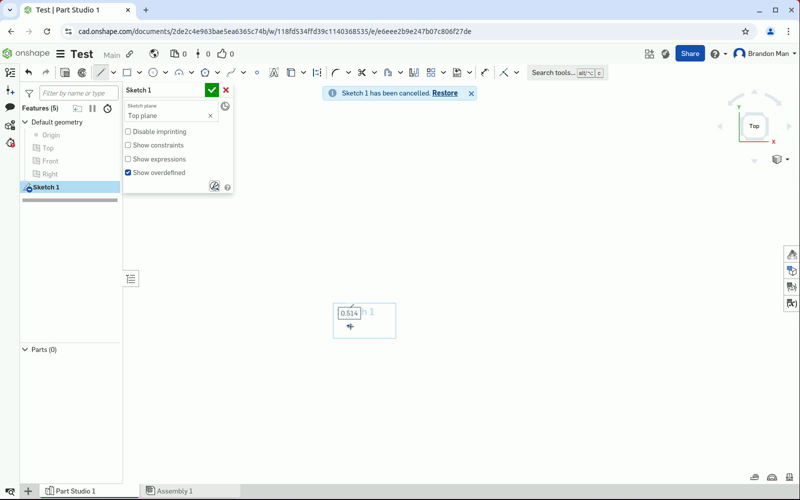
mouse_move(350, 239)
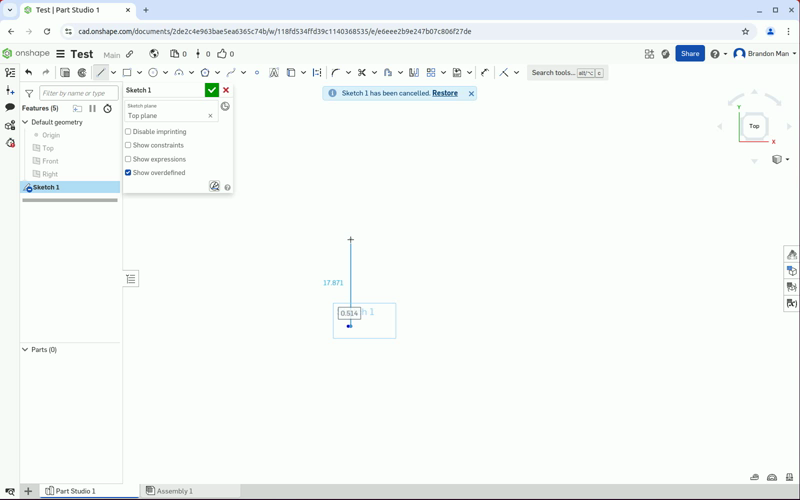
click(350, 239)
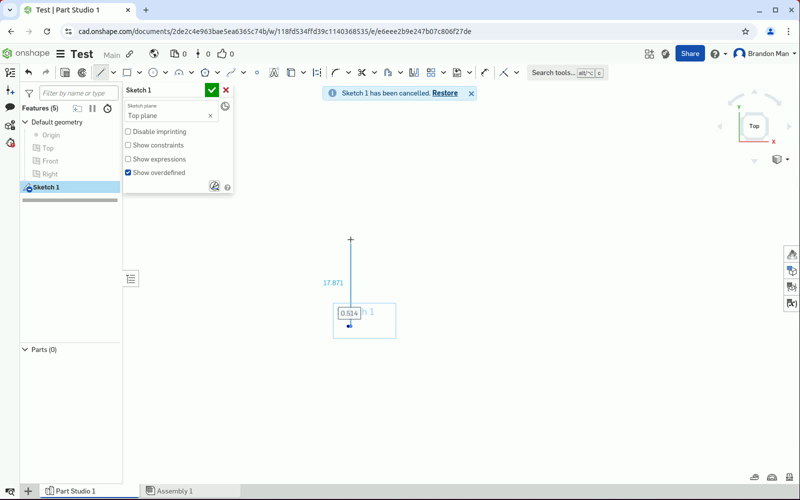
key_up(shift)
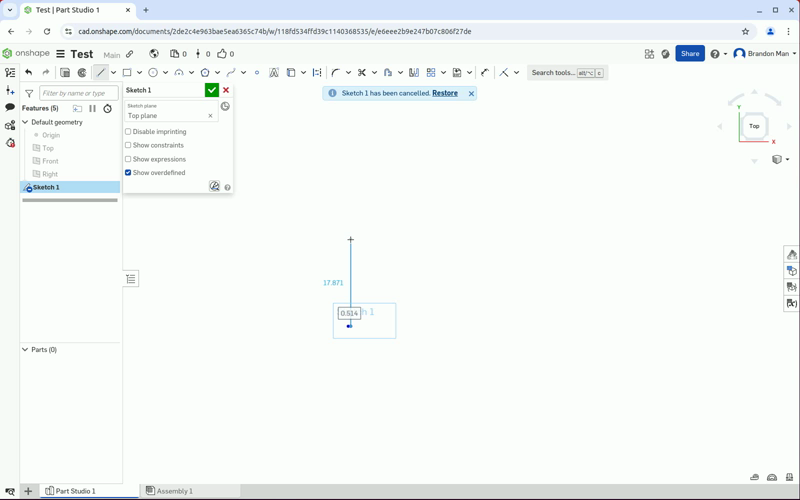
key_down(shift)
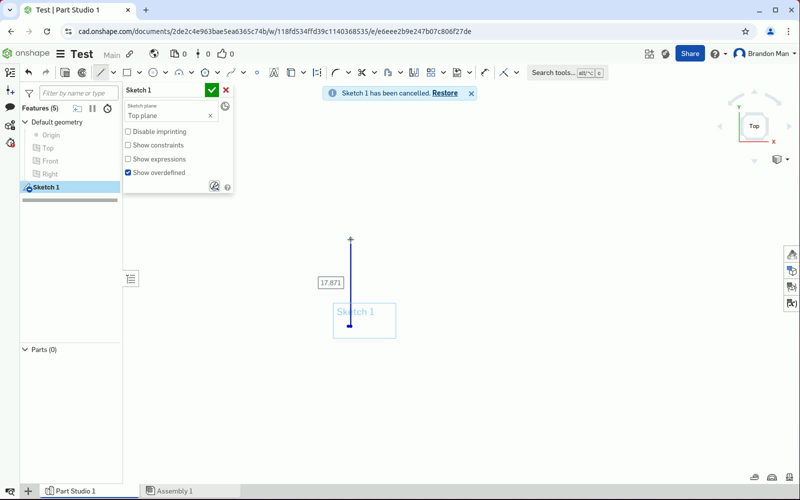
mouse_move(380, 239)
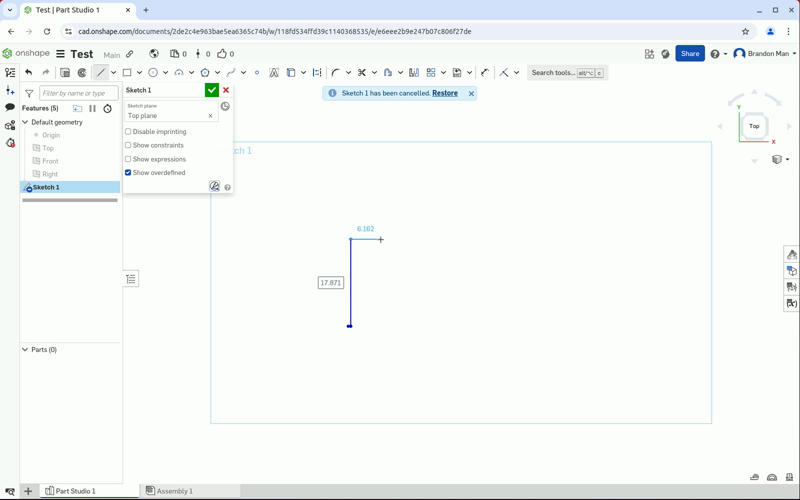
mouse_move(348, 239)
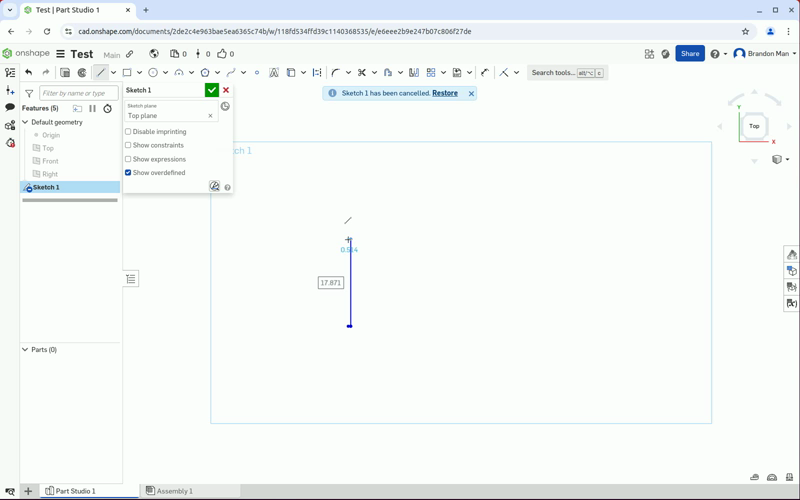
scroll(6)
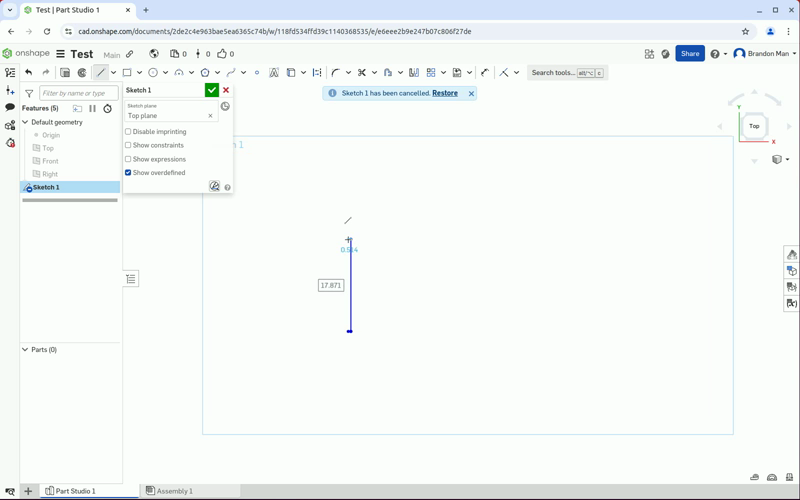
scroll(6)
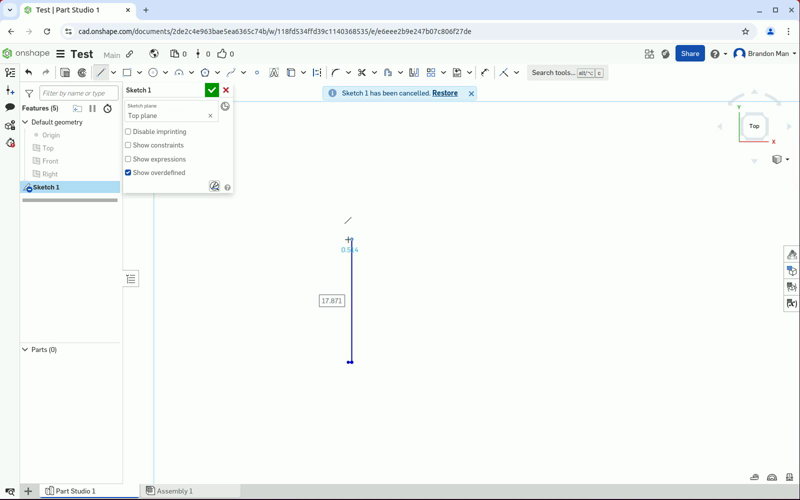
scroll(6)
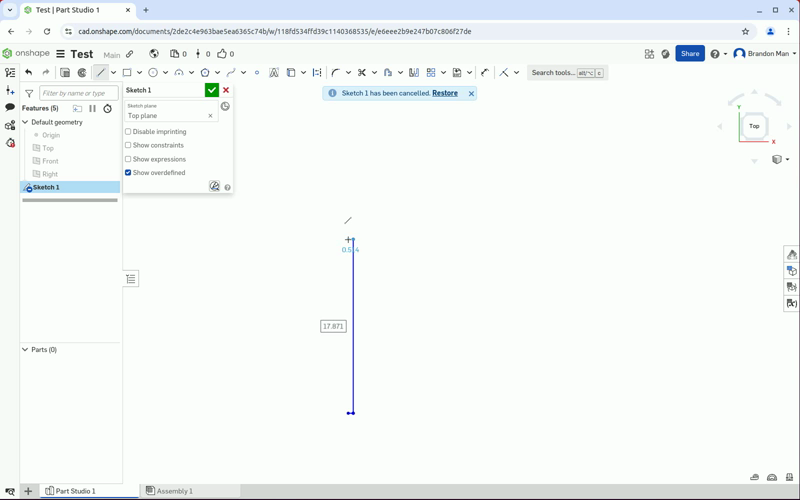
scroll(6)
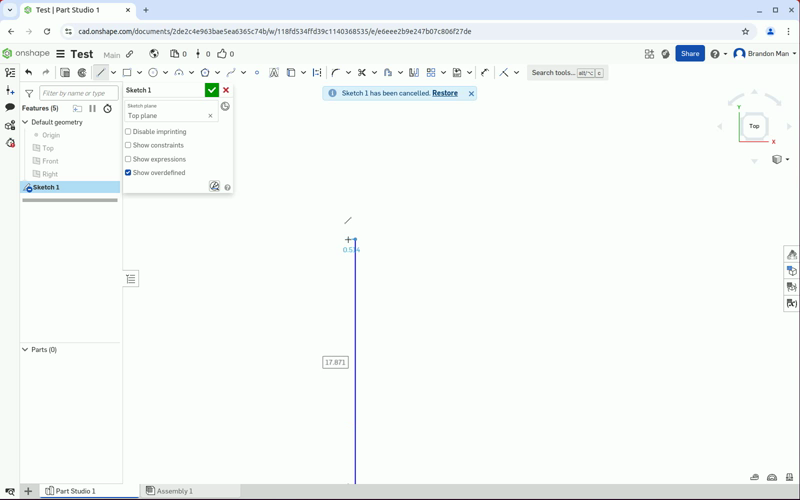
scroll(6)
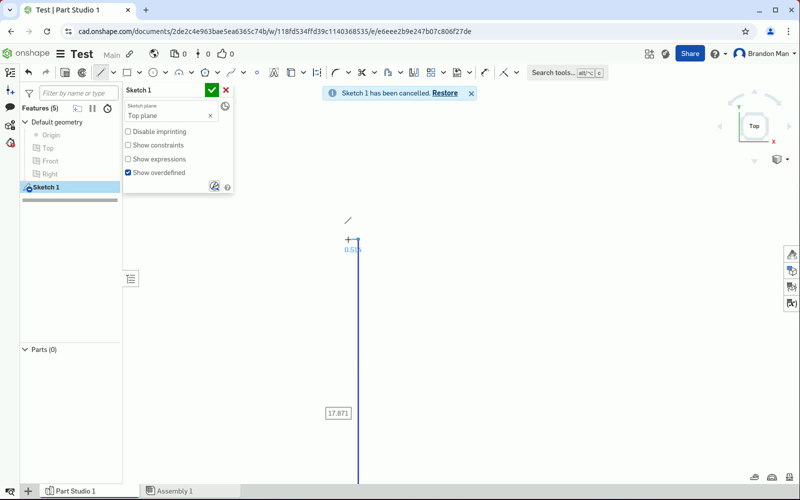
scroll(6)
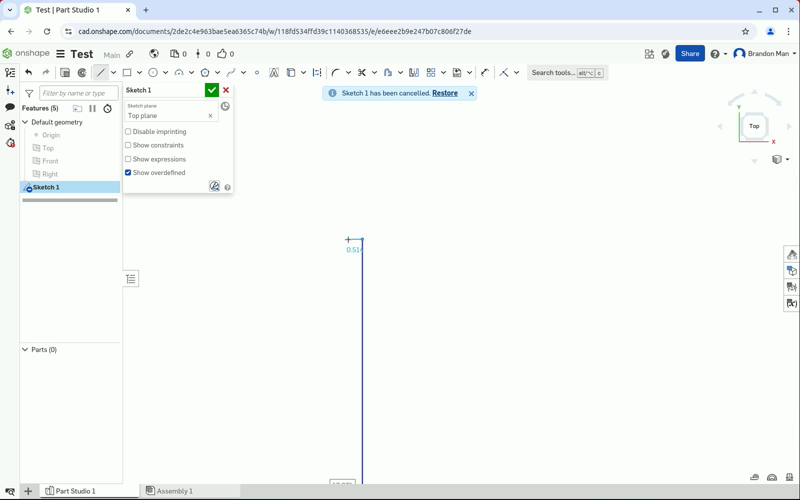
scroll(6)
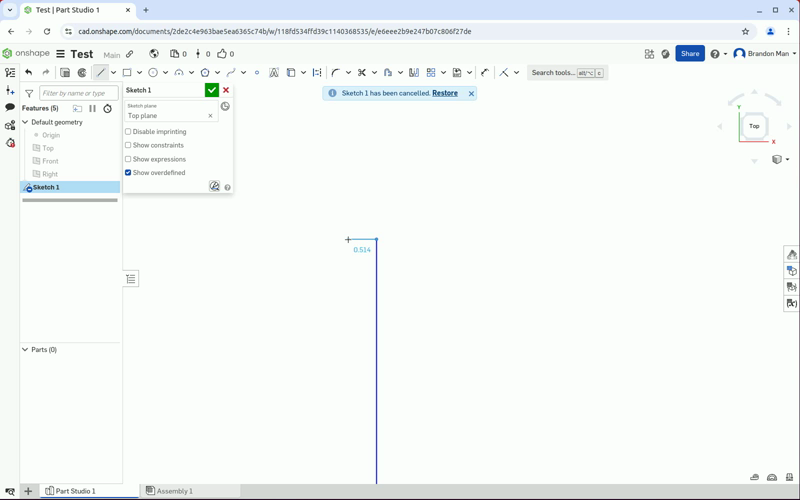
click(348, 239)
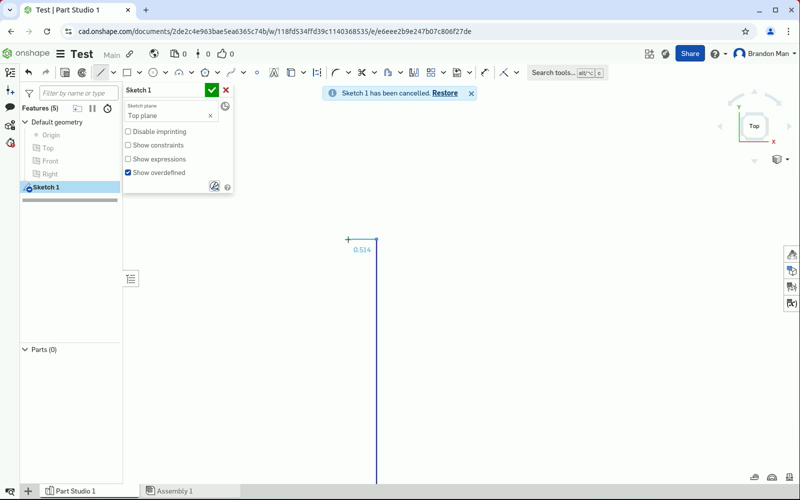
scroll(-6)
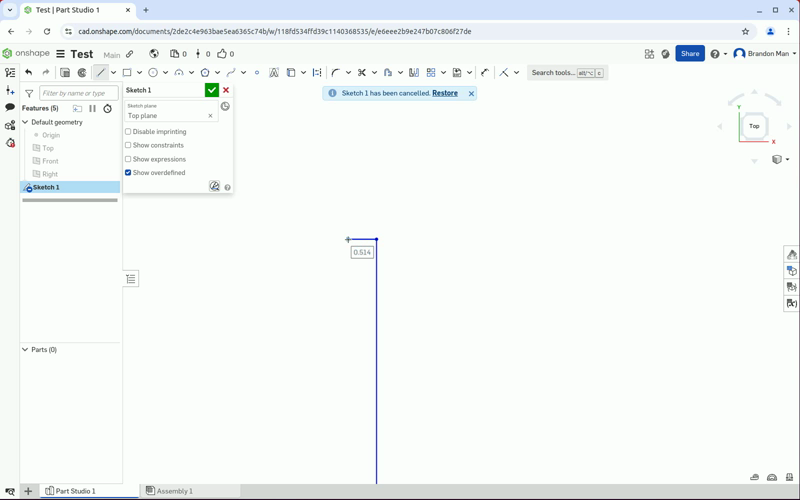
scroll(-6)
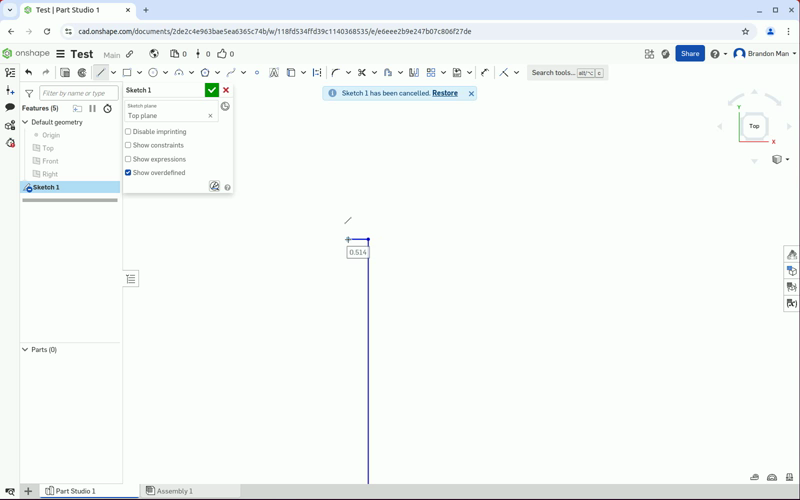
scroll(-6)
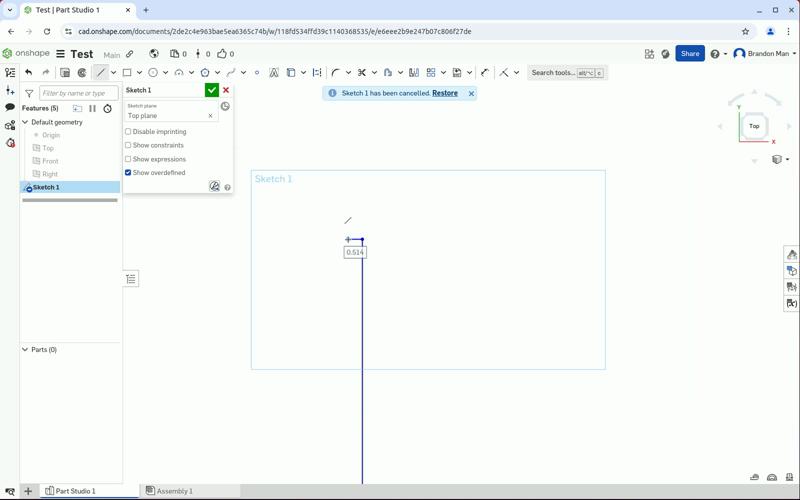
scroll(-6)
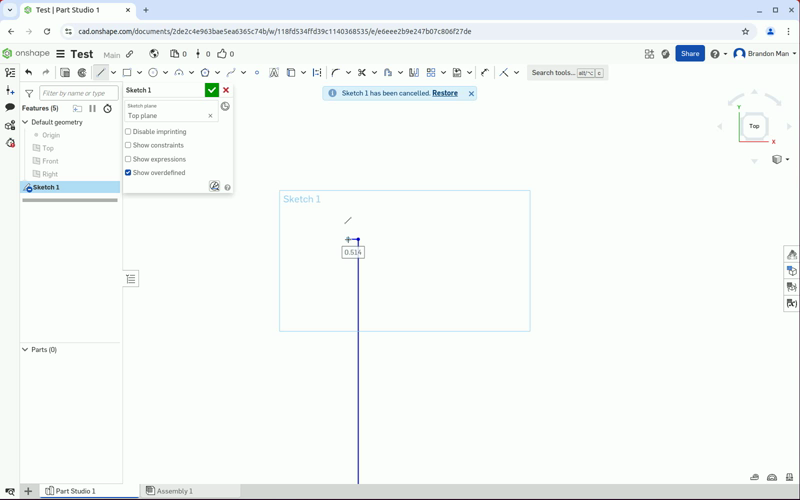
scroll(-6)
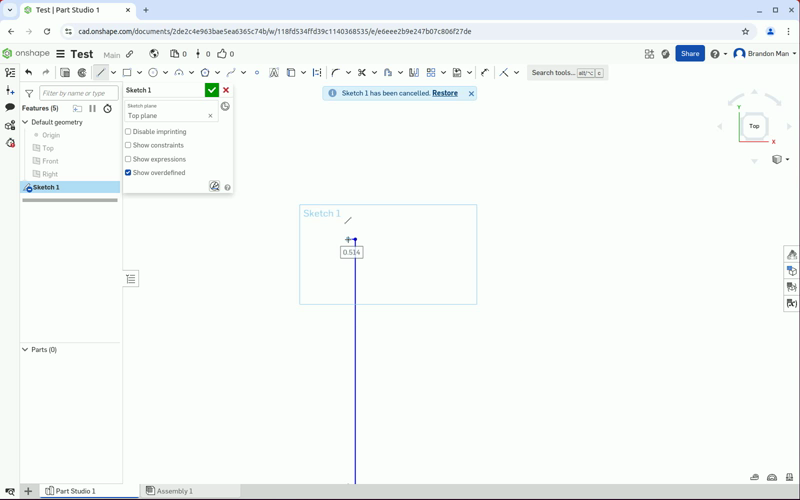
scroll(-6)
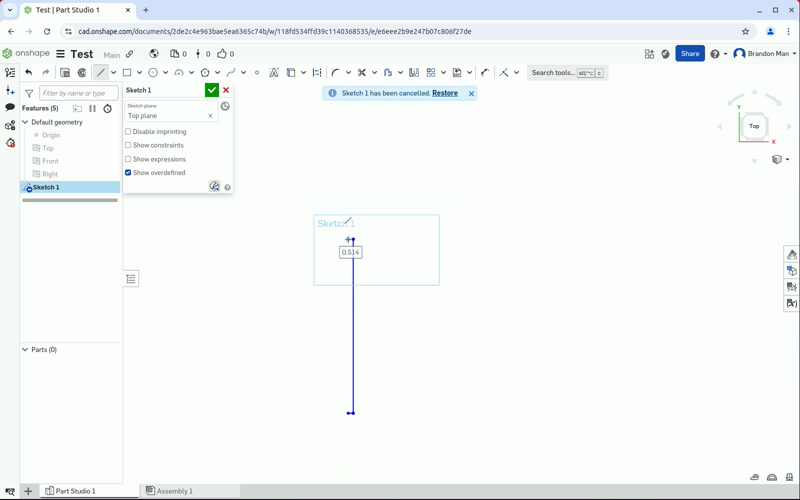
scroll(-6)
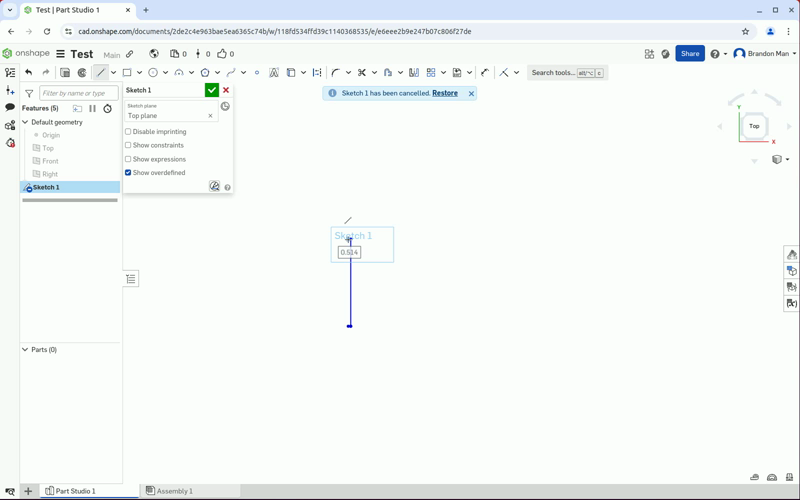
key_up(shift)
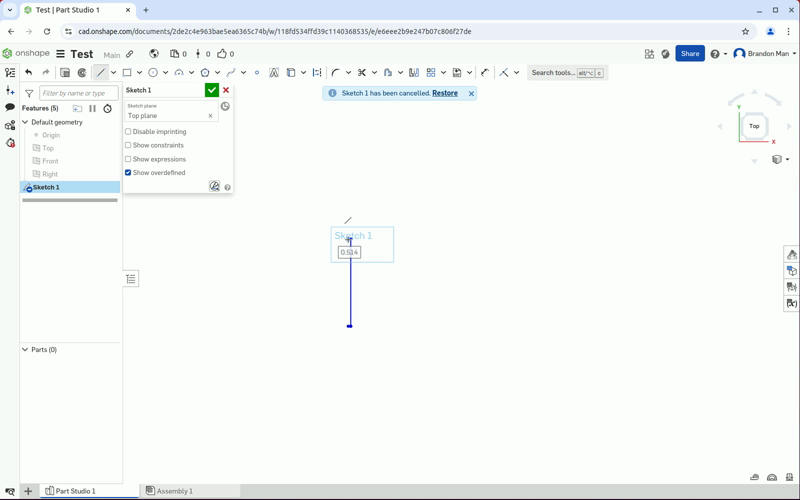
key_down(shift)
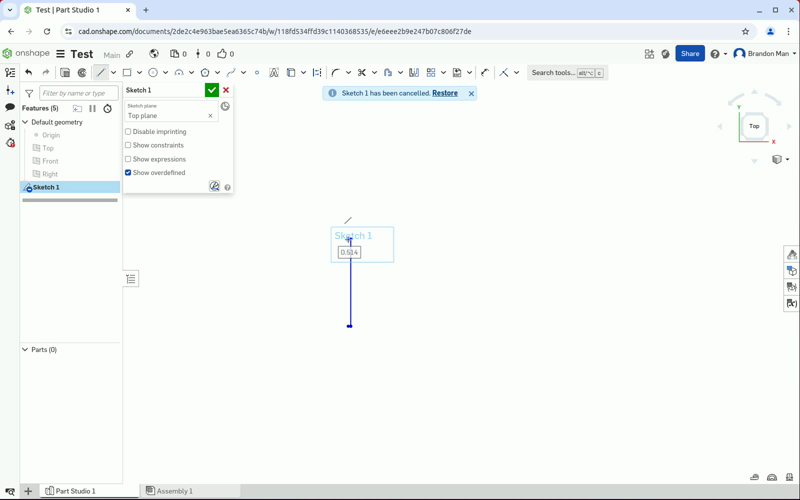
mouse_move(348, 326)
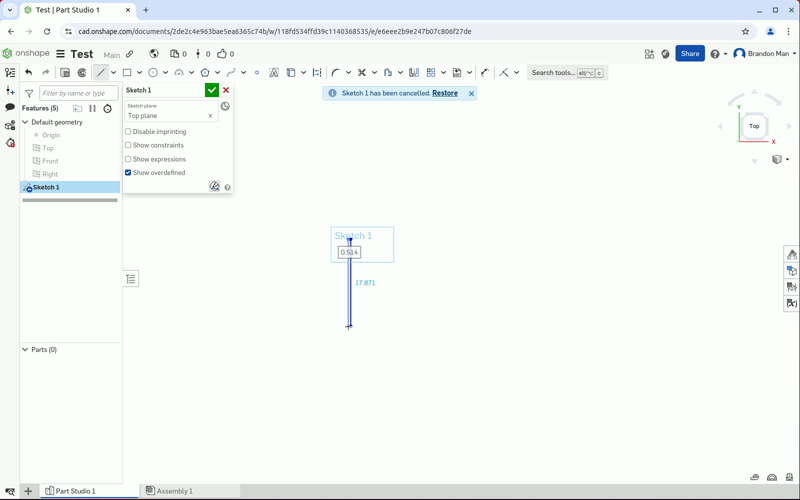
scroll(6)
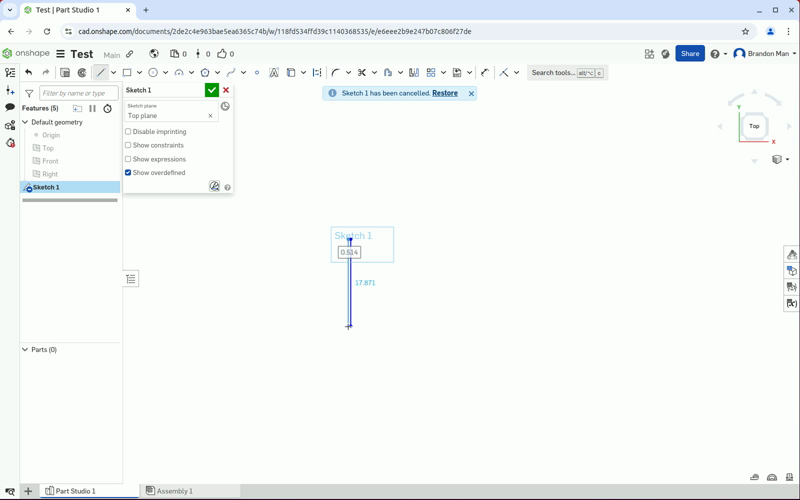
scroll(6)
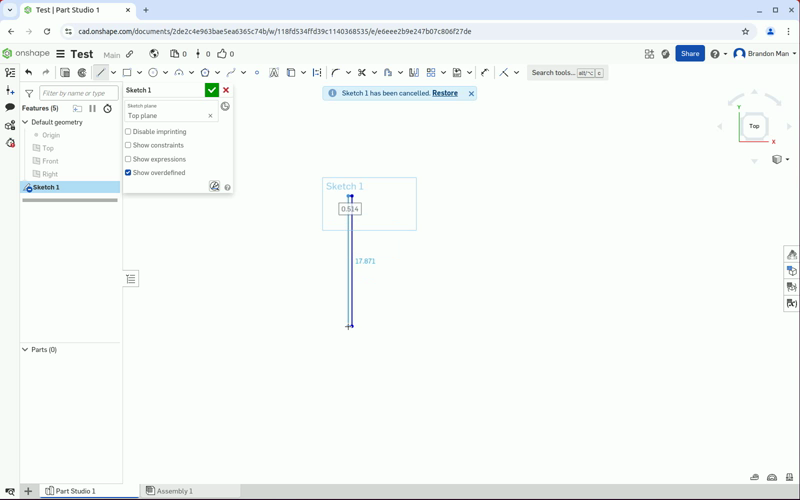
scroll(6)
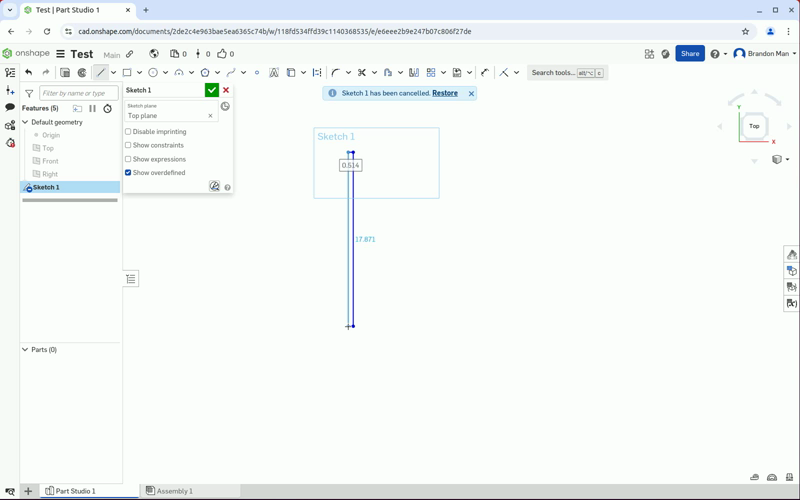
scroll(6)
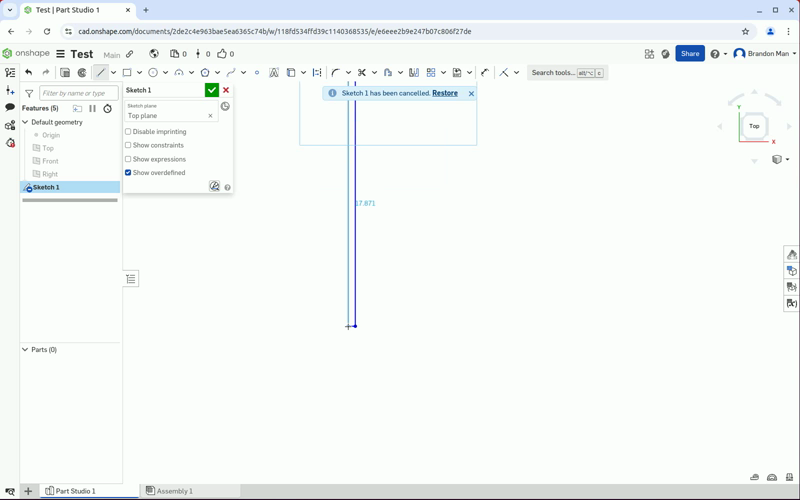
scroll(6)
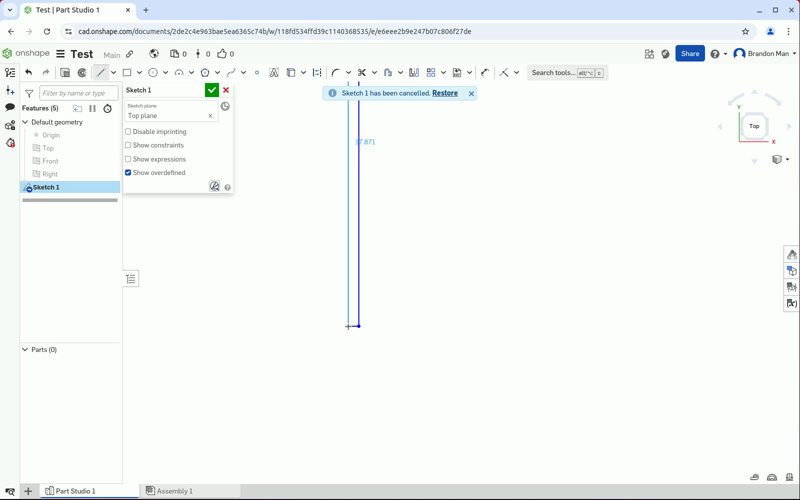
scroll(6)
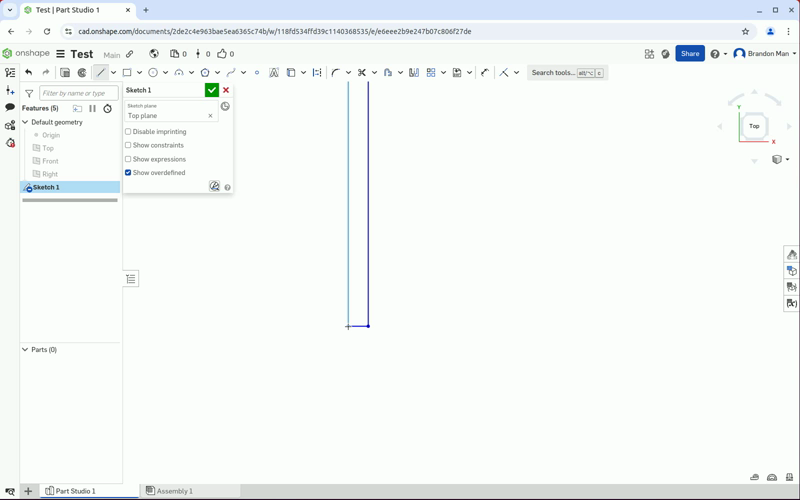
scroll(6)
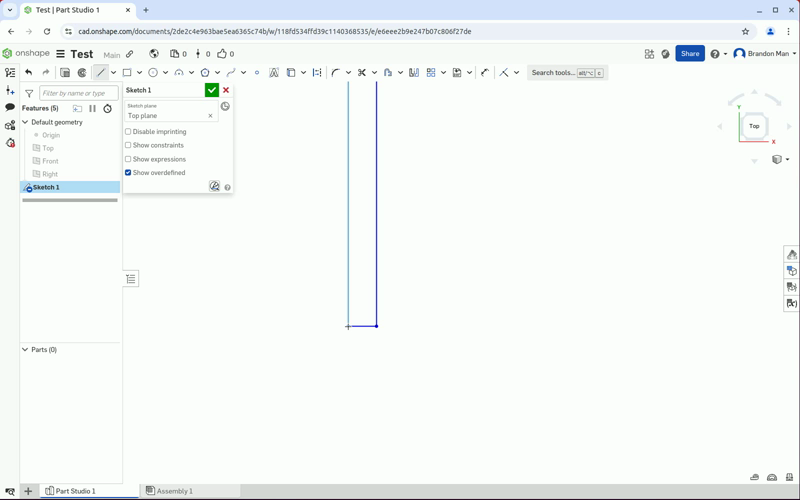
key_up(shift)
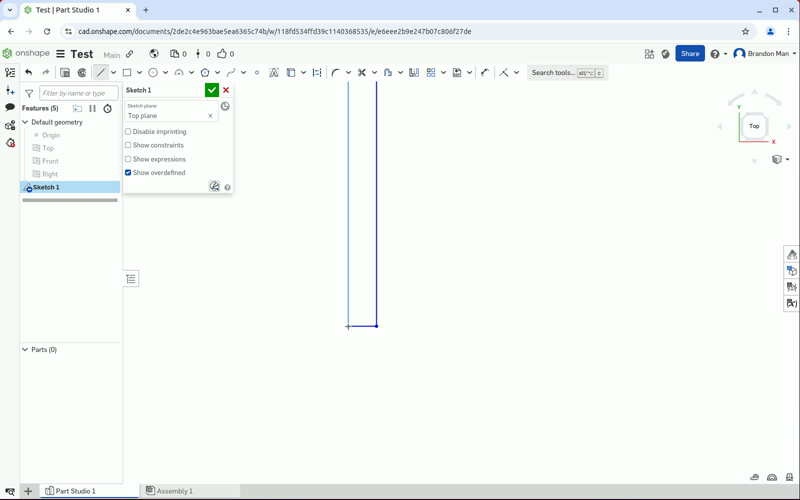
click(348, 326)
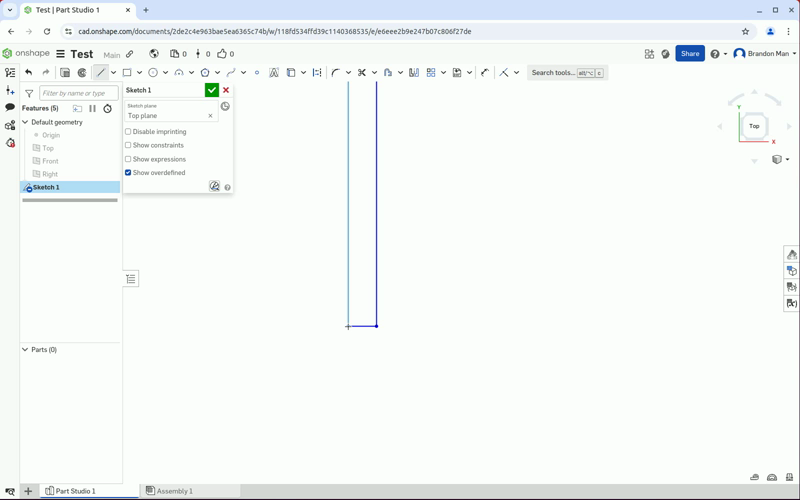
scroll(-6)
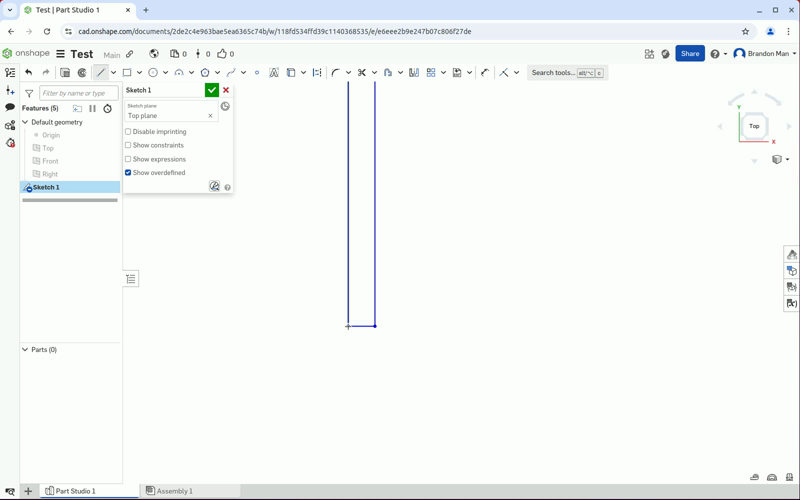
scroll(-6)
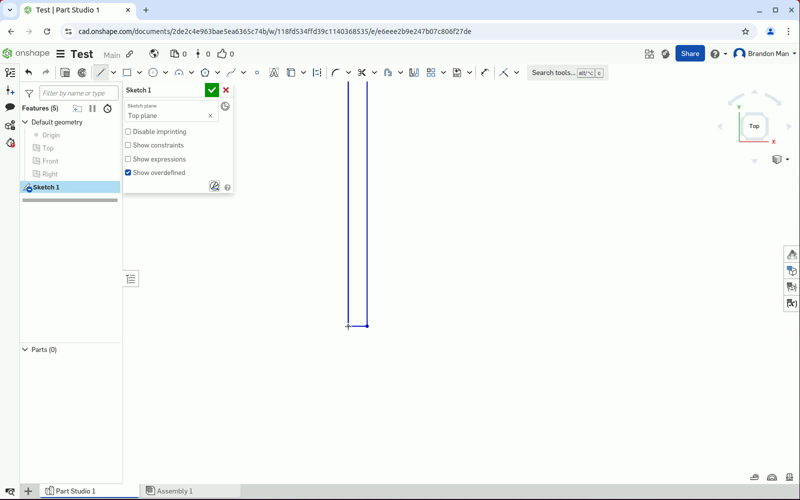
scroll(-6)
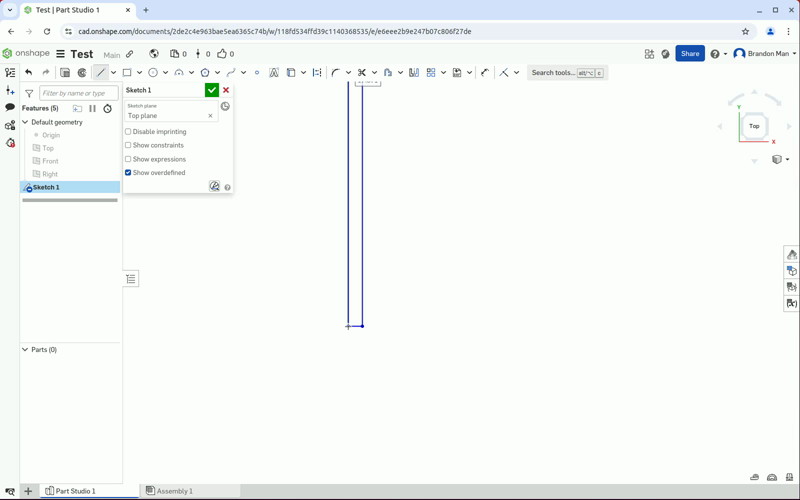
scroll(-6)
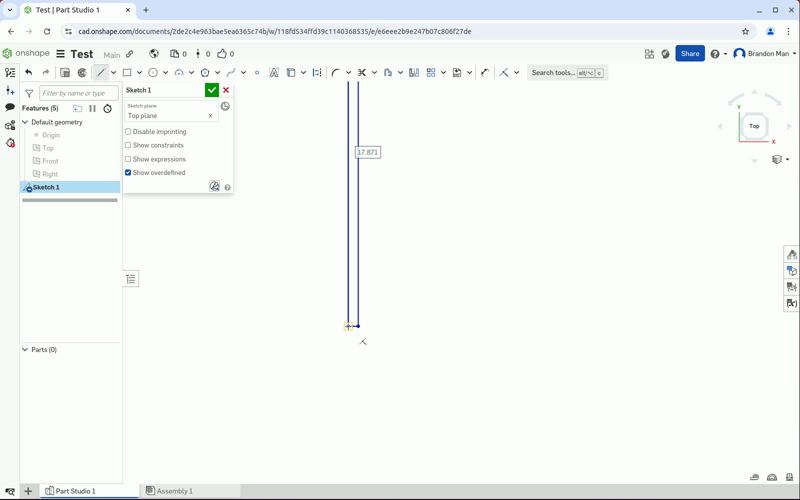
scroll(-6)
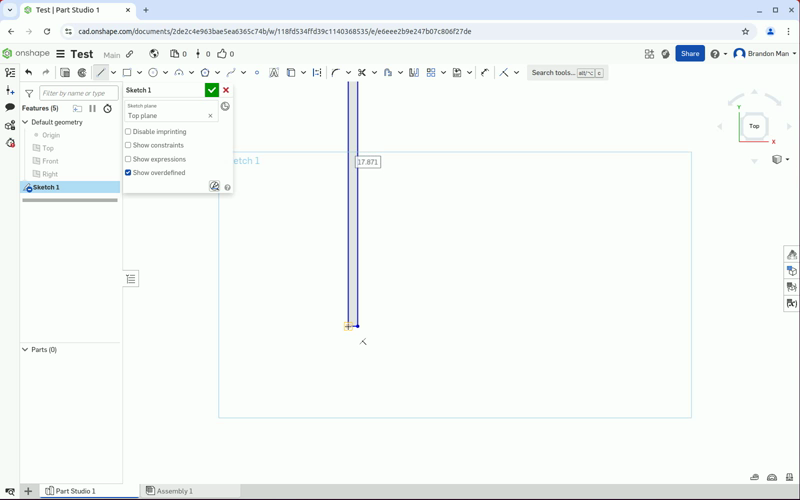
scroll(-6)
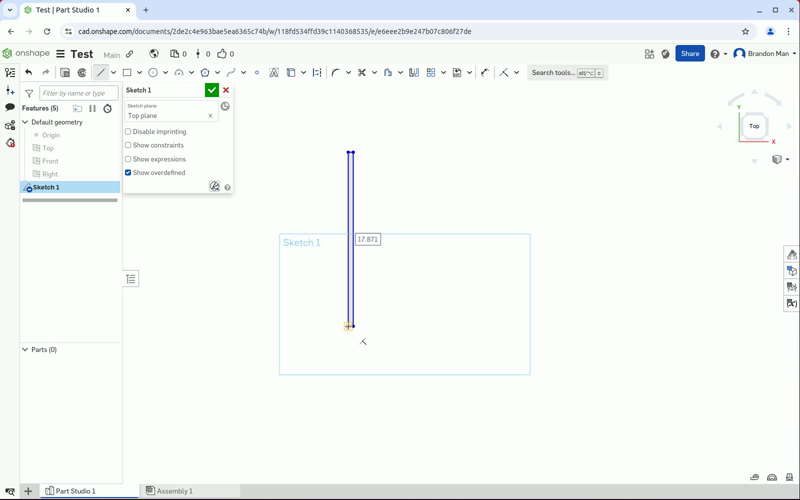
scroll(-6)
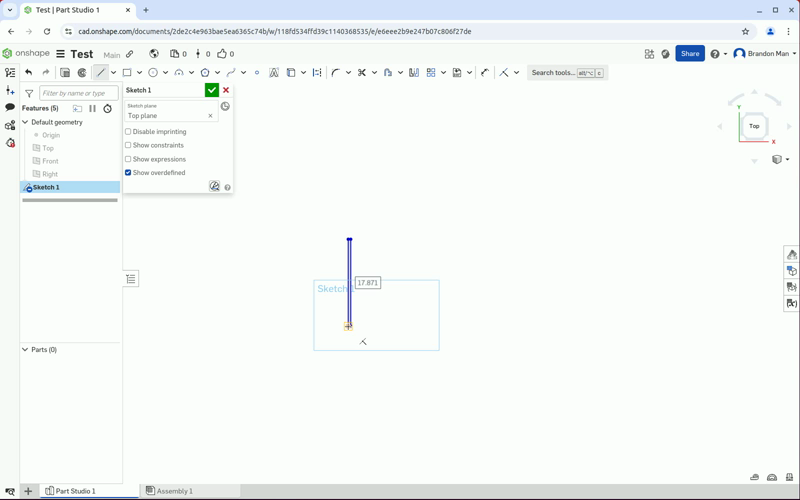
key(esc)
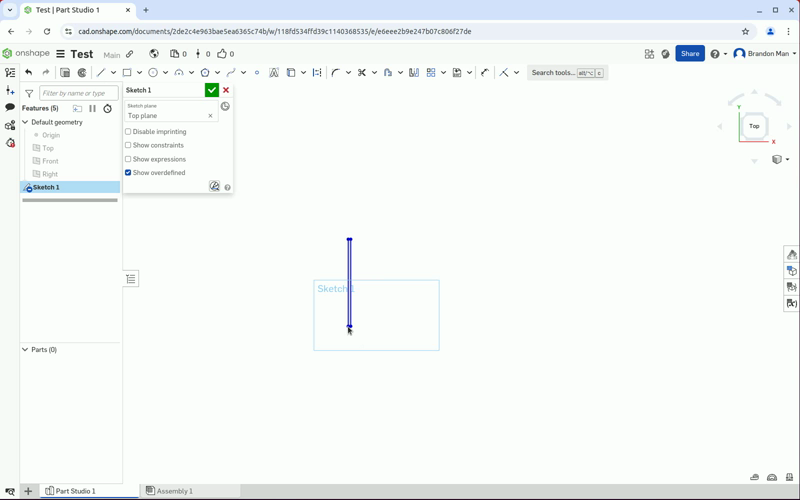
mouse_move(350, 282)
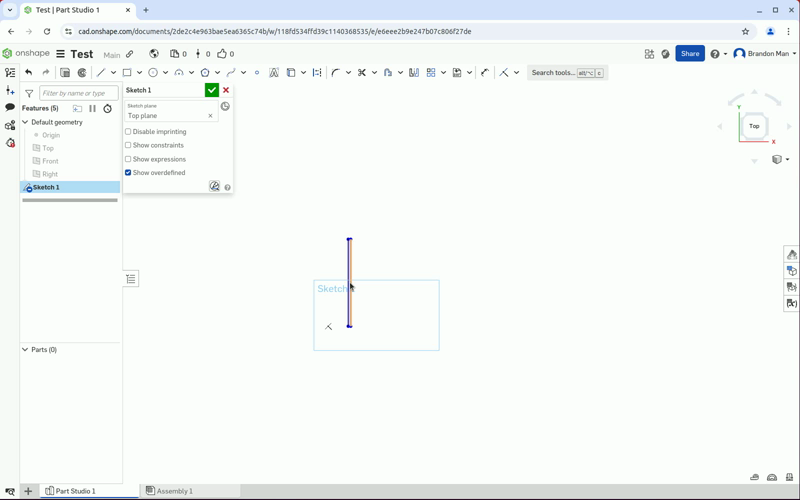
scroll(6)
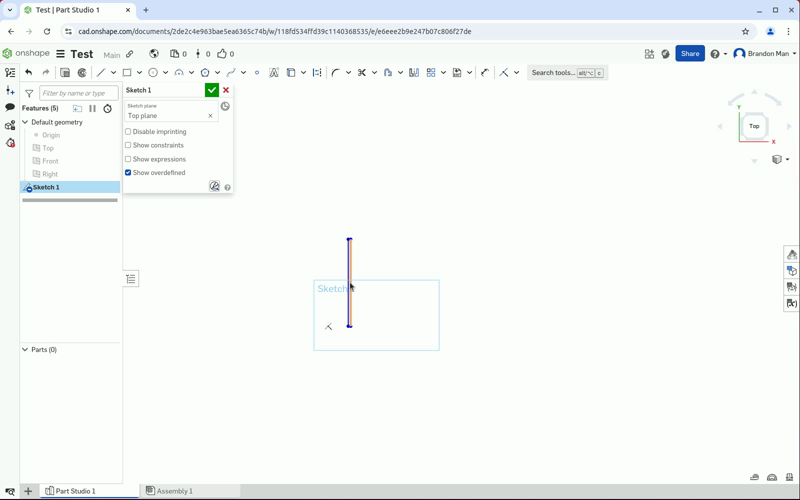
scroll(6)
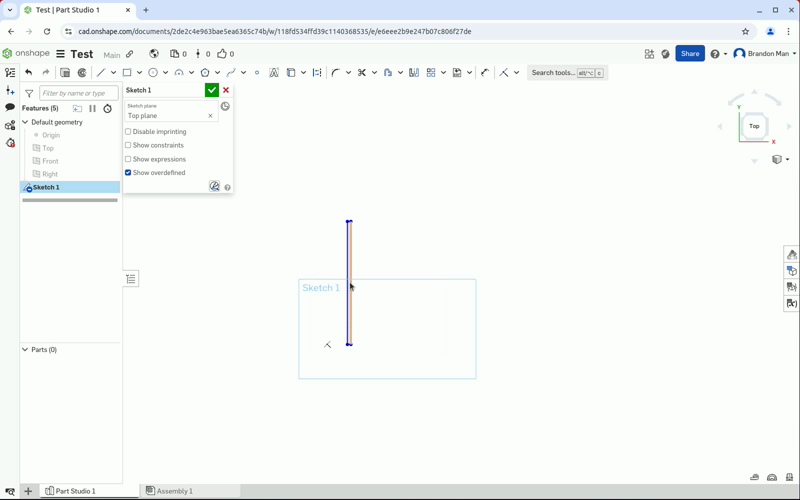
scroll(6)
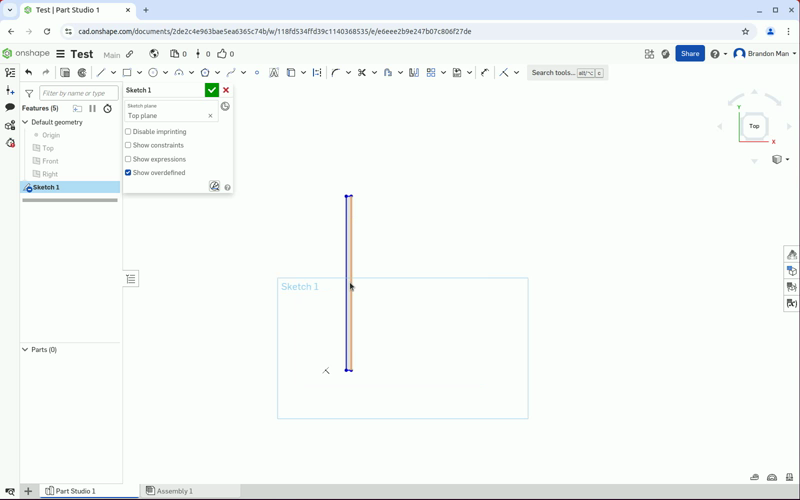
scroll(6)
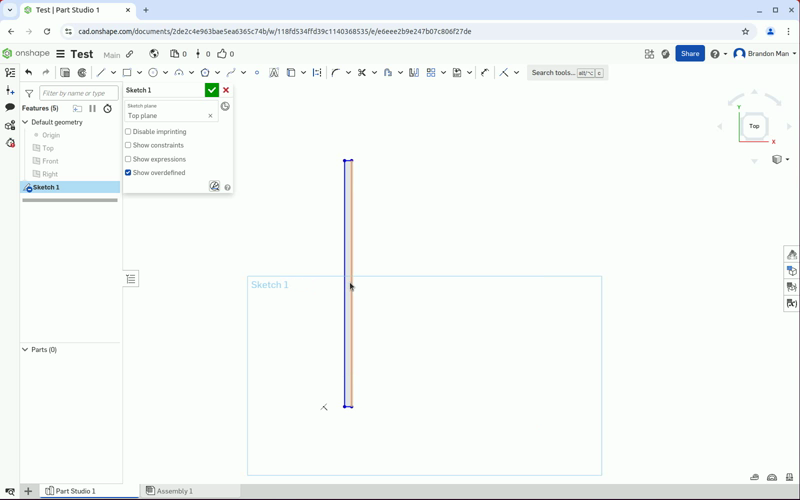
scroll(6)
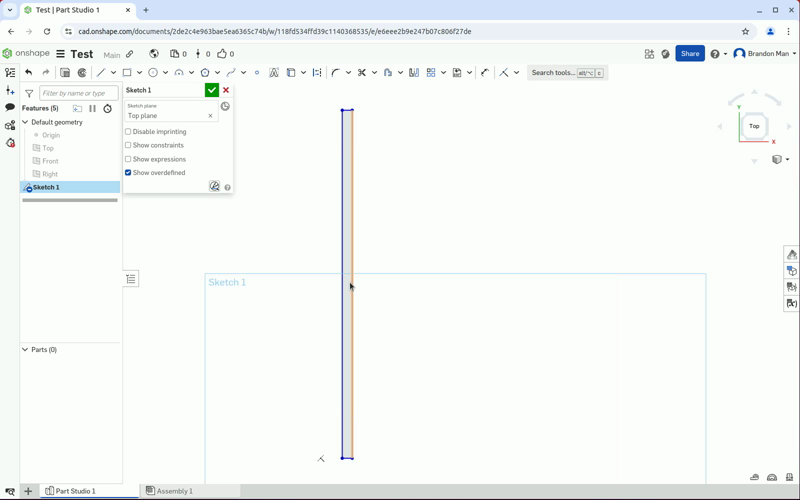
scroll(6)
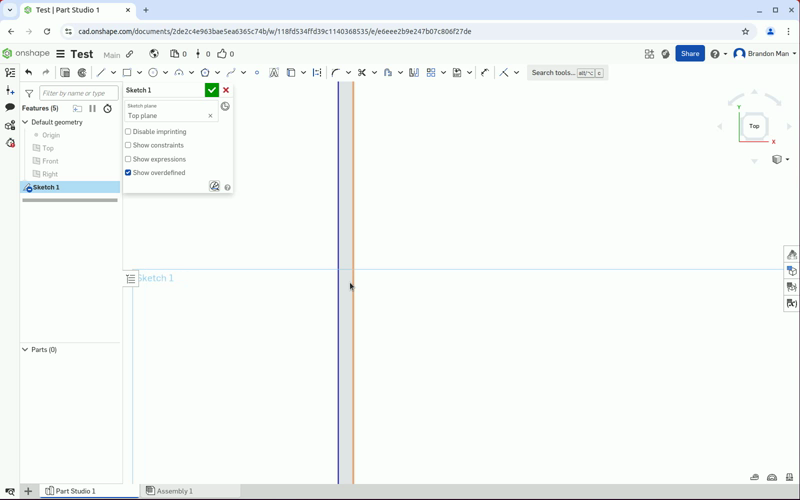
scroll(6)
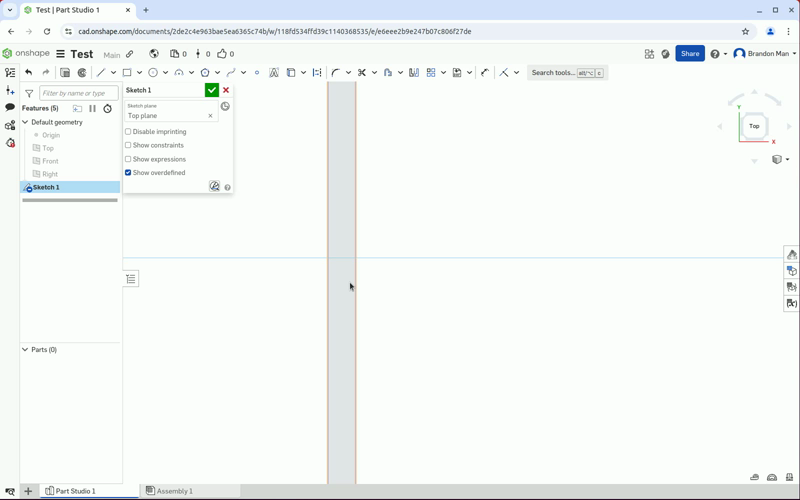
click(350, 282)
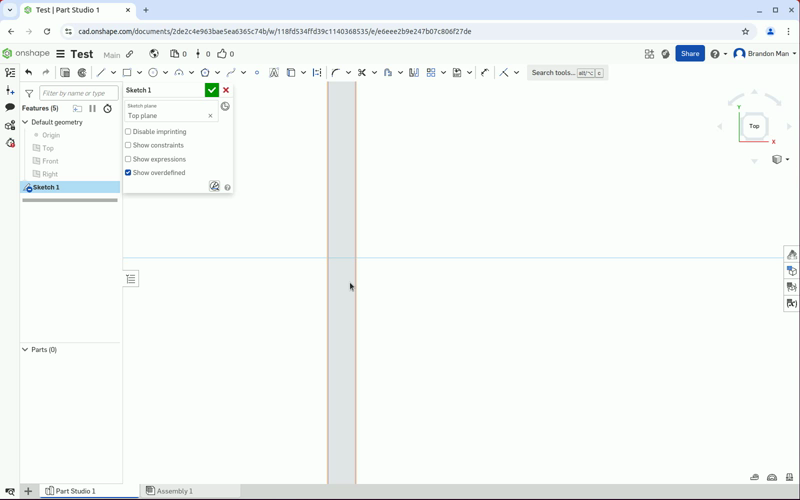
scroll(-6)
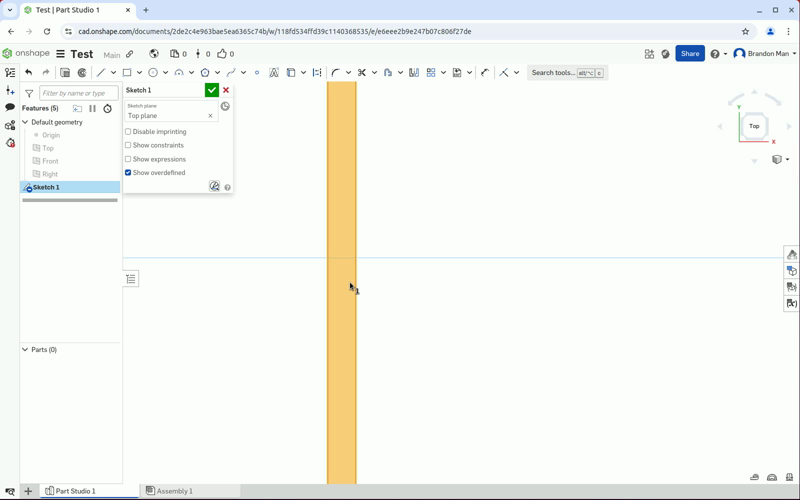
scroll(-6)
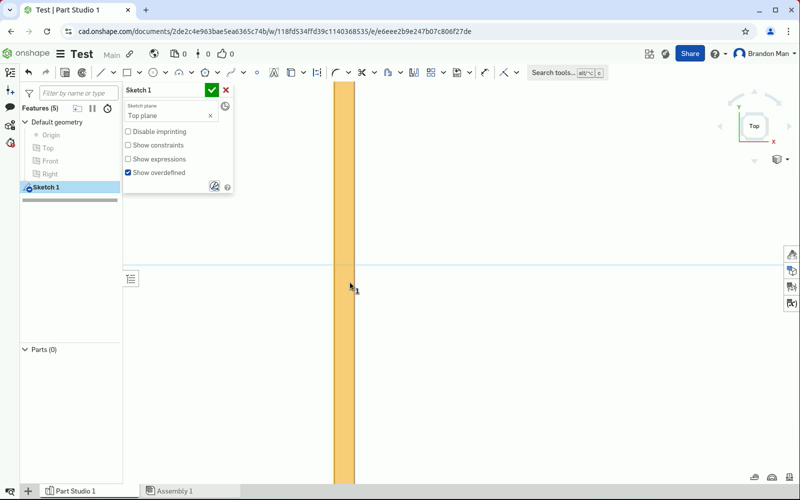
scroll(-6)
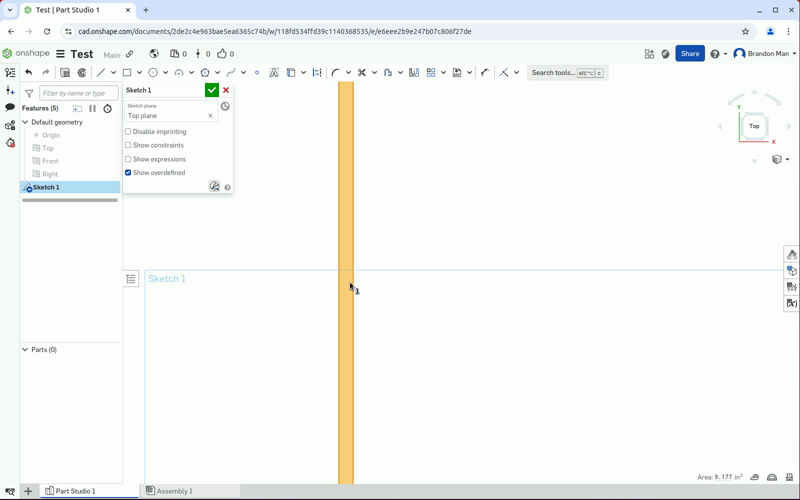
scroll(-6)
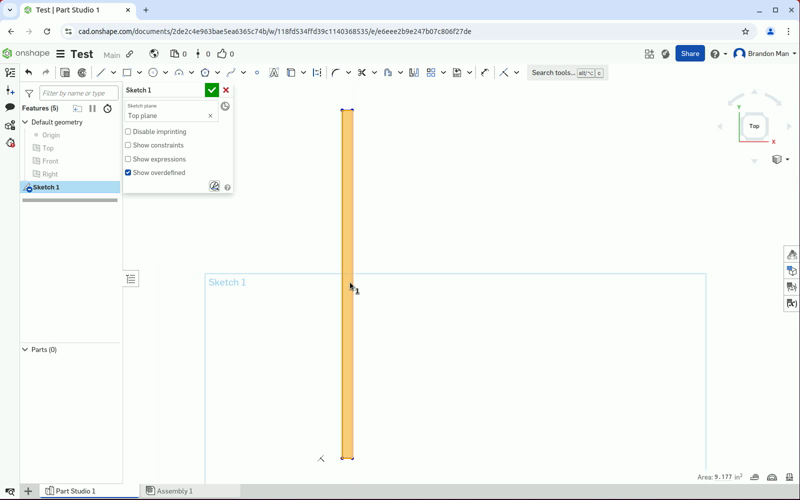
scroll(-6)
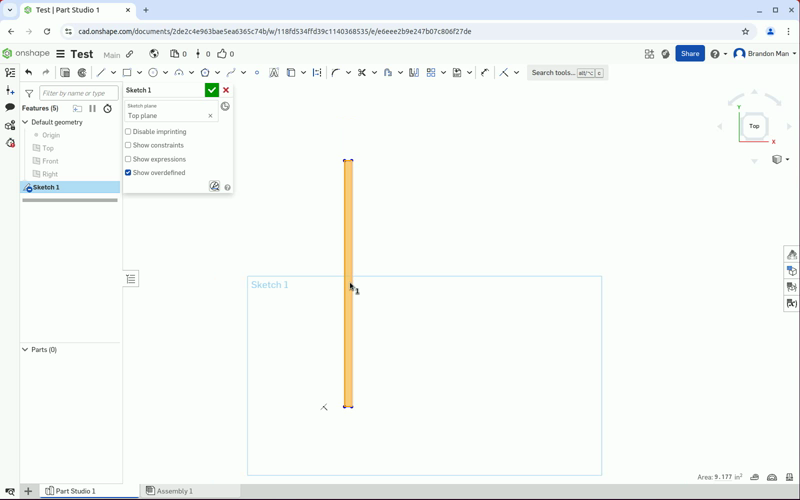
scroll(-6)
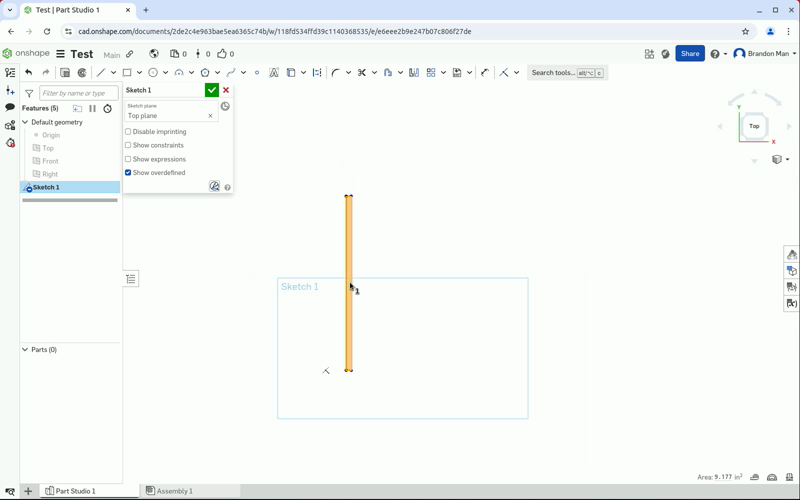
scroll(-6)
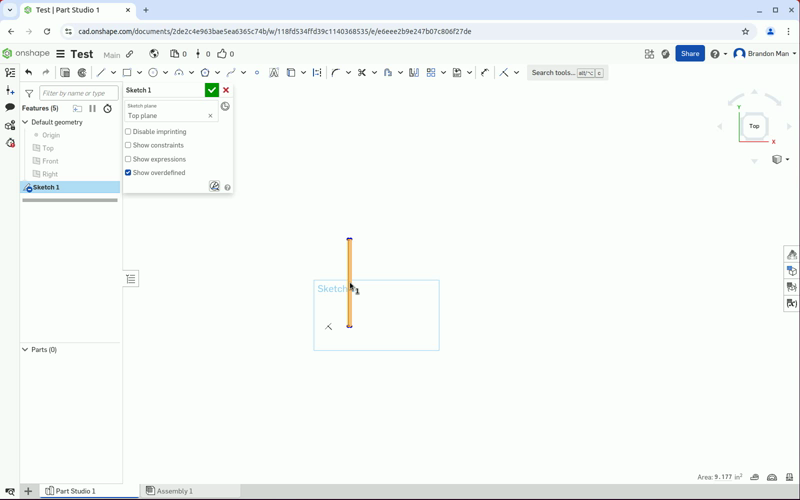
mouse_move(73, 352)
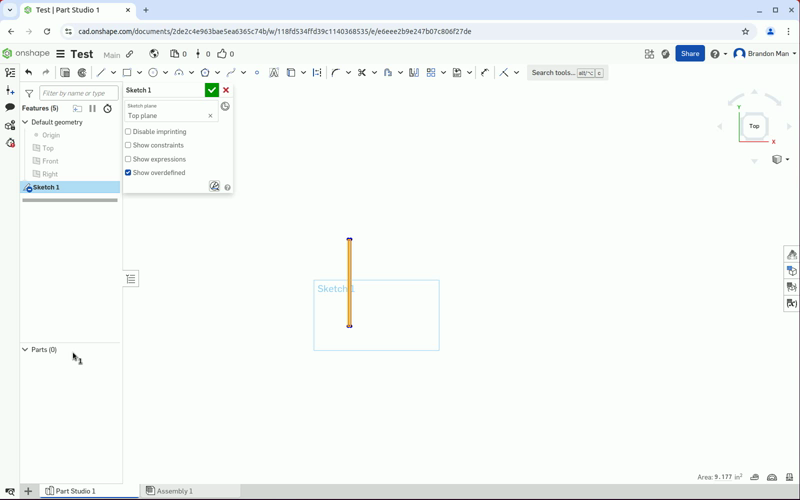
key(shift+y)
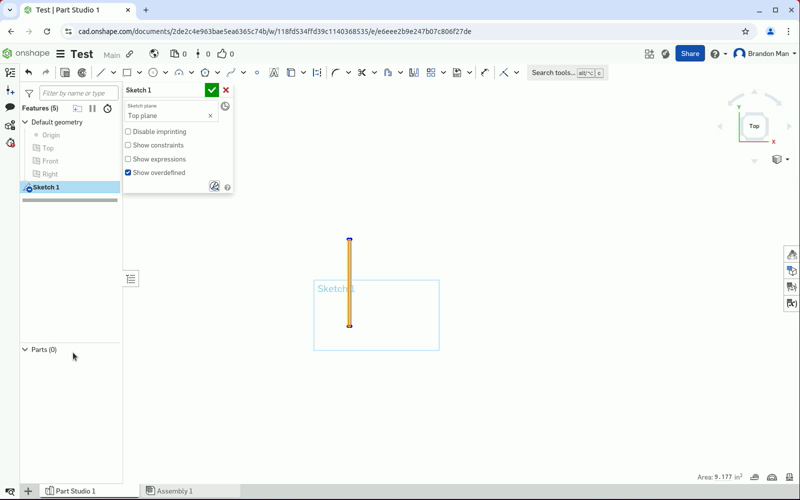
key(shift+e)
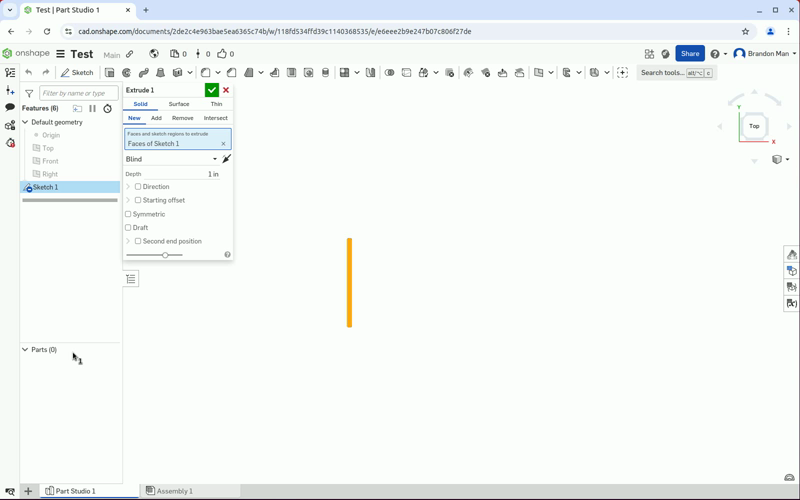
mouse_move(143, 106)
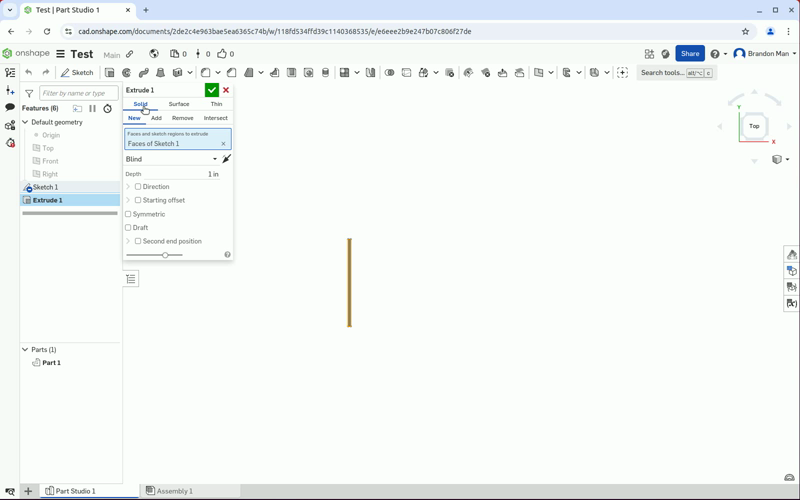
click(143, 106)
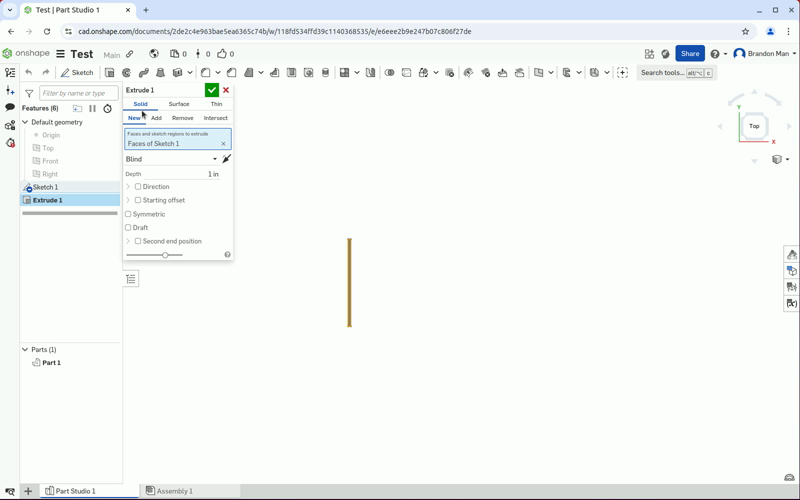
mouse_move(137, 120)
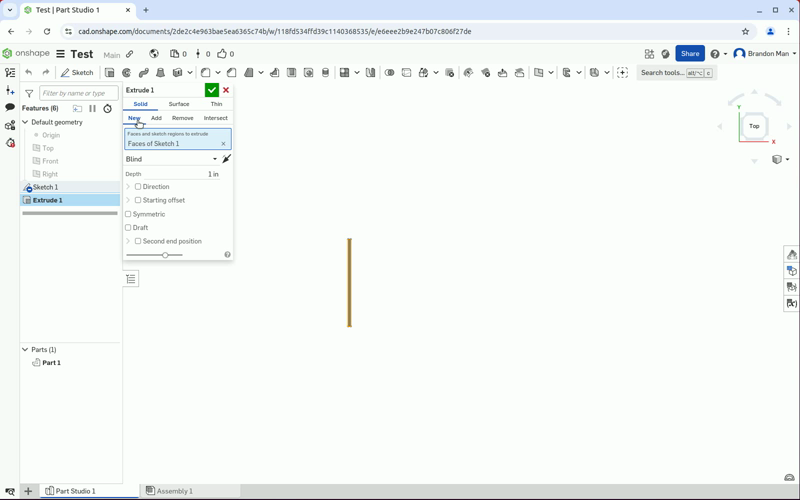
click(137, 120)
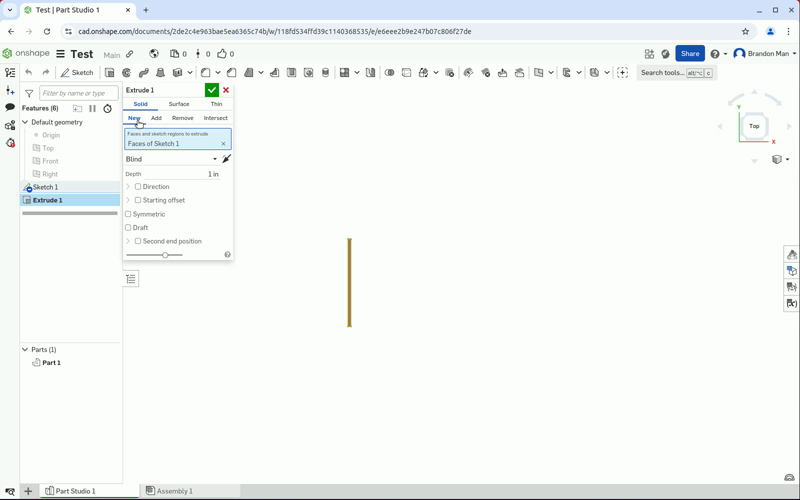
key(tab, 4)
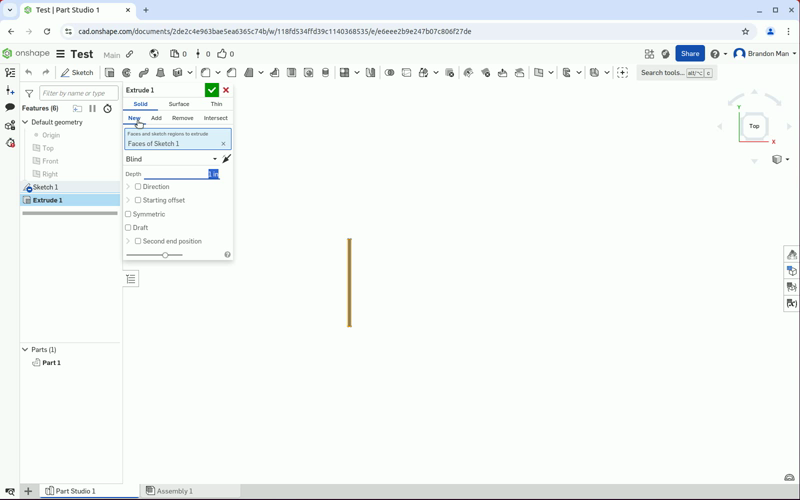
text(13.239)
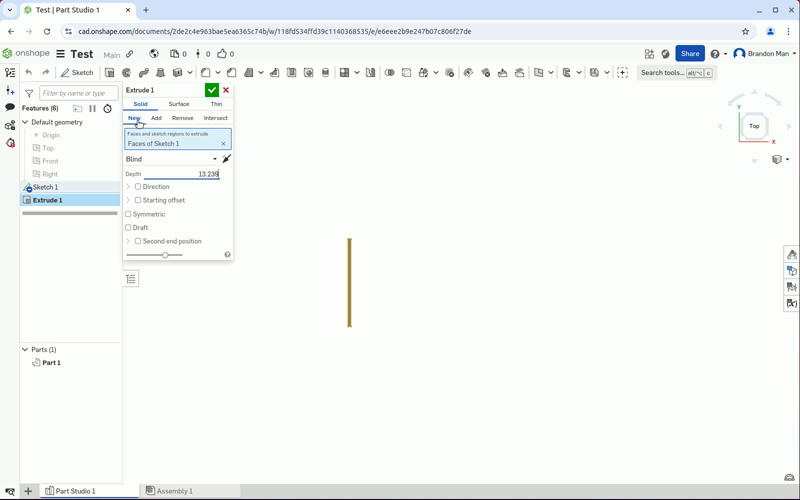
key(enter)
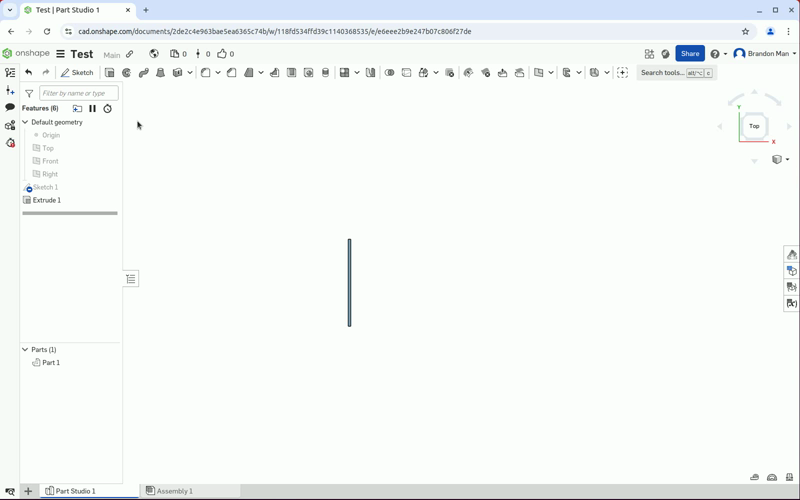
key(shift+h)
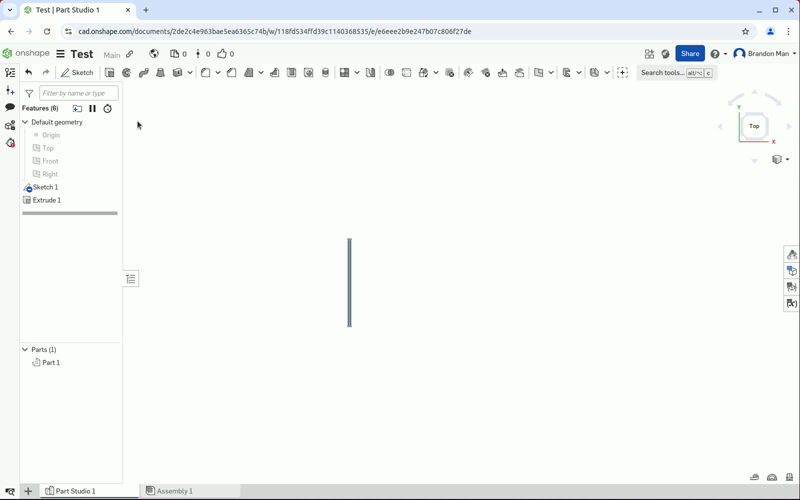
key(shift+h)
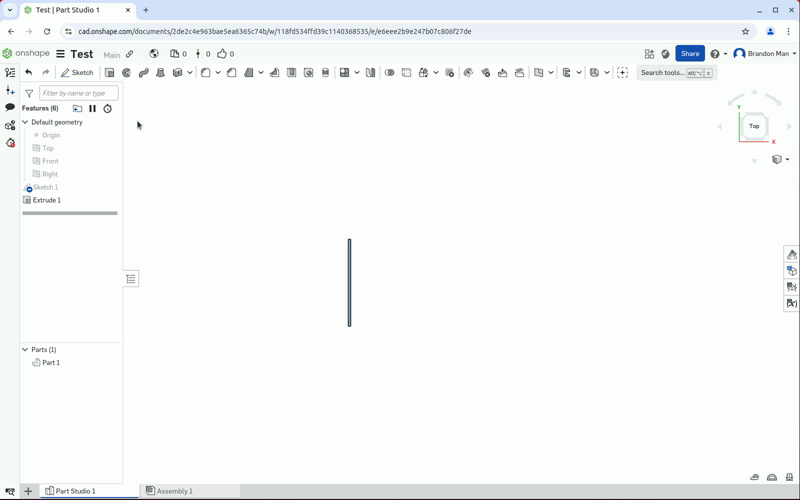
mouse_move(73, 189)
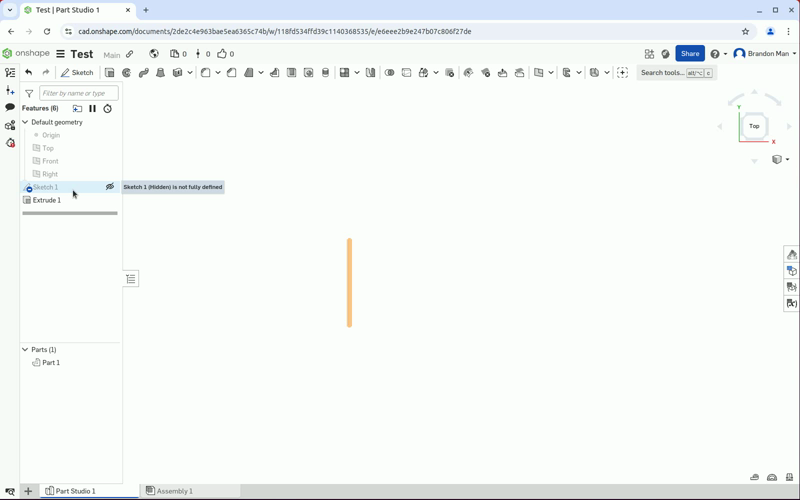
click(73, 189)
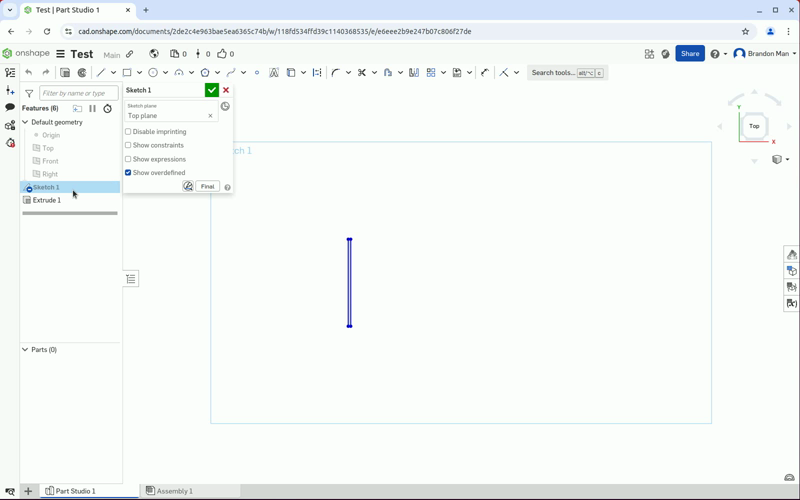
mouse_move(229, 92)
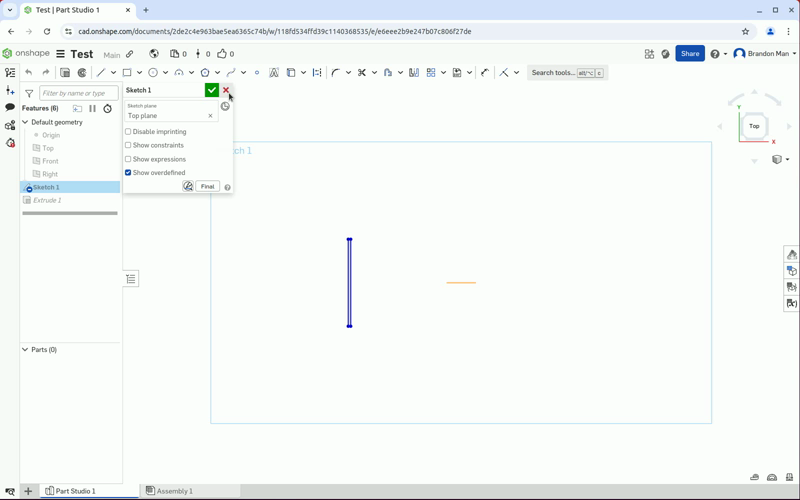
click(229, 92)
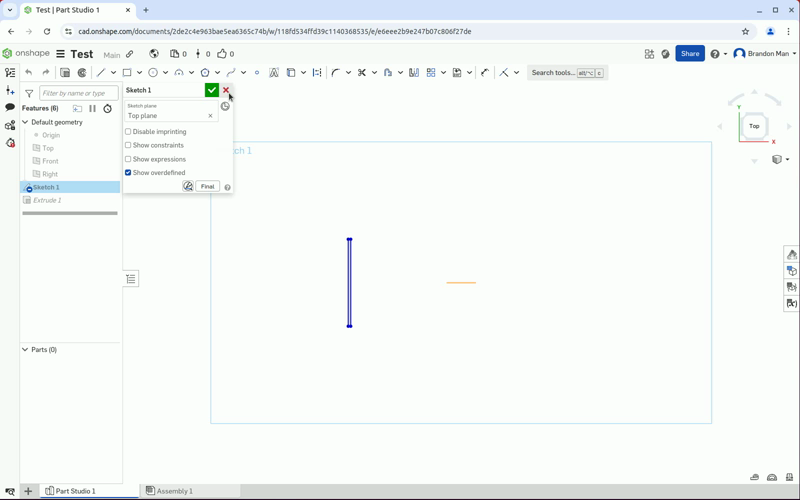
key(shift+s)
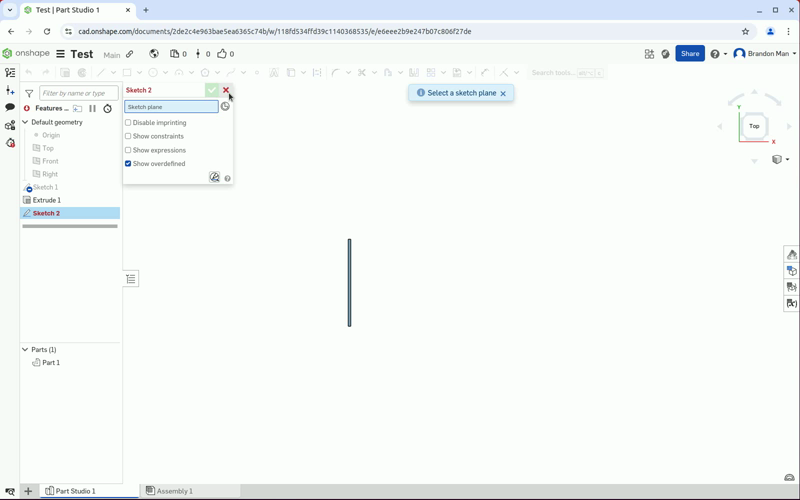
mouse_move(73, 150)
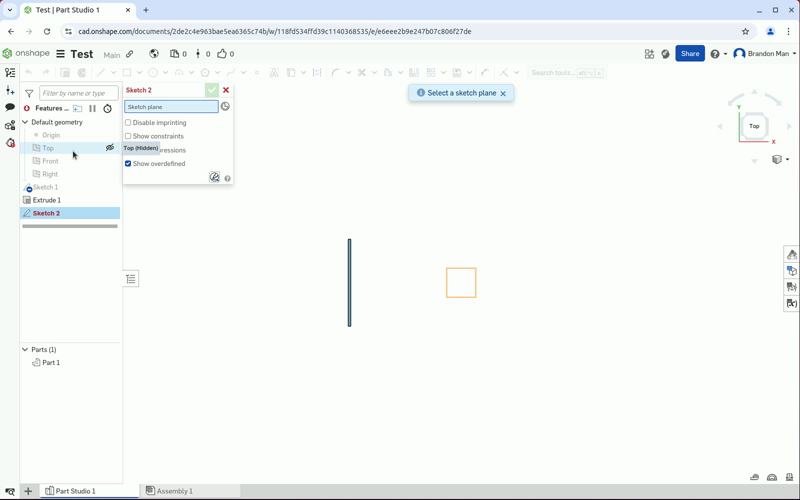
click(73, 150)
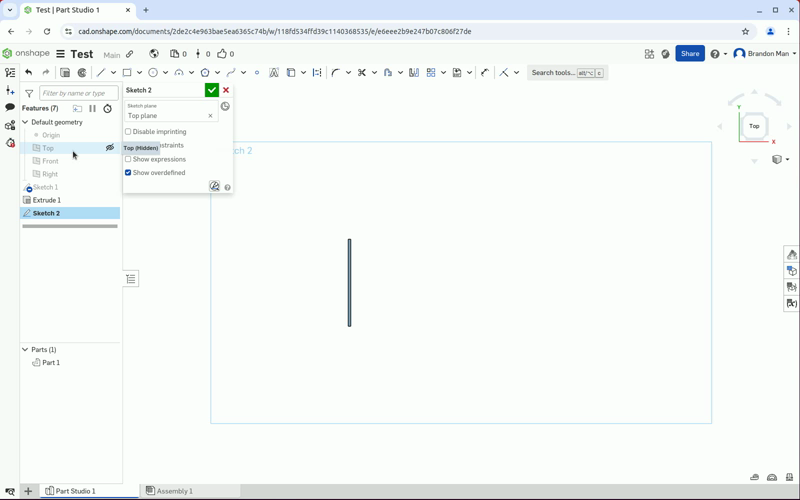
mouse_move(73, 352)
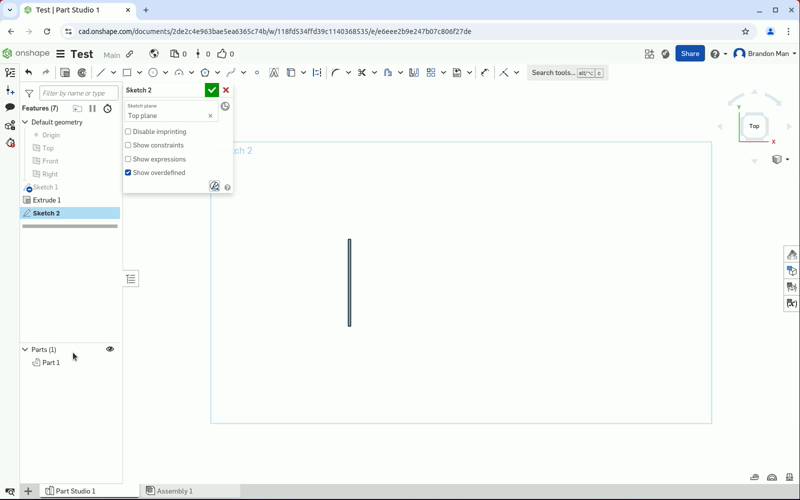
key(y)
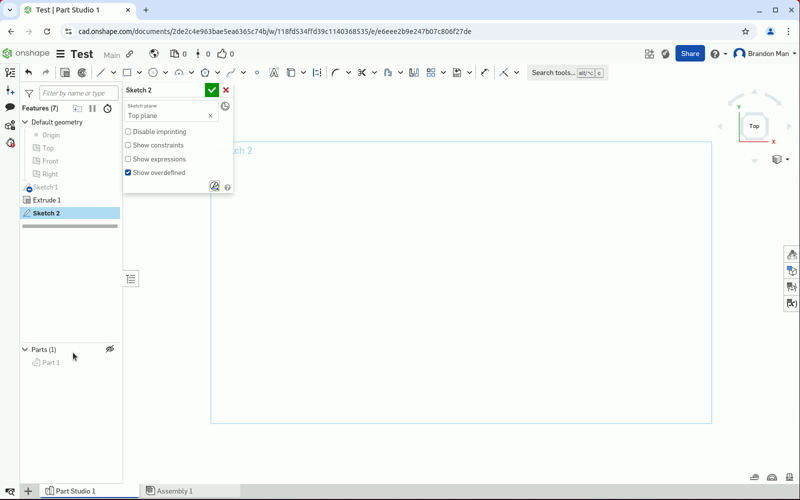
key(l)
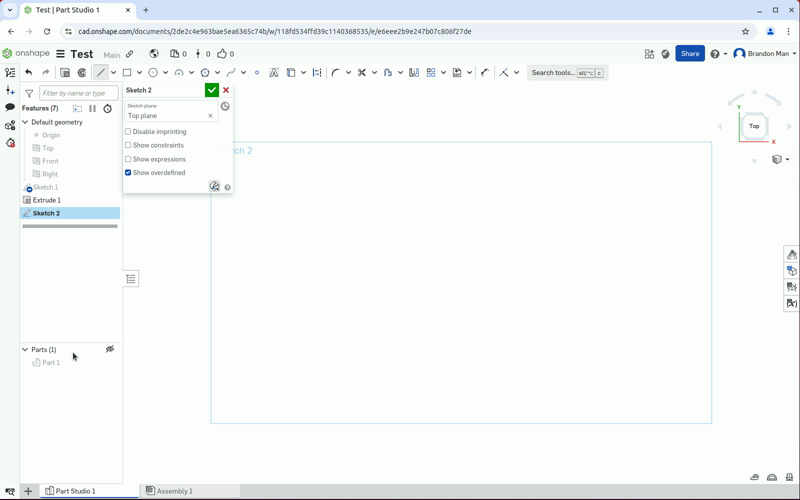
key_down(shift)
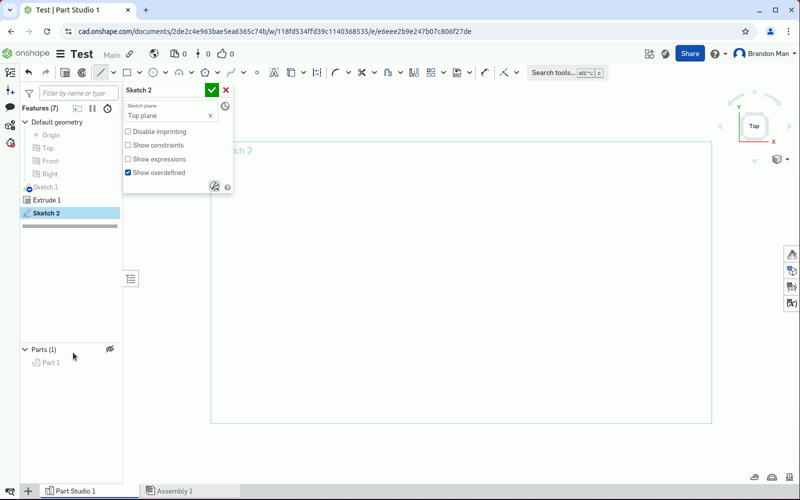
mouse_move(570, 326)
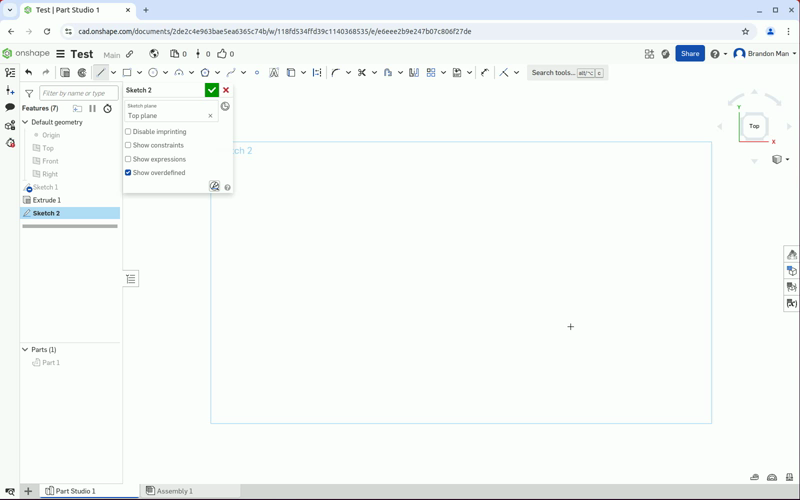
click(570, 326)
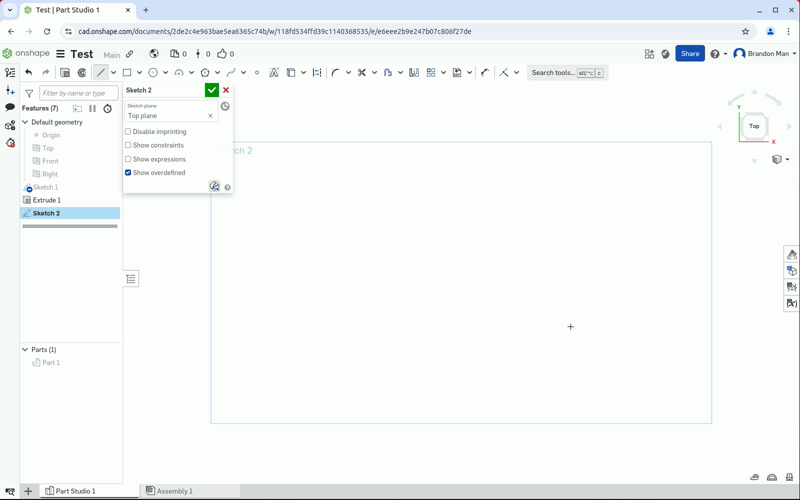
key_up(shift)
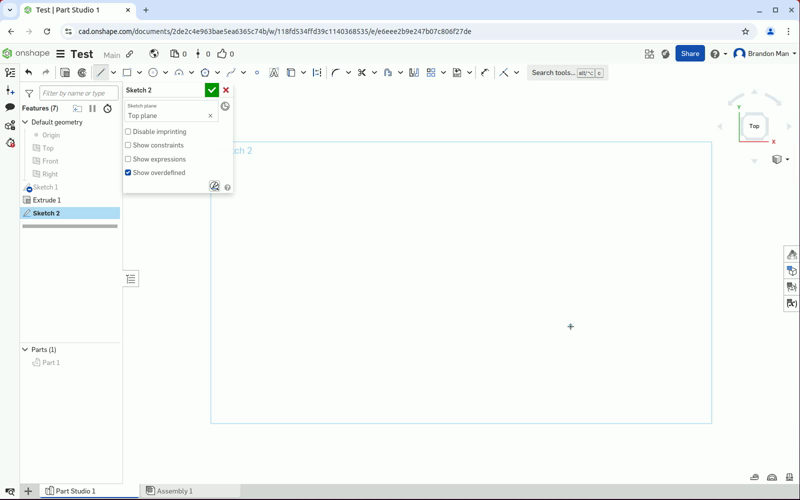
key_down(shift)
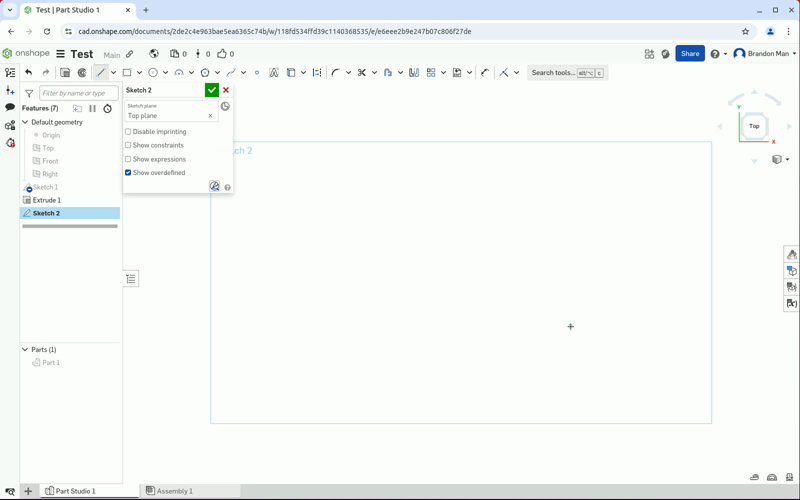
mouse_move(589, 326)
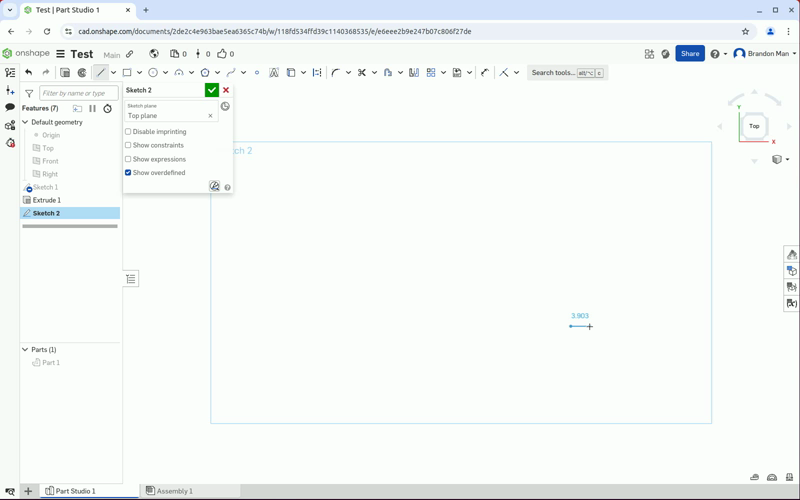
mouse_move(573, 326)
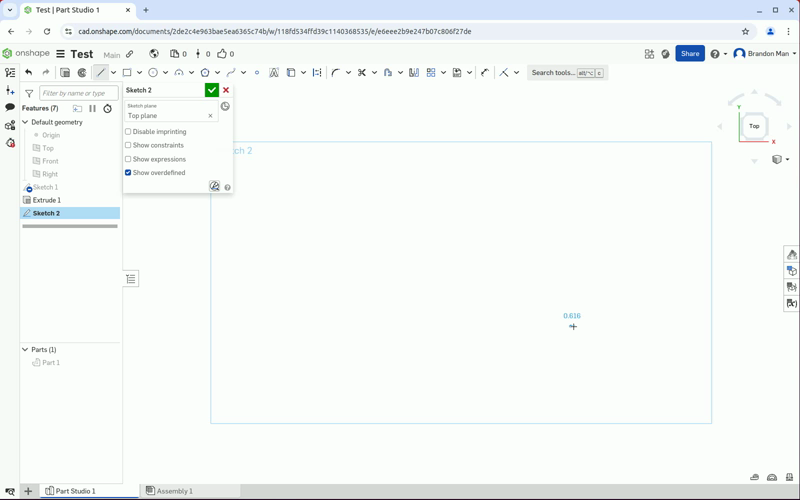
scroll(6)
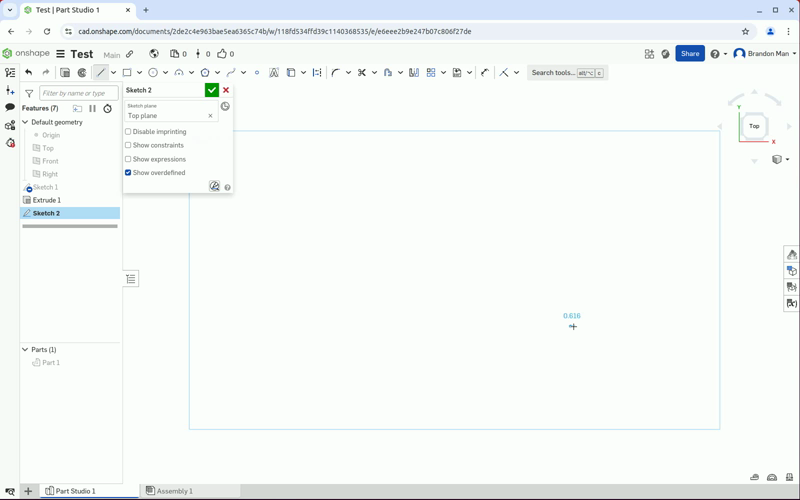
scroll(6)
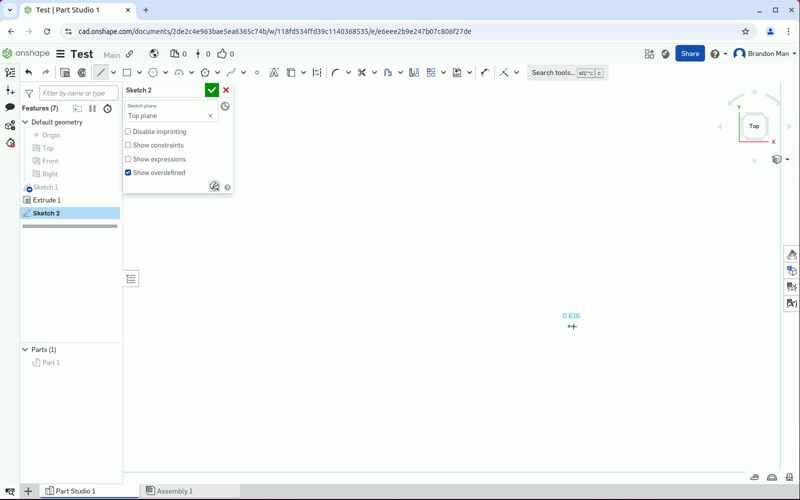
scroll(6)
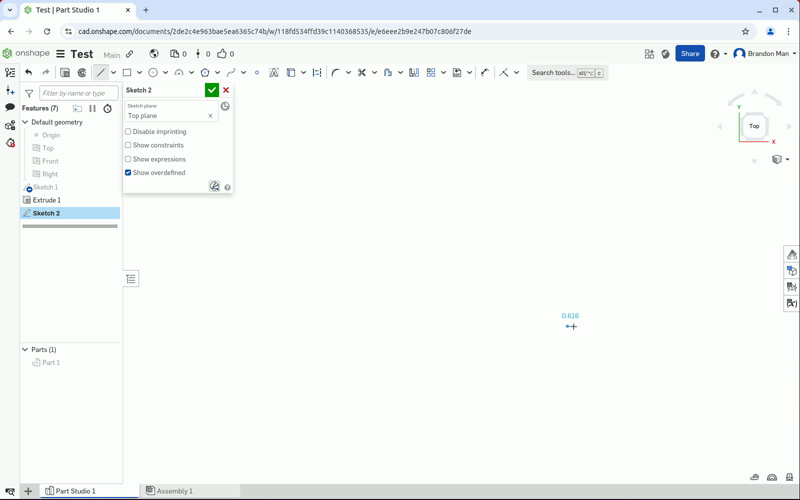
scroll(6)
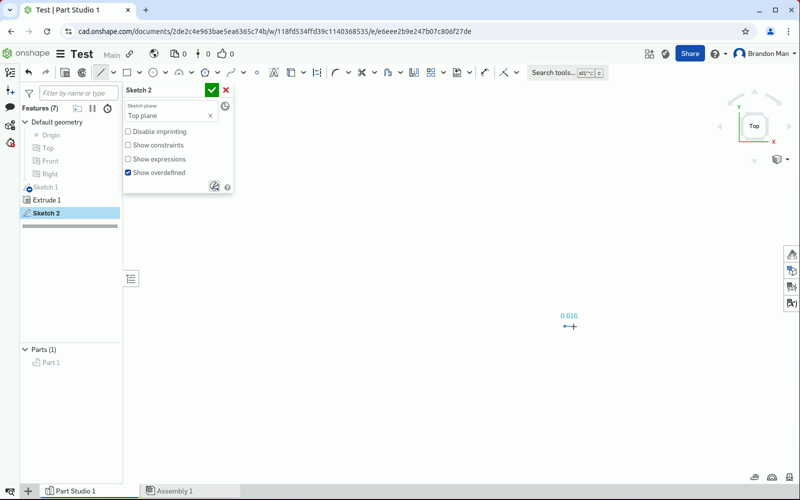
scroll(6)
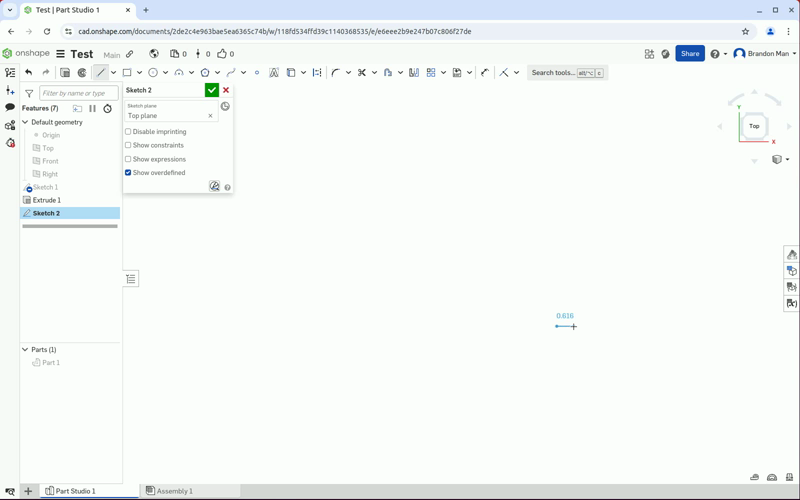
scroll(6)
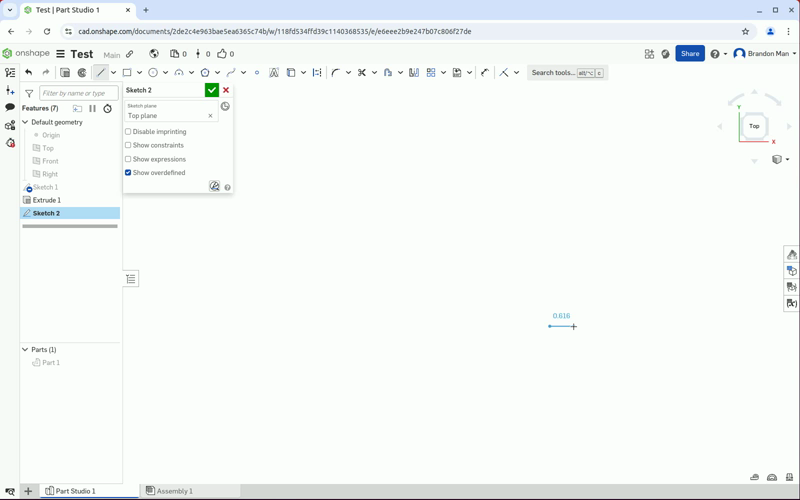
scroll(6)
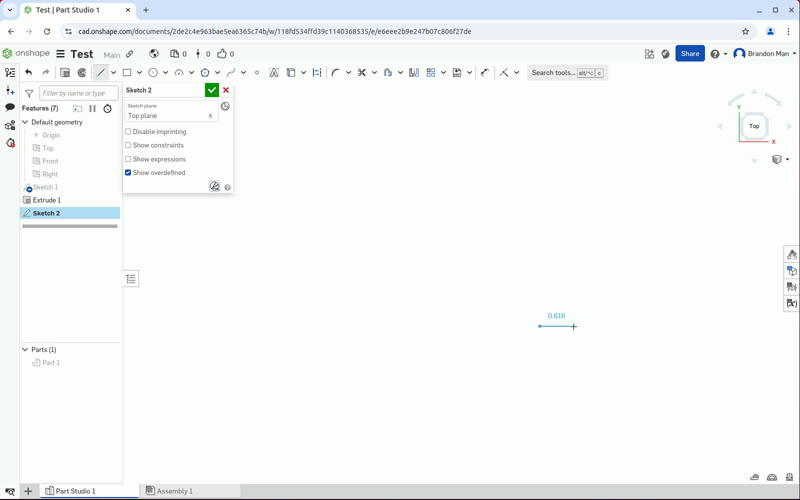
click(573, 326)
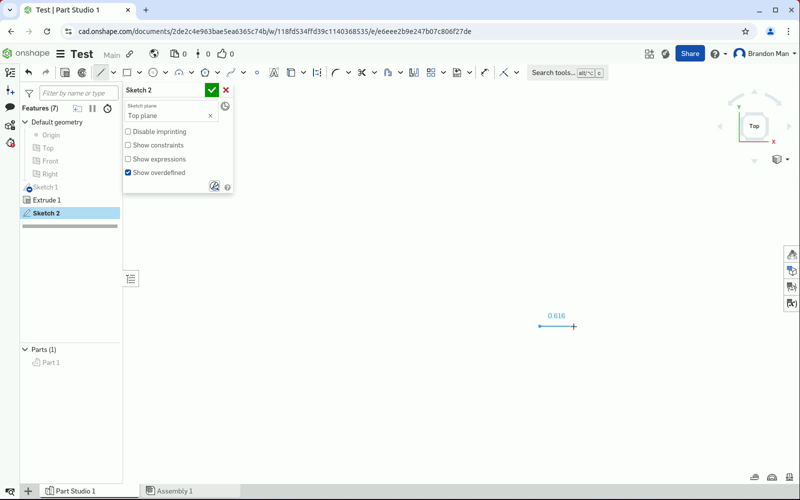
scroll(-6)
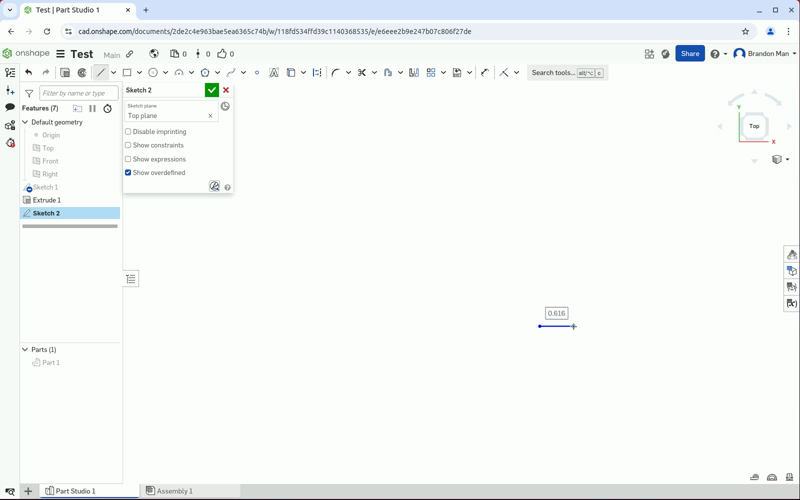
scroll(-6)
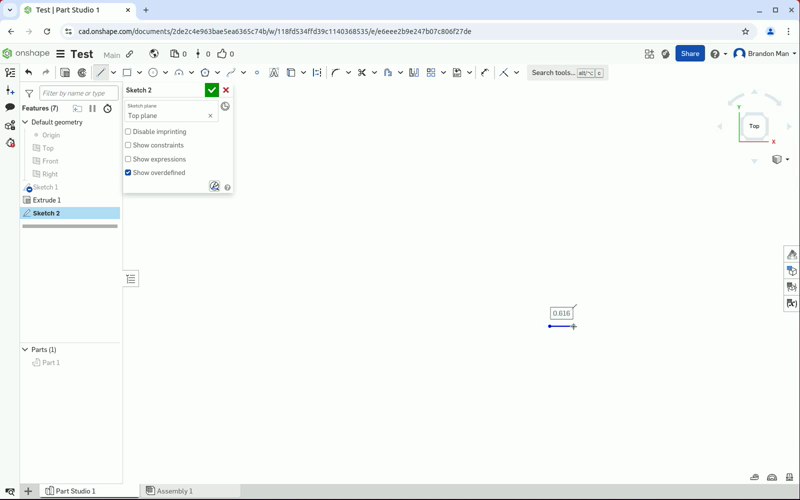
scroll(-6)
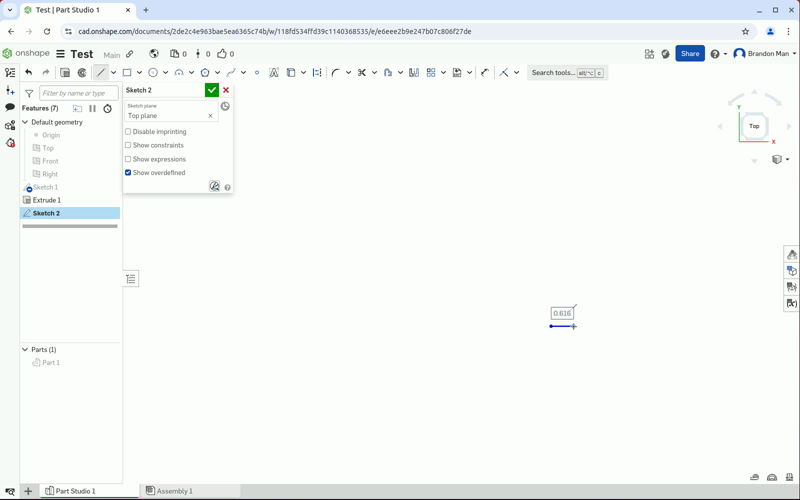
scroll(-6)
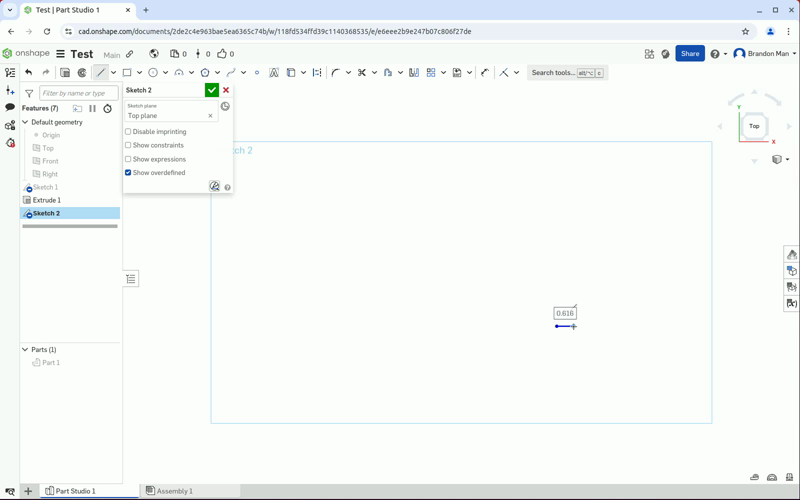
scroll(-6)
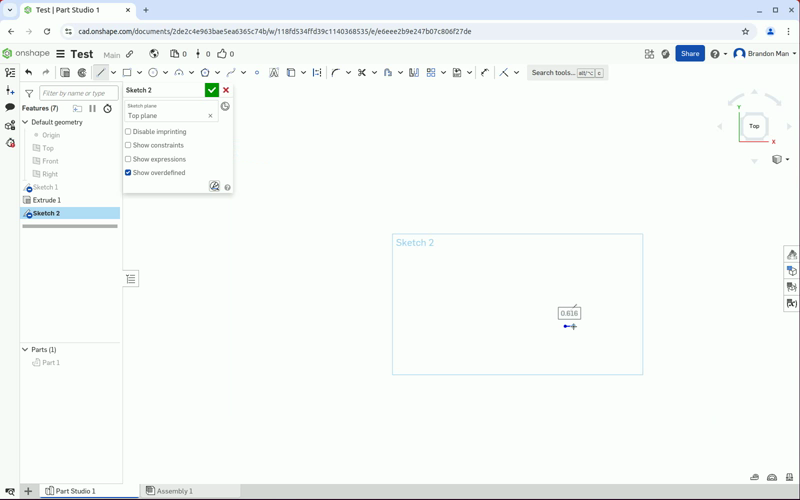
scroll(-6)
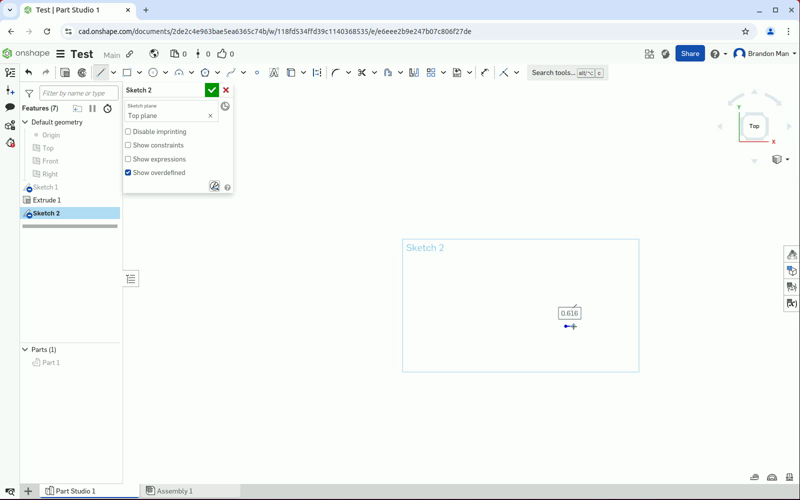
scroll(-6)
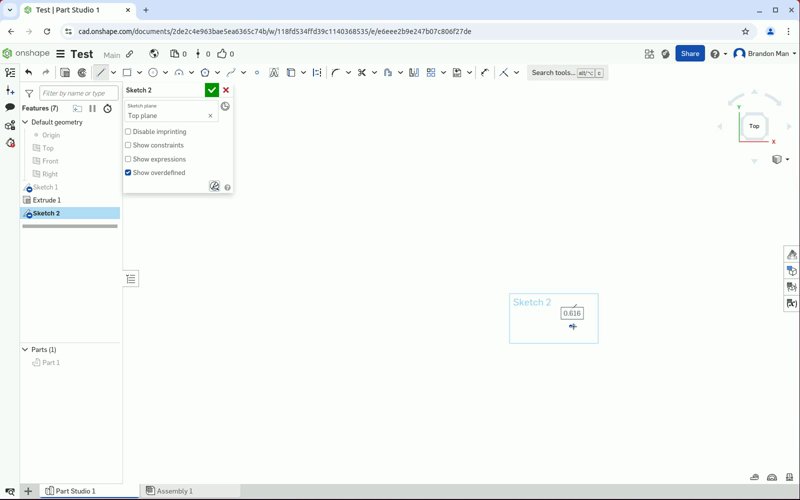
key_up(shift)
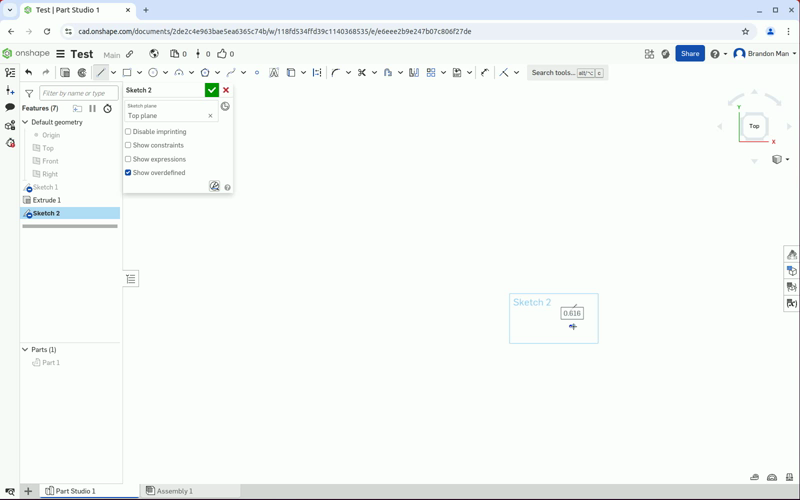
key_down(shift)
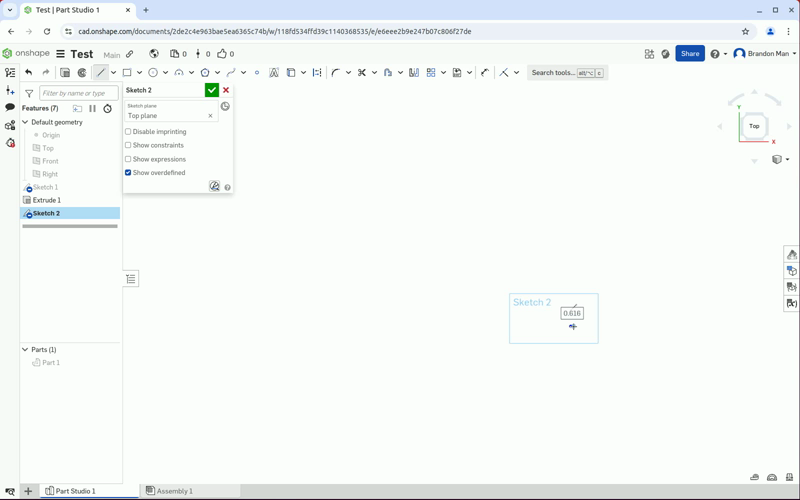
mouse_move(573, 239)
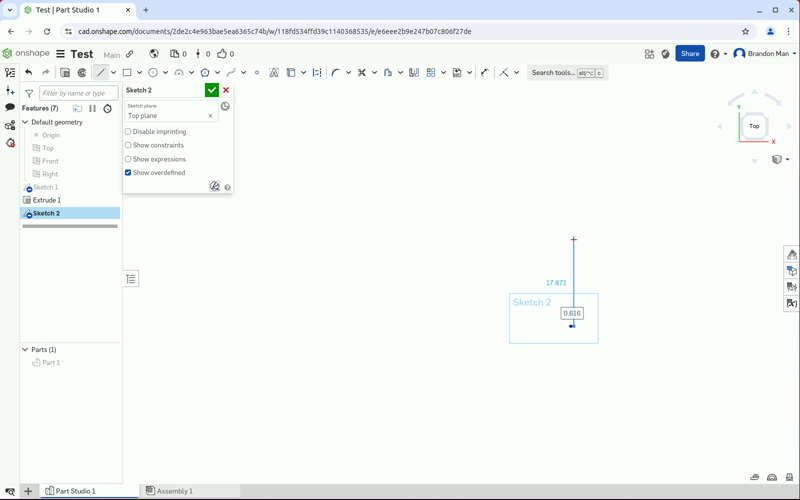
click(573, 239)
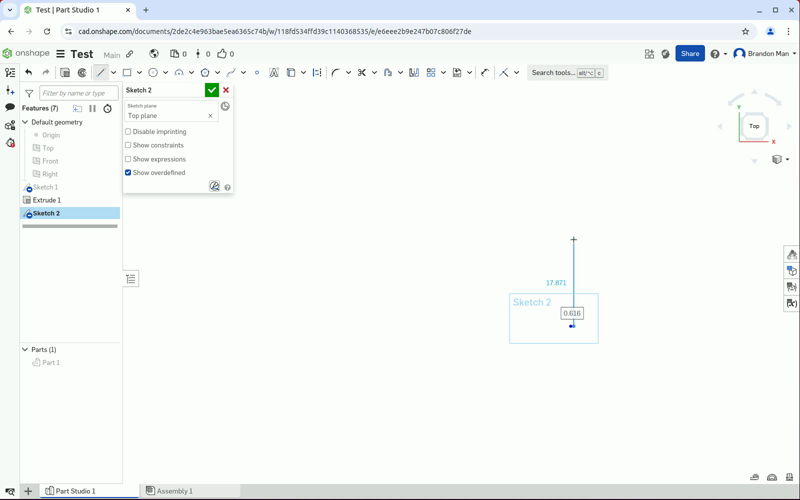
key_up(shift)
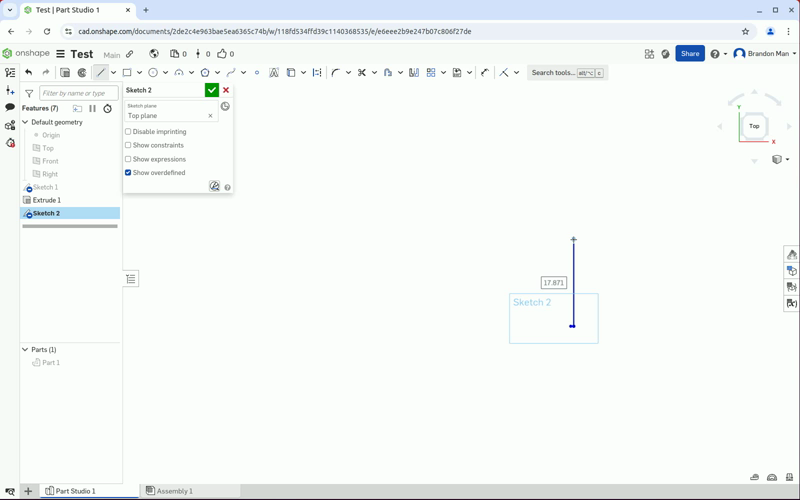
key_down(shift)
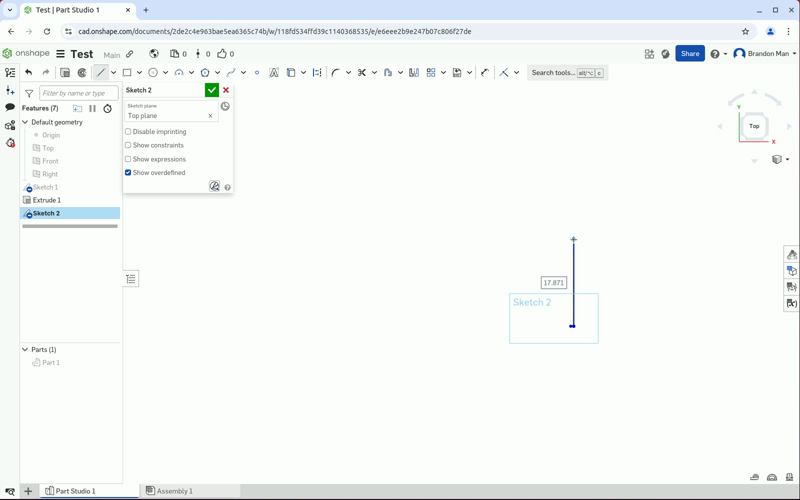
mouse_move(589, 239)
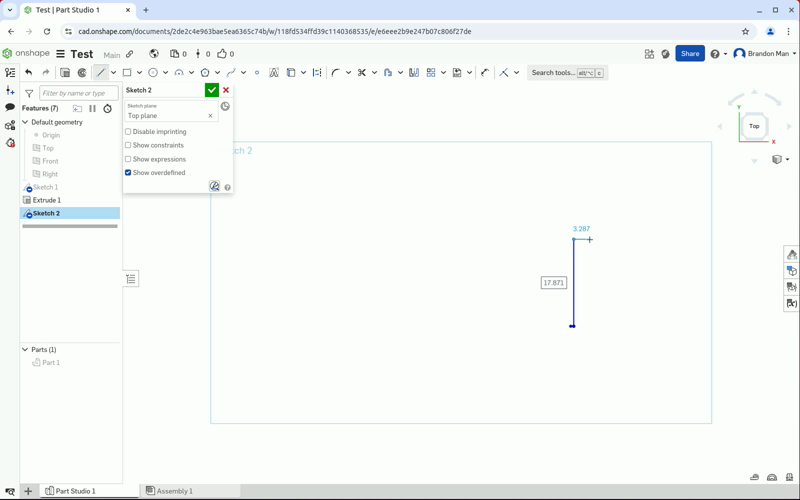
mouse_move(570, 239)
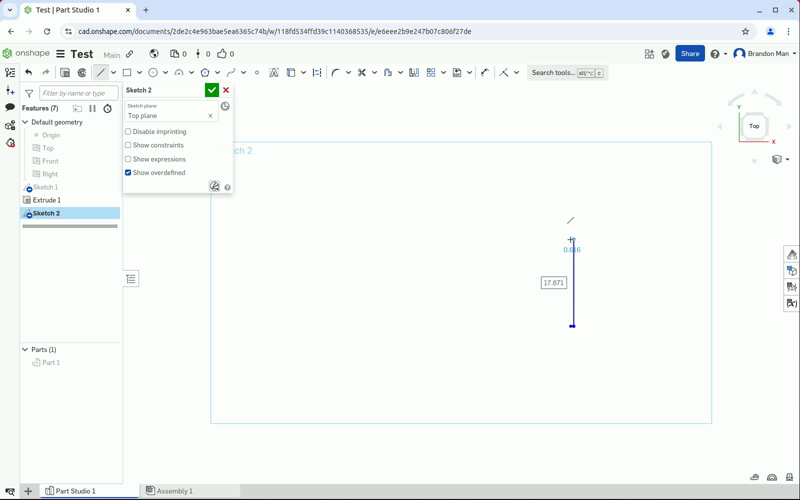
scroll(6)
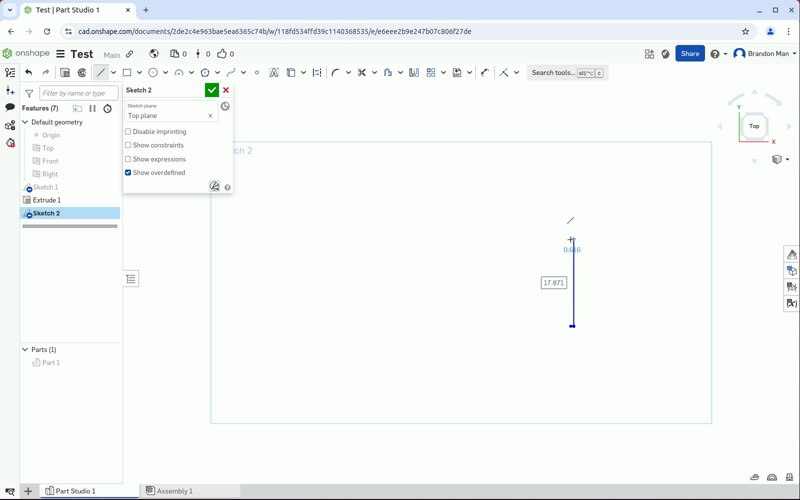
scroll(6)
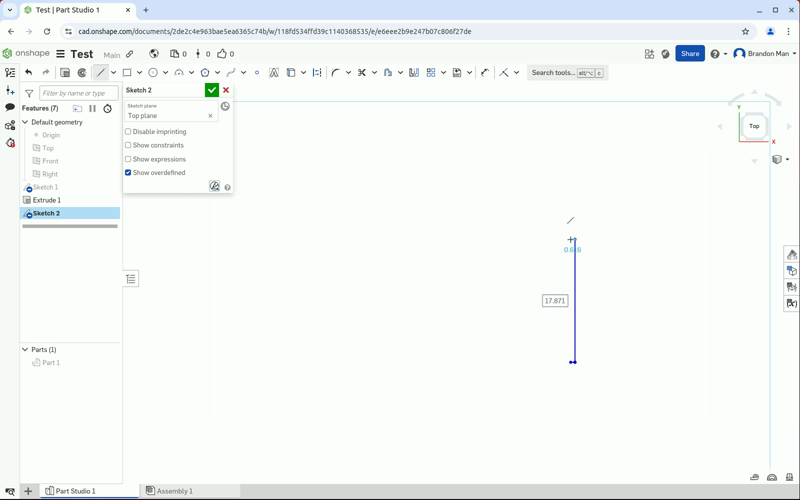
scroll(6)
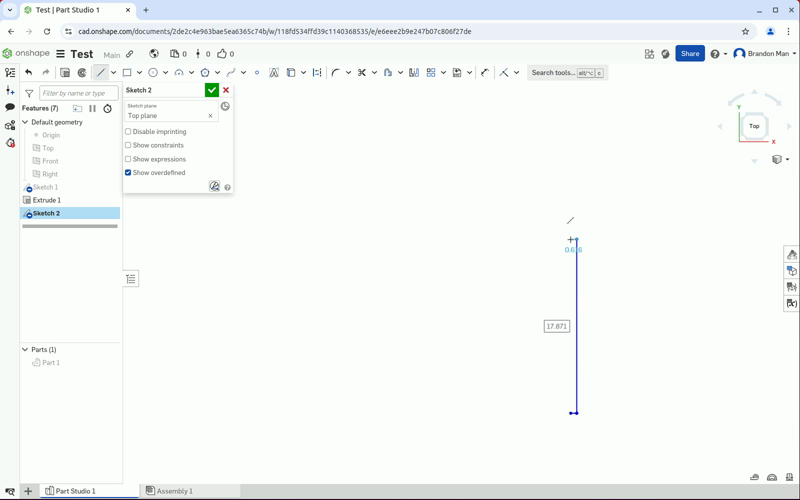
scroll(6)
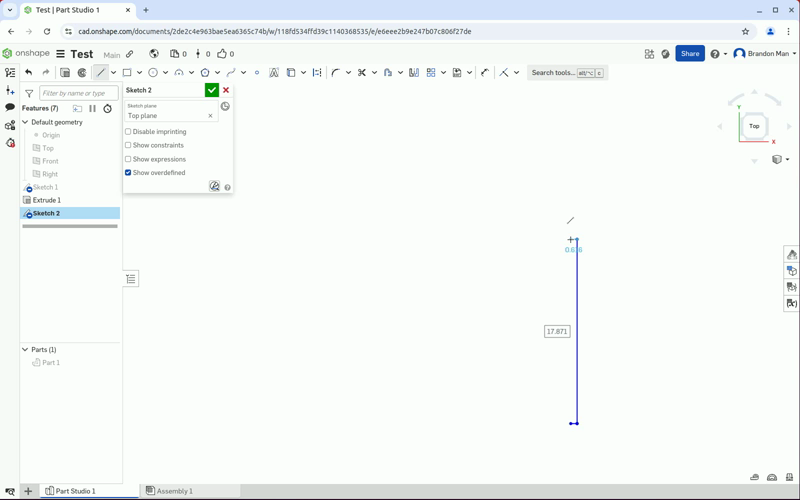
scroll(6)
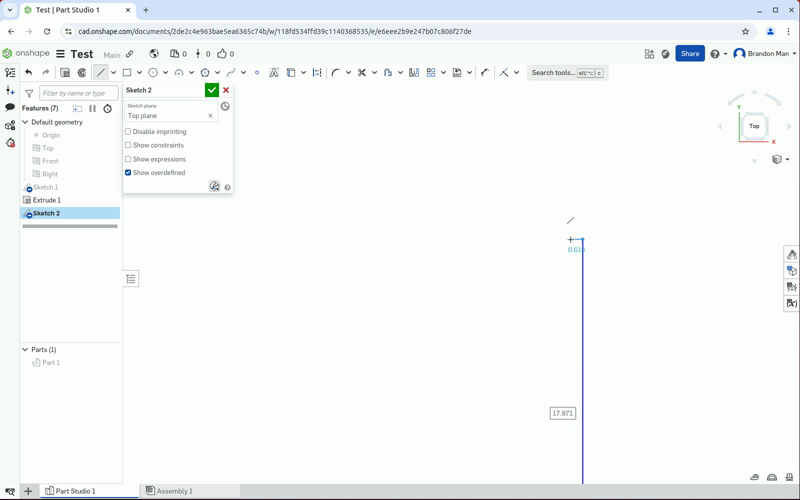
scroll(6)
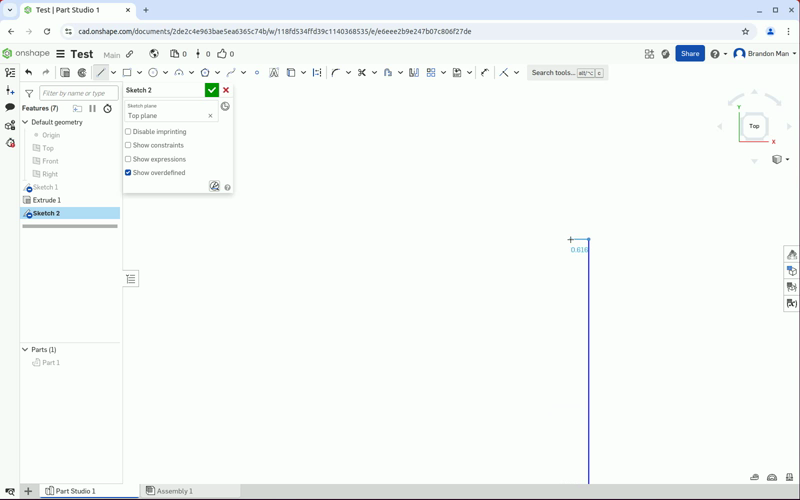
scroll(6)
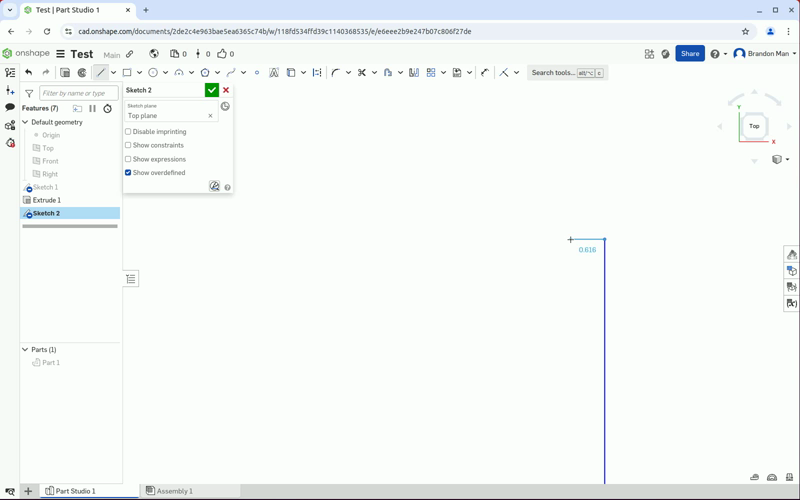
click(570, 239)
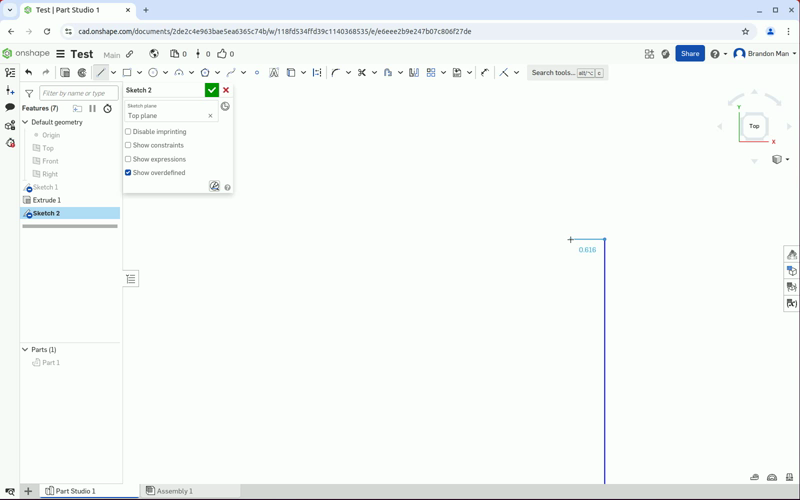
scroll(-6)
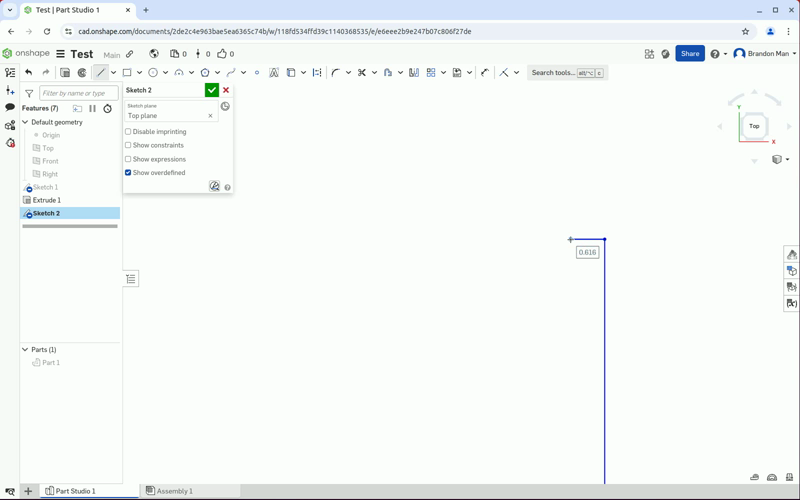
scroll(-6)
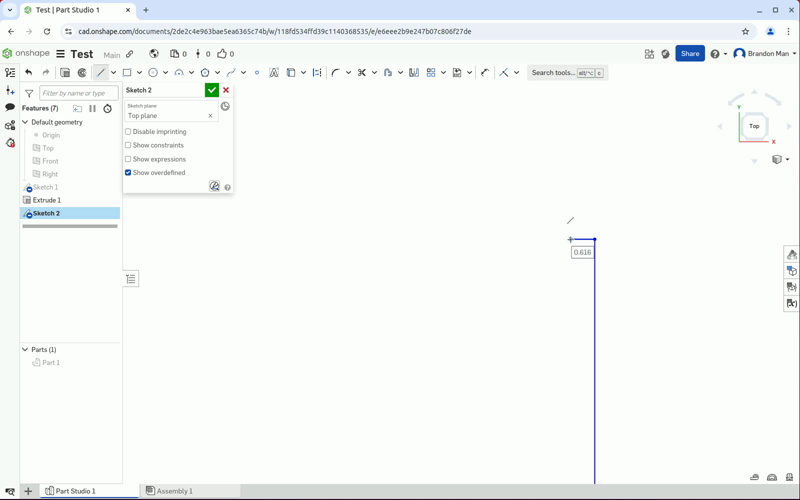
scroll(-6)
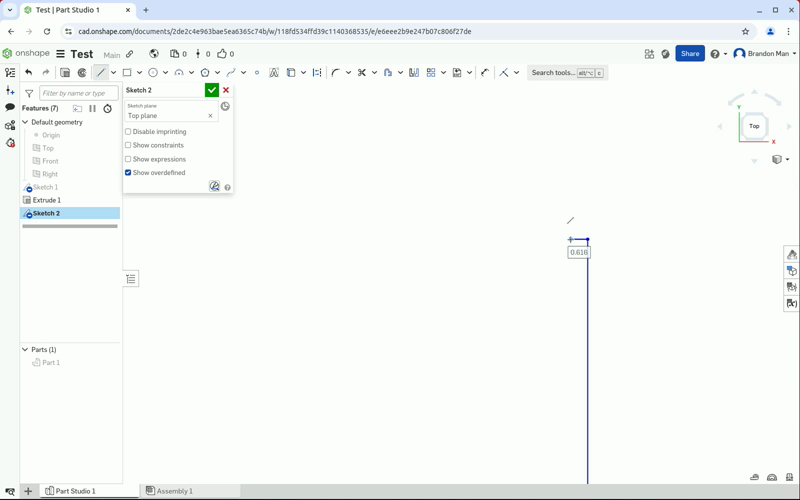
scroll(-6)
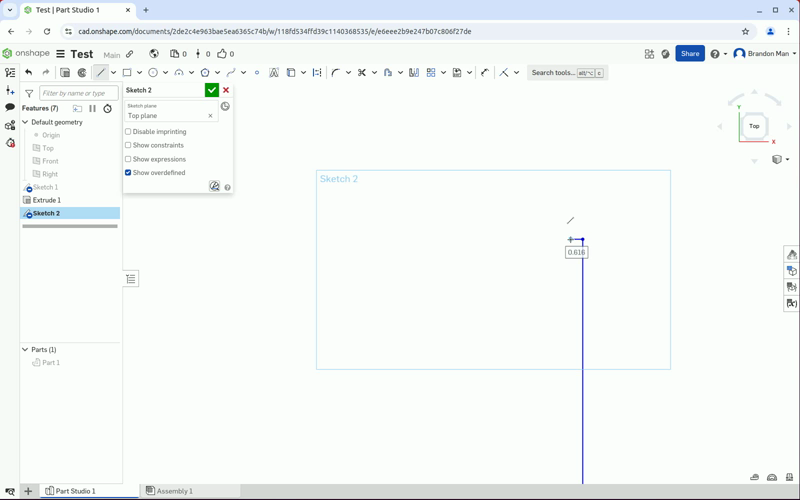
scroll(-6)
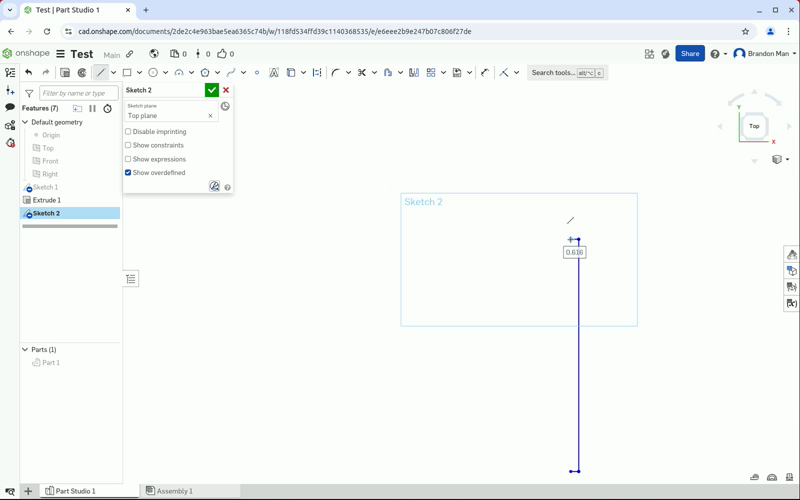
scroll(-6)
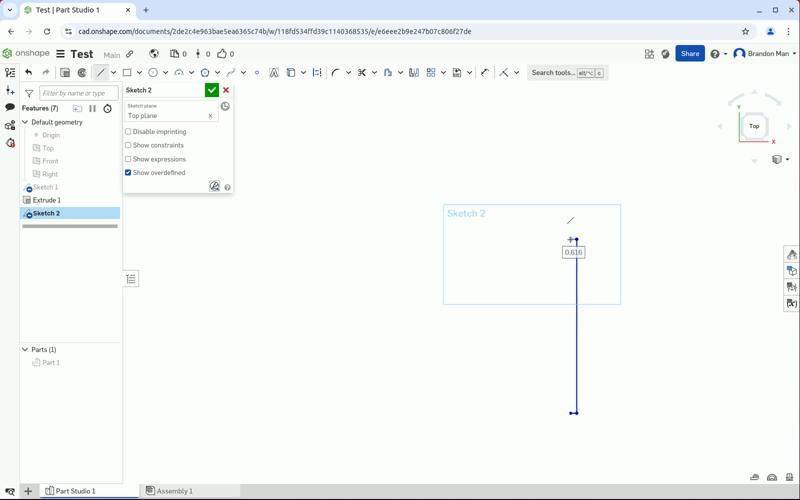
scroll(-6)
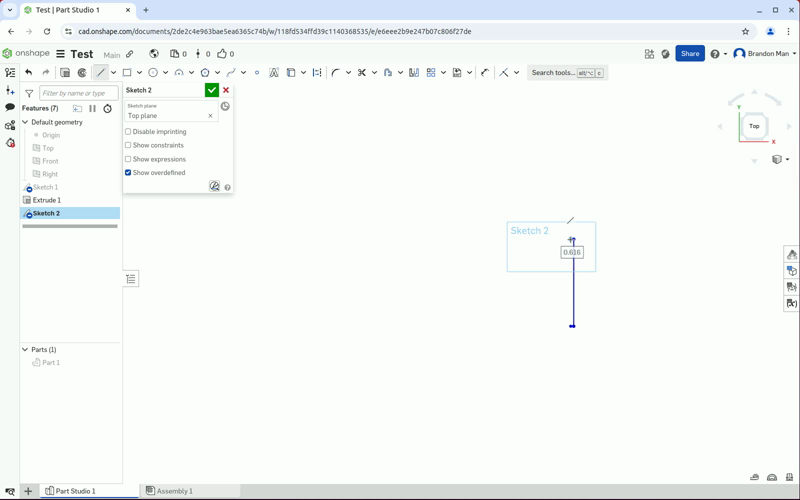
key_up(shift)
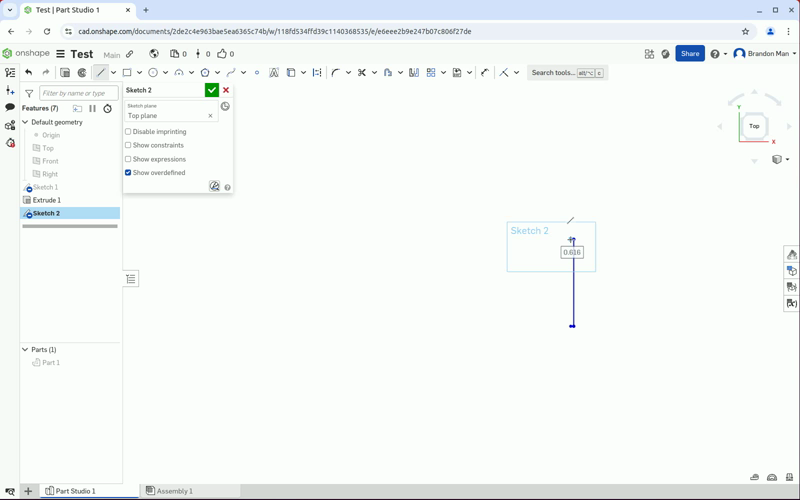
key_down(shift)
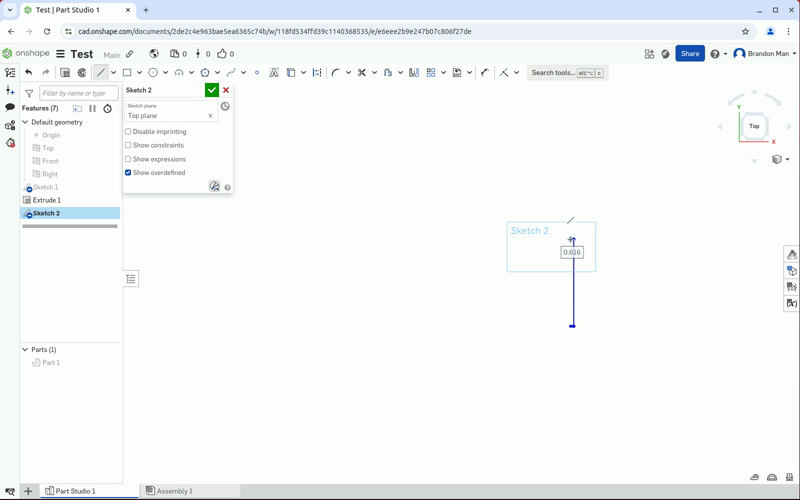
mouse_move(570, 326)
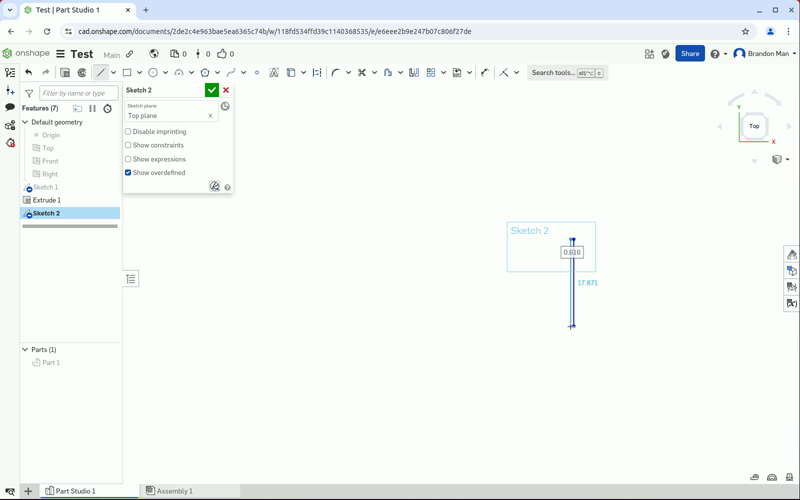
scroll(6)
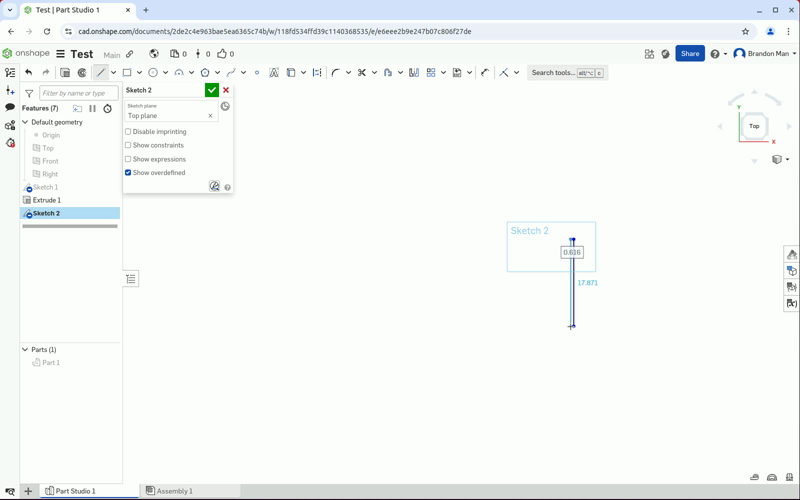
scroll(6)
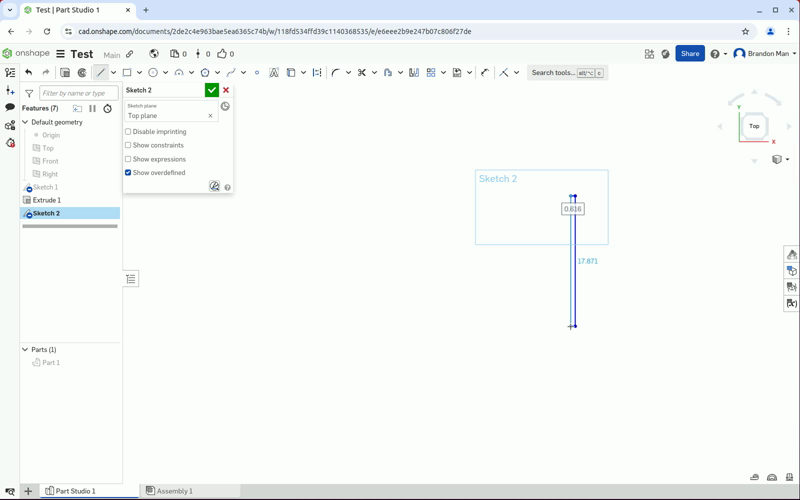
scroll(6)
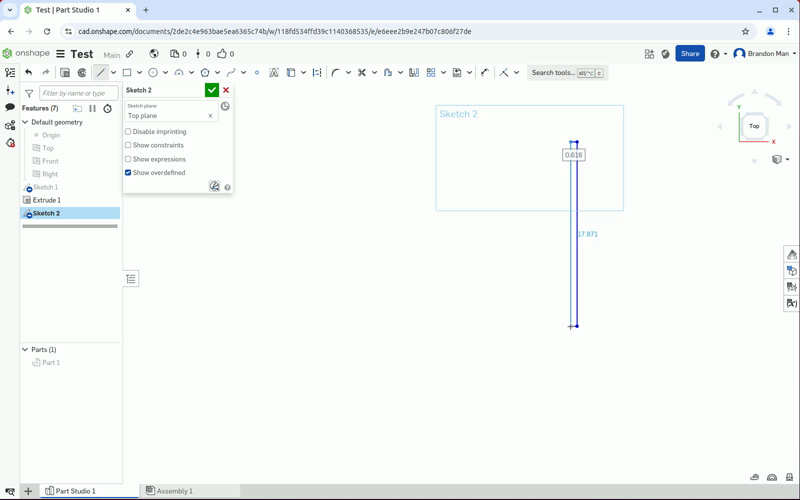
scroll(6)
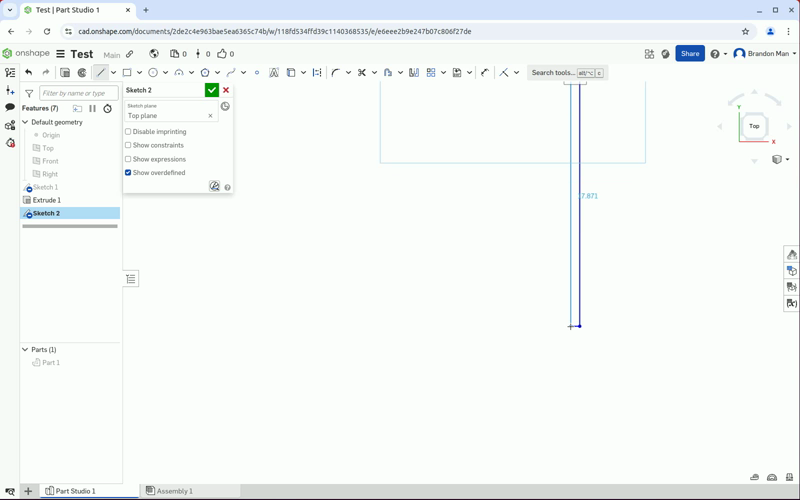
scroll(6)
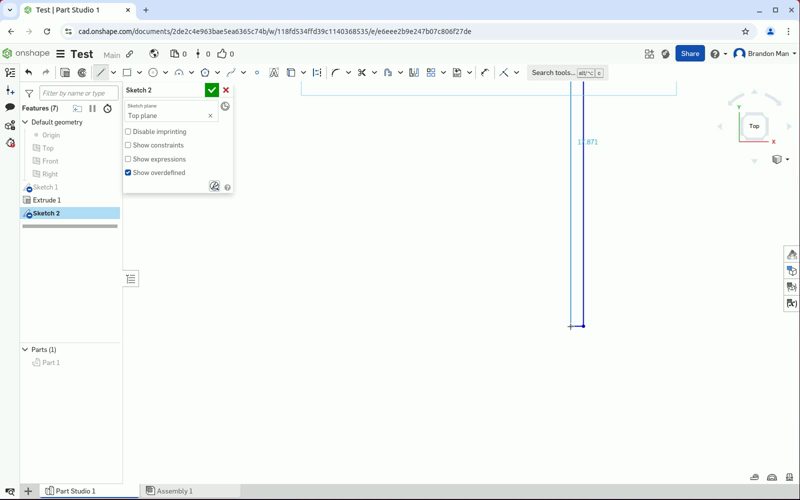
scroll(6)
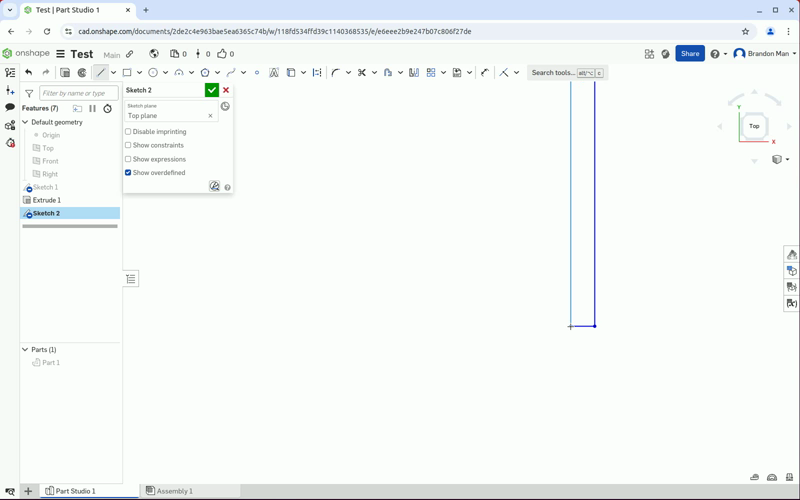
scroll(6)
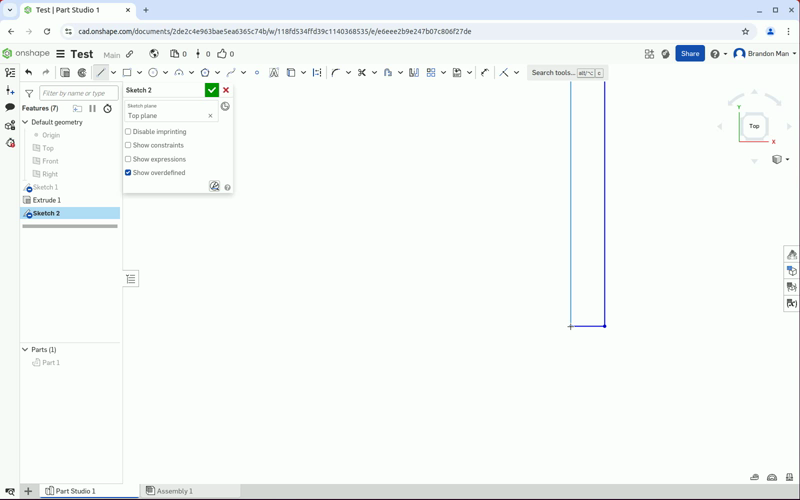
key_up(shift)
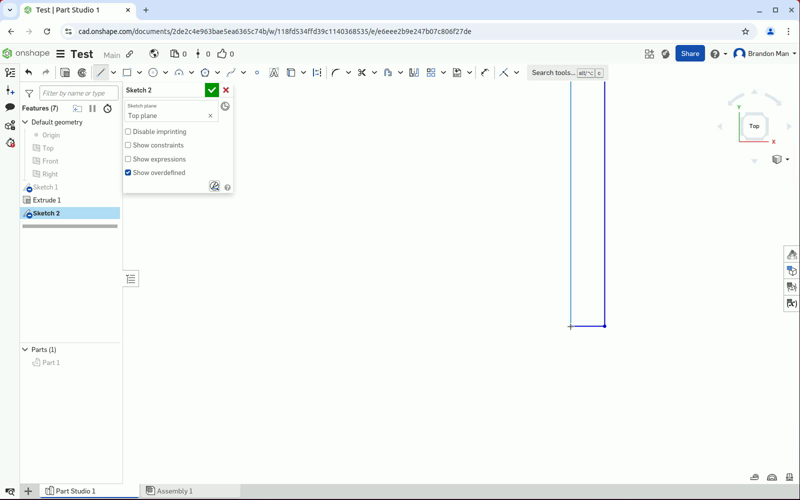
click(570, 326)
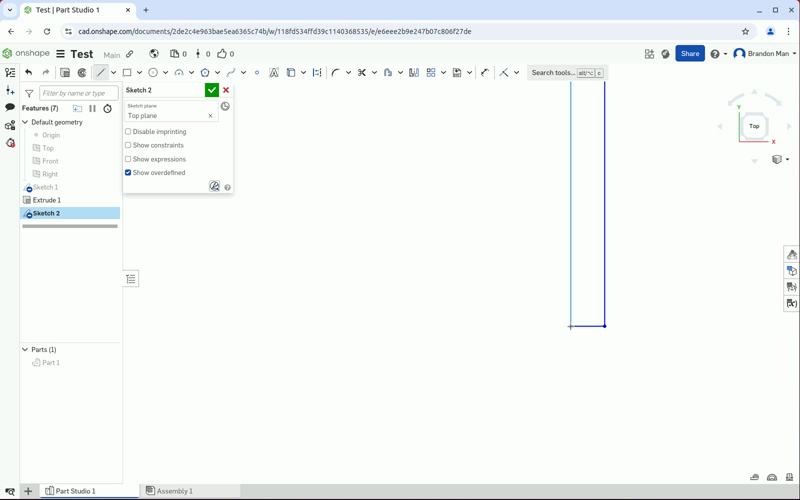
scroll(-6)
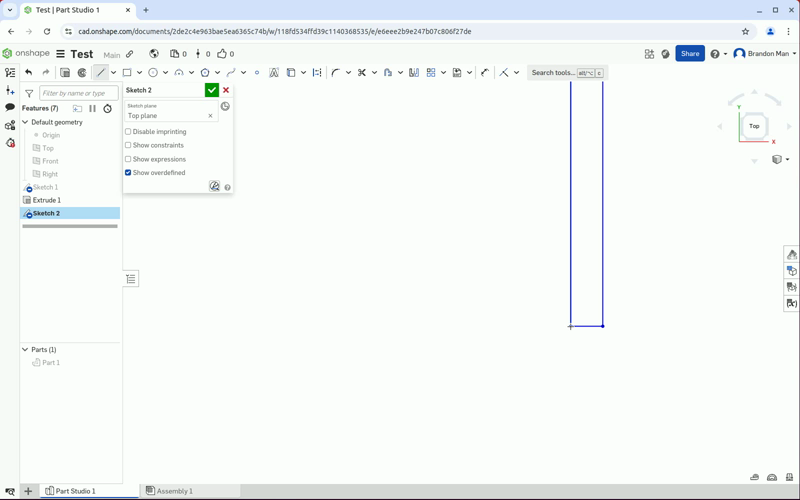
scroll(-6)
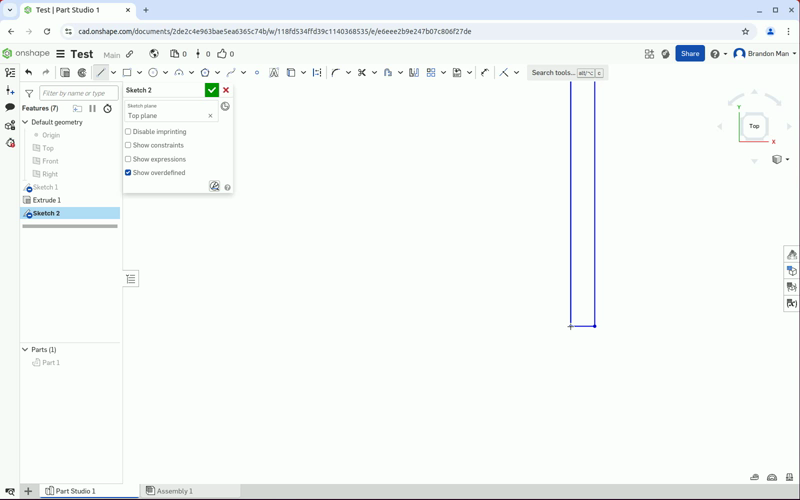
scroll(-6)
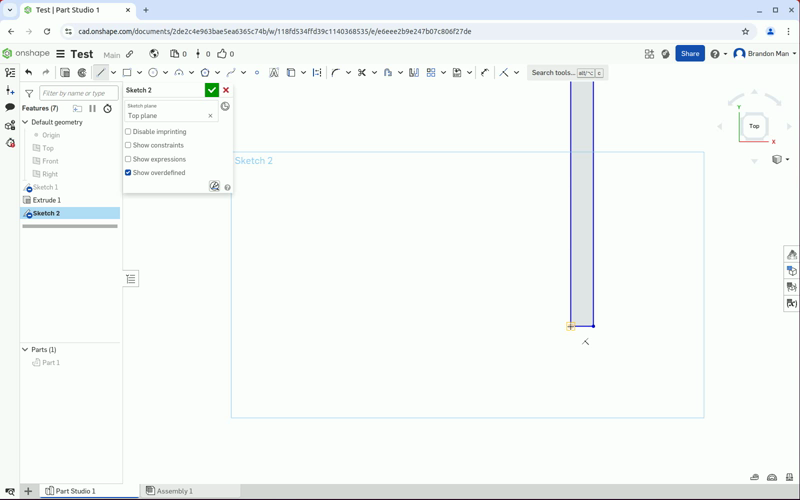
scroll(-6)
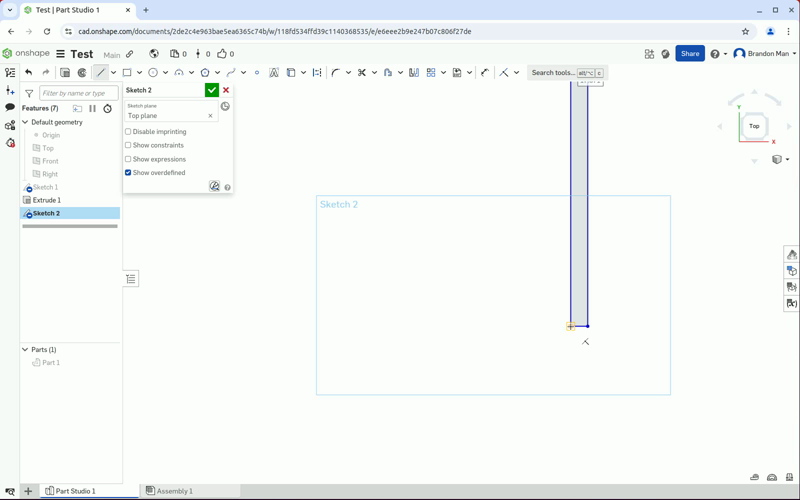
scroll(-6)
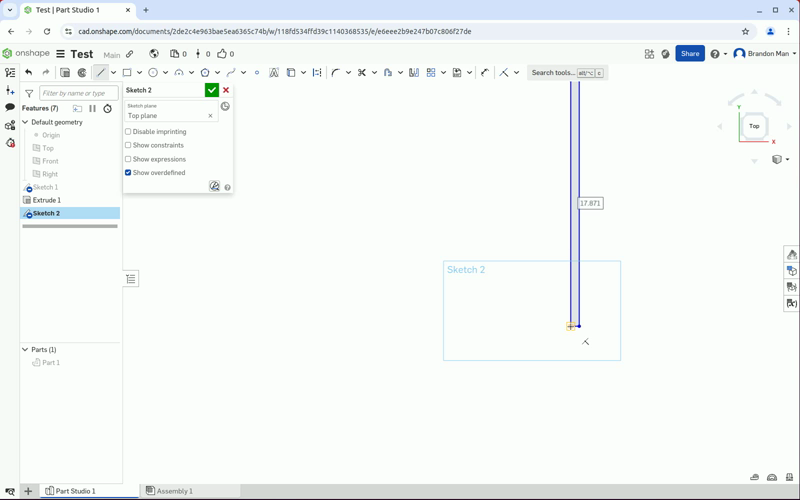
scroll(-6)
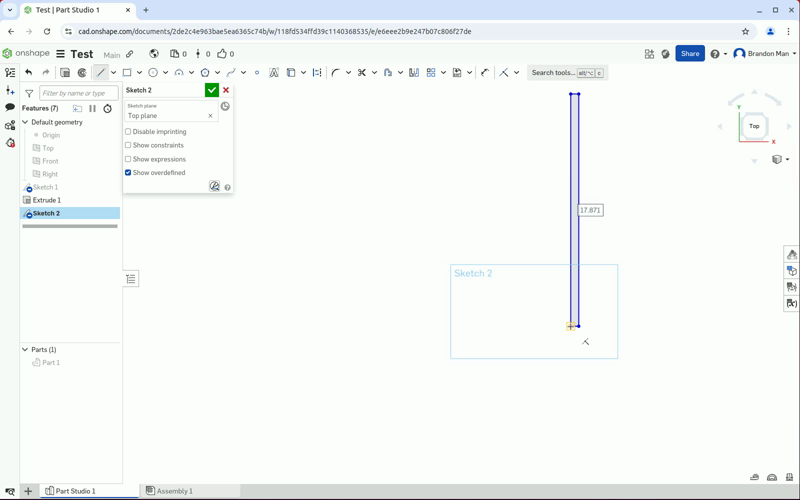
scroll(-6)
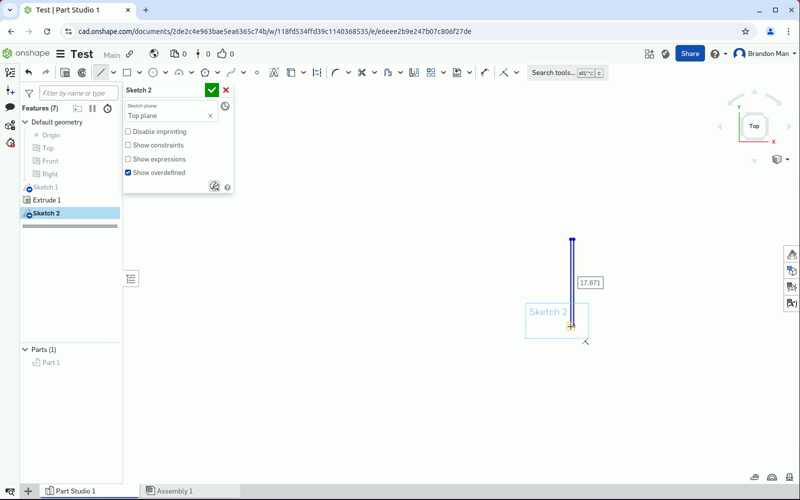
key(esc)
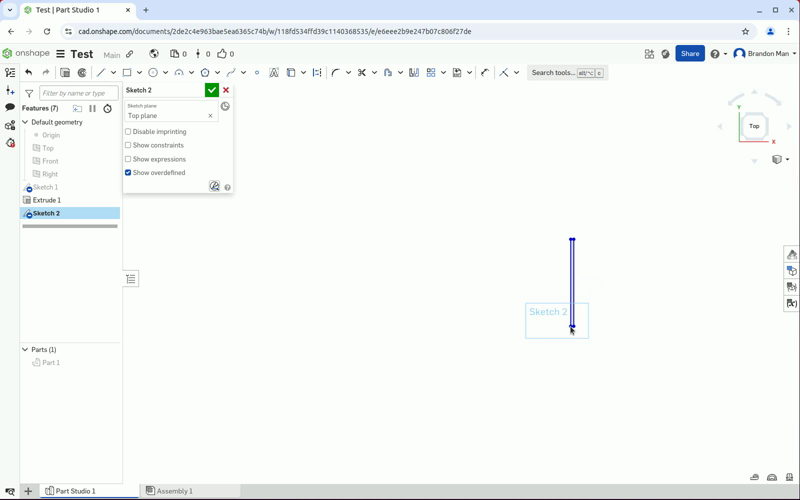
mouse_move(573, 308)
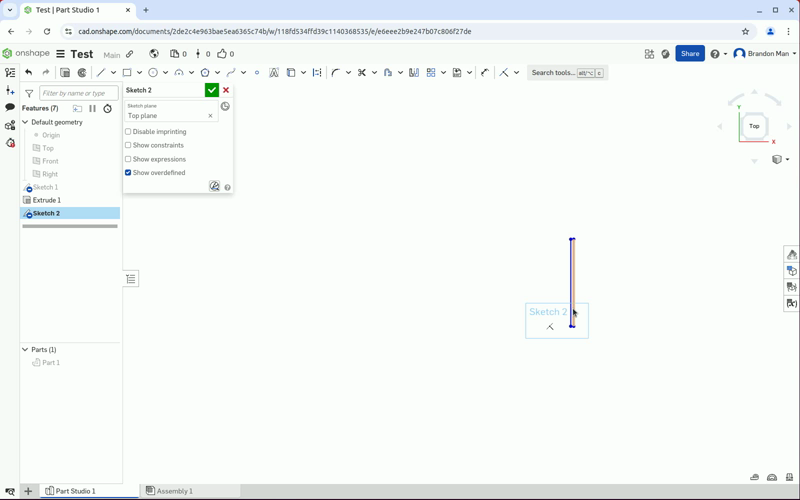
scroll(6)
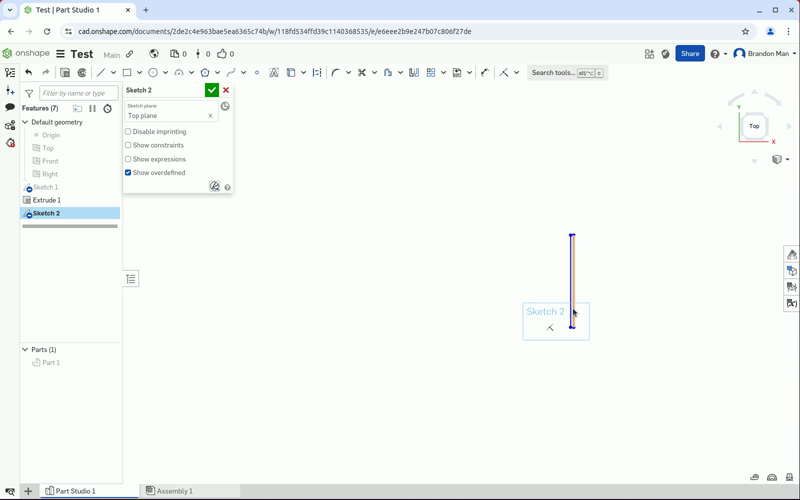
scroll(6)
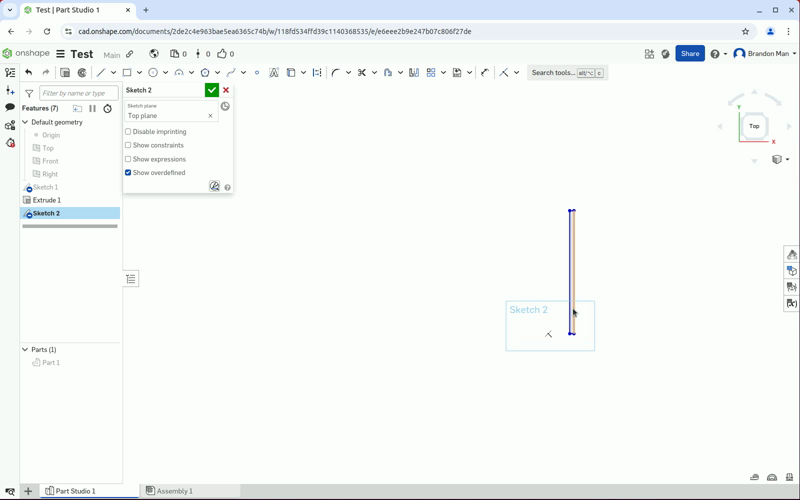
scroll(6)
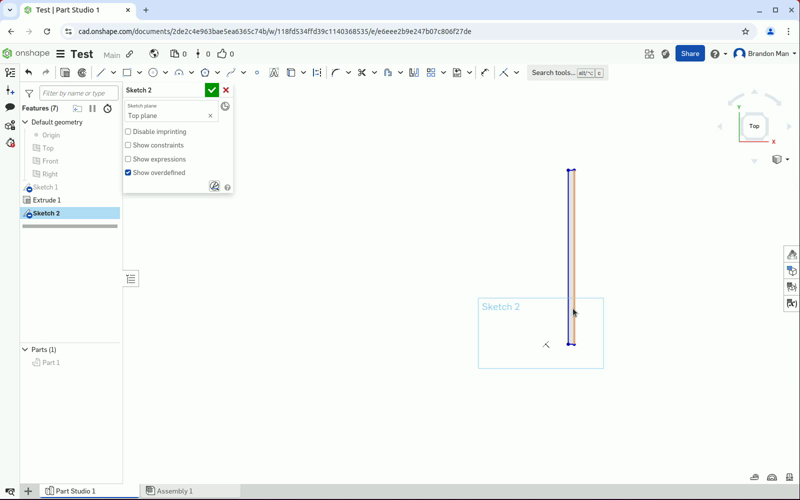
scroll(6)
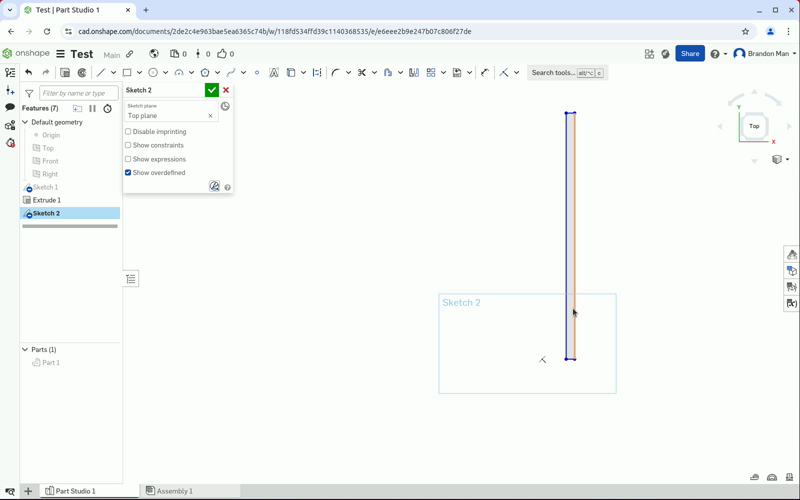
scroll(6)
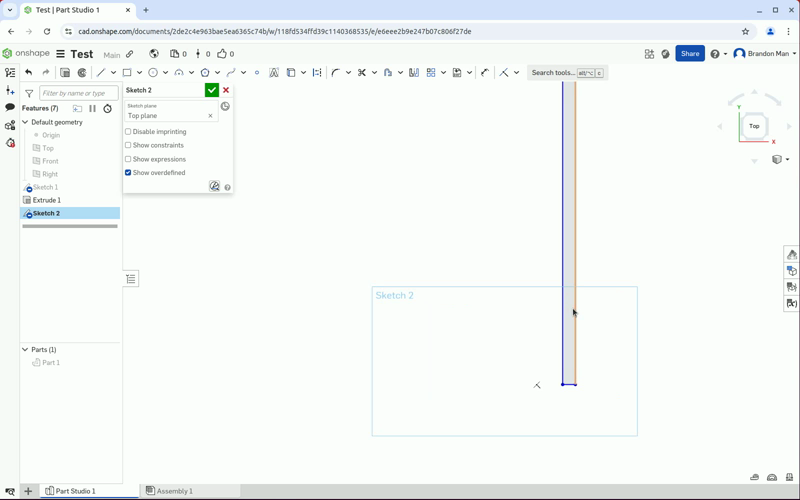
scroll(6)
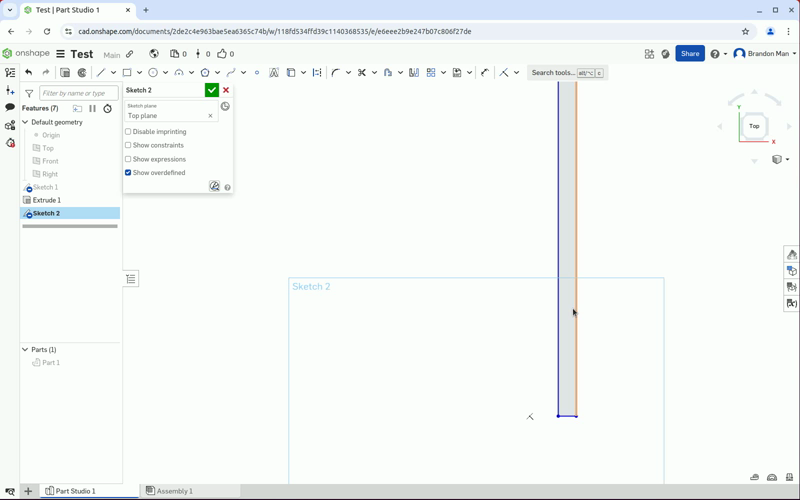
scroll(6)
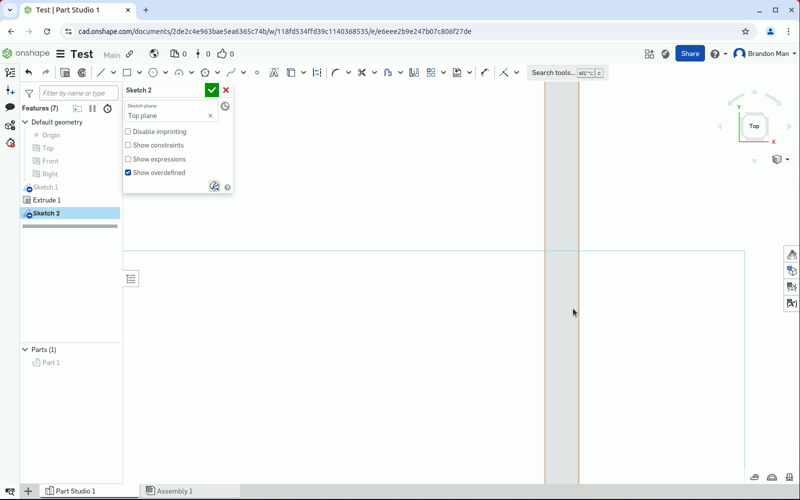
click(573, 308)
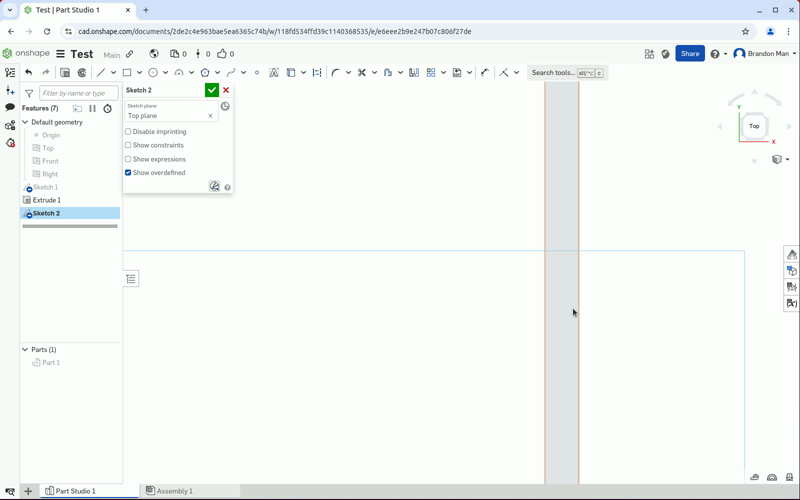
scroll(-6)
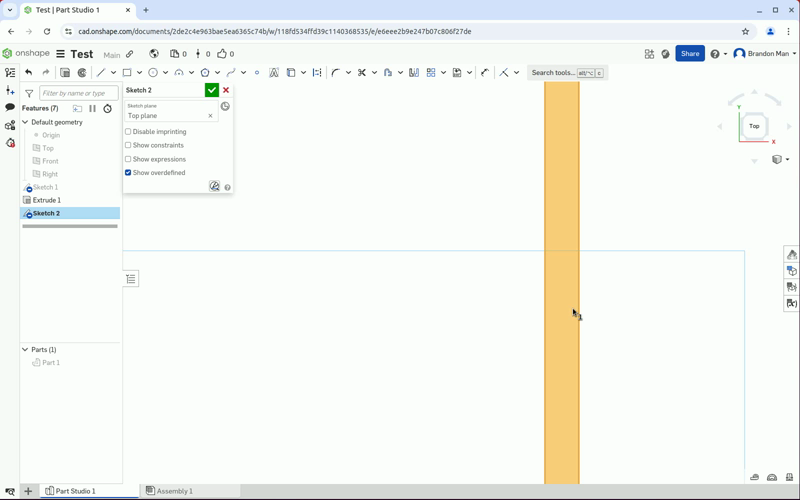
scroll(-6)
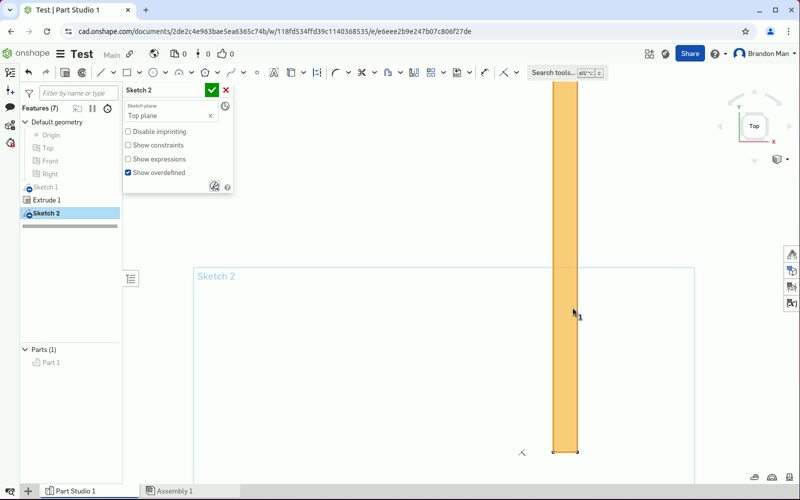
scroll(-6)
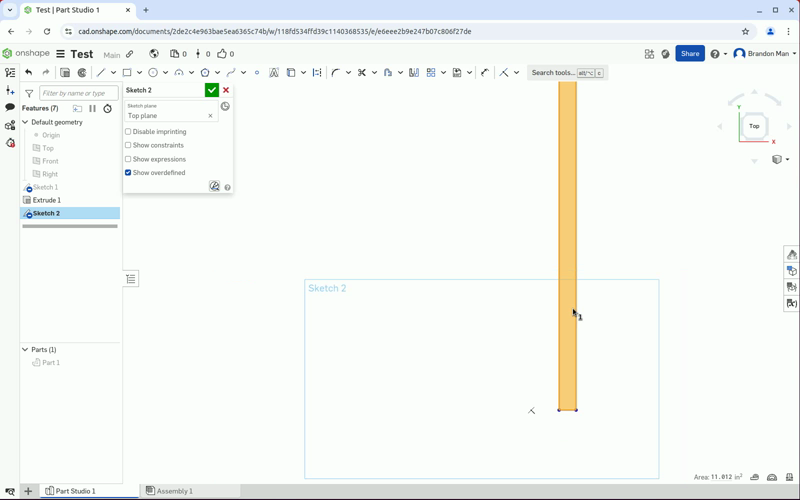
scroll(-6)
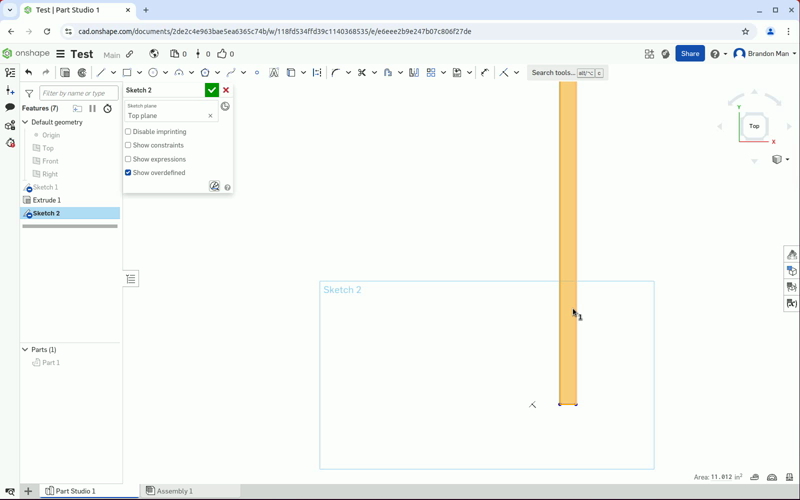
scroll(-6)
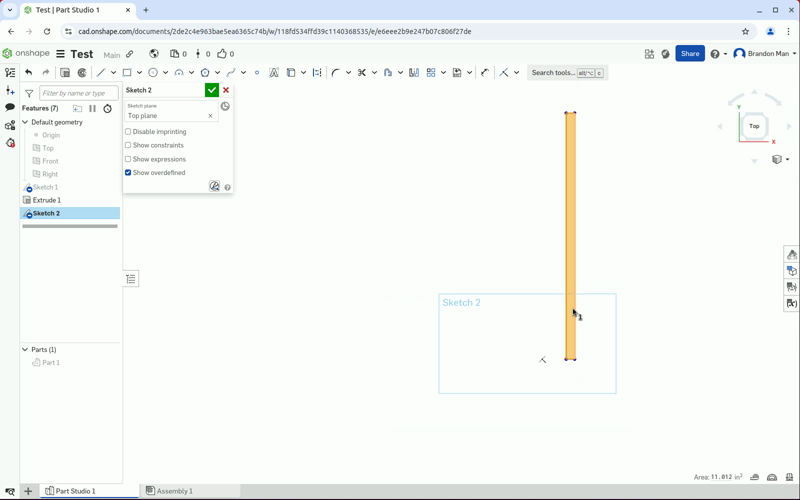
scroll(-6)
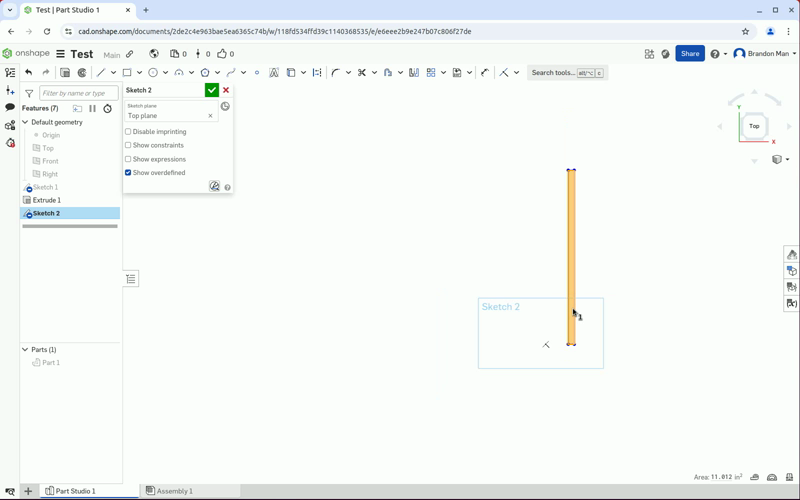
scroll(-6)
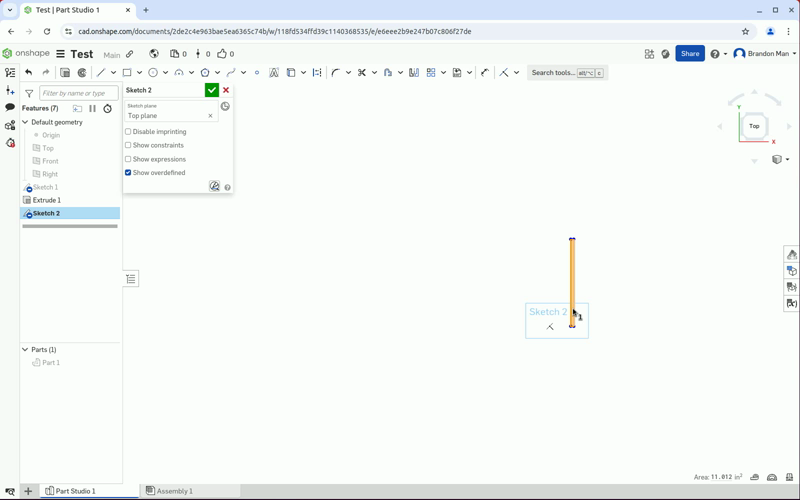
mouse_move(73, 352)
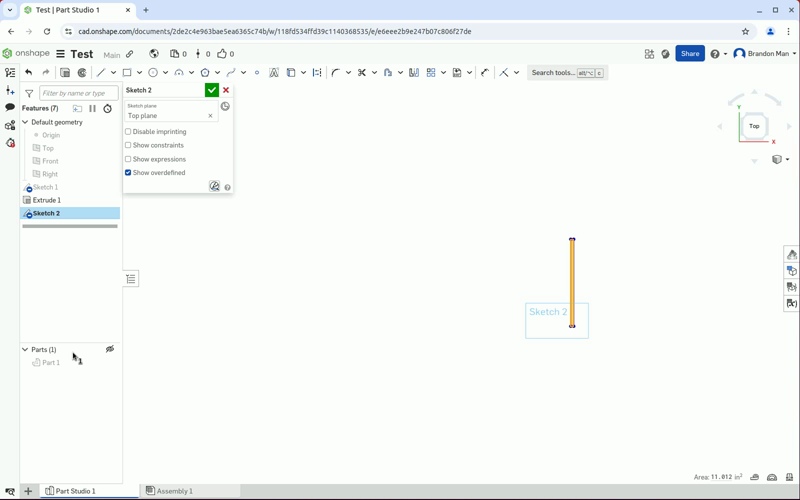
key(shift+y)
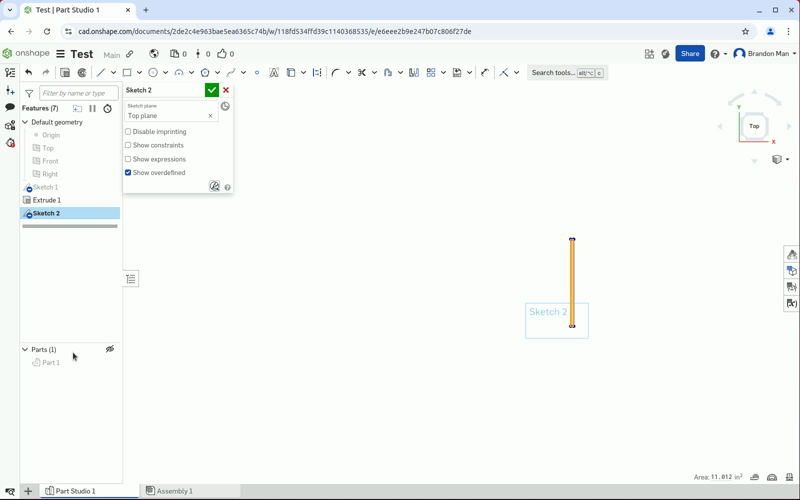
key(shift+e)
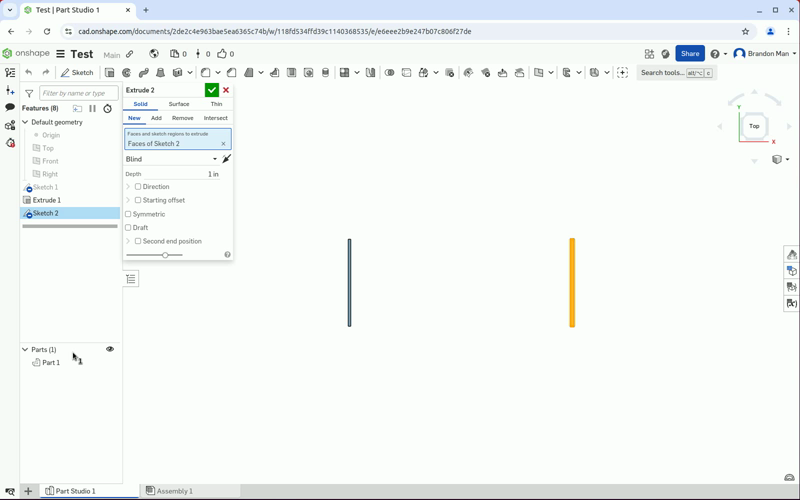
mouse_move(143, 106)
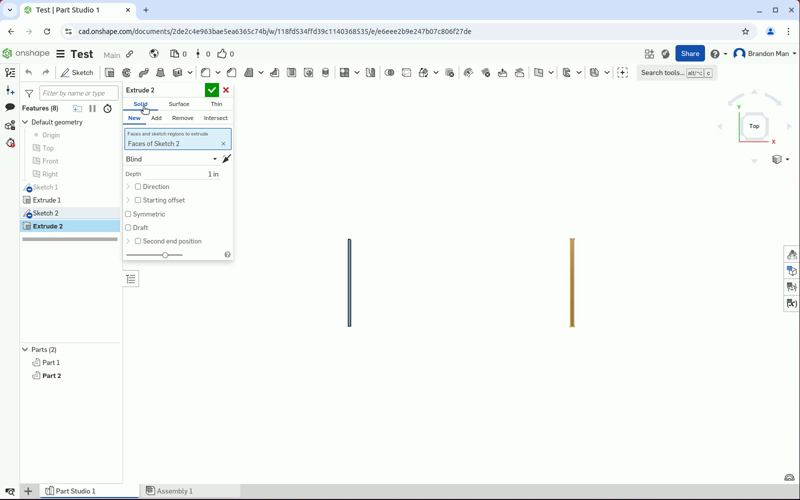
click(143, 106)
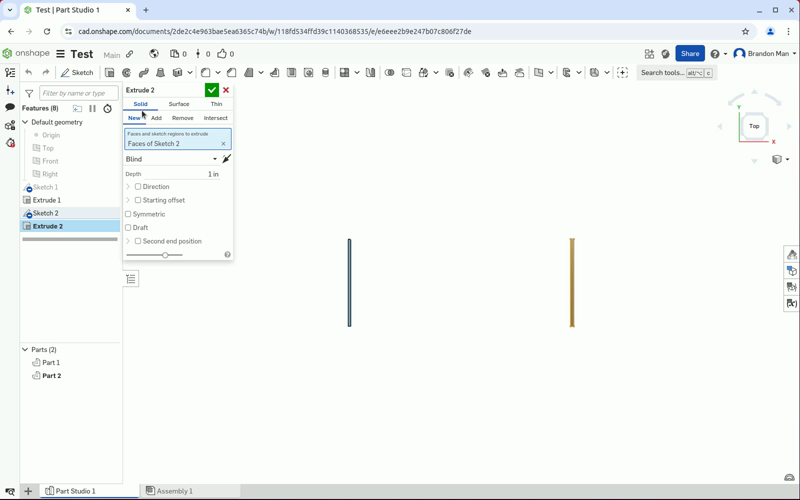
mouse_move(137, 120)
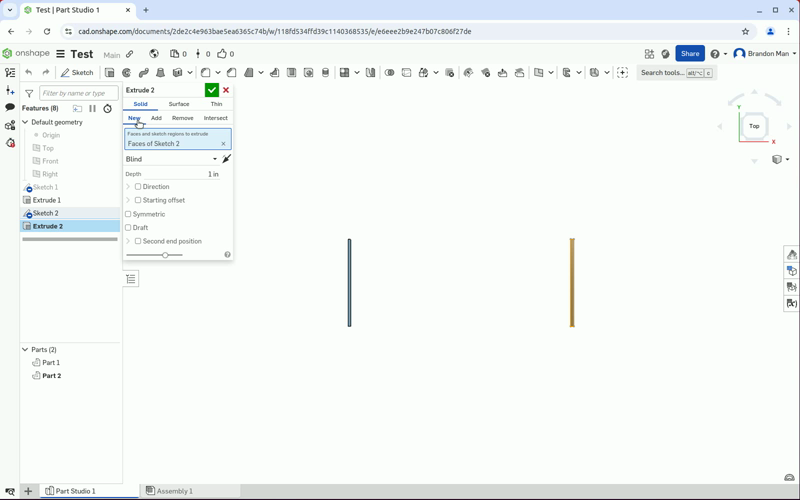
click(137, 120)
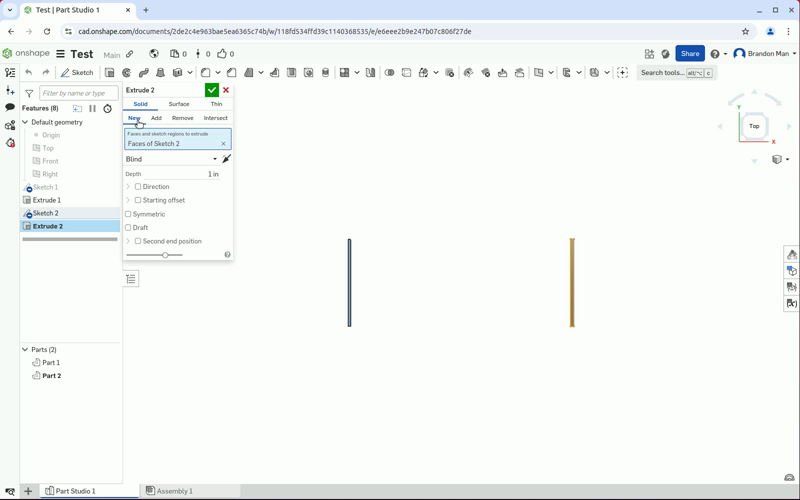
key(tab, 4)
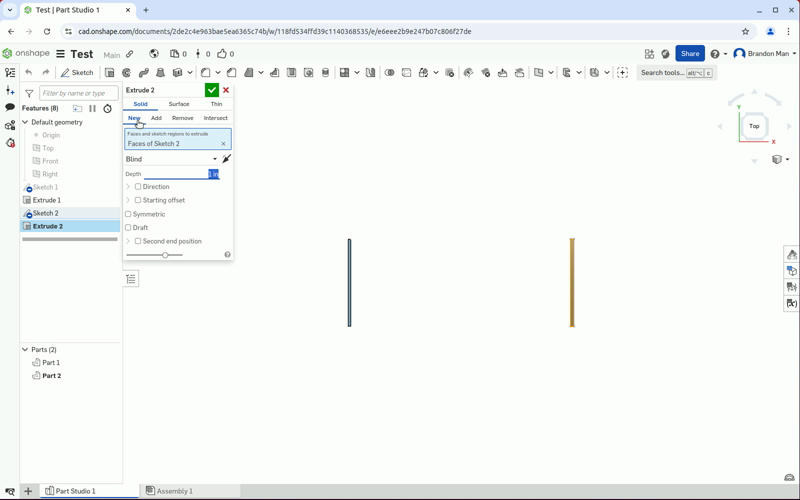
text(13.239)
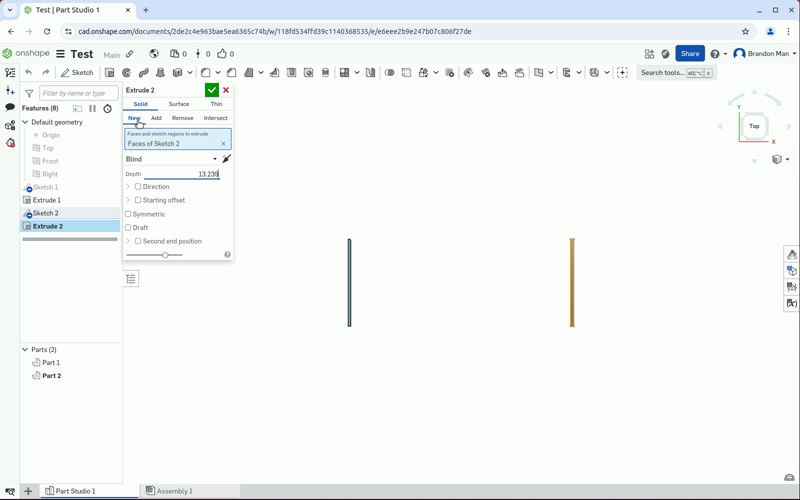
key(enter)
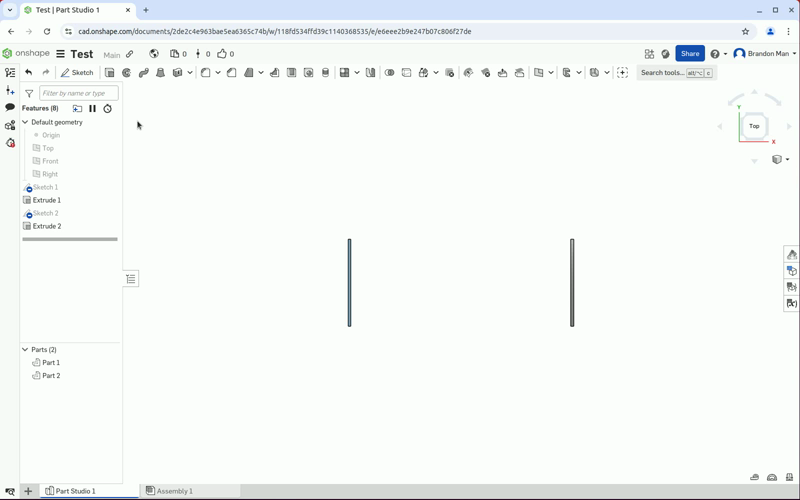
key(shift+h)
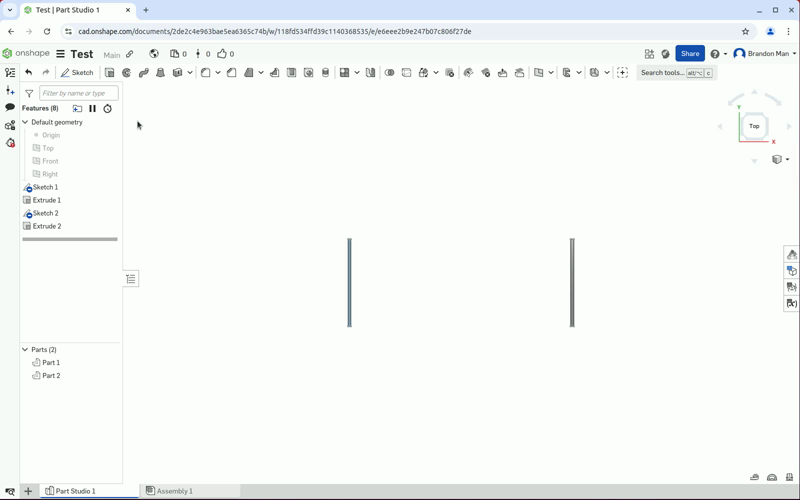
key(shift+h)
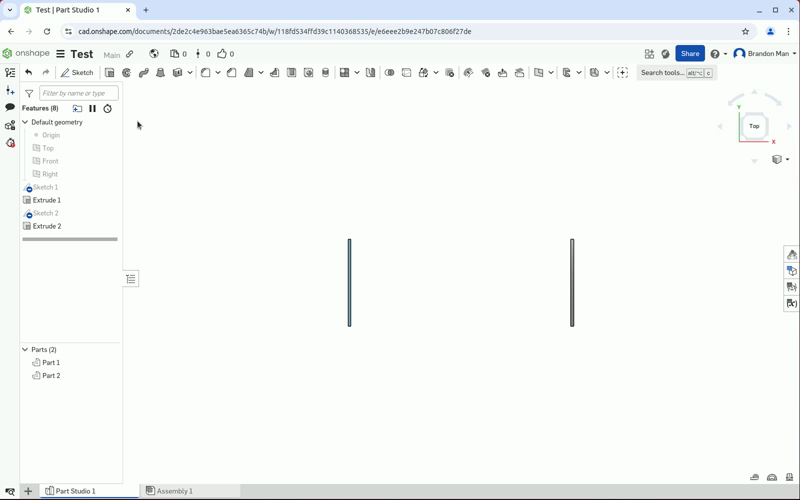
mouse_move(73, 189)
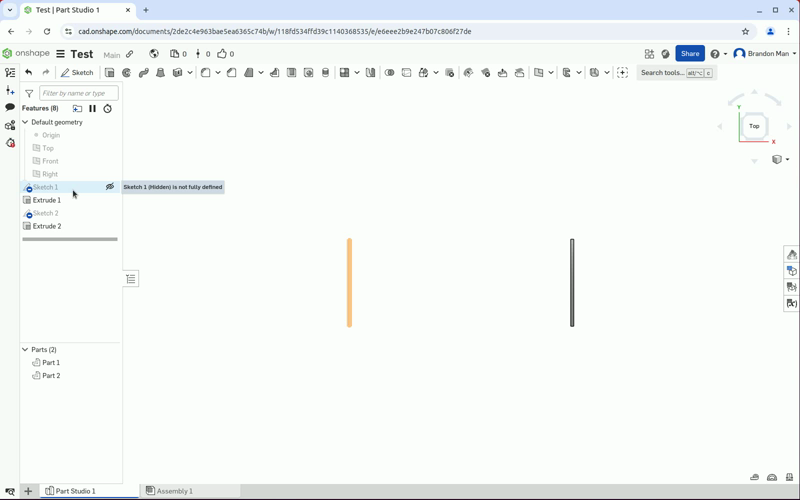
click(73, 189)
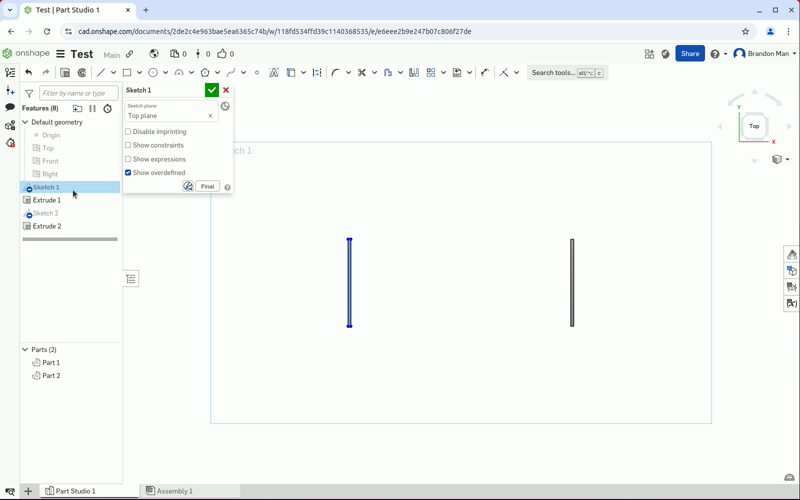
mouse_move(229, 92)
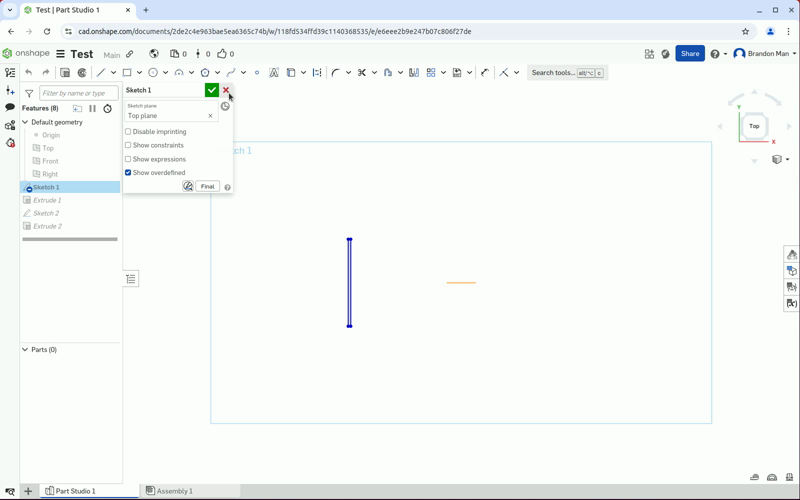
click(229, 92)
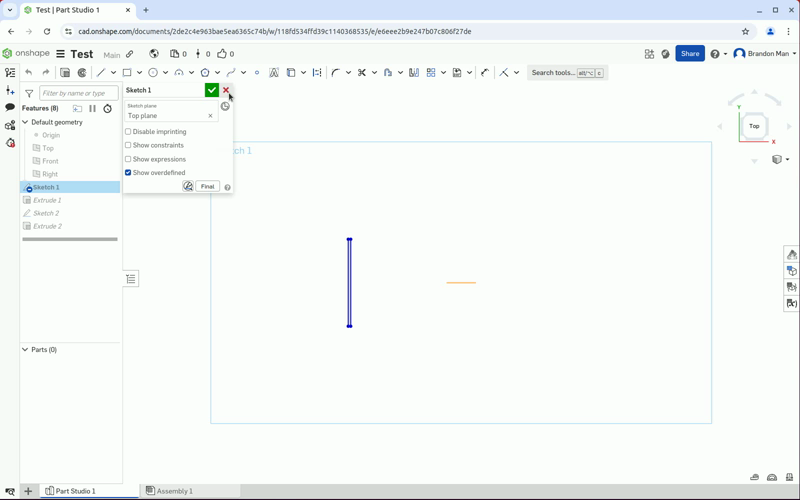
key(shift+s)
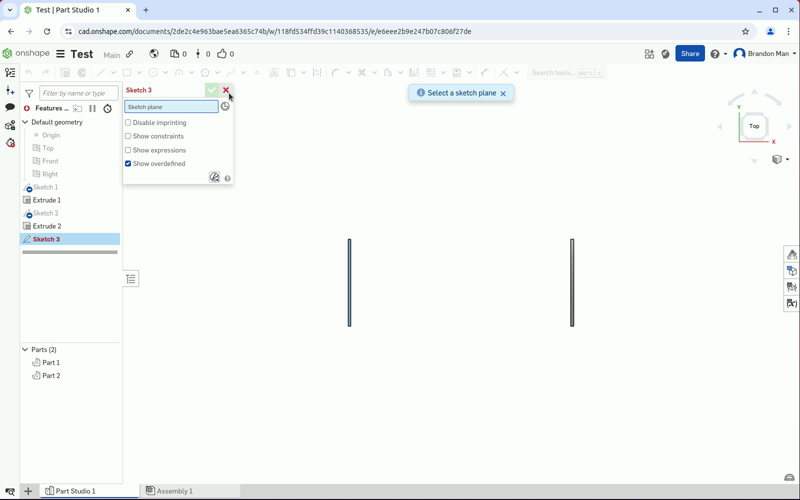
mouse_move(73, 150)
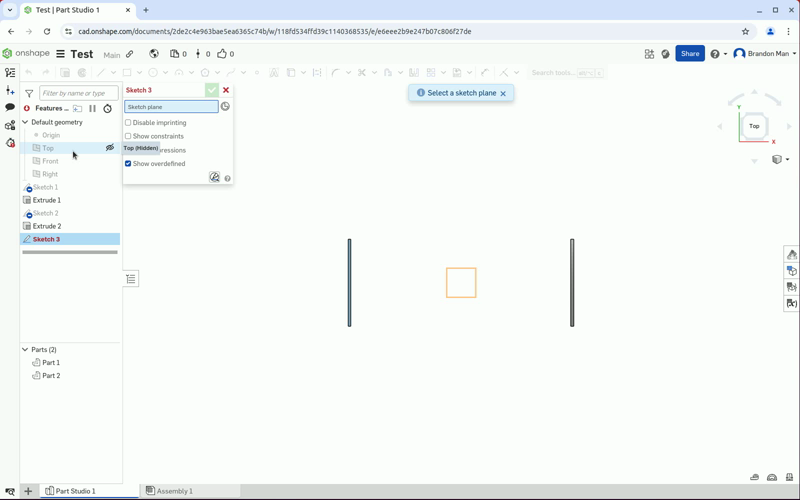
click(73, 150)
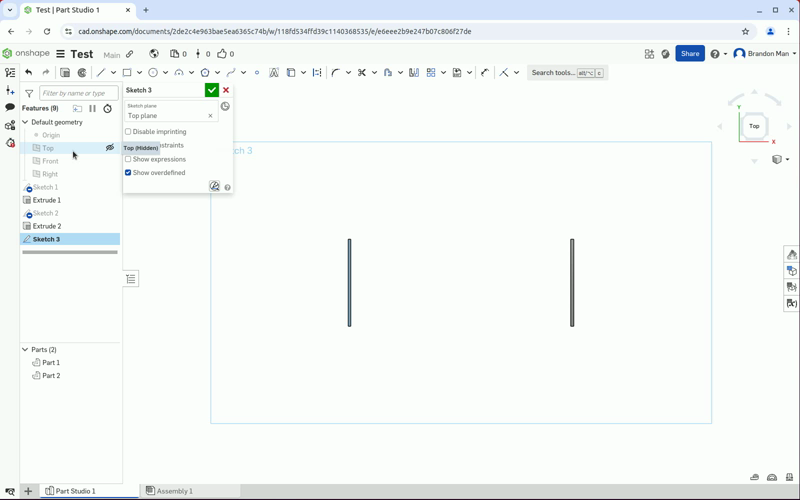
mouse_move(73, 352)
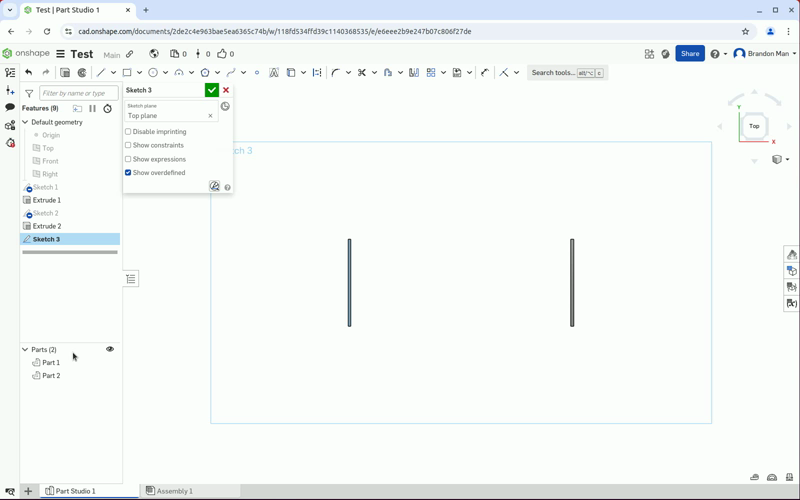
key(y)
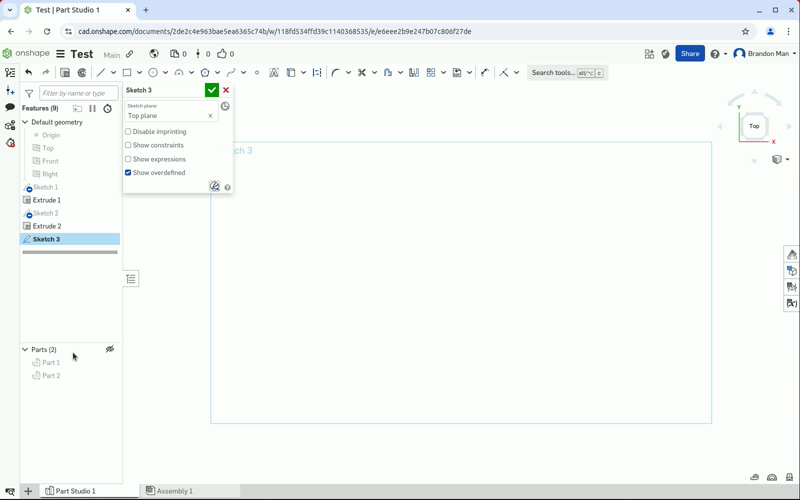
key(l)
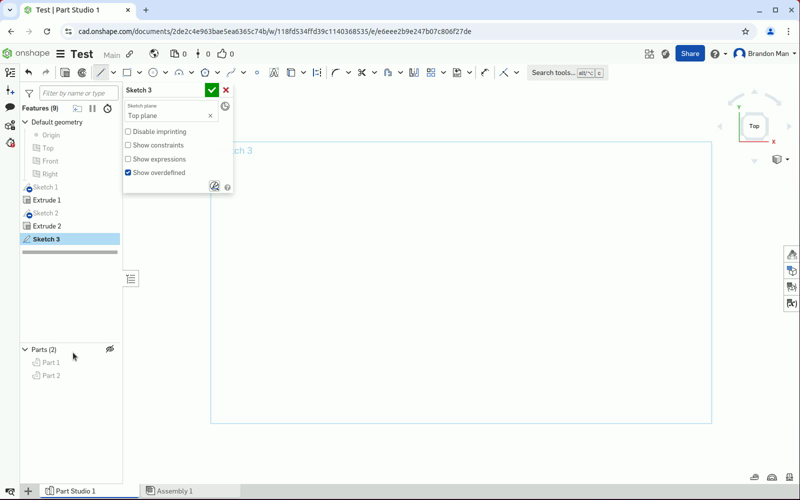
key_down(shift)
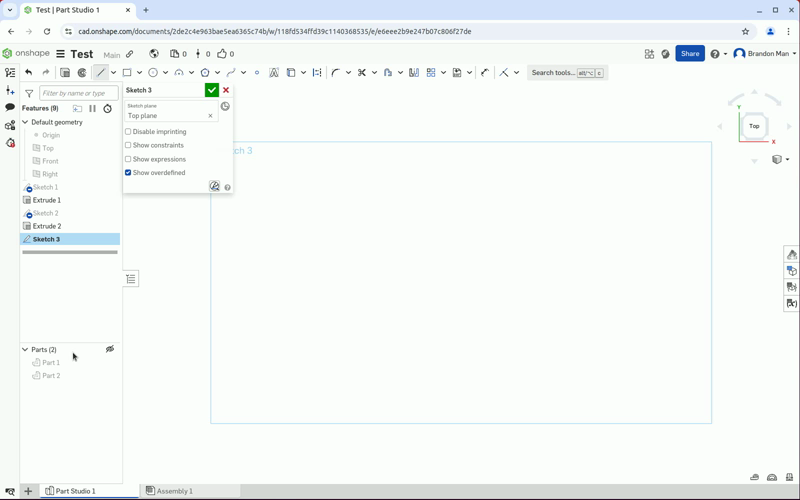
mouse_move(348, 326)
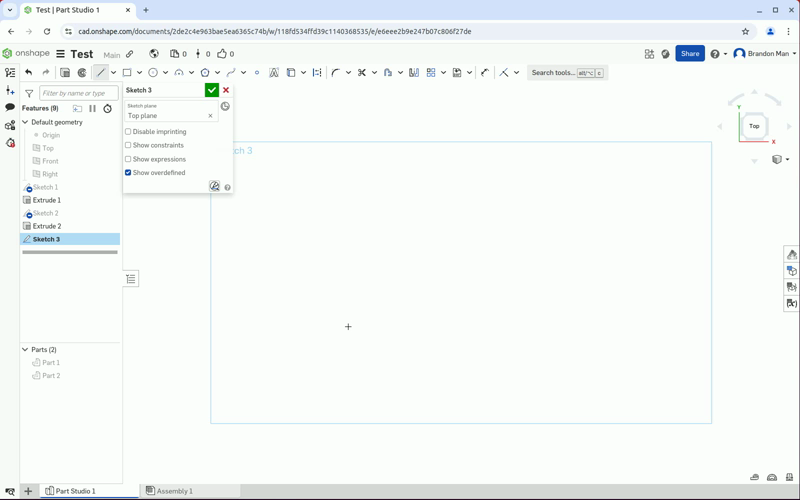
click(348, 326)
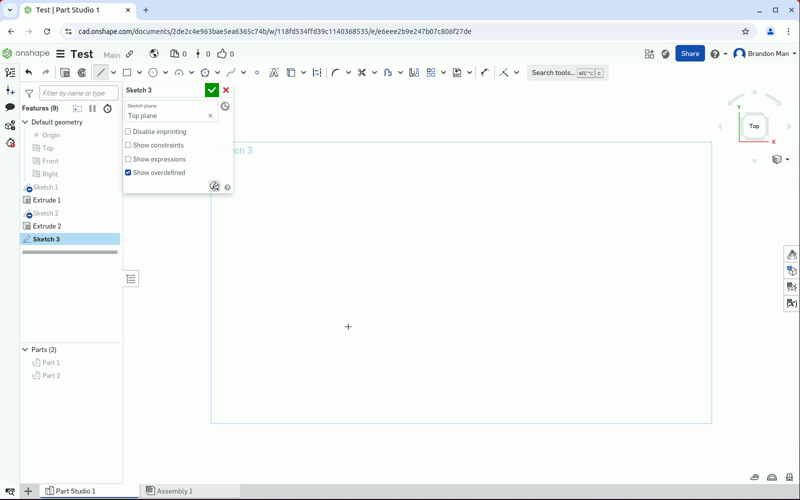
key_up(shift)
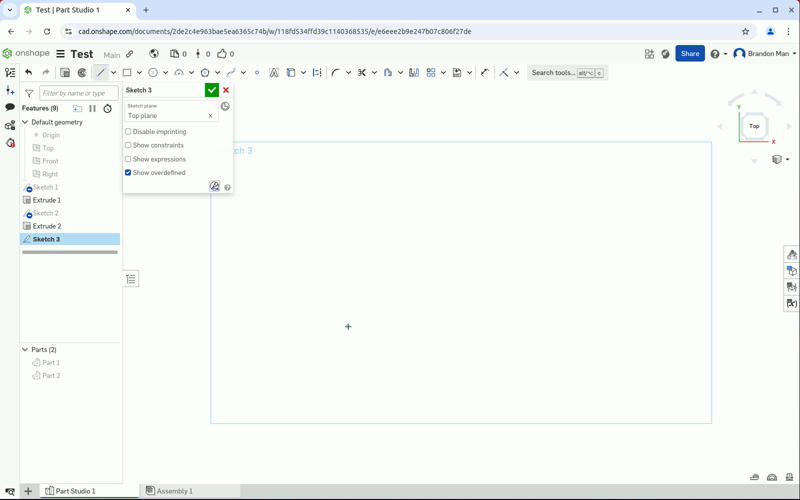
key_down(shift)
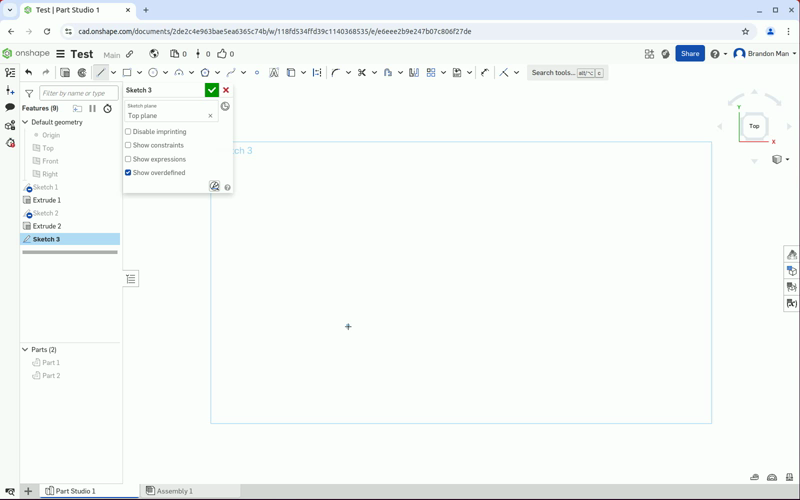
mouse_move(378, 326)
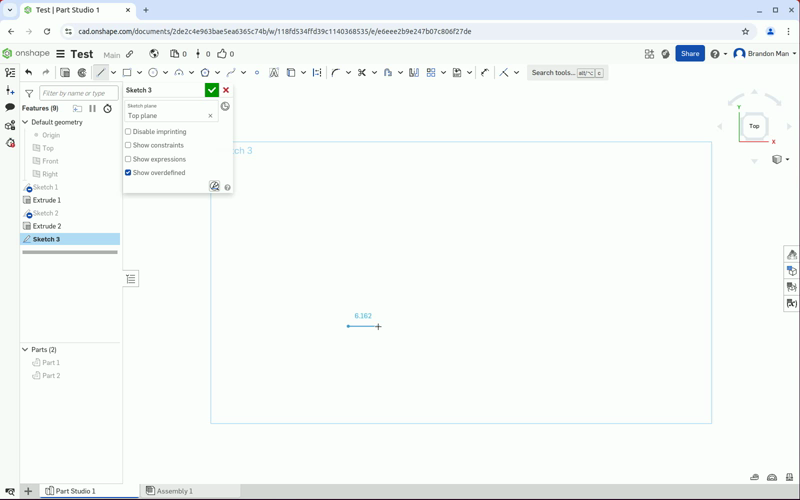
mouse_move(350, 326)
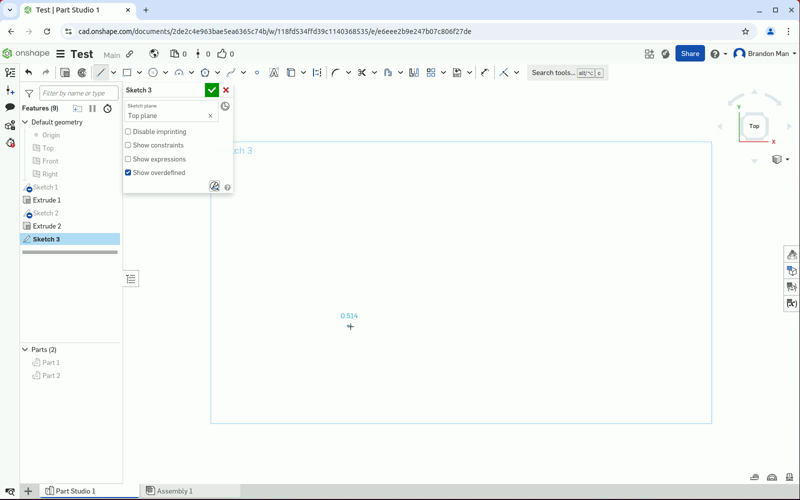
scroll(6)
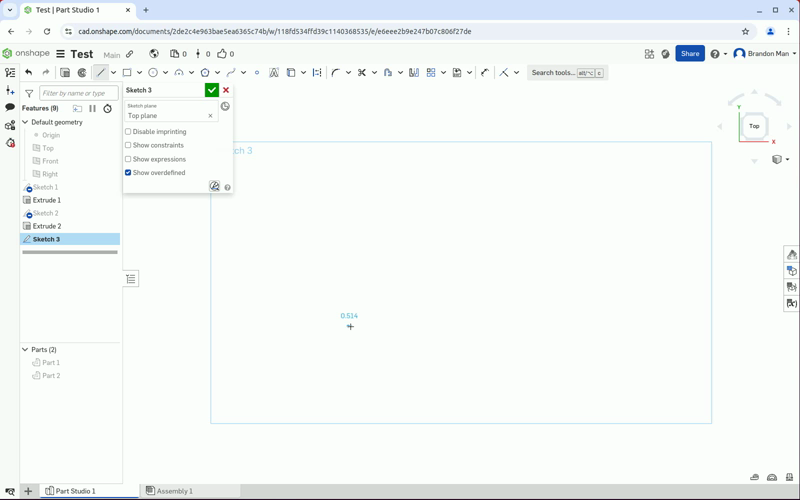
scroll(6)
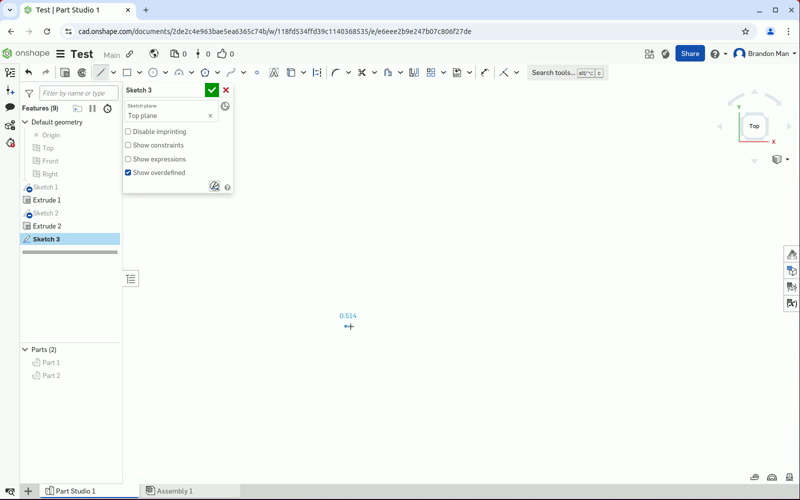
scroll(6)
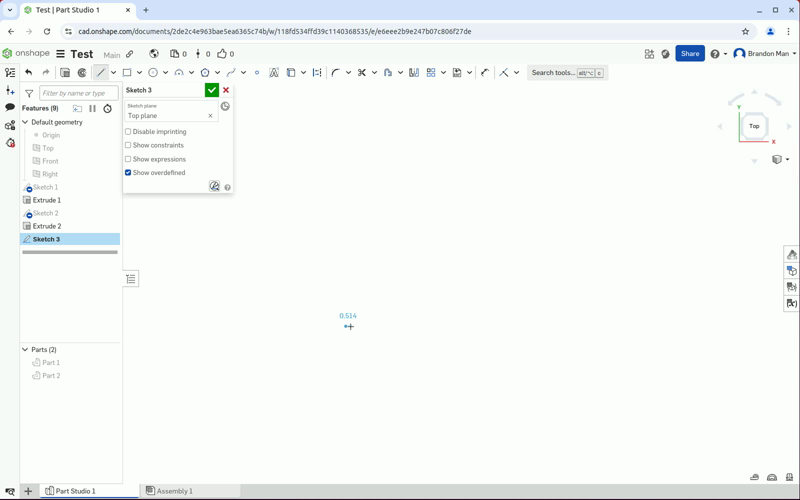
scroll(6)
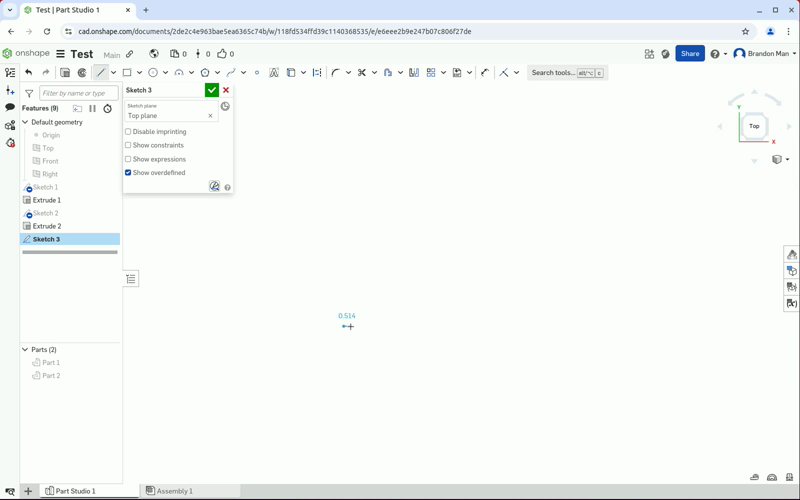
scroll(6)
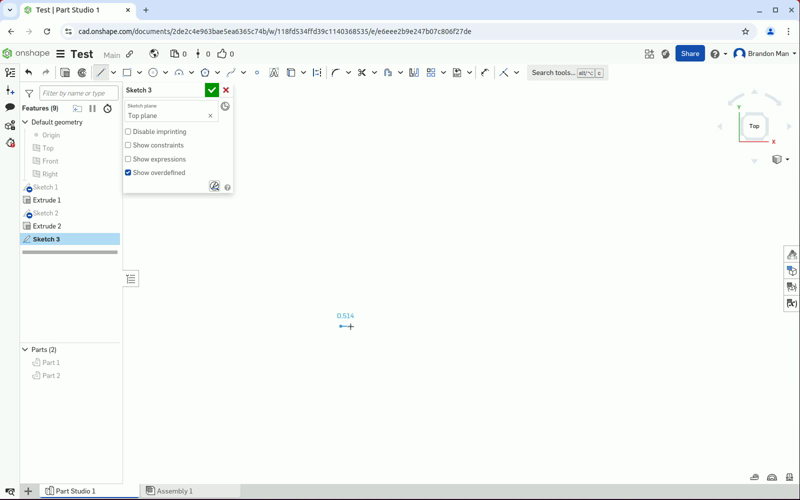
scroll(6)
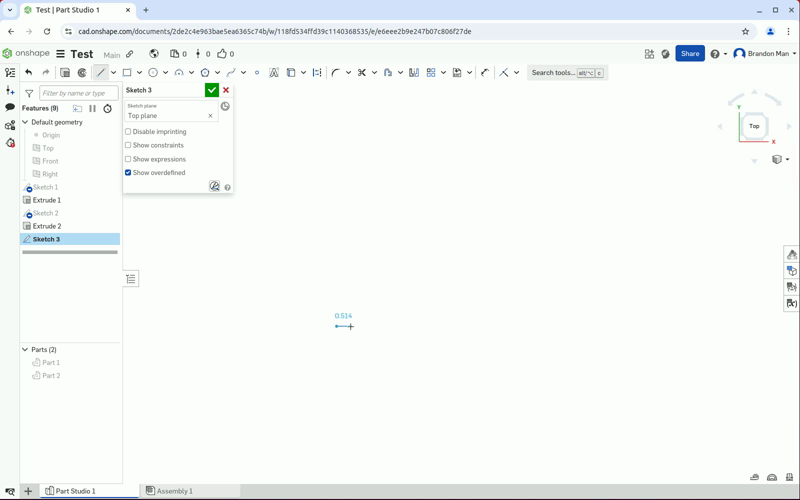
scroll(6)
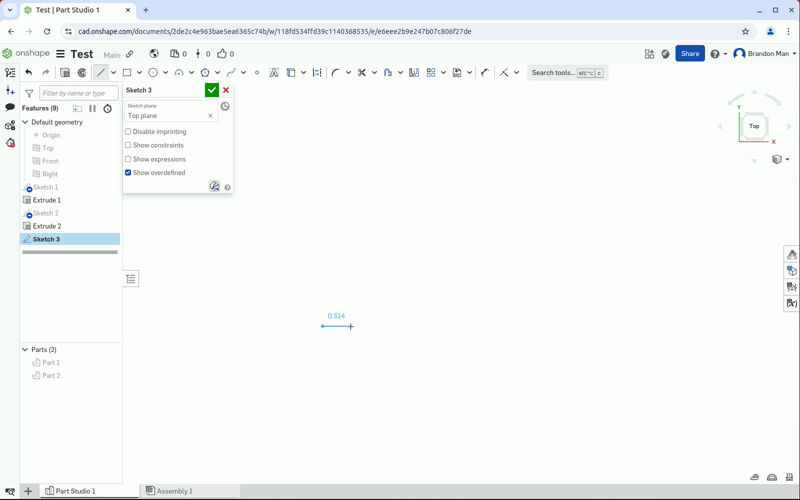
click(350, 326)
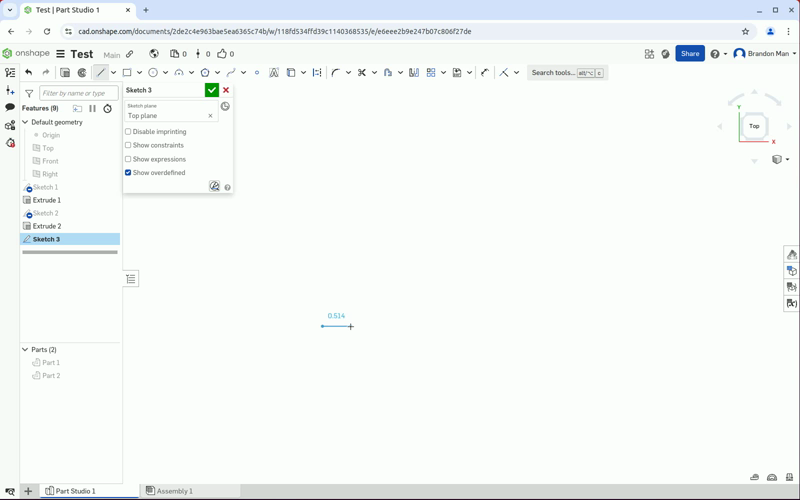
scroll(-6)
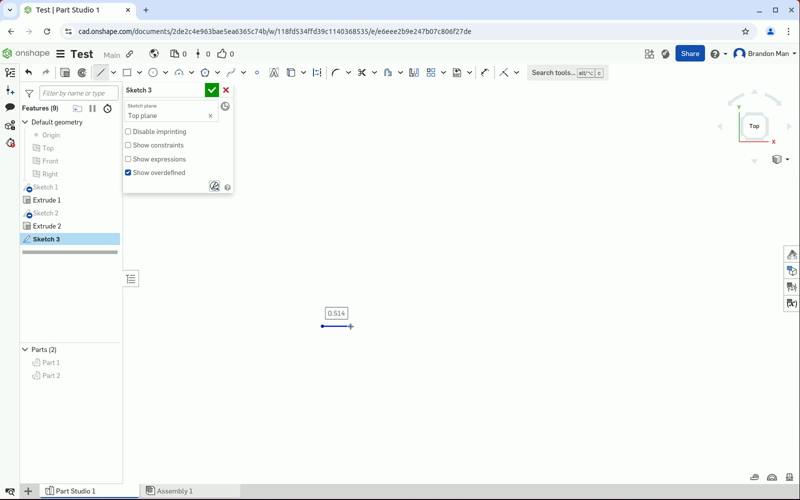
scroll(-6)
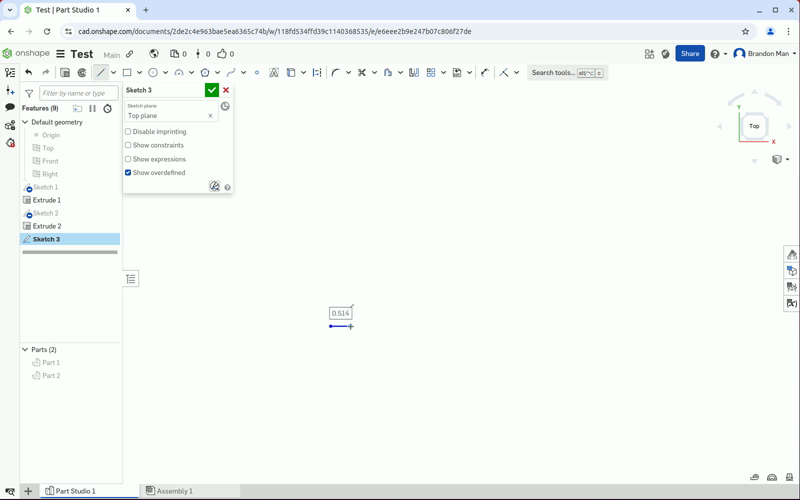
scroll(-6)
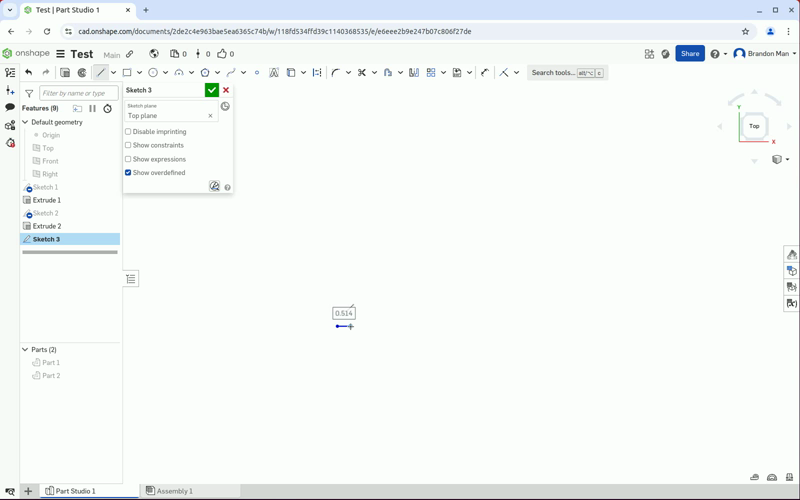
scroll(-6)
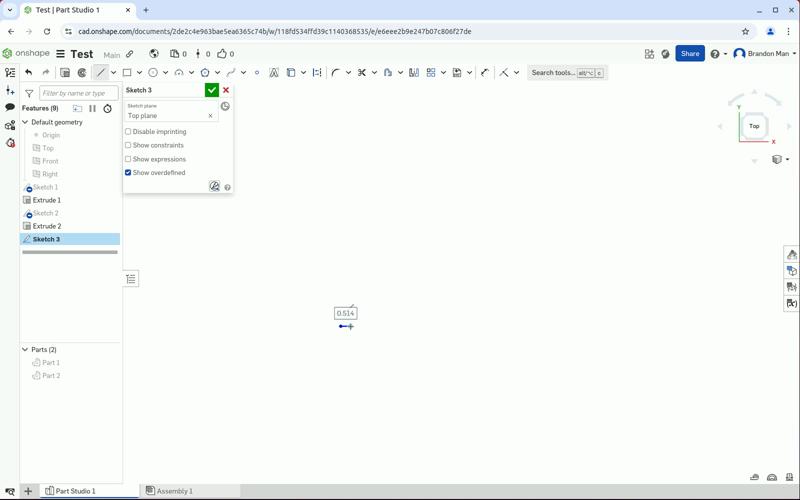
scroll(-6)
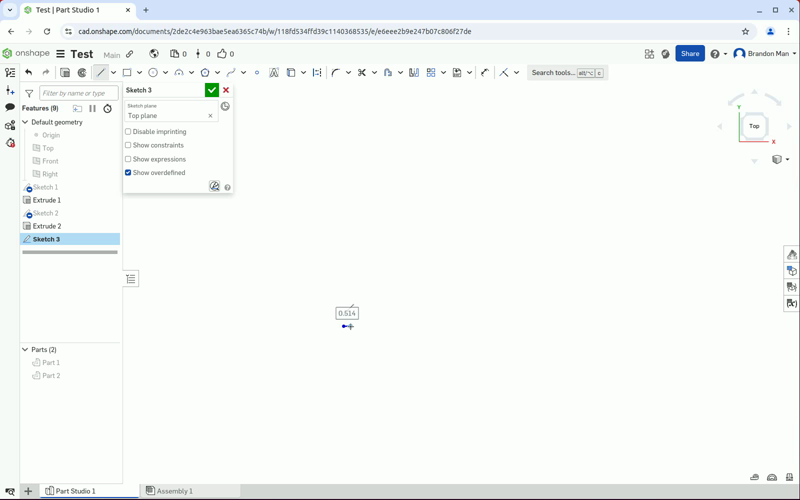
scroll(-6)
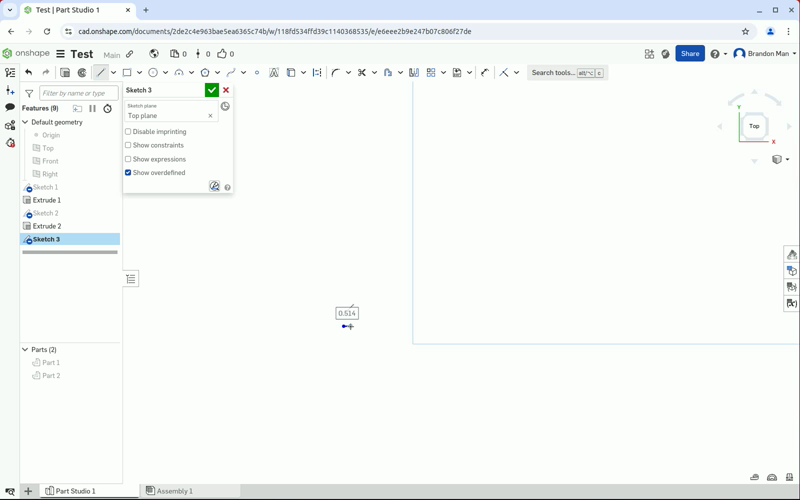
scroll(-6)
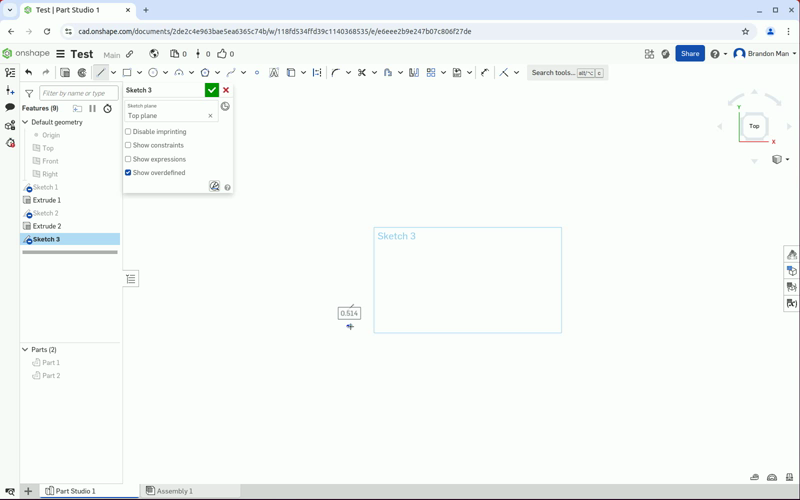
key_up(shift)
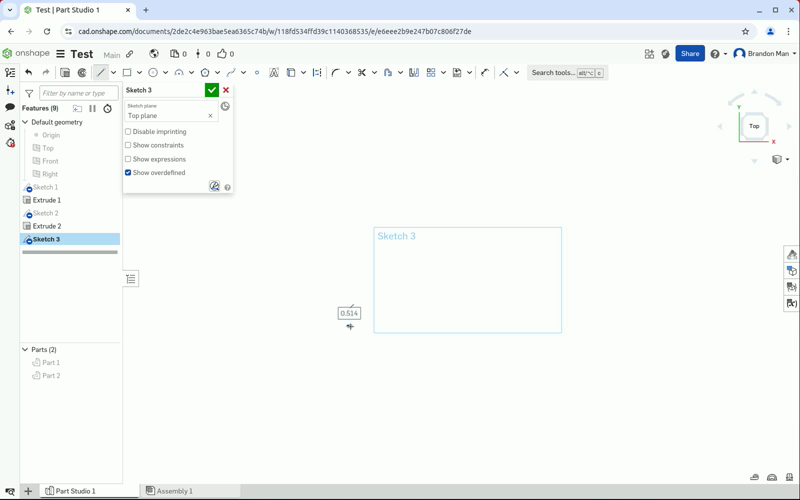
key_down(shift)
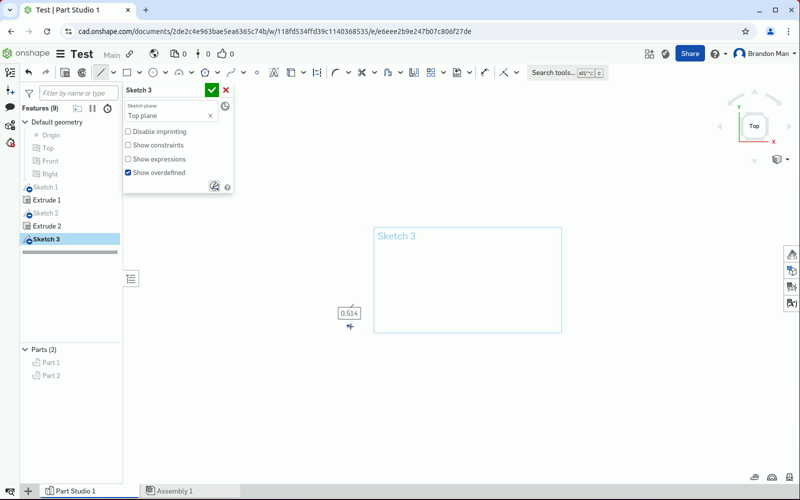
mouse_move(350, 239)
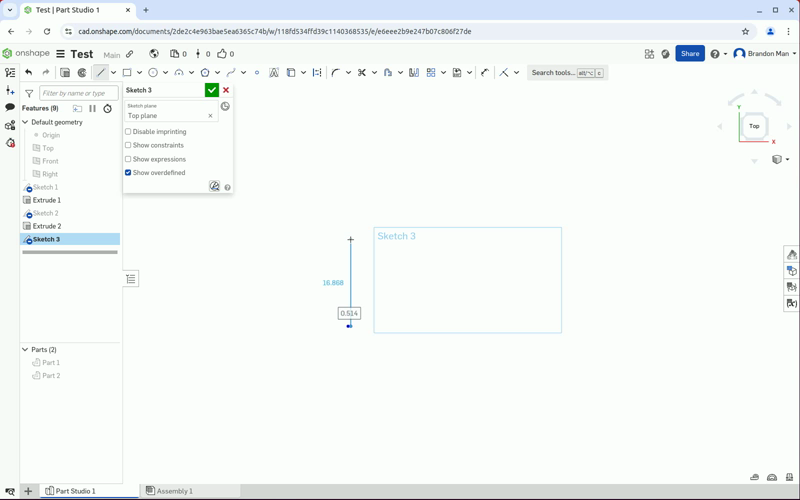
click(350, 239)
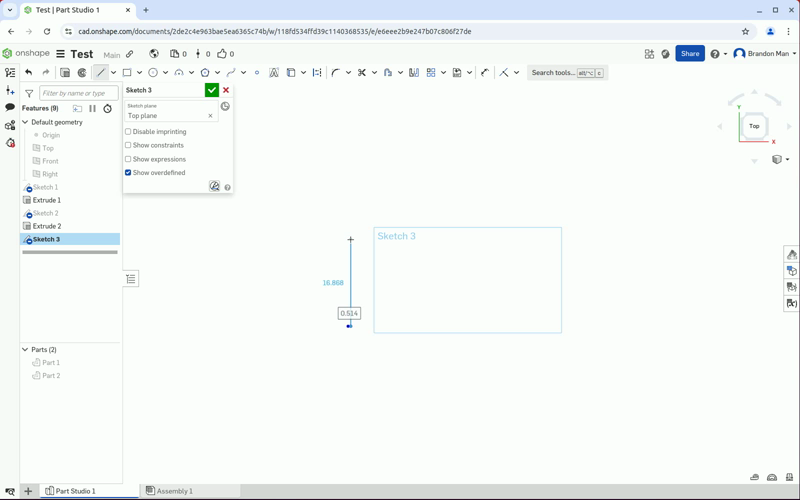
key_up(shift)
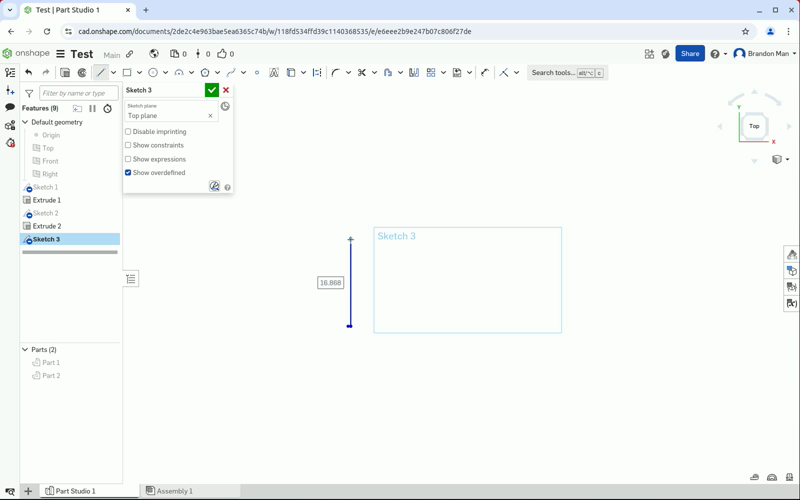
key_down(shift)
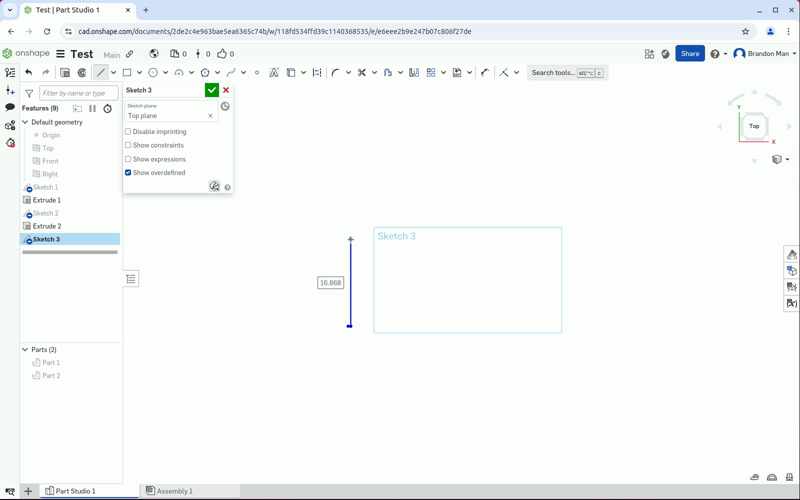
mouse_move(380, 239)
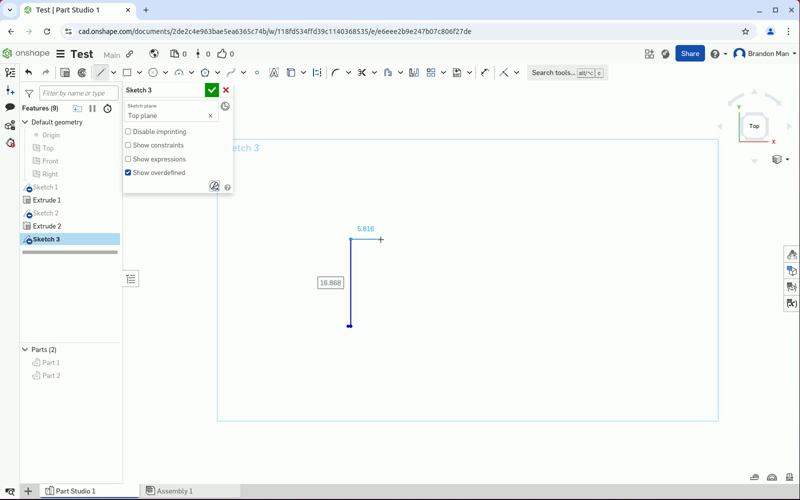
mouse_move(348, 239)
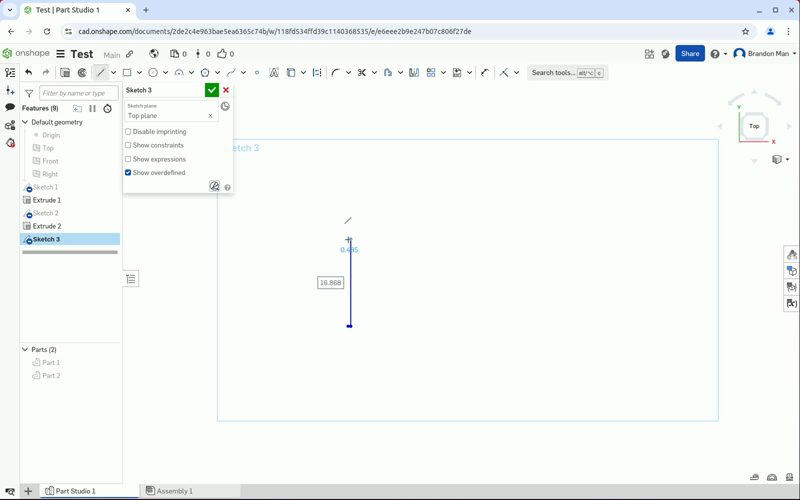
scroll(6)
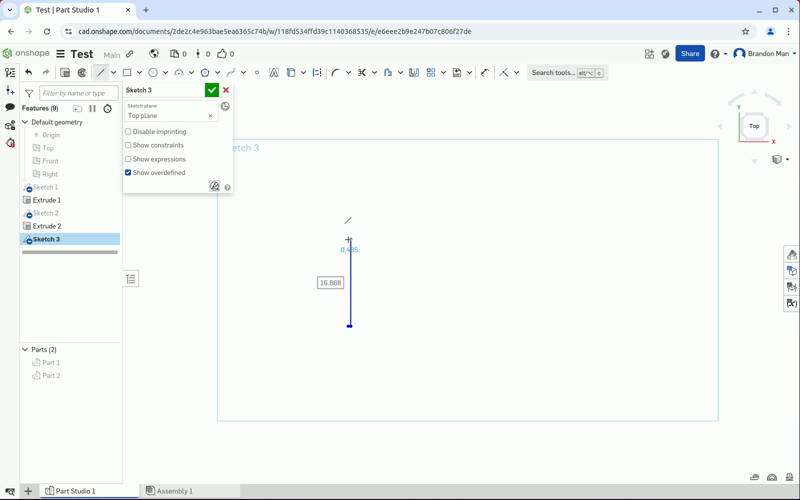
scroll(6)
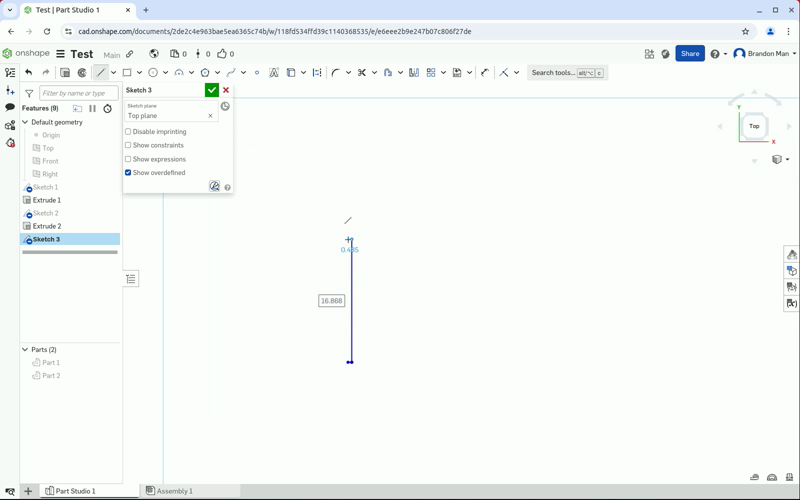
scroll(6)
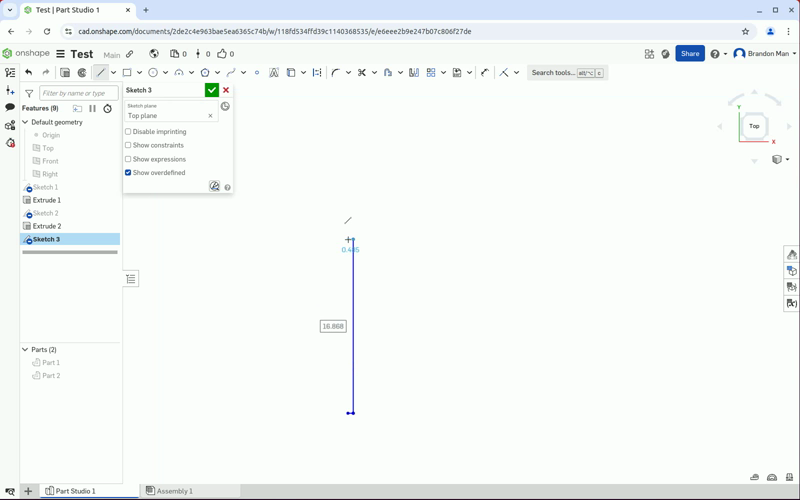
scroll(6)
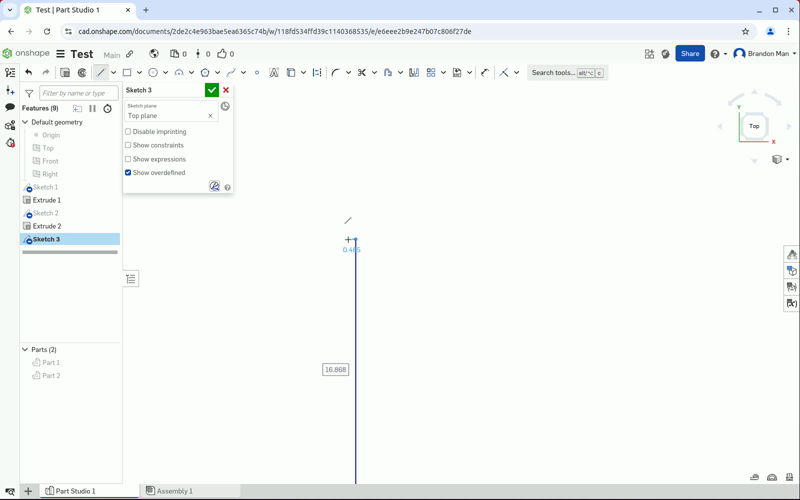
scroll(6)
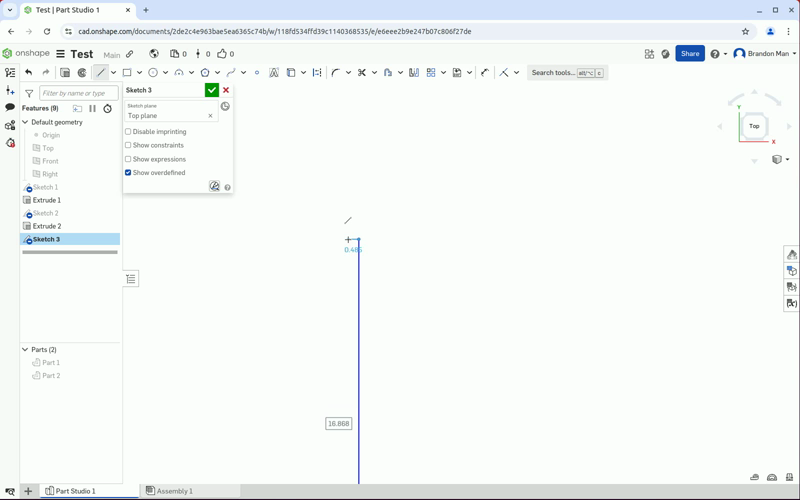
scroll(6)
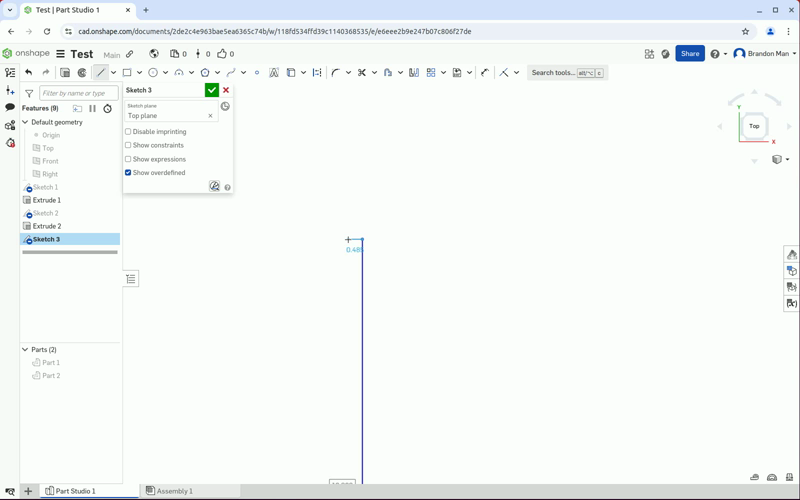
scroll(6)
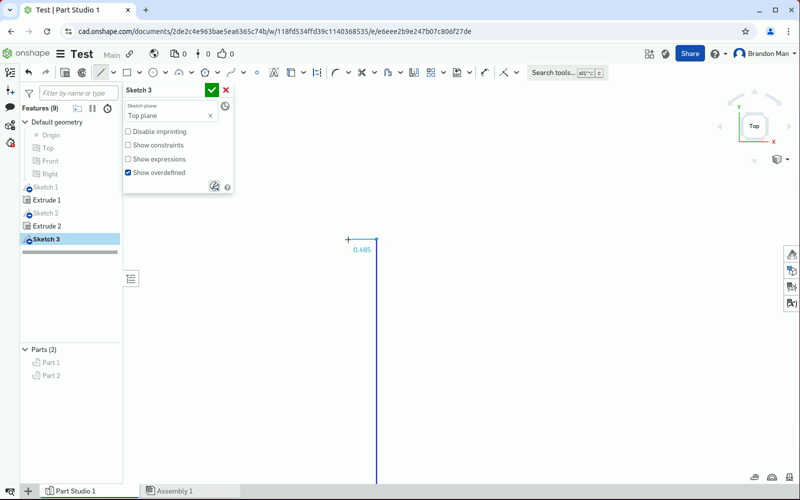
click(348, 239)
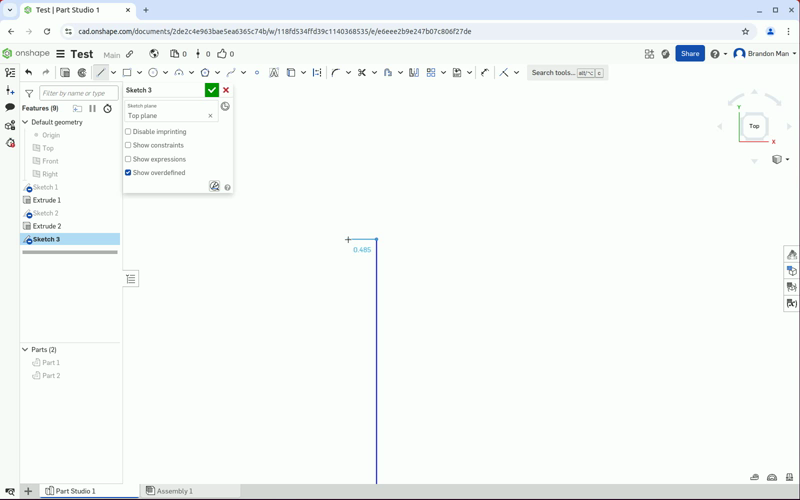
scroll(-6)
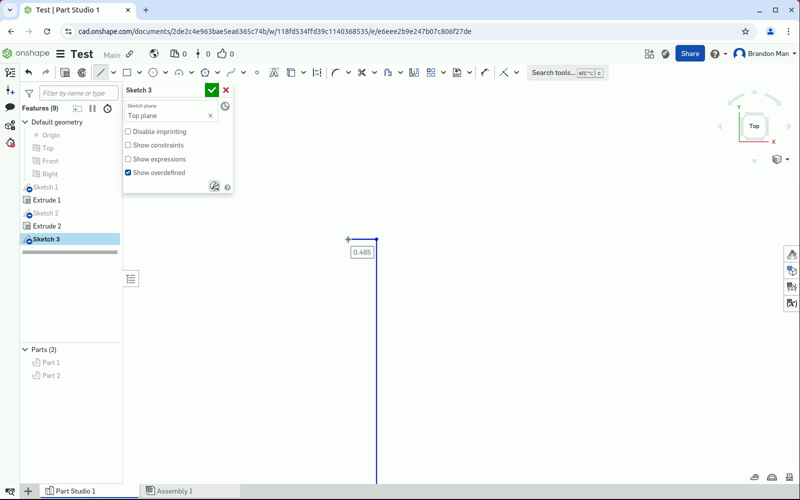
scroll(-6)
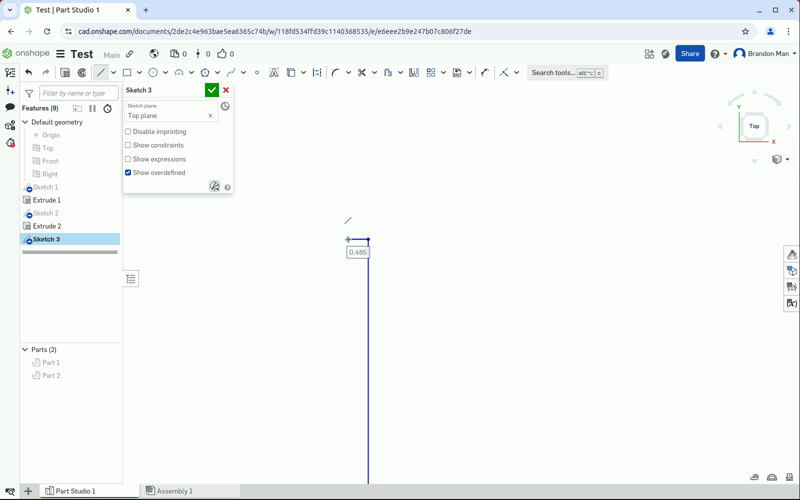
scroll(-6)
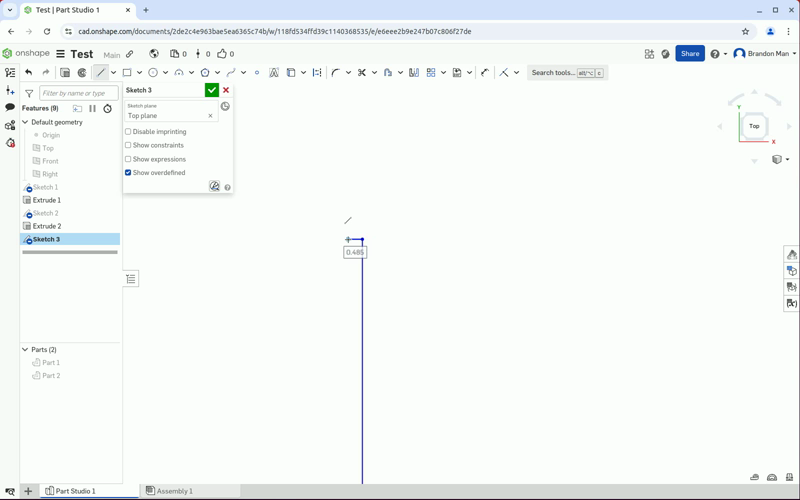
scroll(-6)
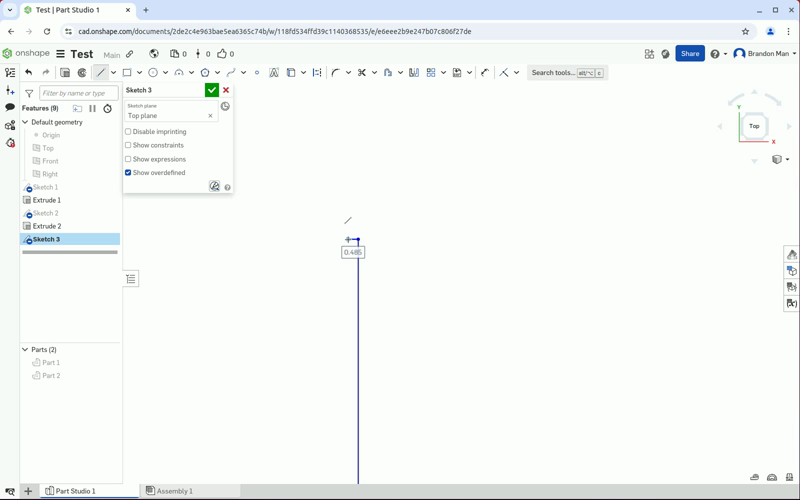
scroll(-6)
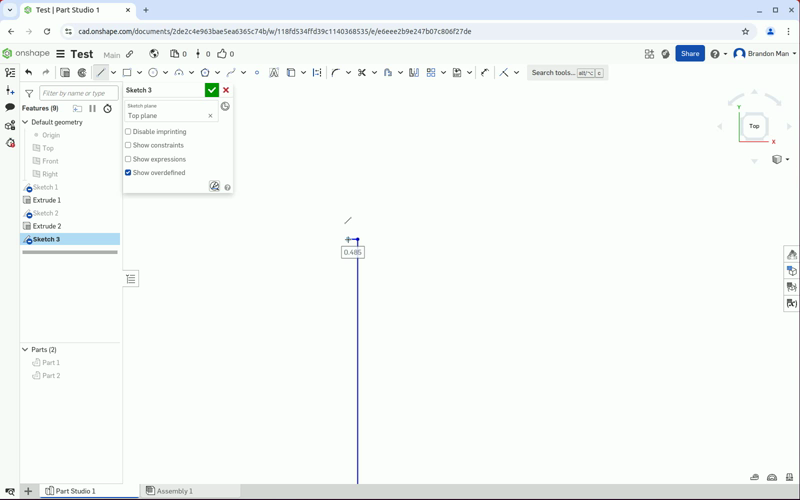
scroll(-6)
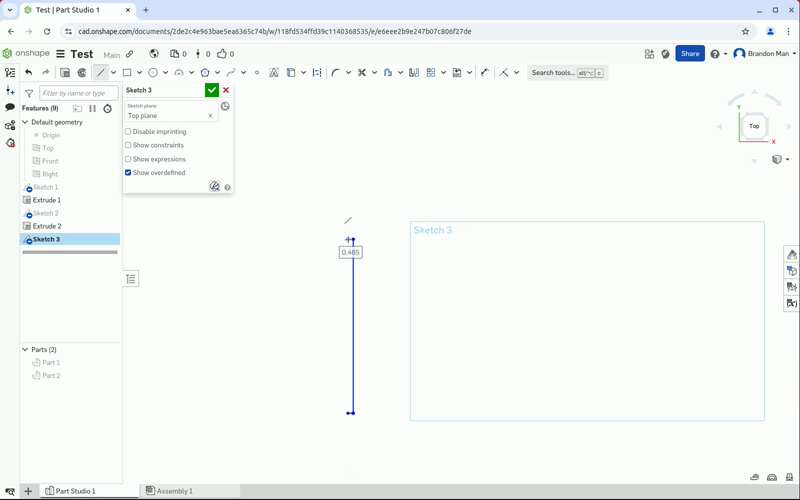
scroll(-6)
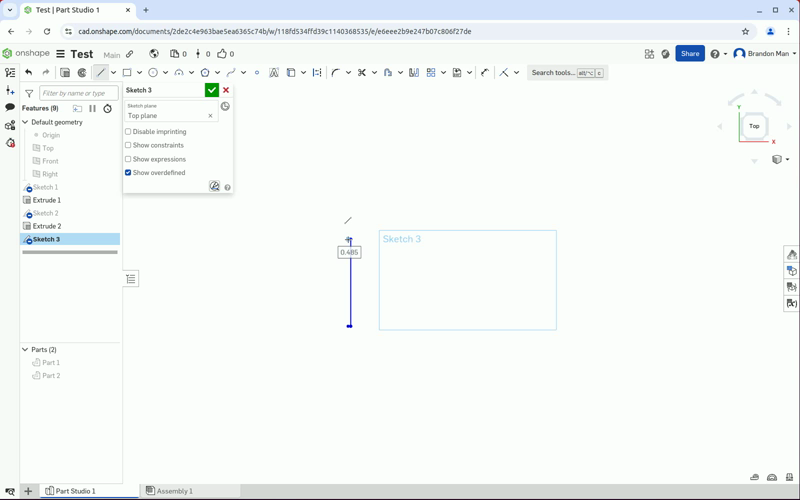
key_up(shift)
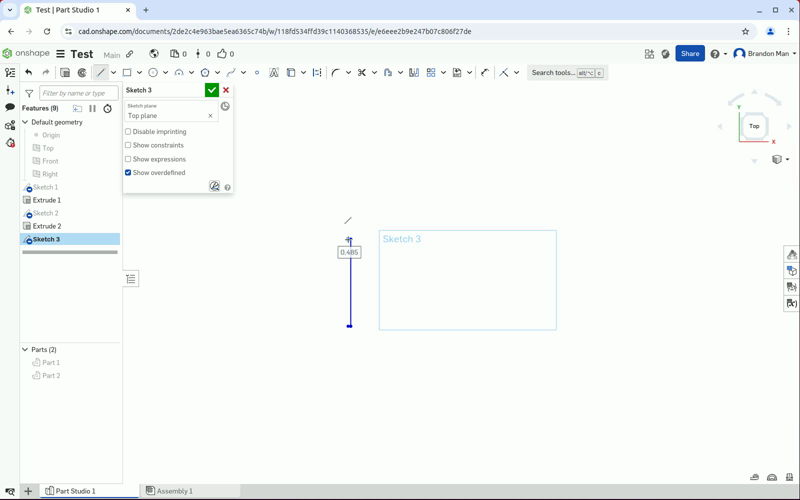
key_down(shift)
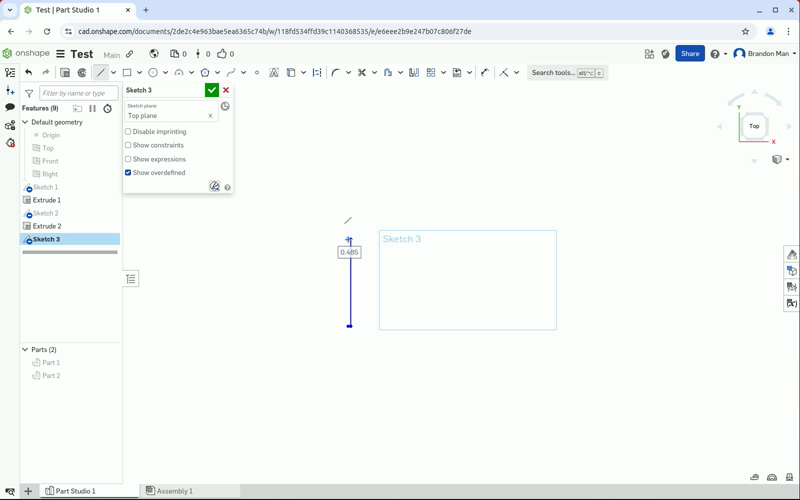
mouse_move(348, 326)
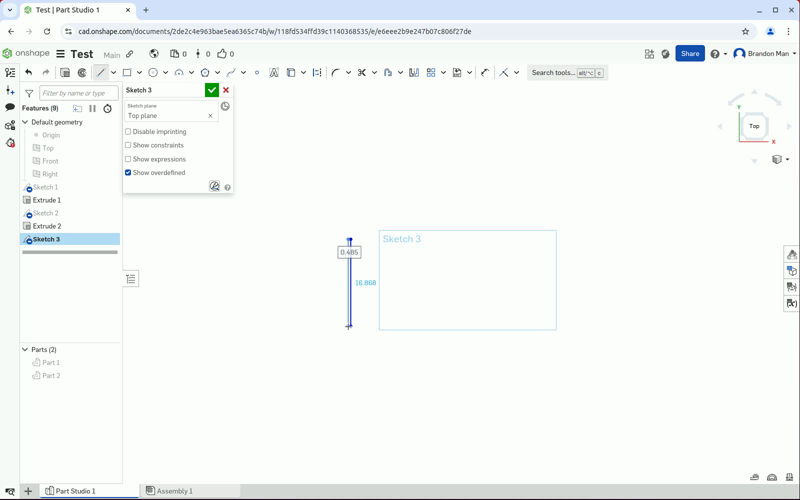
scroll(6)
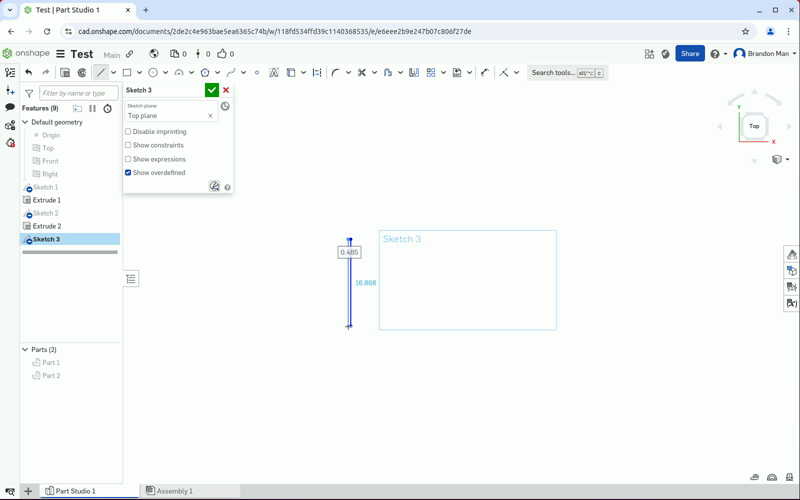
scroll(6)
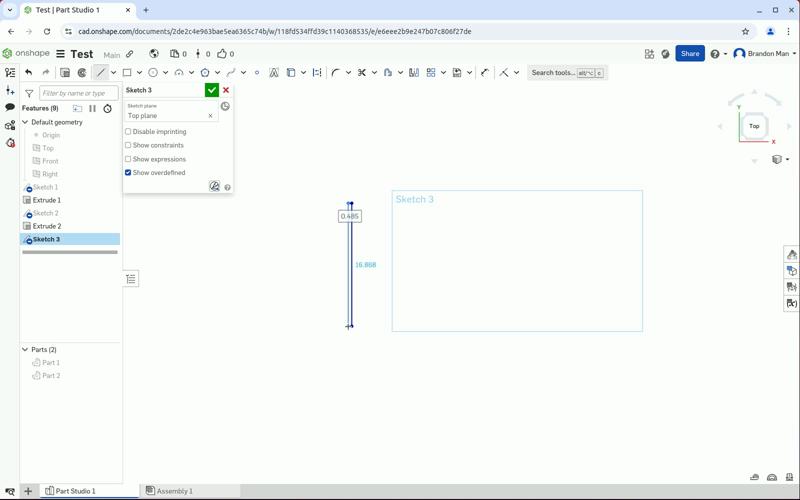
scroll(6)
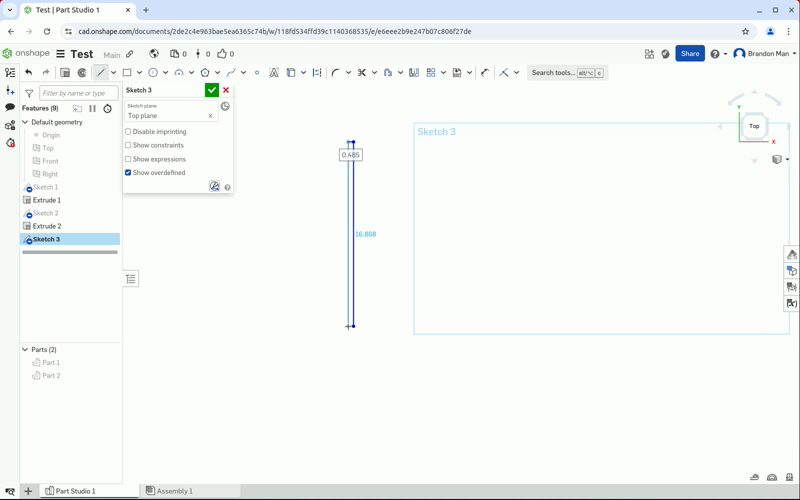
scroll(6)
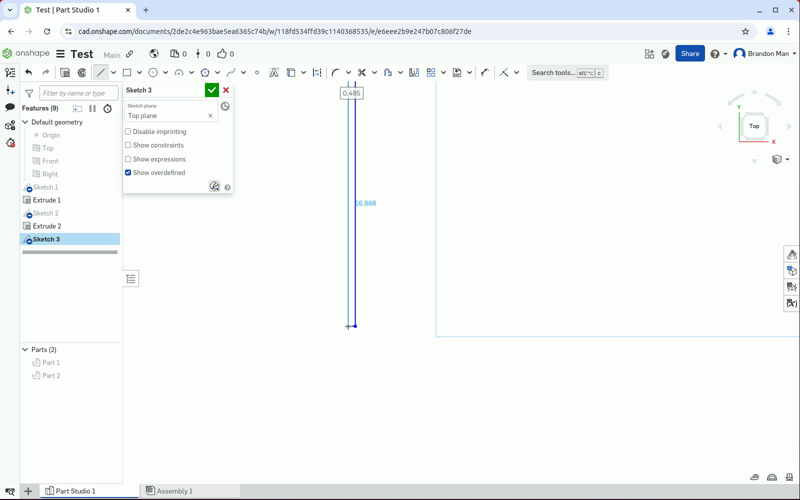
scroll(6)
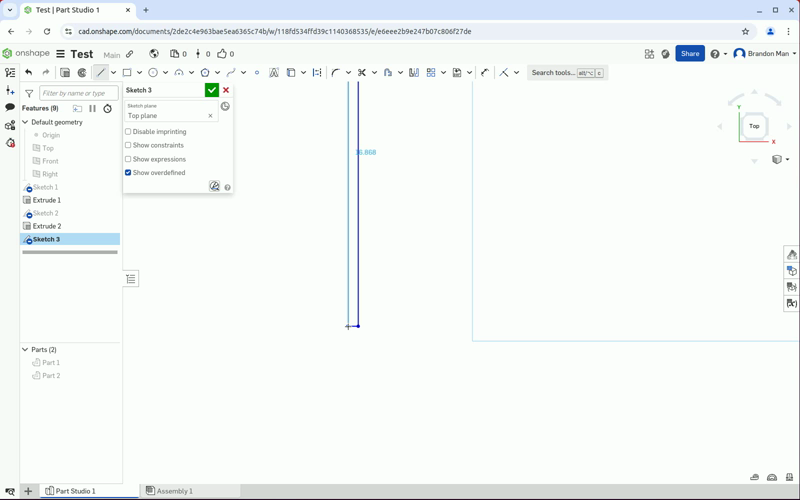
scroll(6)
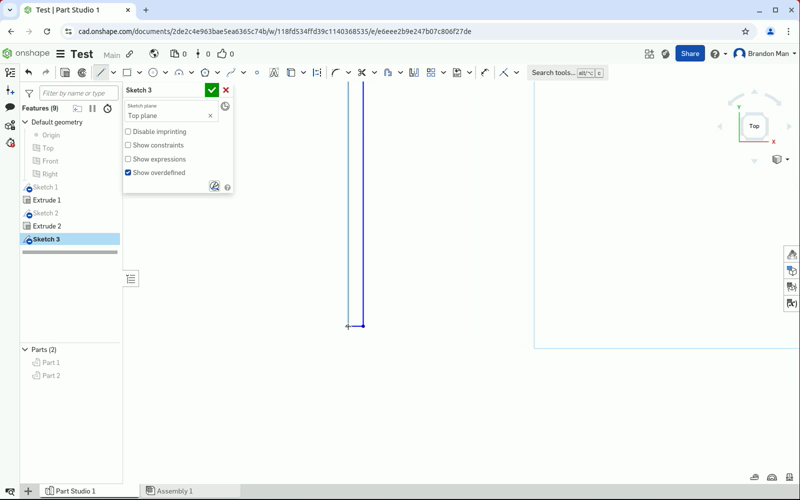
scroll(6)
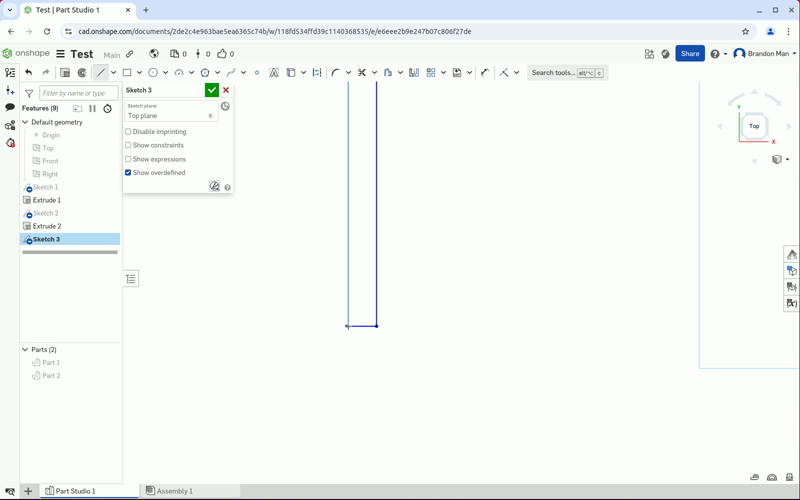
key_up(shift)
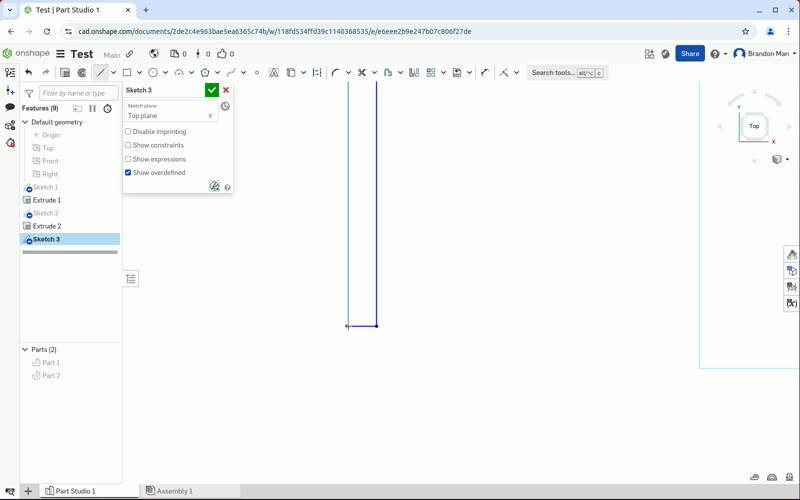
click(348, 326)
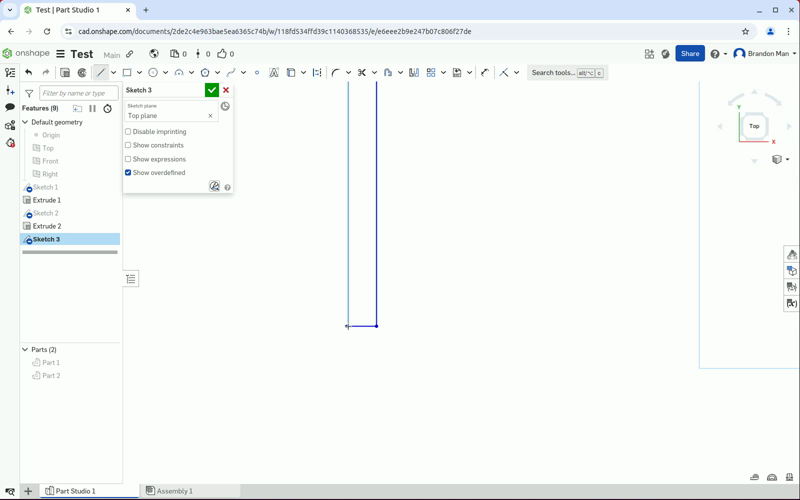
scroll(-6)
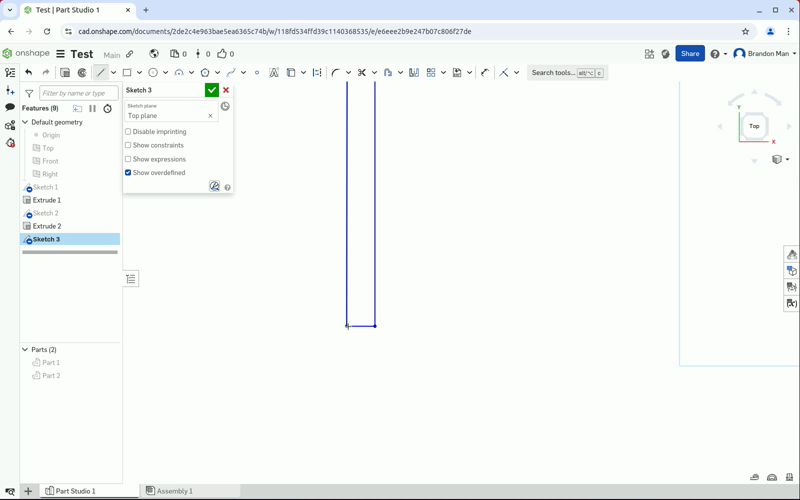
scroll(-6)
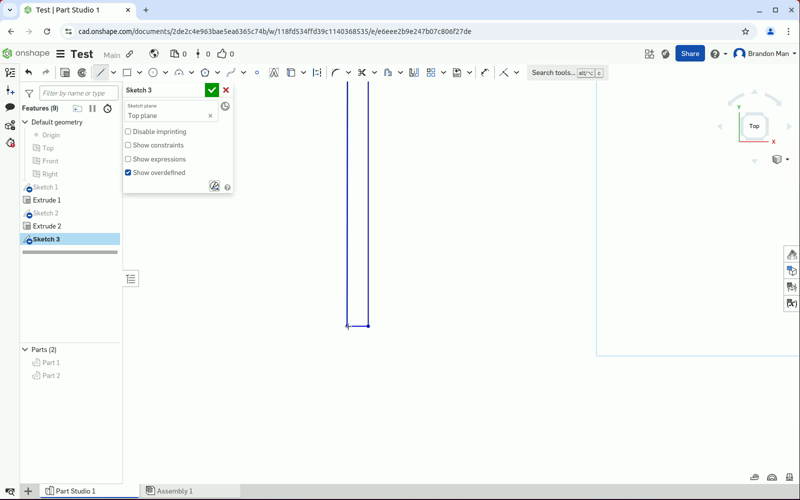
scroll(-6)
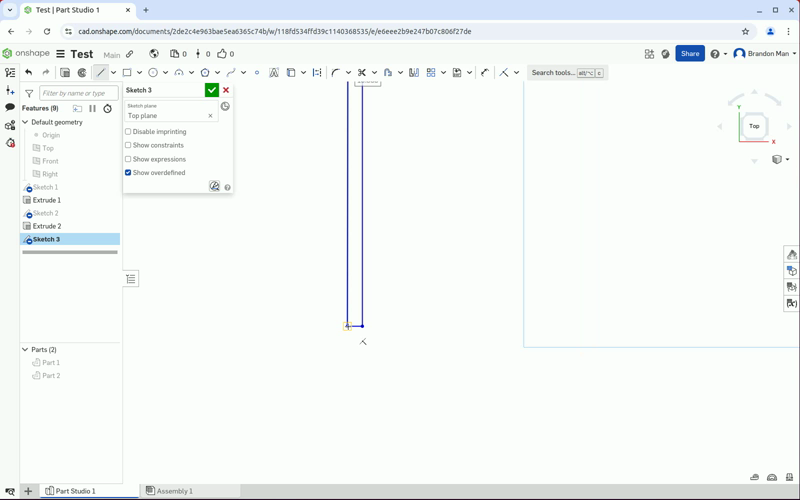
scroll(-6)
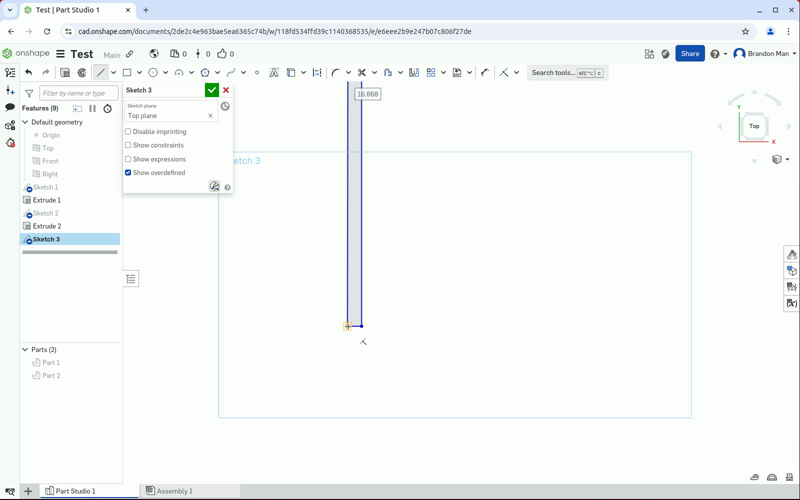
scroll(-6)
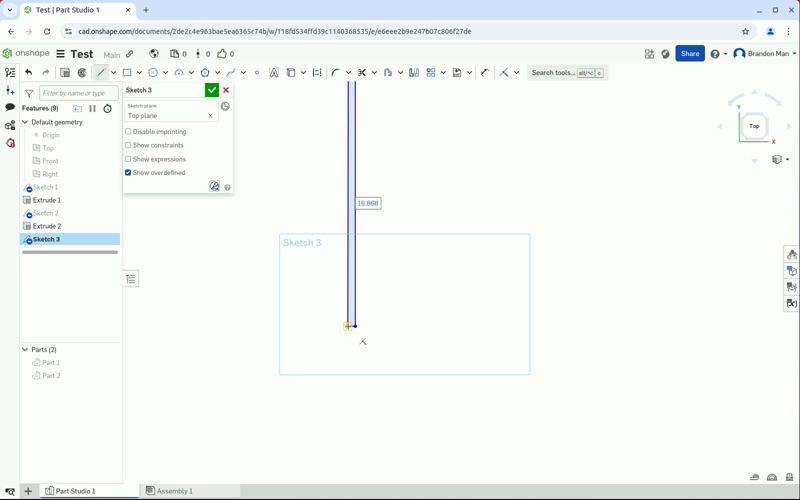
scroll(-6)
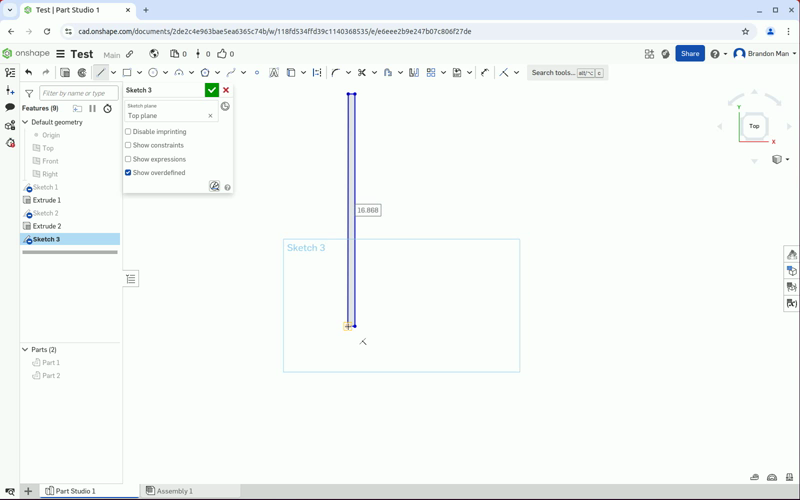
scroll(-6)
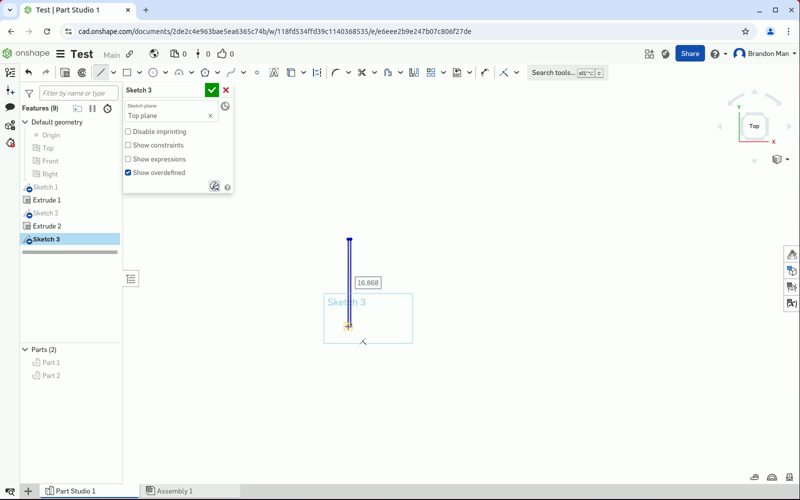
key(esc)
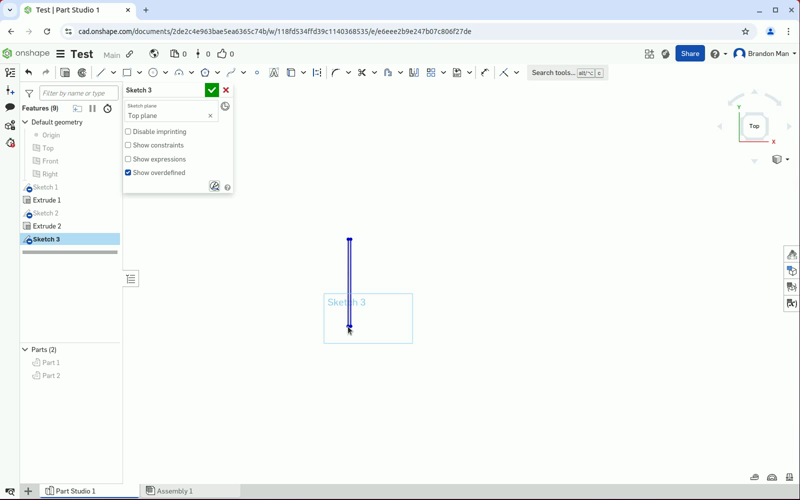
mouse_move(350, 278)
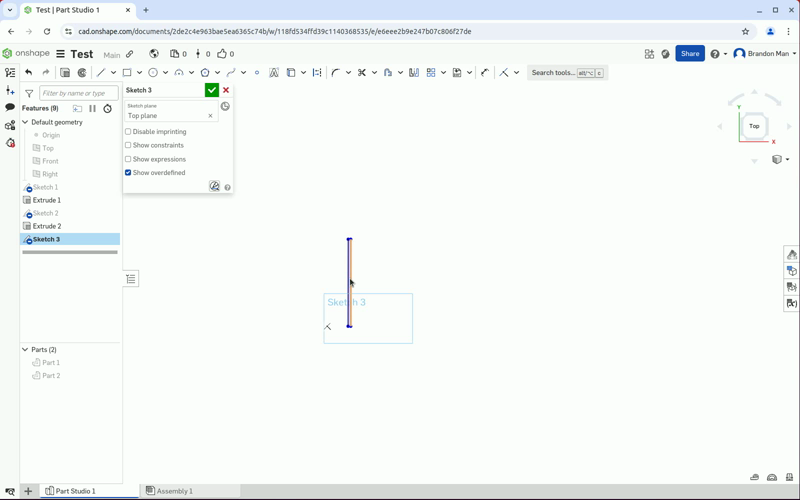
scroll(6)
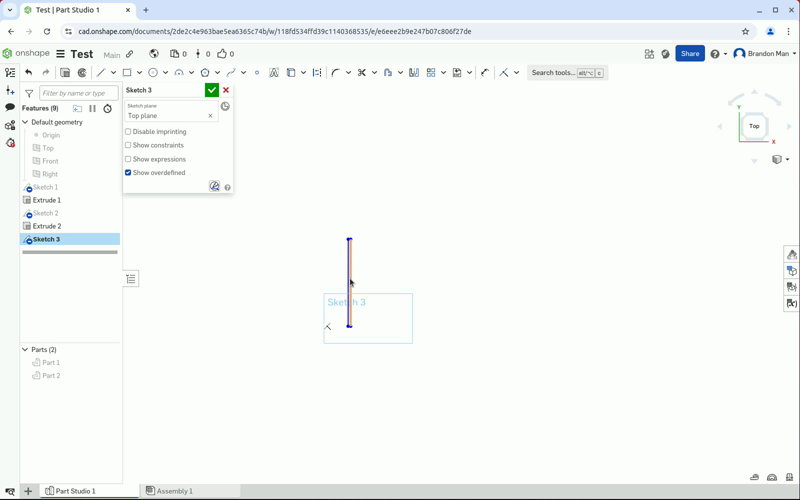
scroll(6)
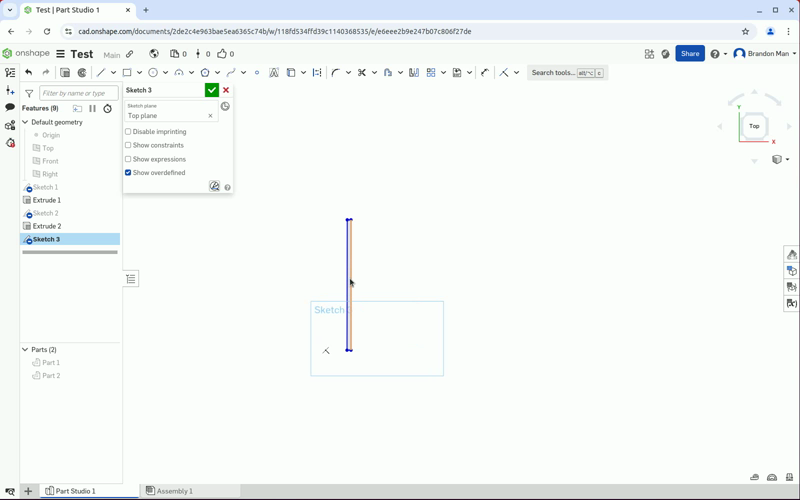
scroll(6)
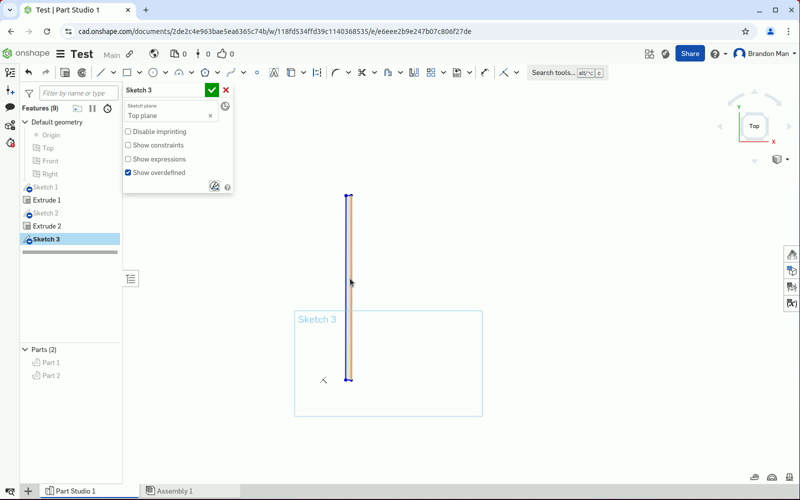
scroll(6)
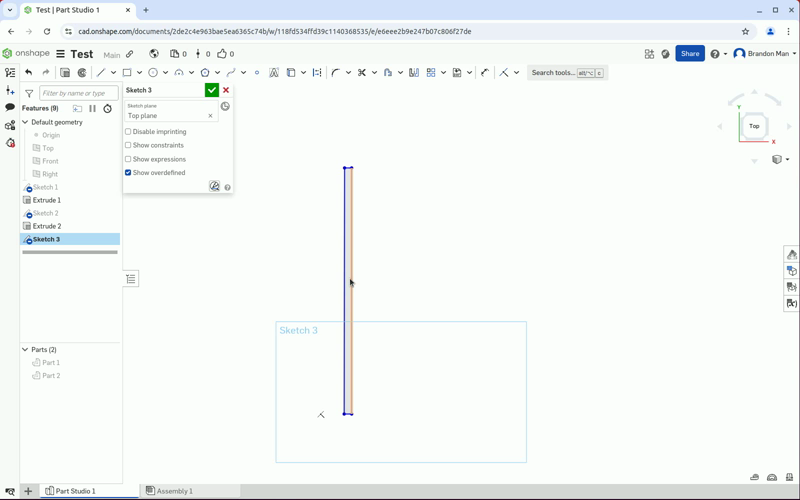
scroll(6)
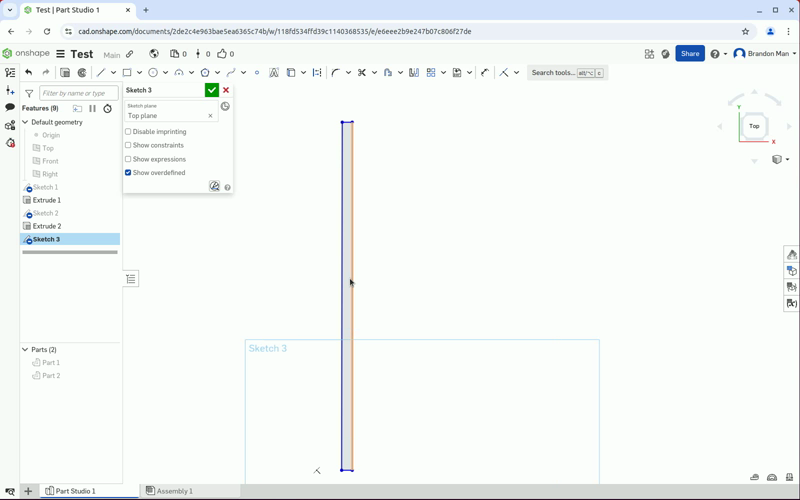
scroll(6)
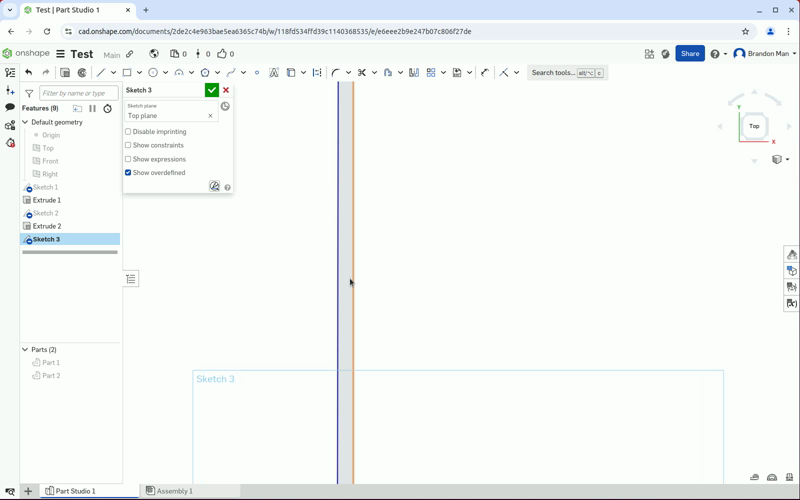
scroll(6)
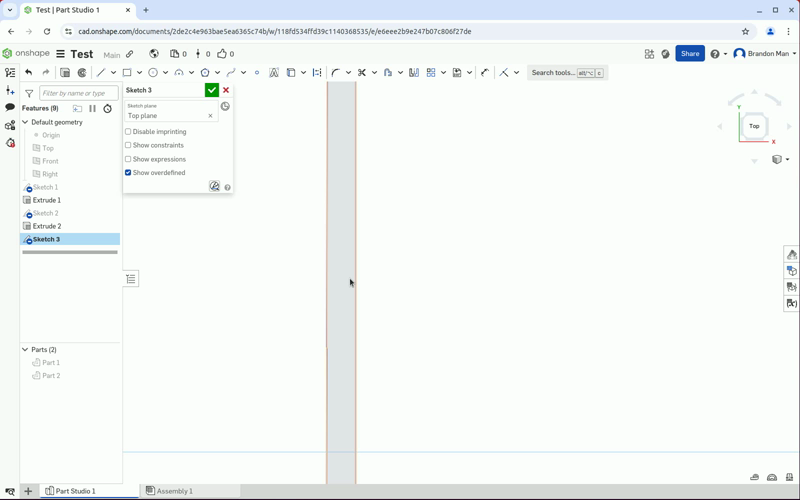
click(350, 278)
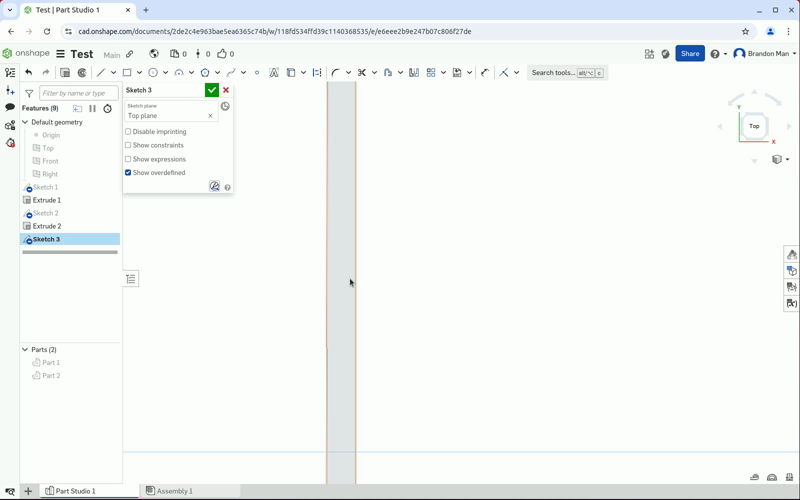
scroll(-6)
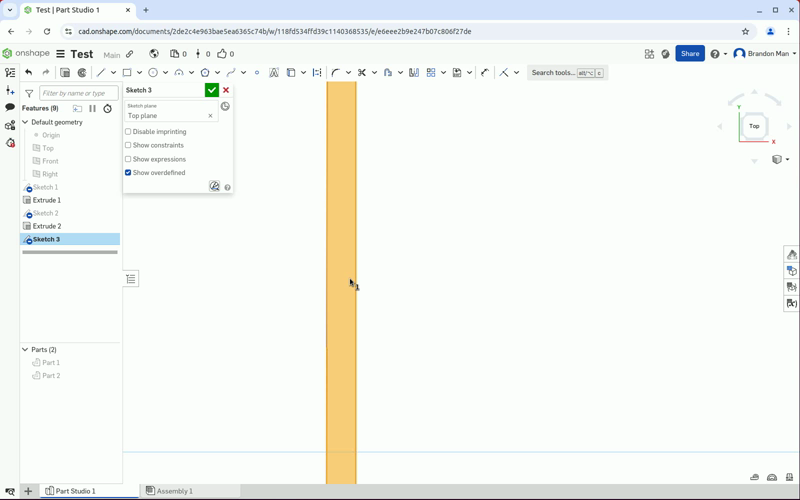
scroll(-6)
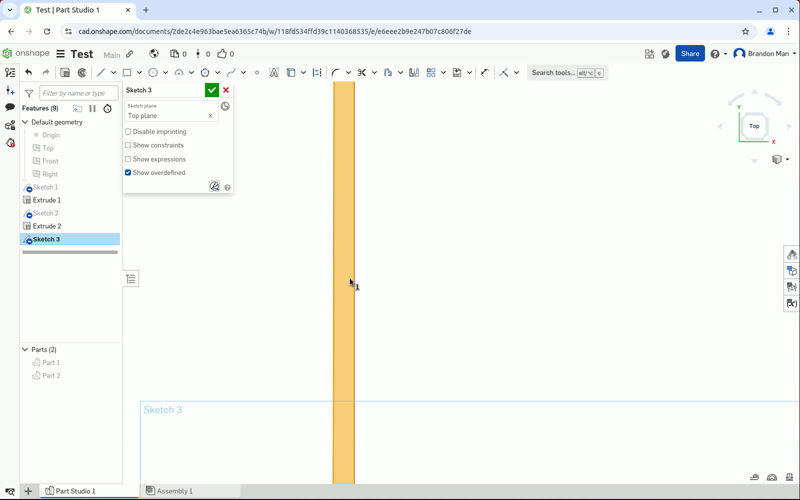
scroll(-6)
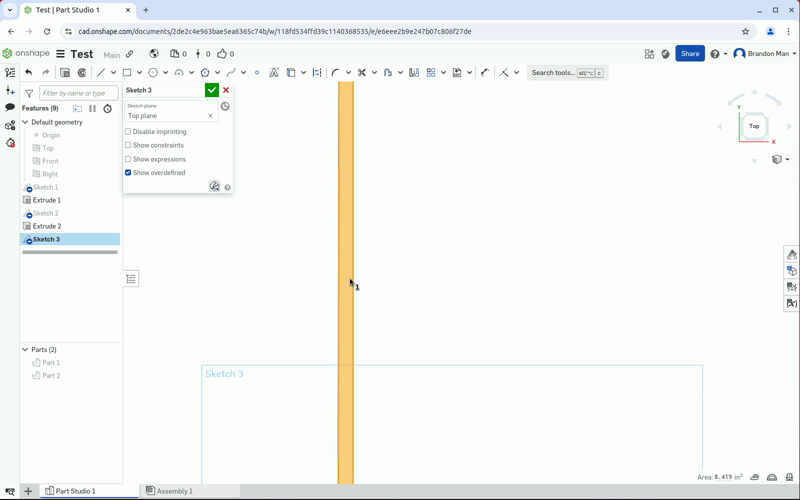
scroll(-6)
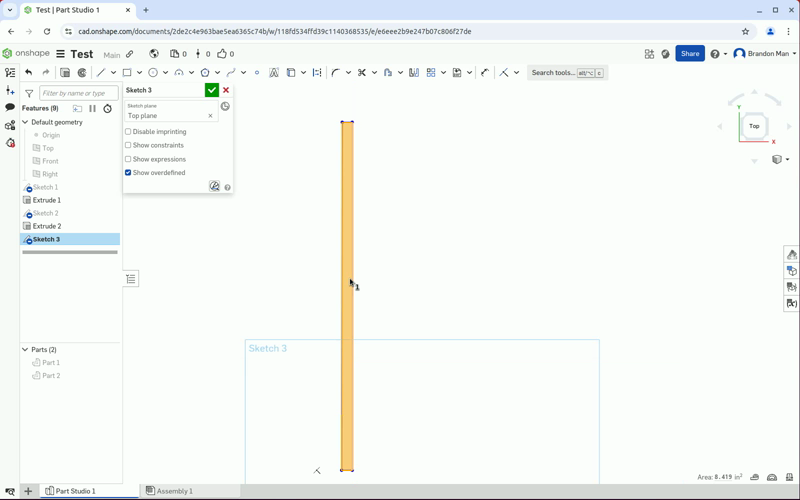
scroll(-6)
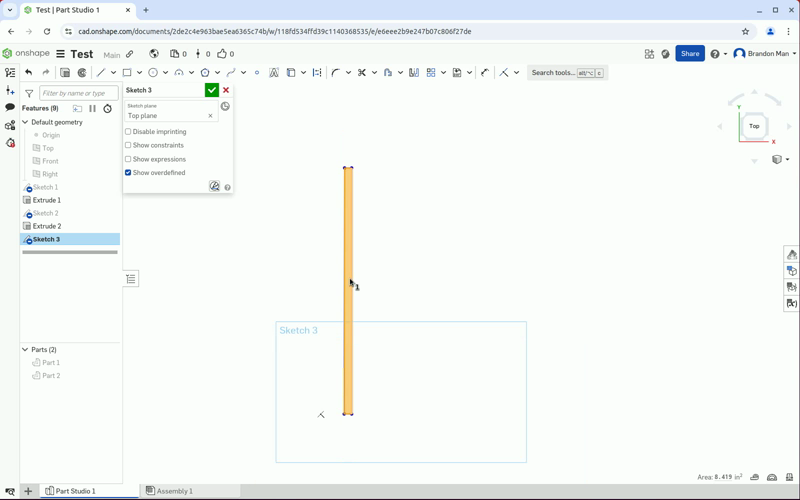
scroll(-6)
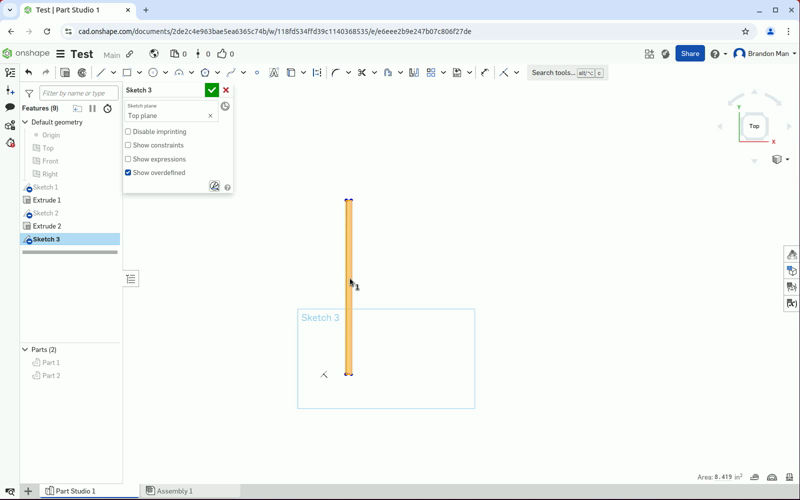
scroll(-6)
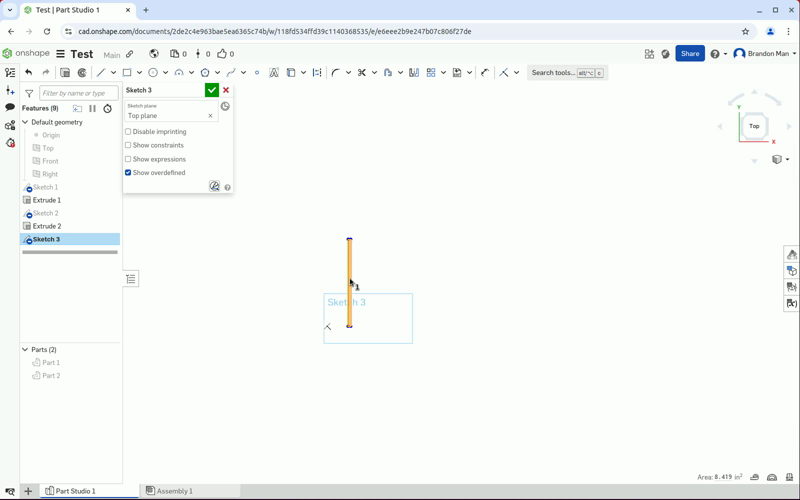
mouse_move(73, 352)
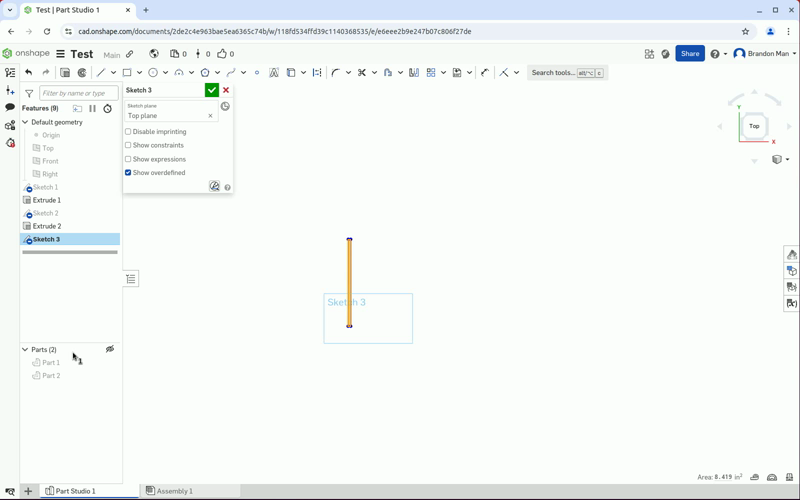
key(shift+y)
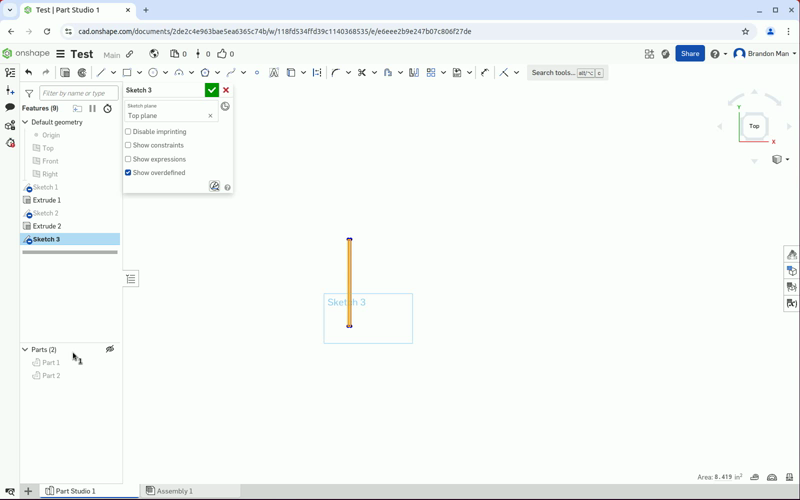
key(shift+e)
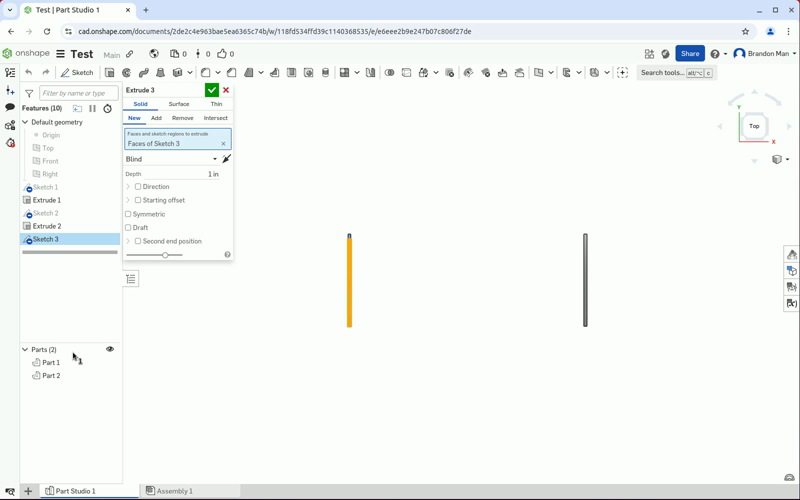
mouse_move(143, 106)
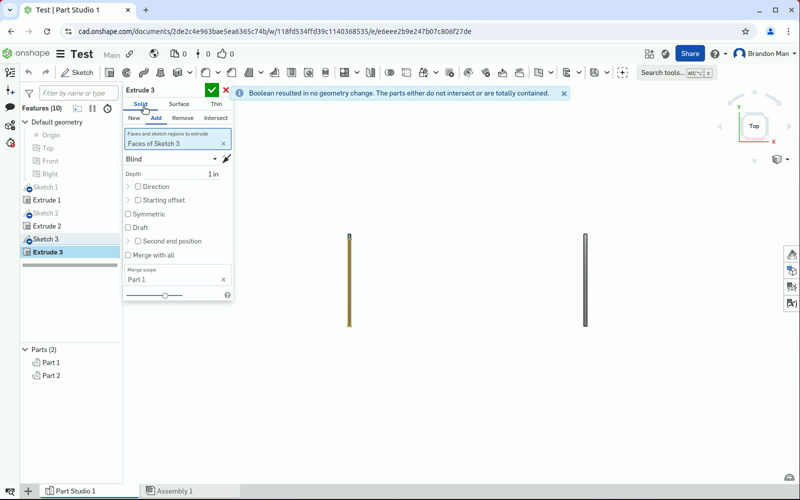
click(143, 106)
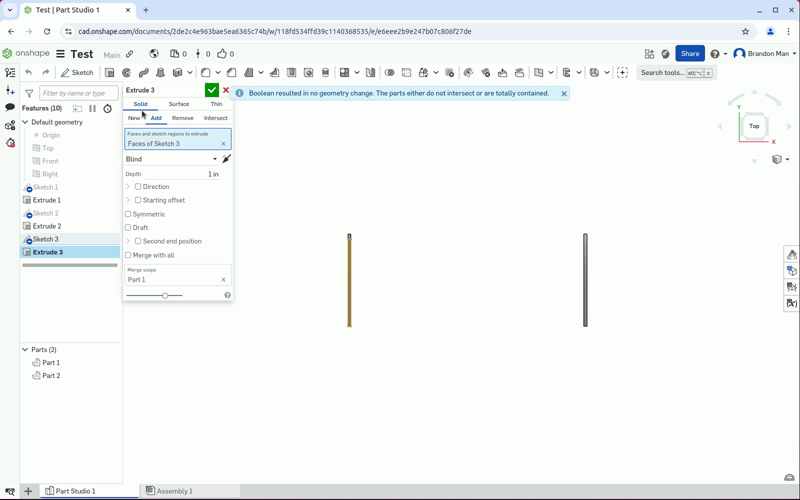
mouse_move(137, 120)
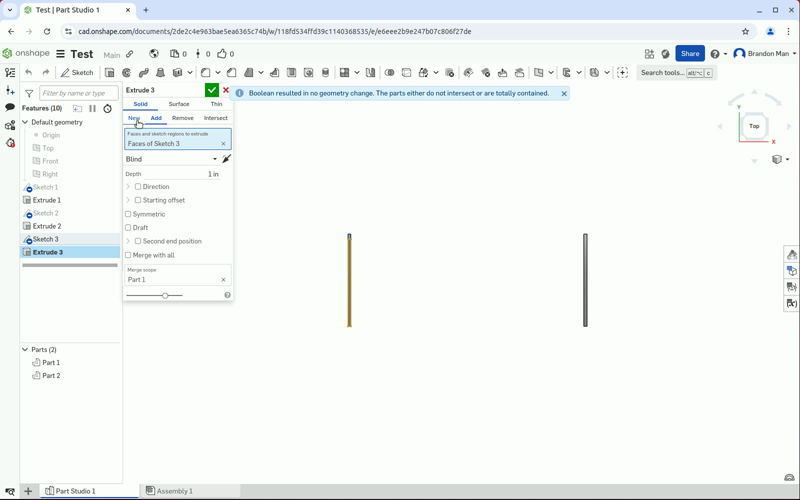
click(137, 120)
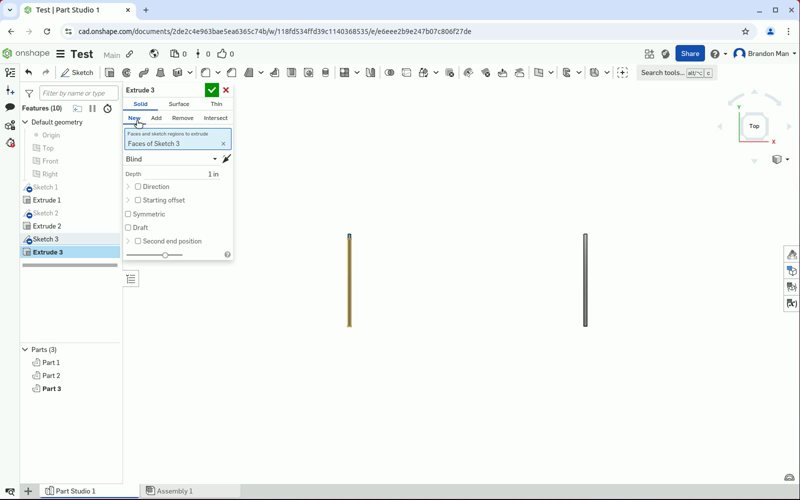
key(tab, 4)
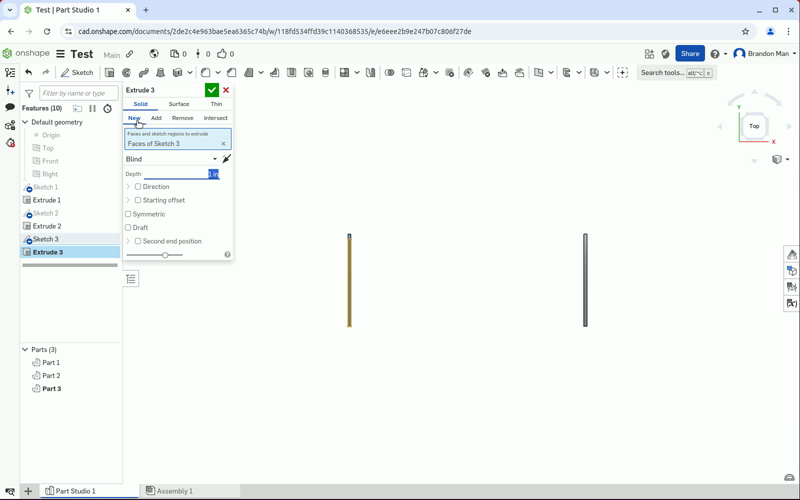
text(0.481)
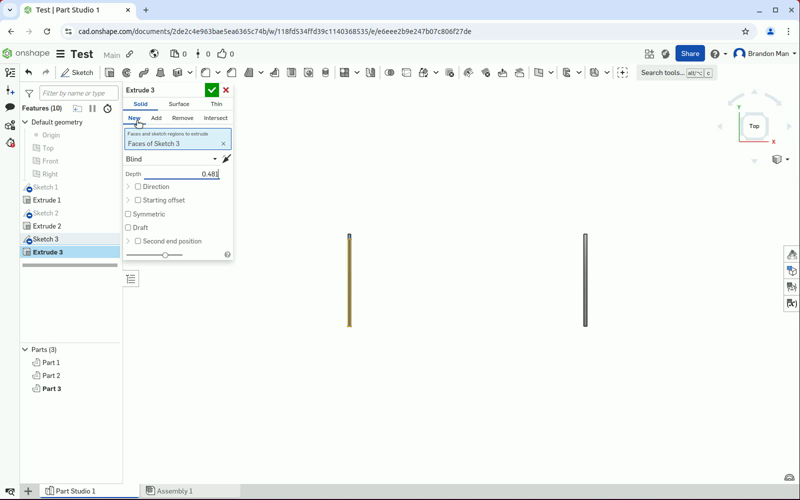
key(enter)
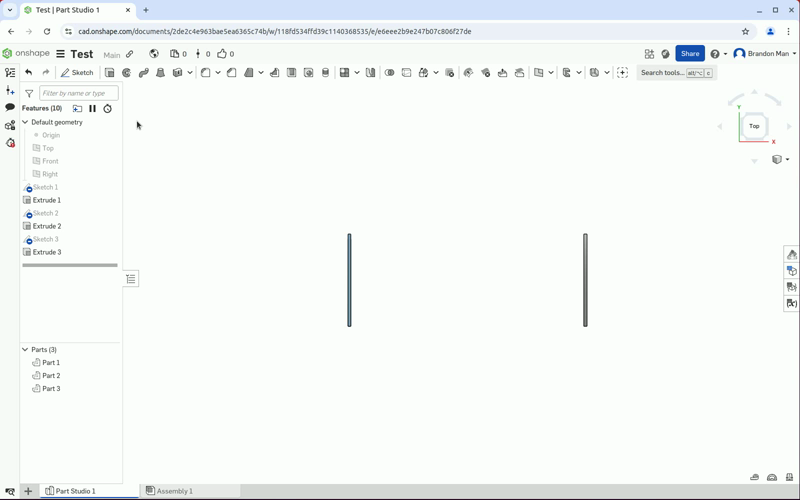
key(shift+h)
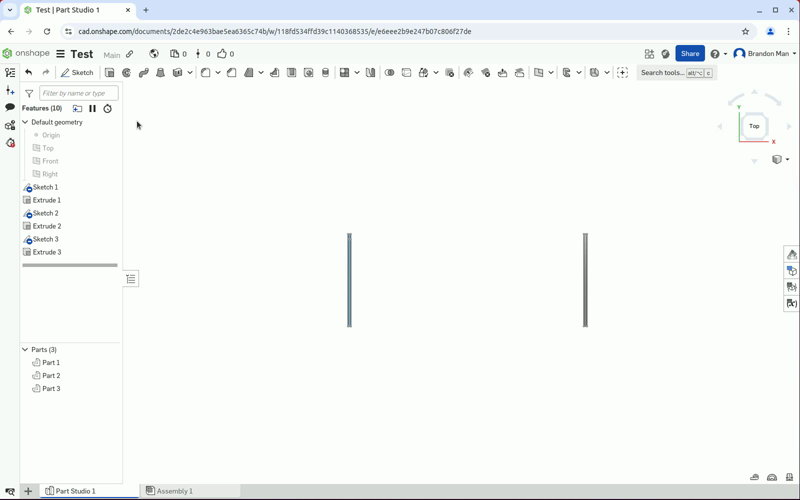
key(shift+h)
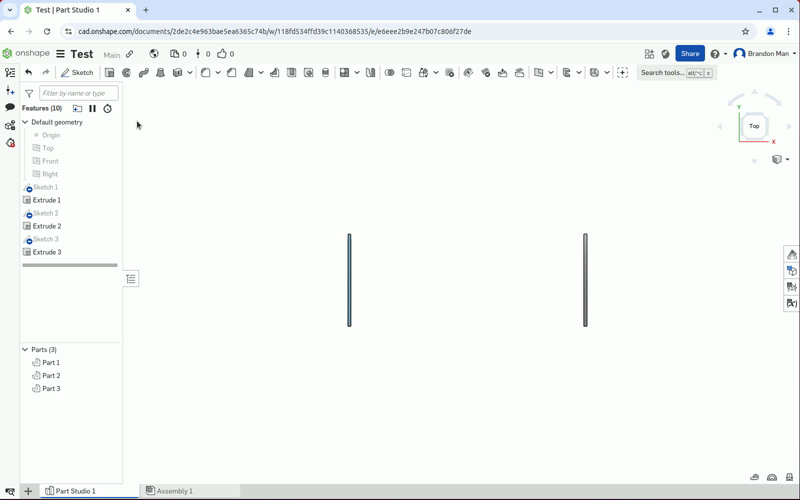
mouse_move(73, 189)
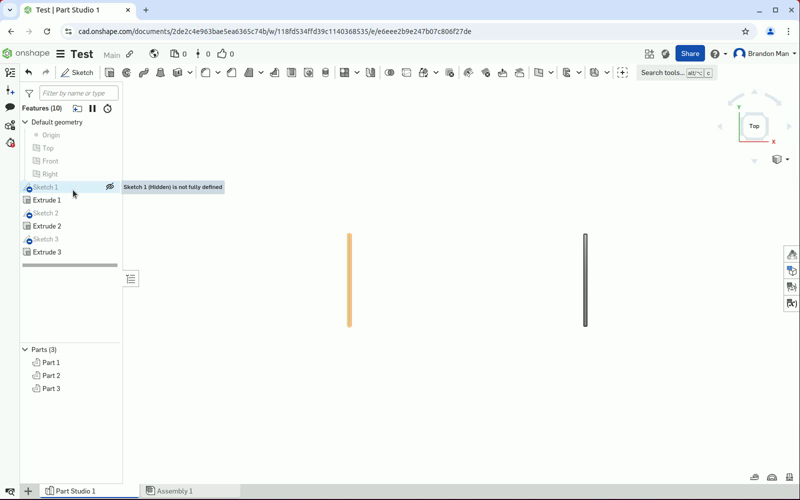
click(73, 189)
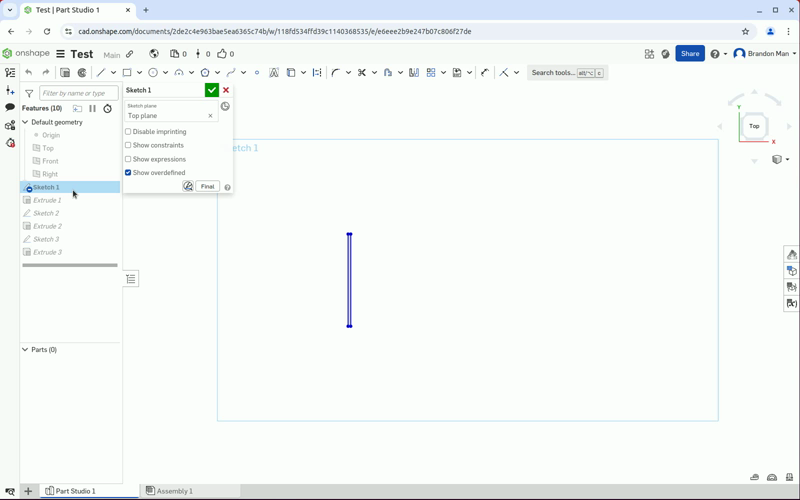
mouse_move(229, 92)
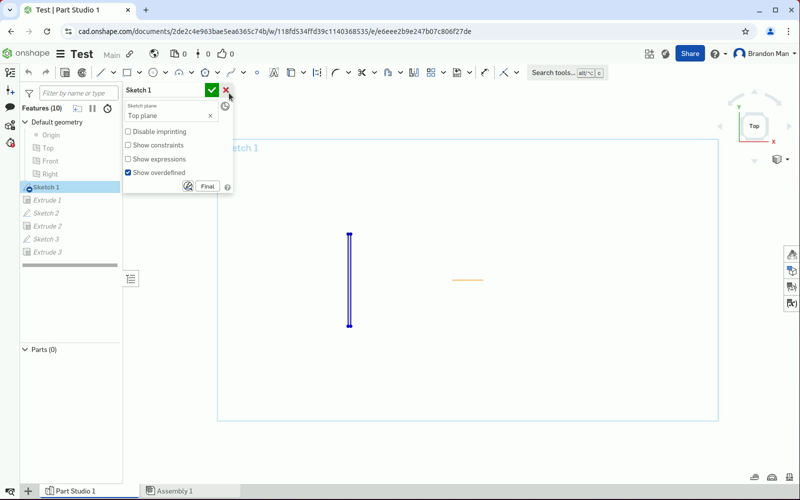
click(229, 92)
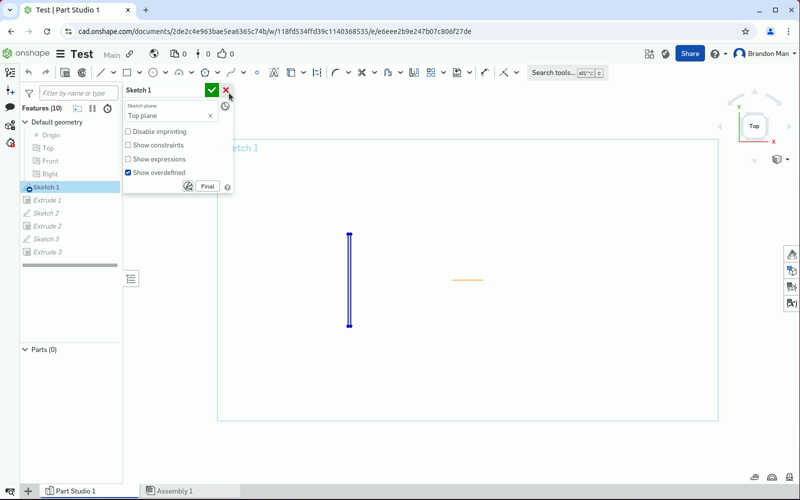
key(shift+s)
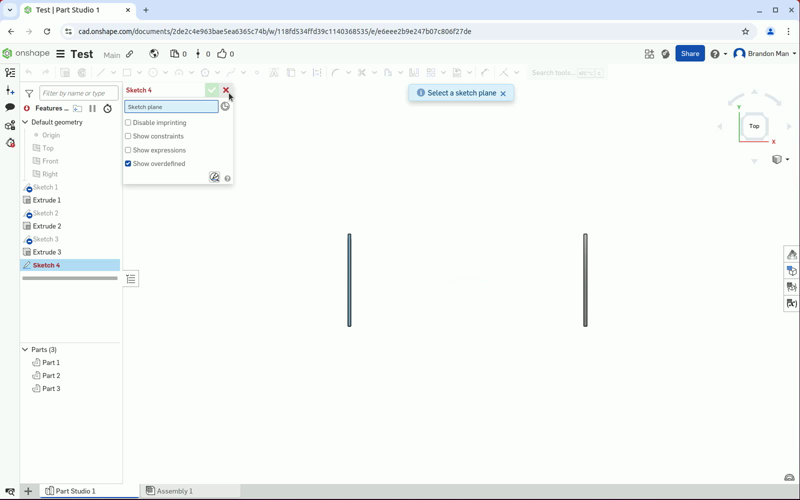
mouse_move(73, 150)
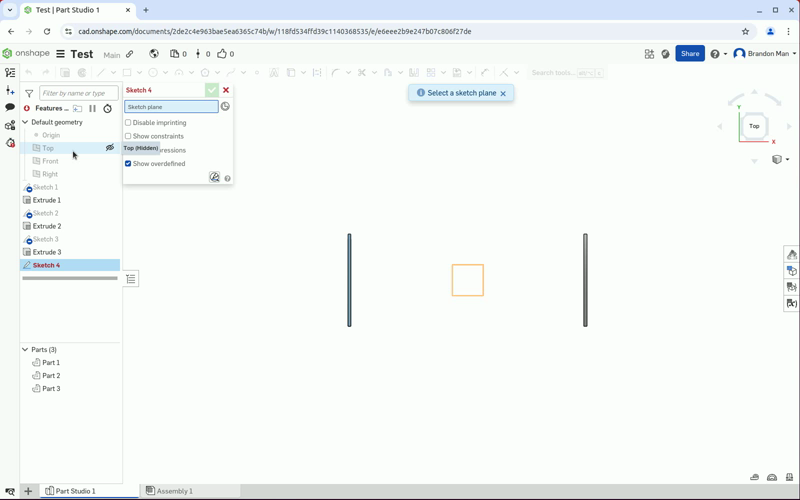
click(73, 150)
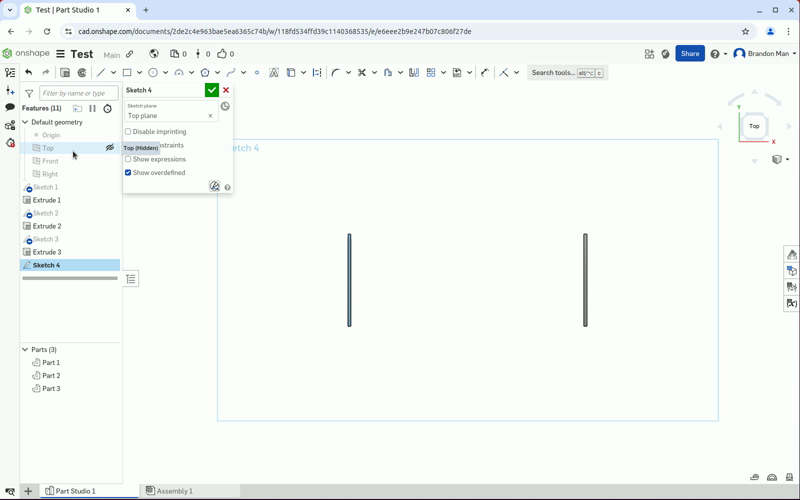
mouse_move(73, 352)
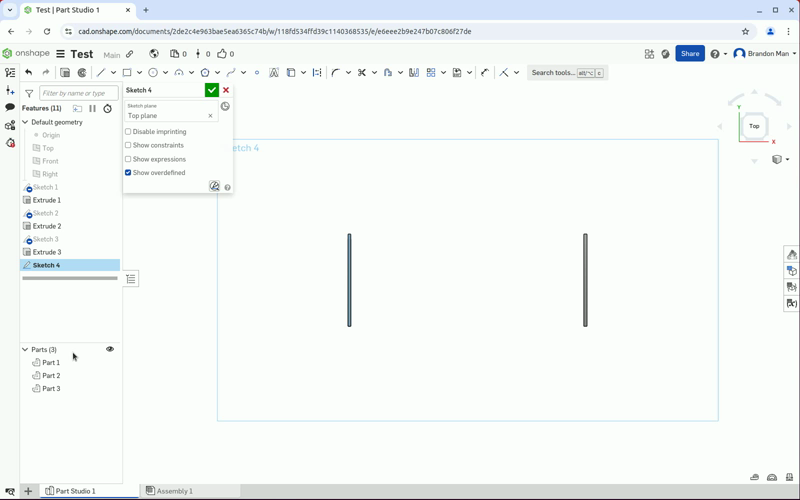
key(y)
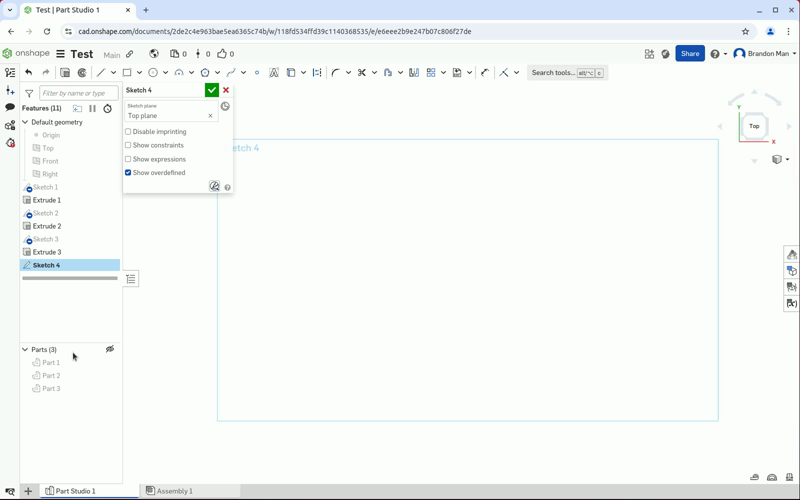
key(l)
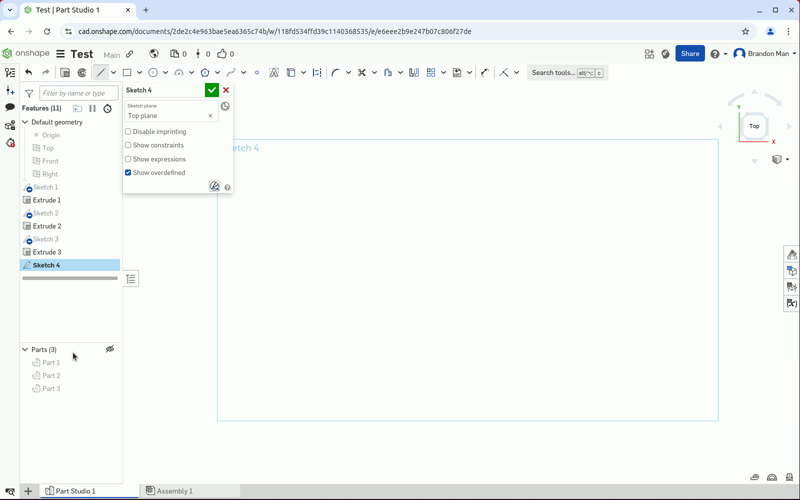
key_down(shift)
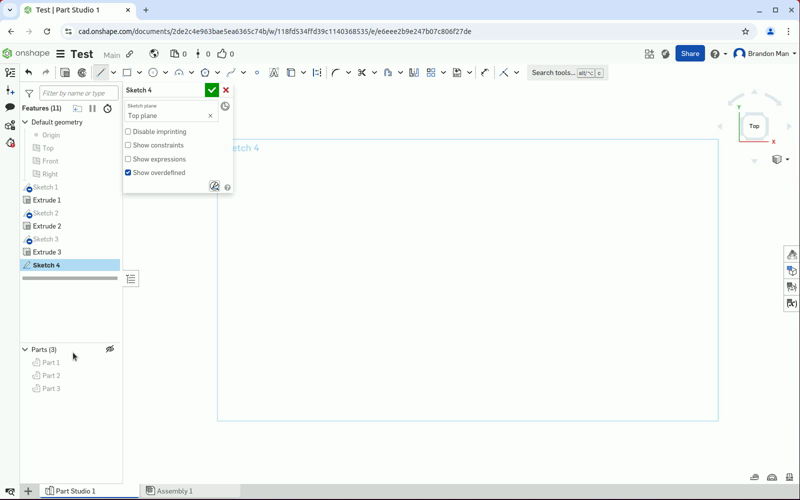
mouse_move(570, 326)
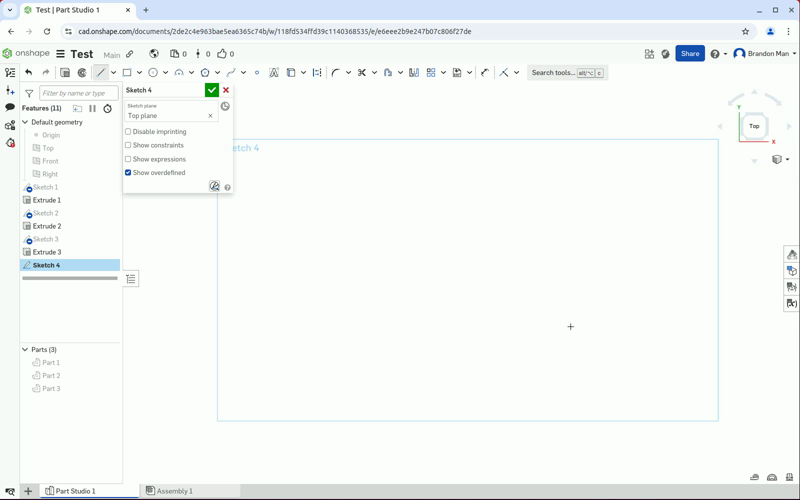
click(570, 326)
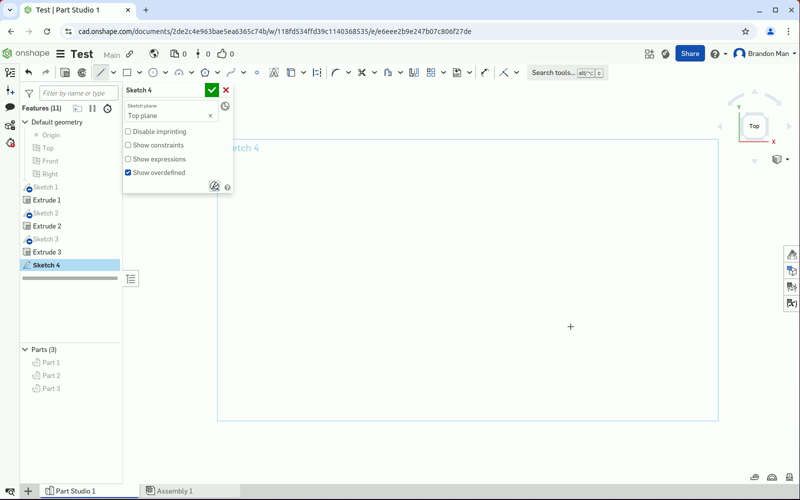
key_up(shift)
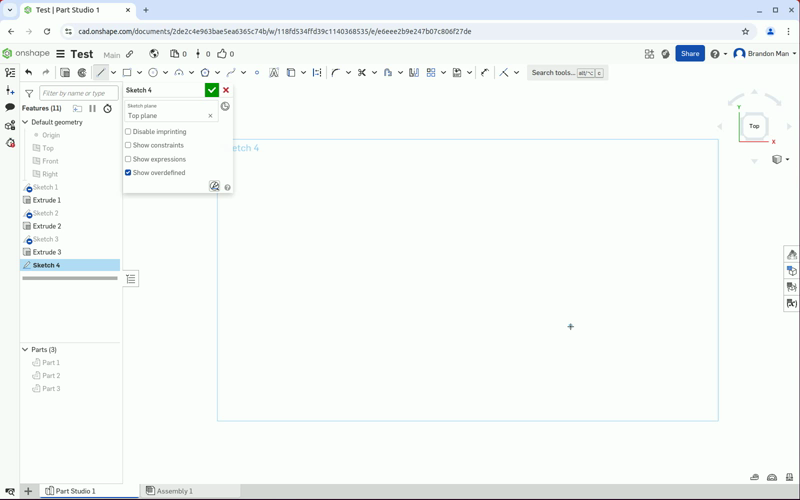
key_down(shift)
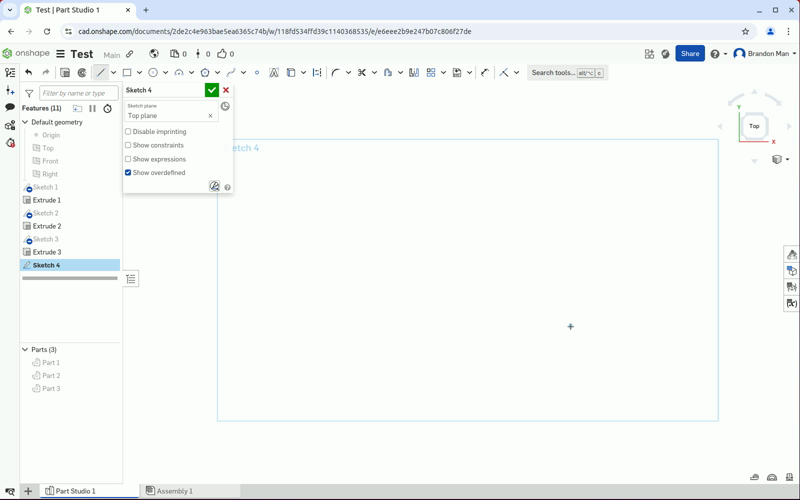
mouse_move(589, 326)
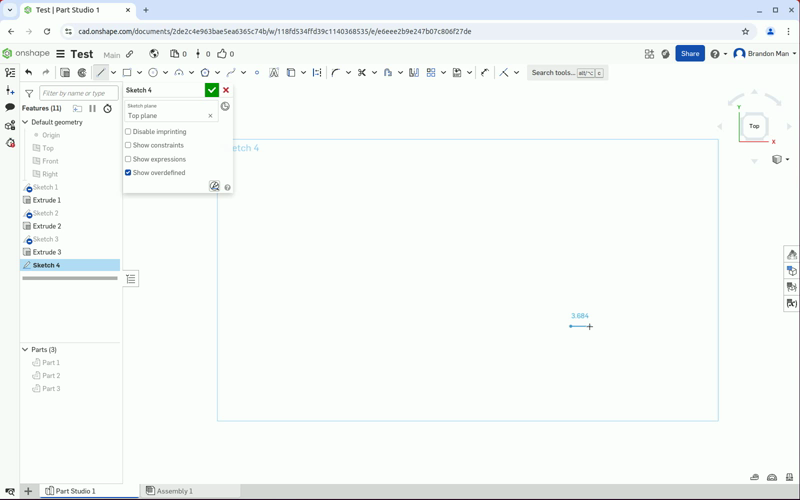
mouse_move(573, 326)
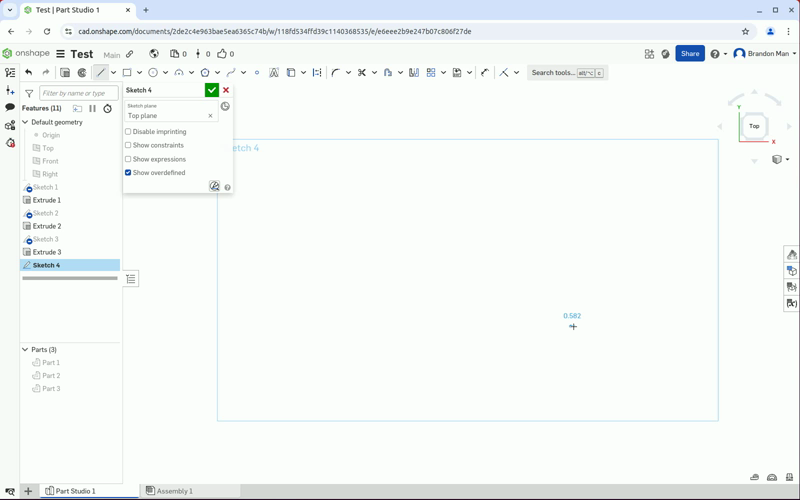
scroll(6)
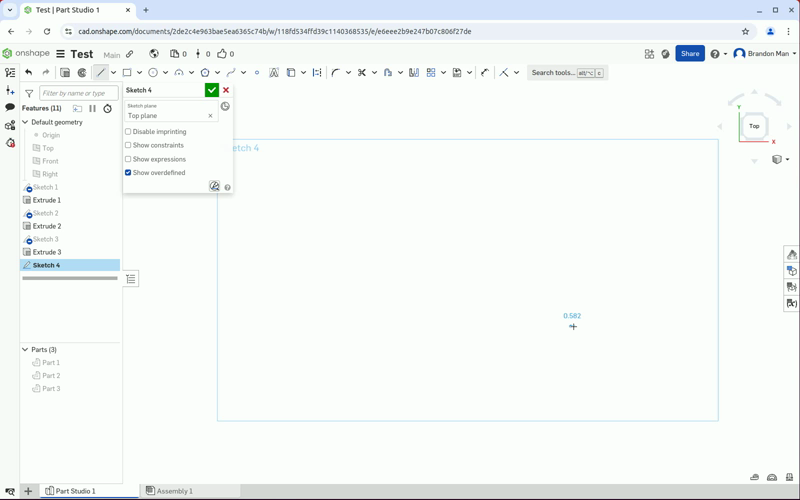
scroll(6)
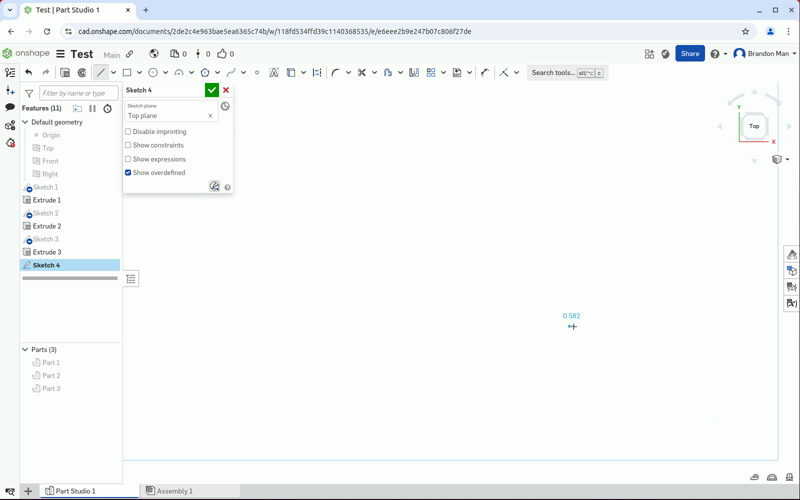
scroll(6)
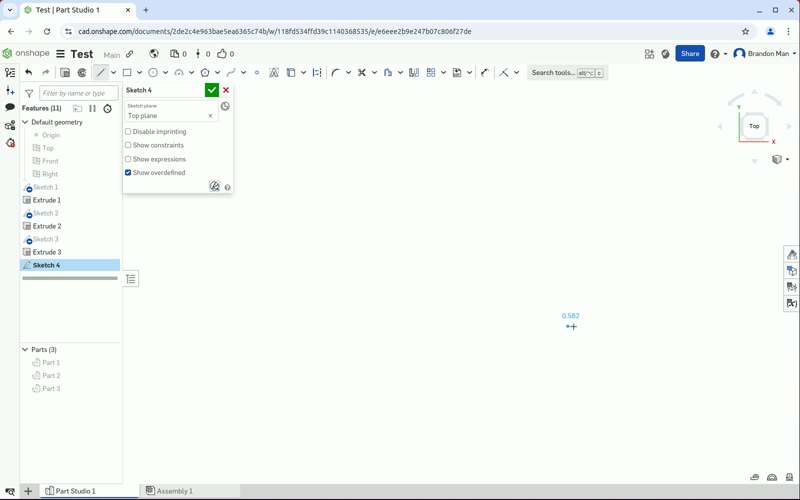
scroll(6)
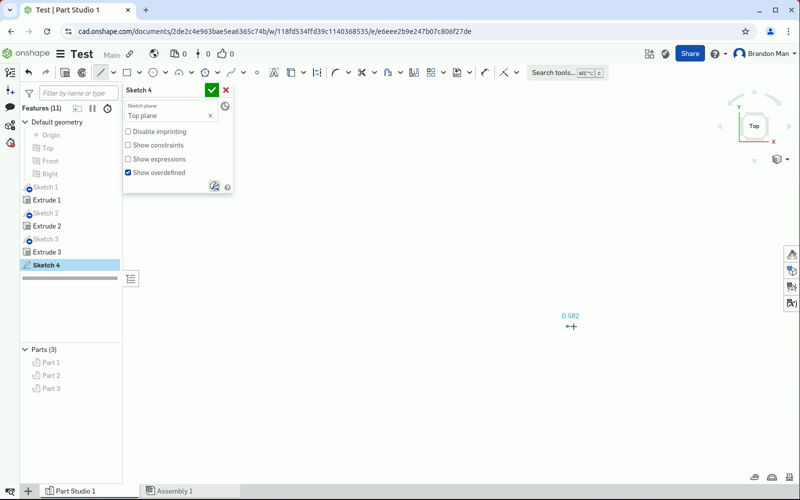
scroll(6)
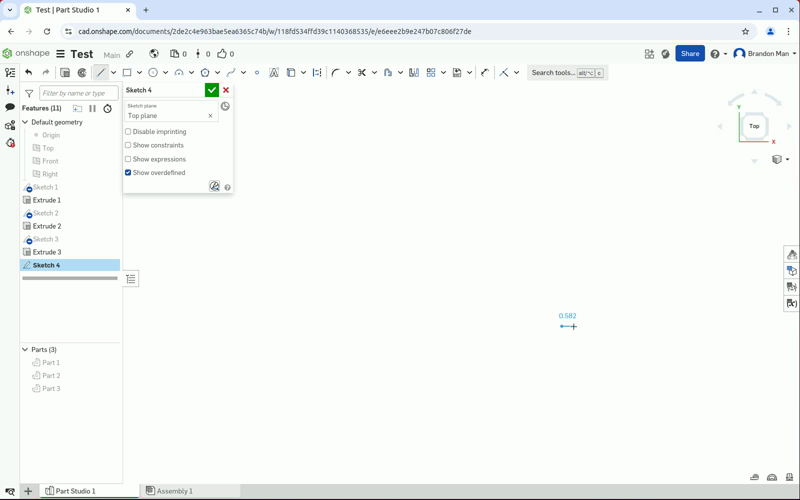
scroll(6)
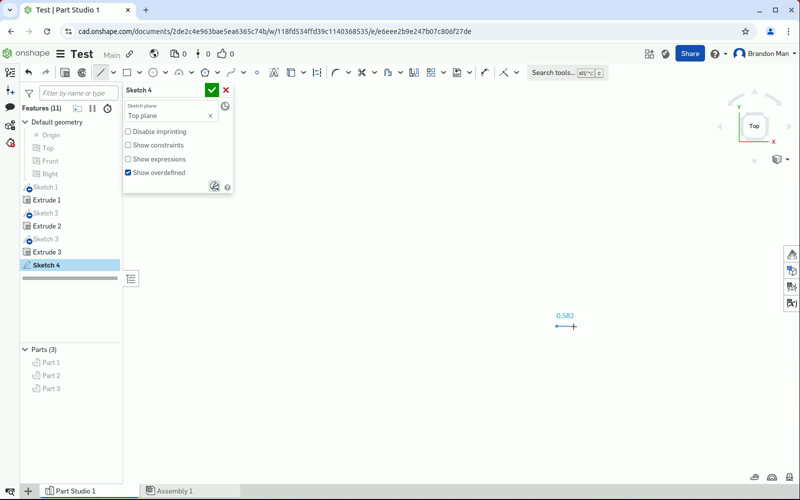
scroll(6)
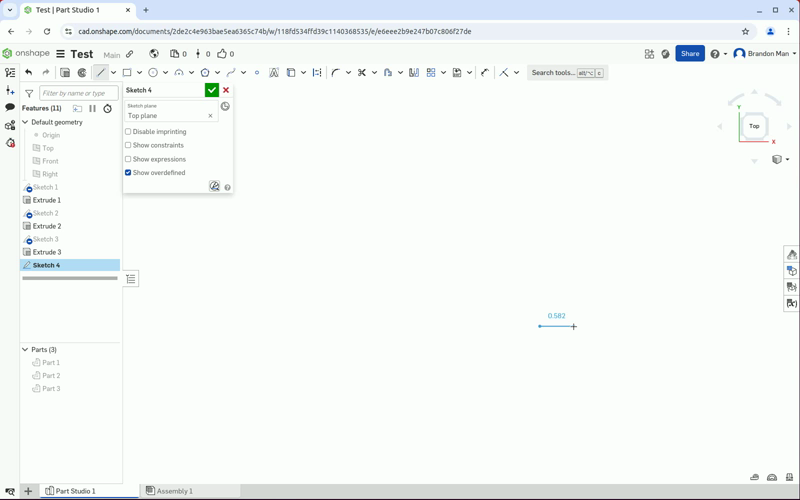
click(573, 326)
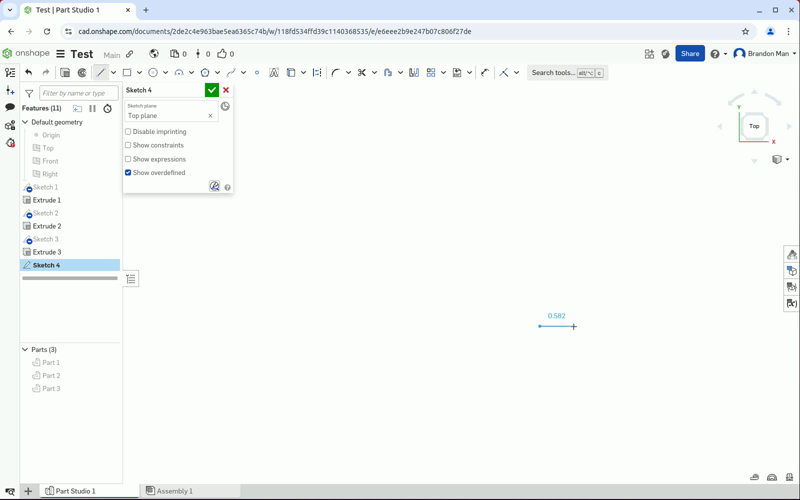
scroll(-6)
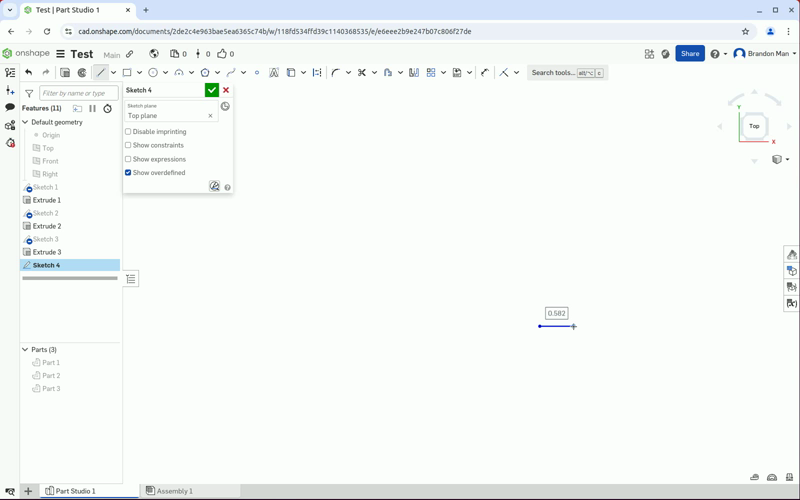
scroll(-6)
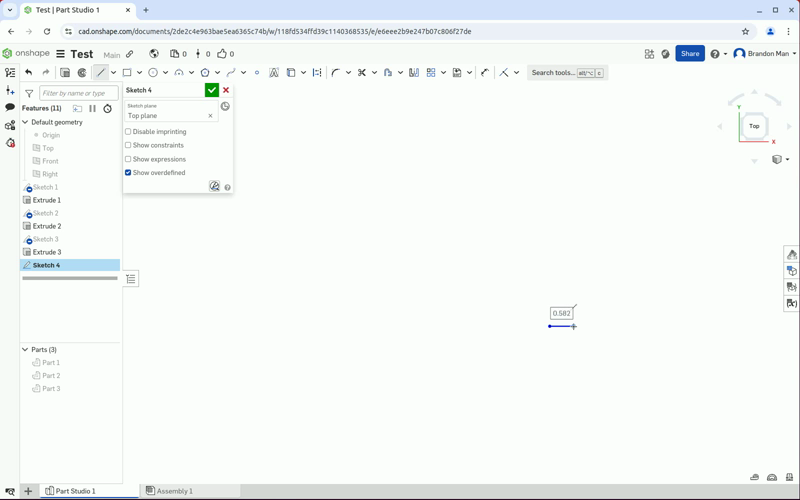
scroll(-6)
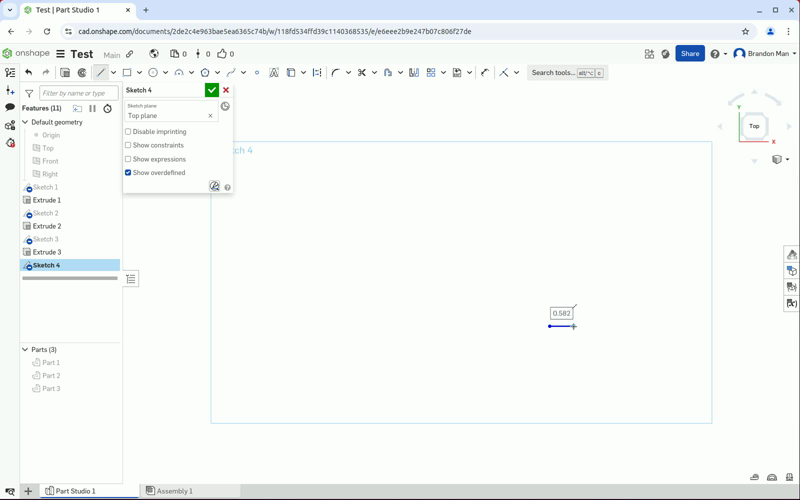
scroll(-6)
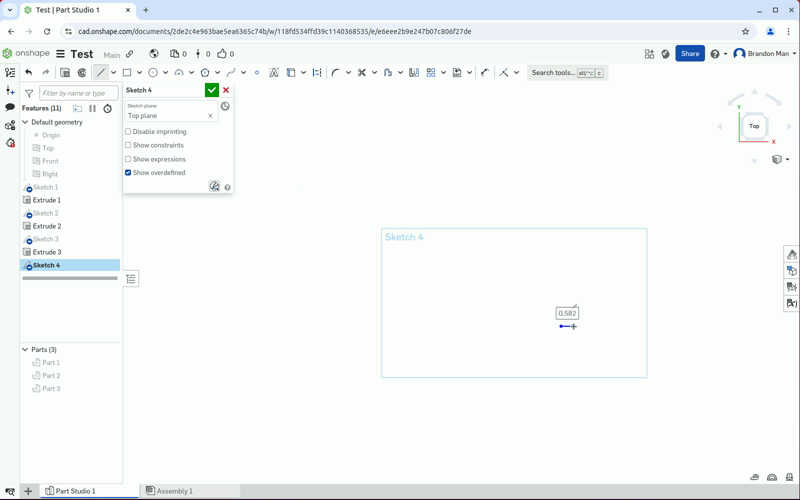
scroll(-6)
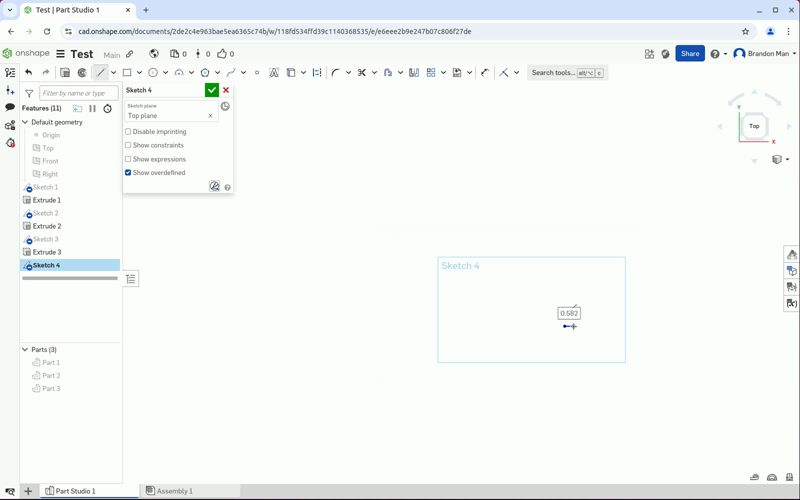
scroll(-6)
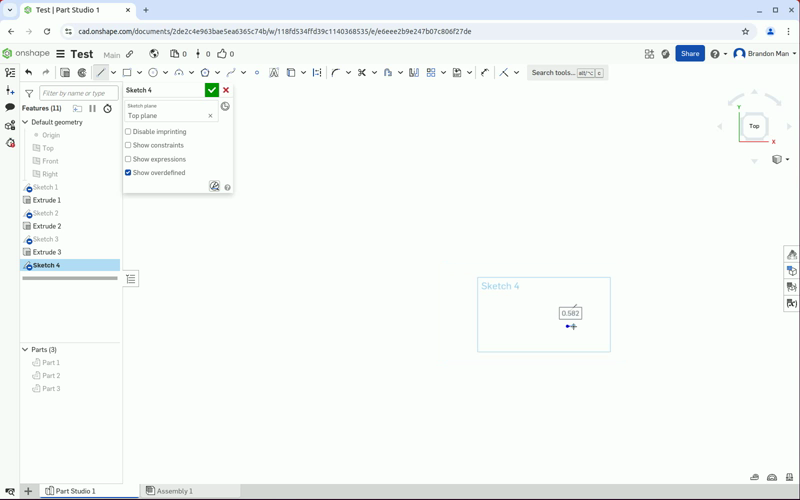
scroll(-6)
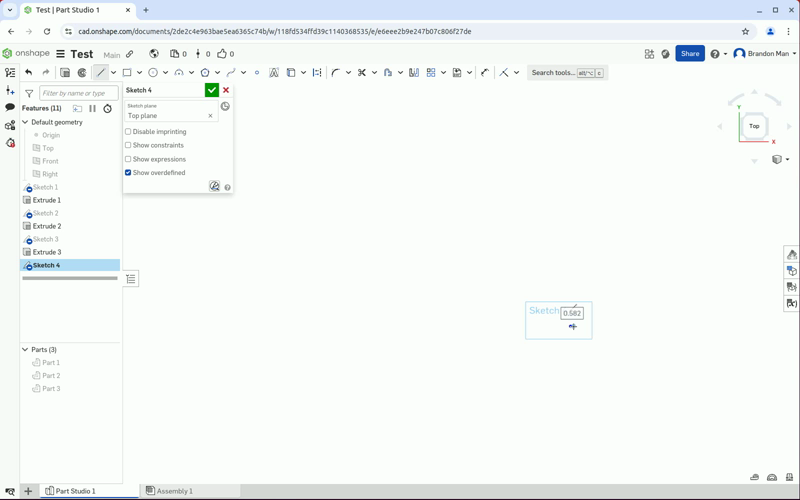
key_up(shift)
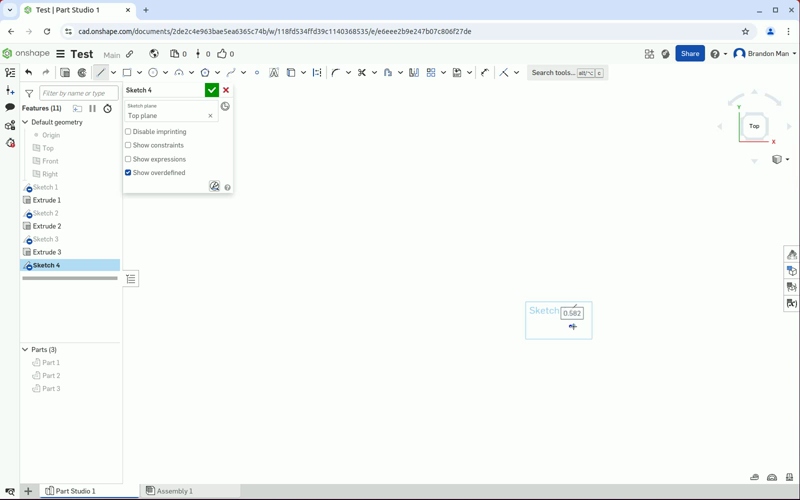
key_down(shift)
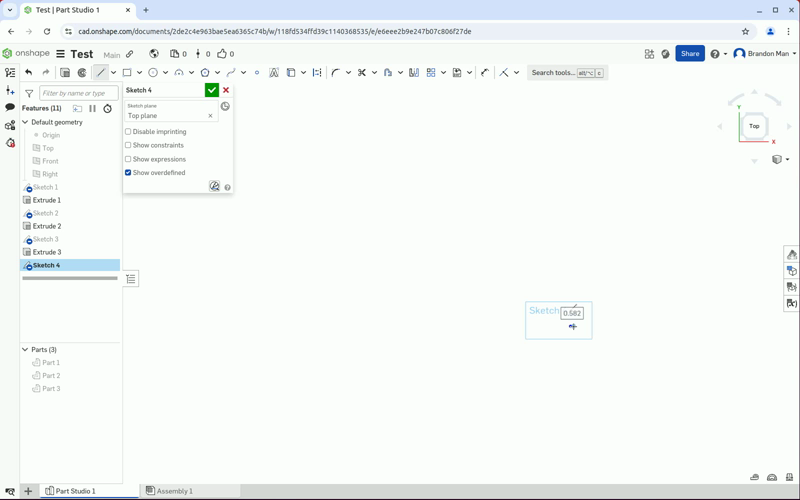
mouse_move(573, 239)
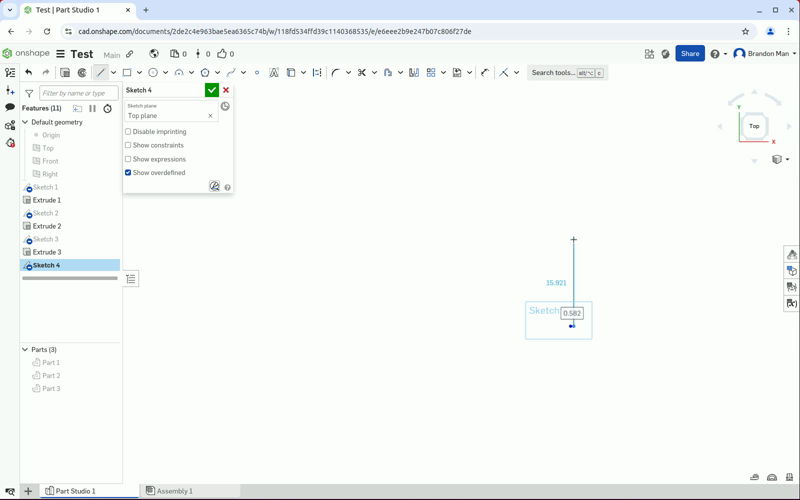
click(573, 239)
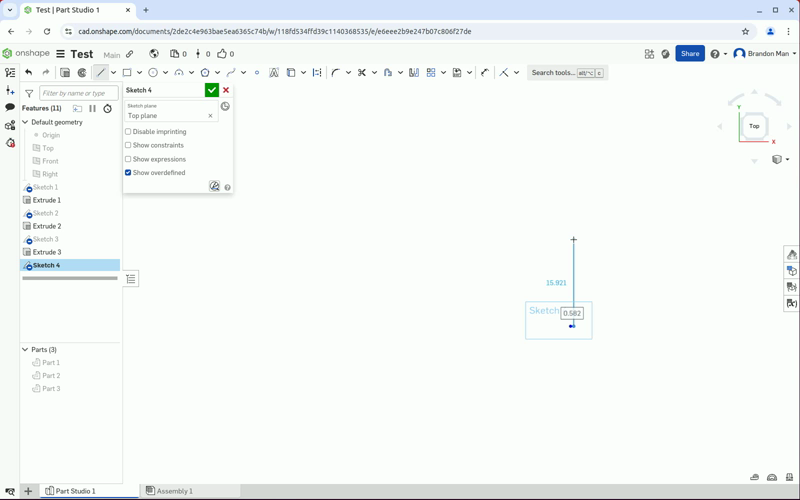
key_up(shift)
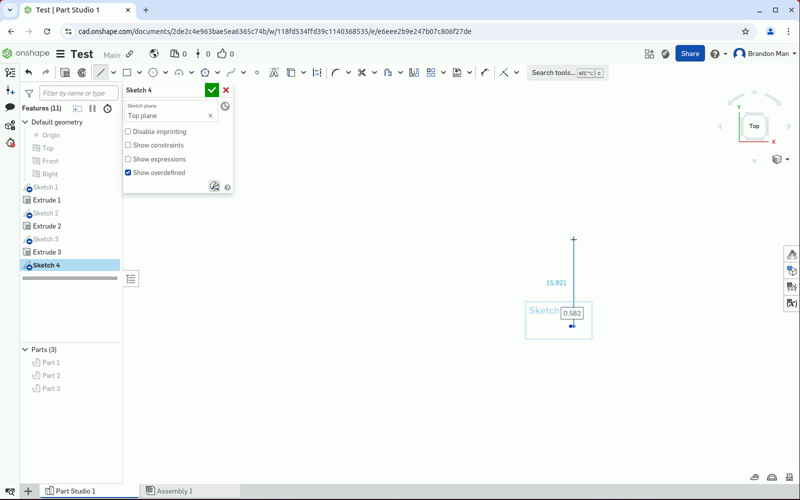
key_down(shift)
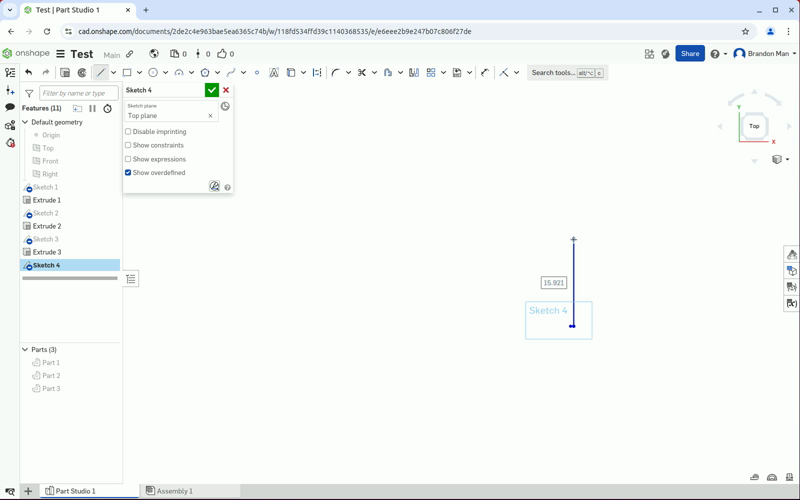
mouse_move(589, 239)
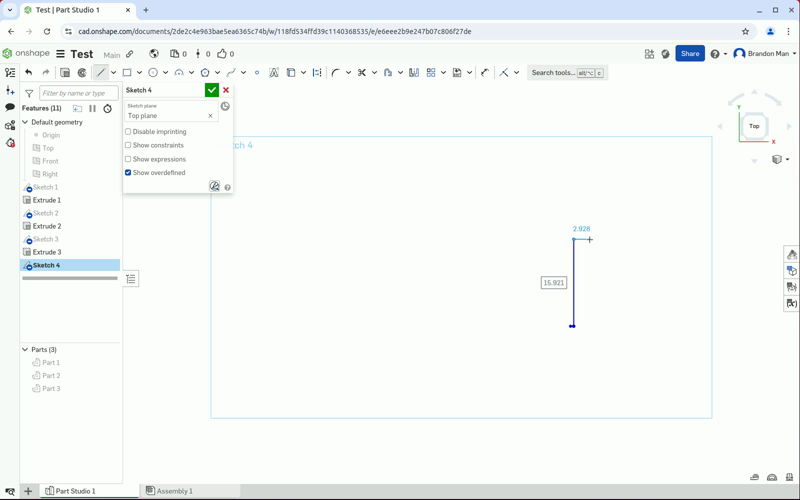
mouse_move(570, 239)
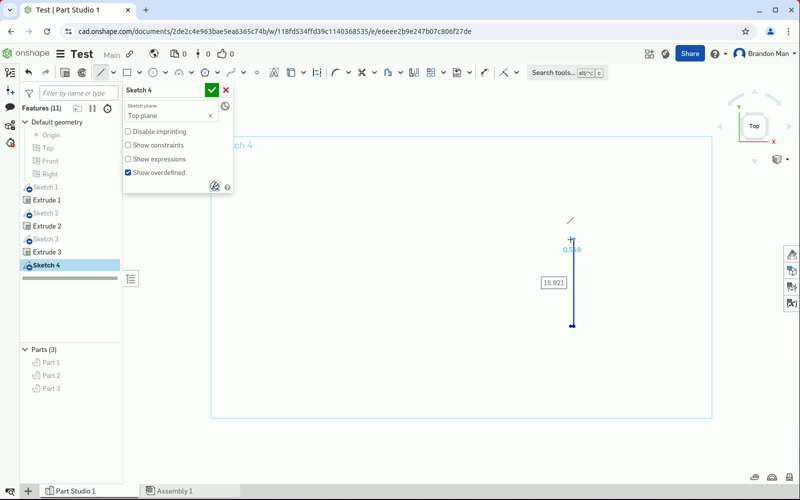
scroll(6)
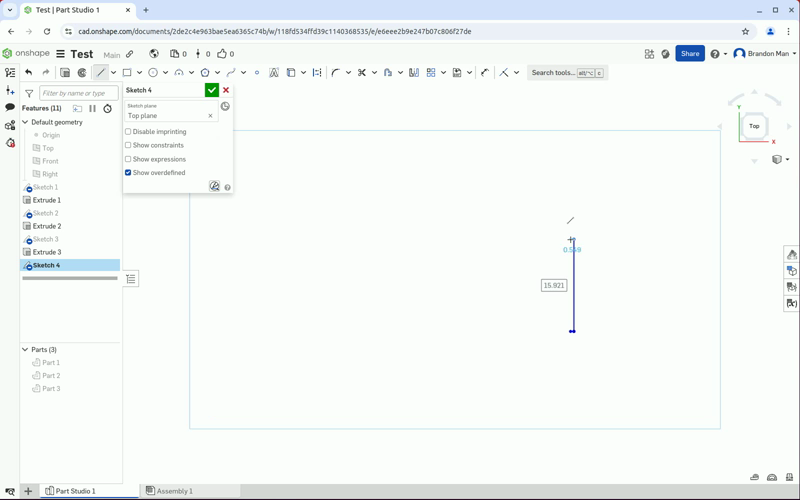
scroll(6)
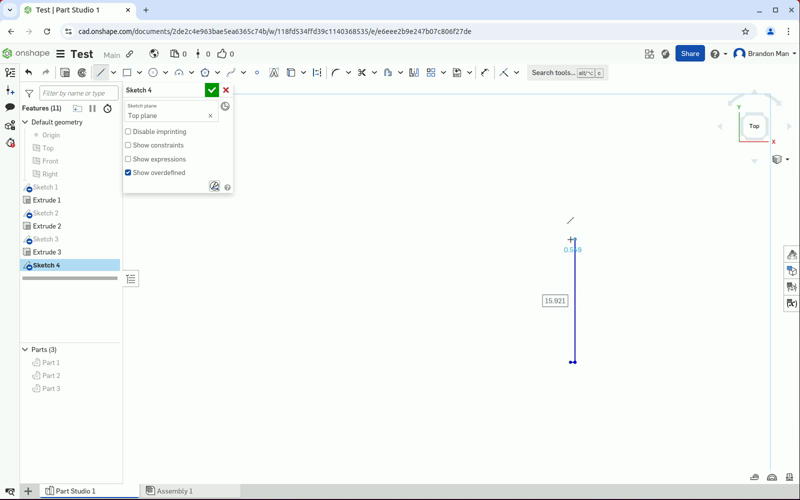
scroll(6)
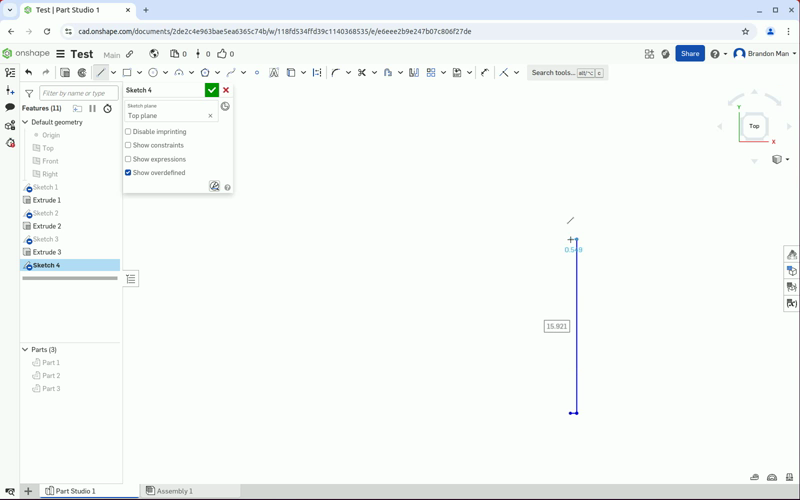
scroll(6)
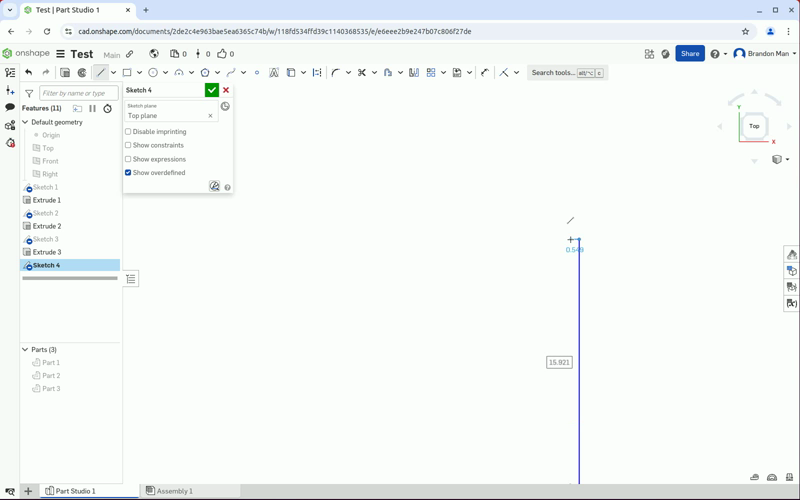
scroll(6)
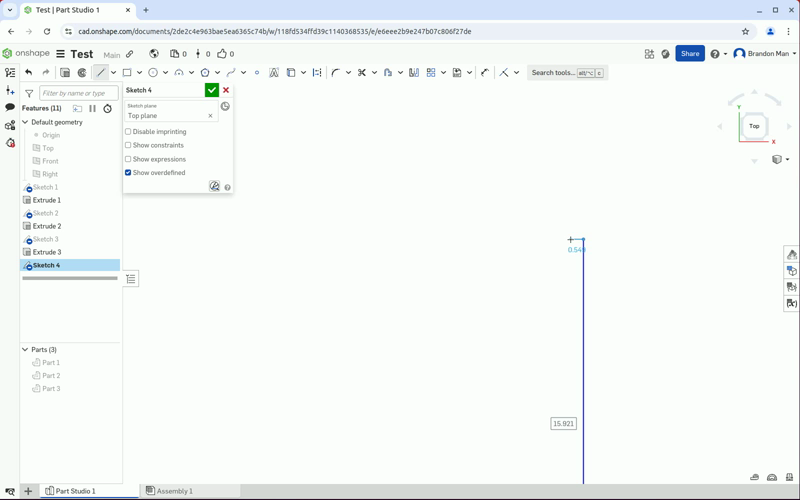
scroll(6)
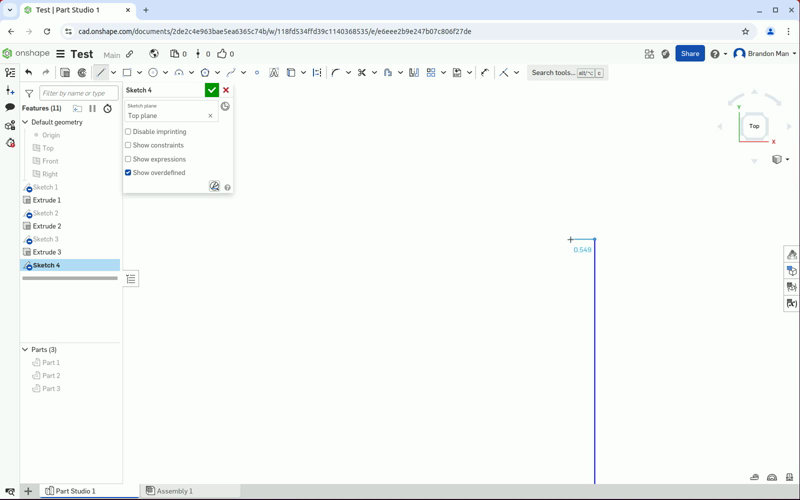
scroll(6)
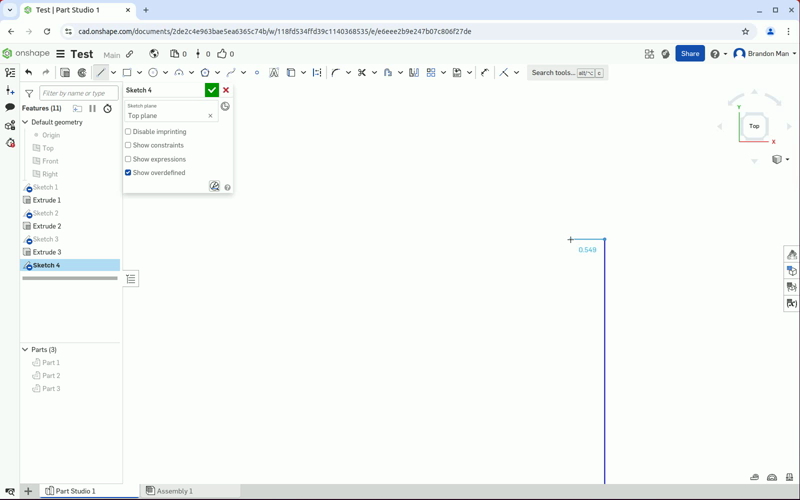
click(570, 239)
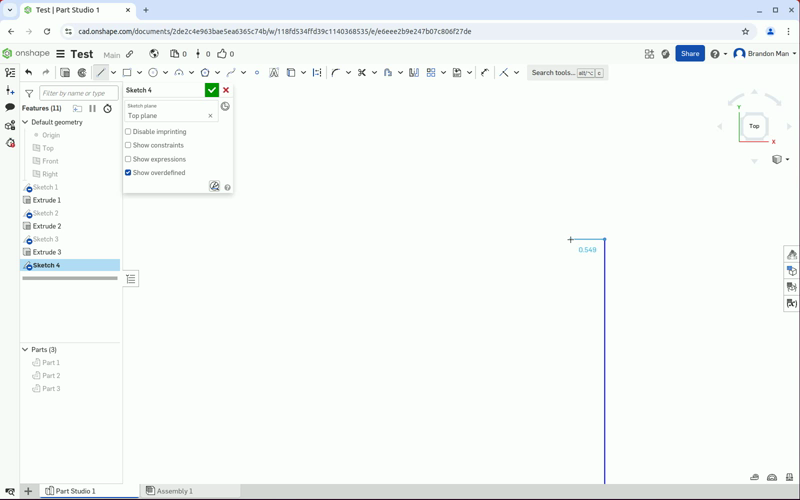
scroll(-6)
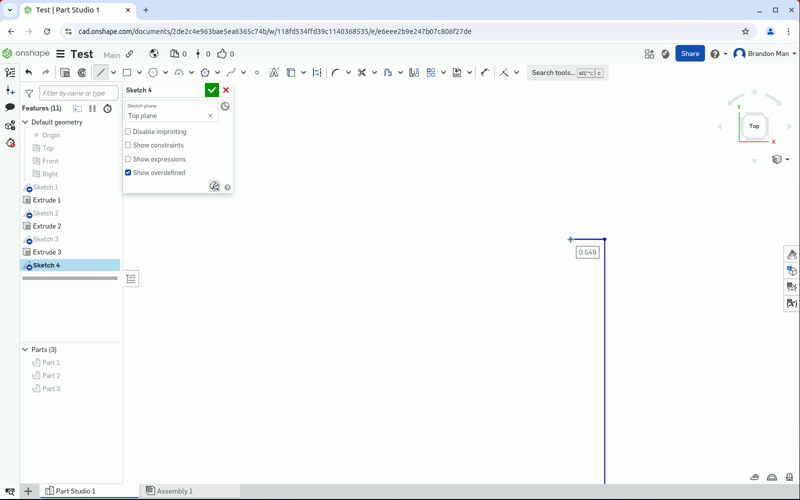
scroll(-6)
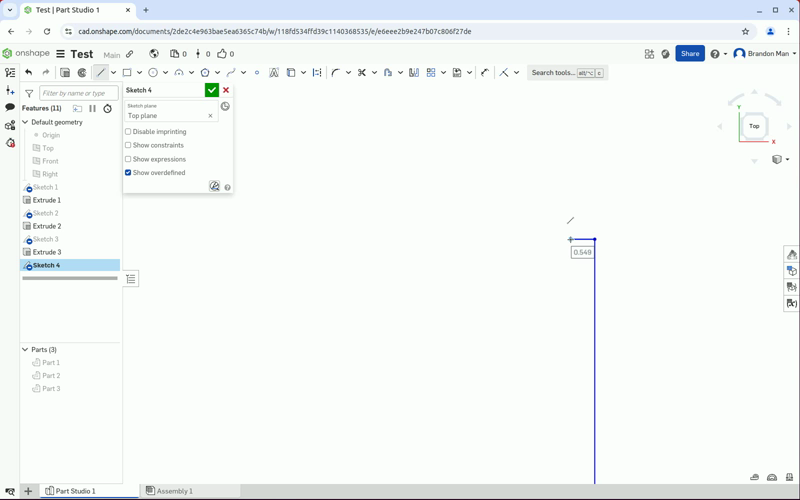
scroll(-6)
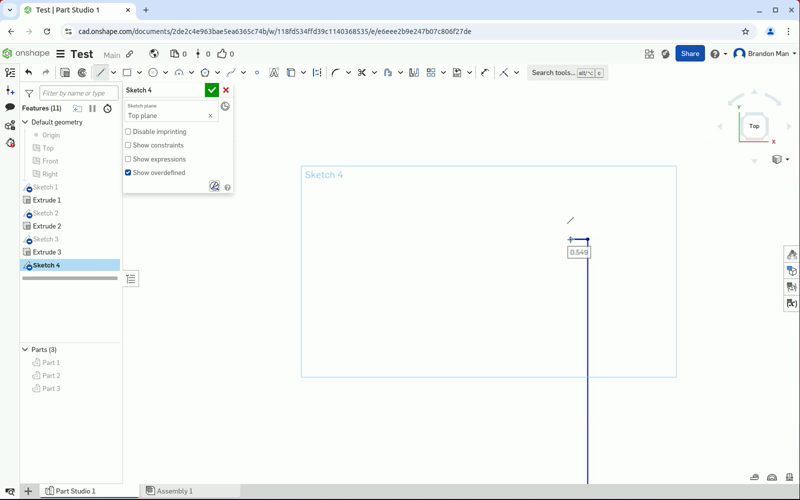
scroll(-6)
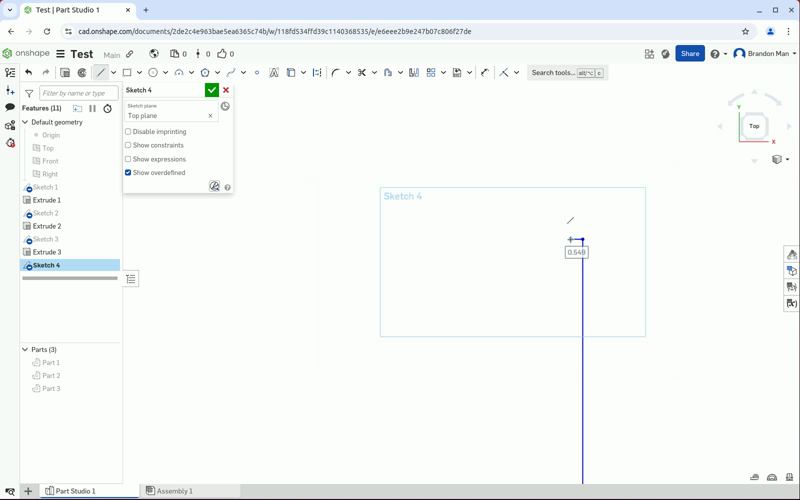
scroll(-6)
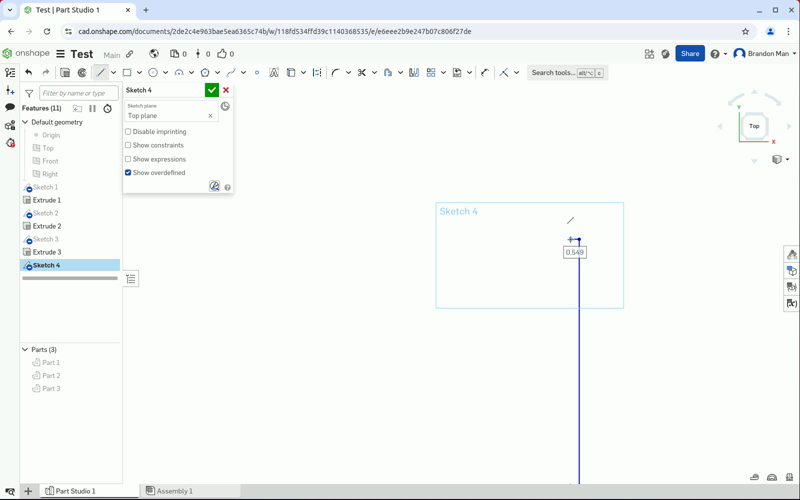
scroll(-6)
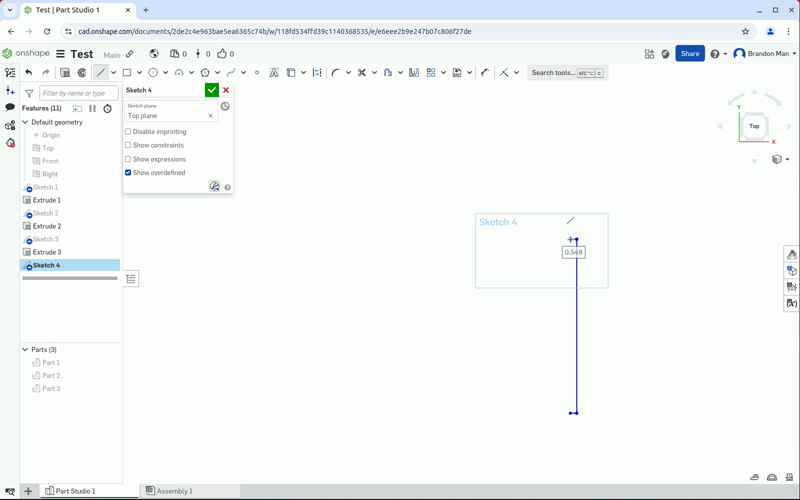
scroll(-6)
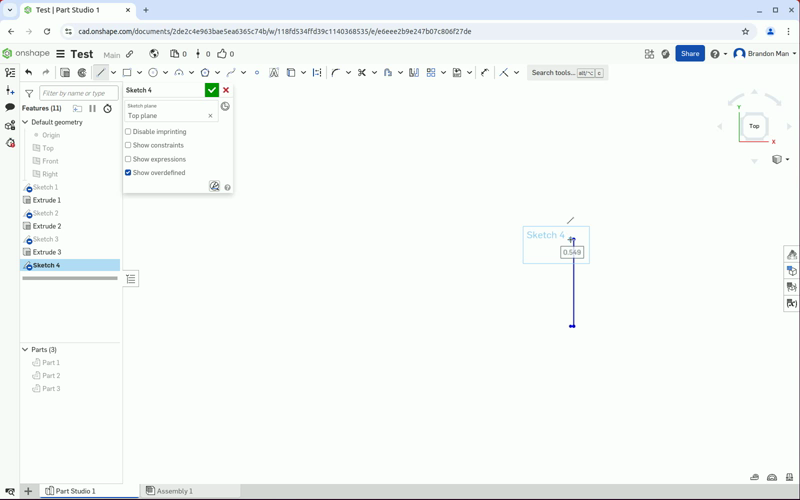
key_up(shift)
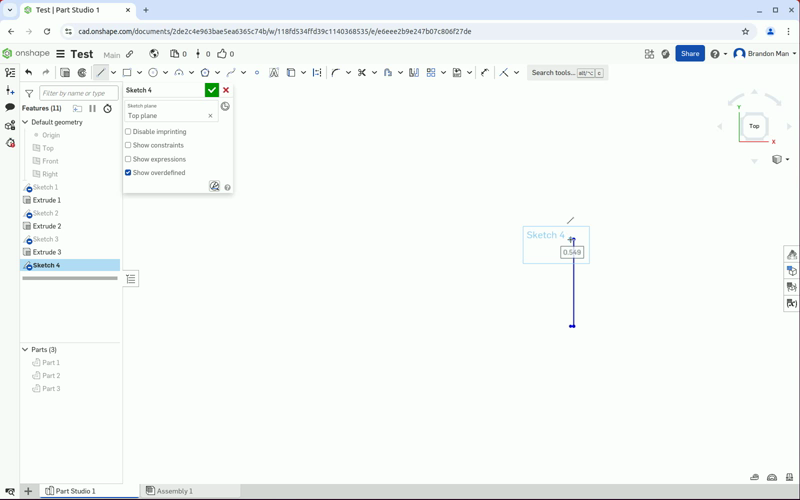
key_down(shift)
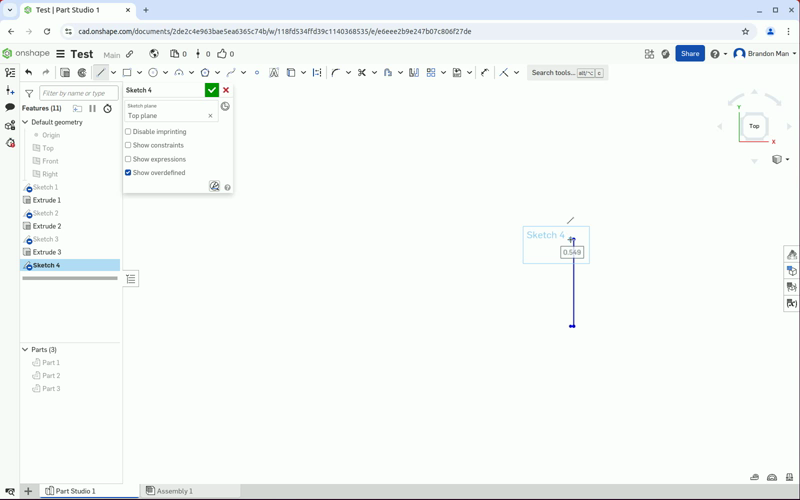
mouse_move(570, 326)
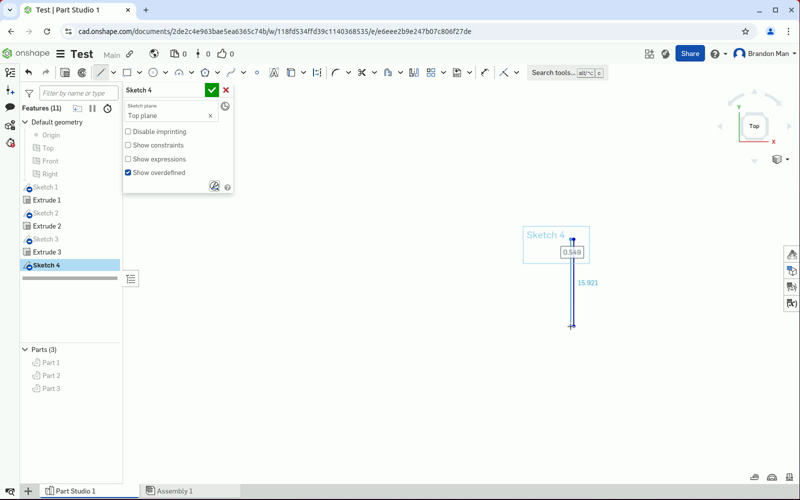
scroll(6)
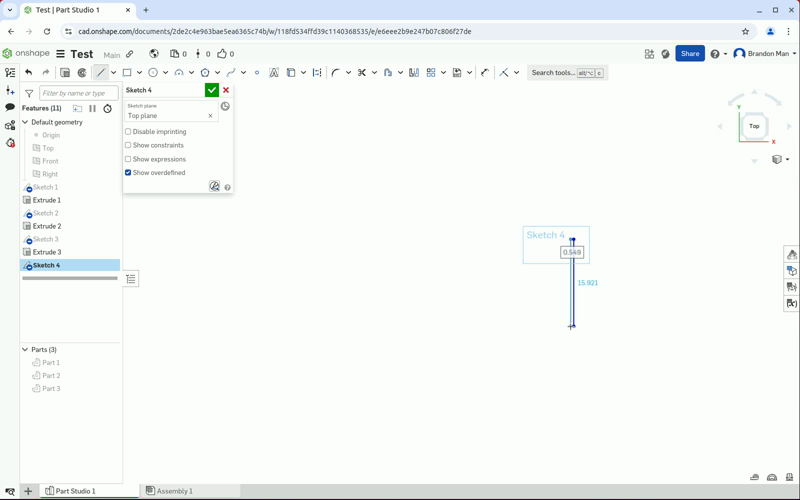
scroll(6)
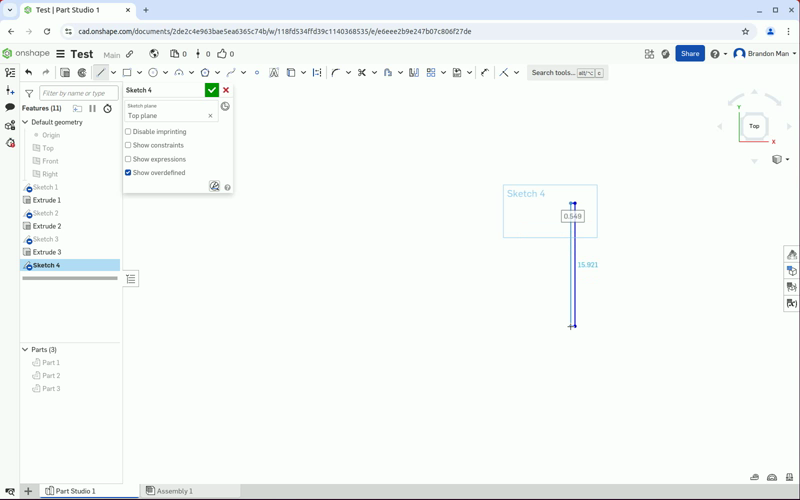
scroll(6)
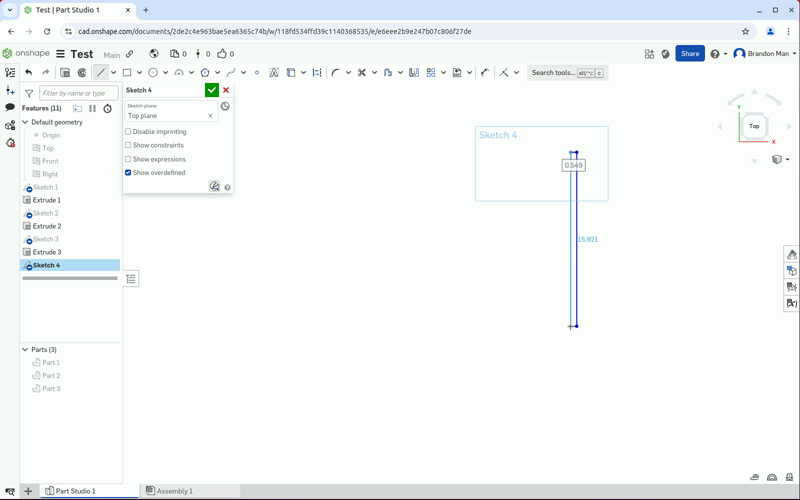
scroll(6)
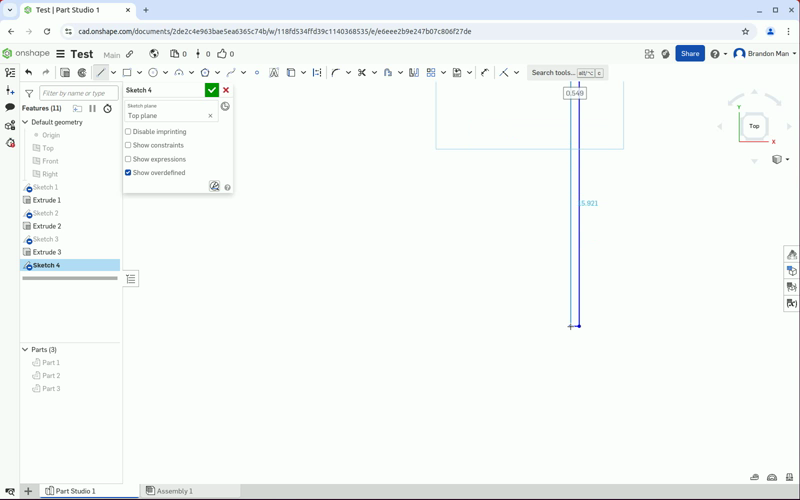
scroll(6)
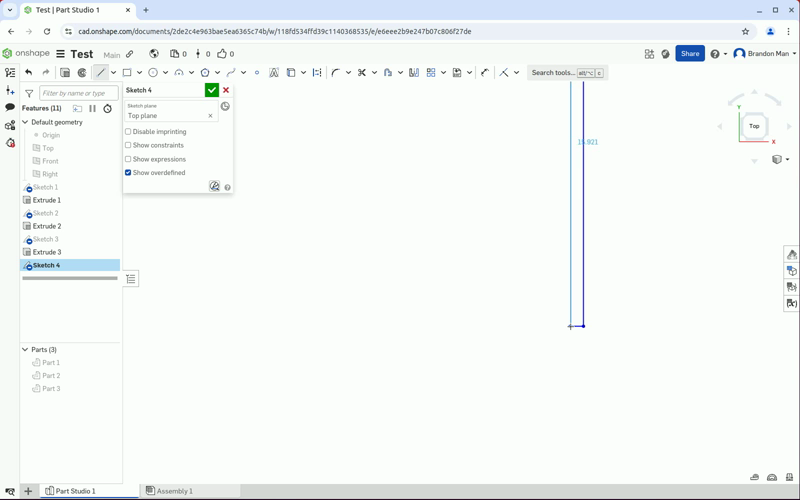
scroll(6)
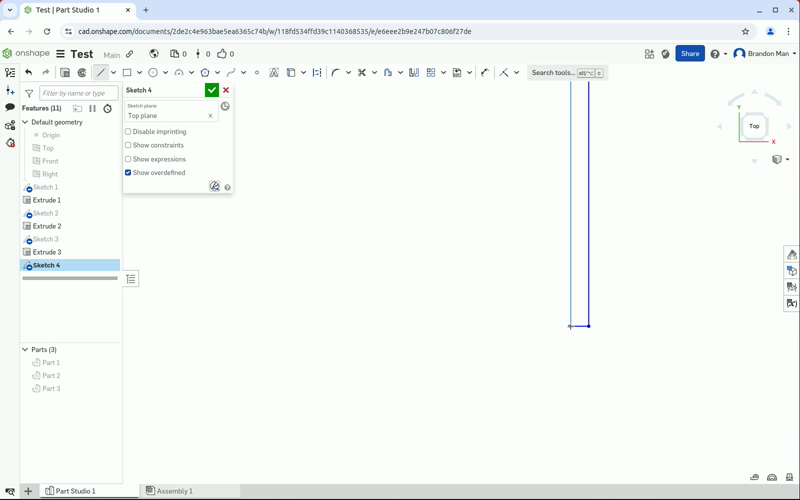
scroll(6)
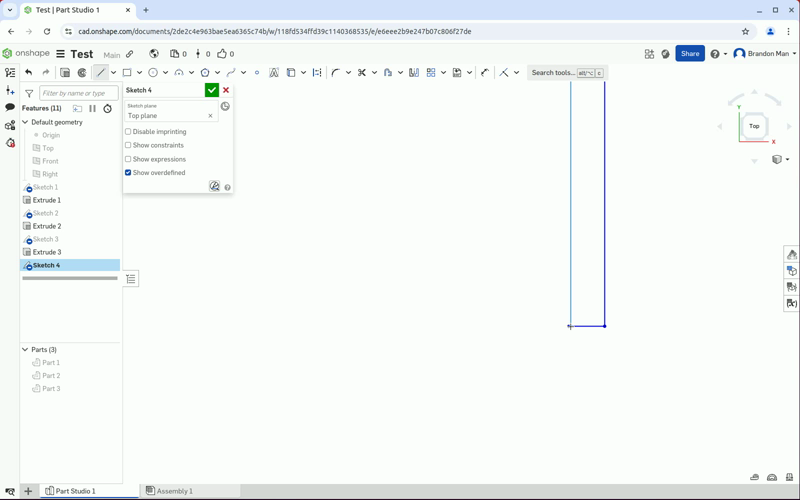
key_up(shift)
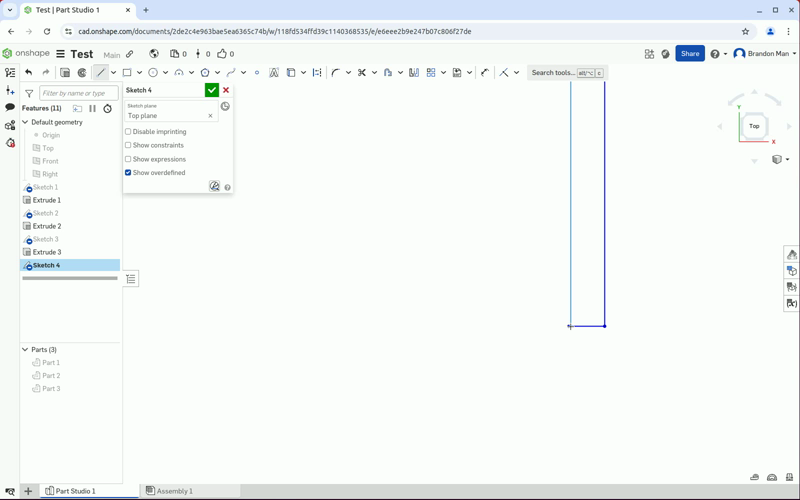
click(570, 326)
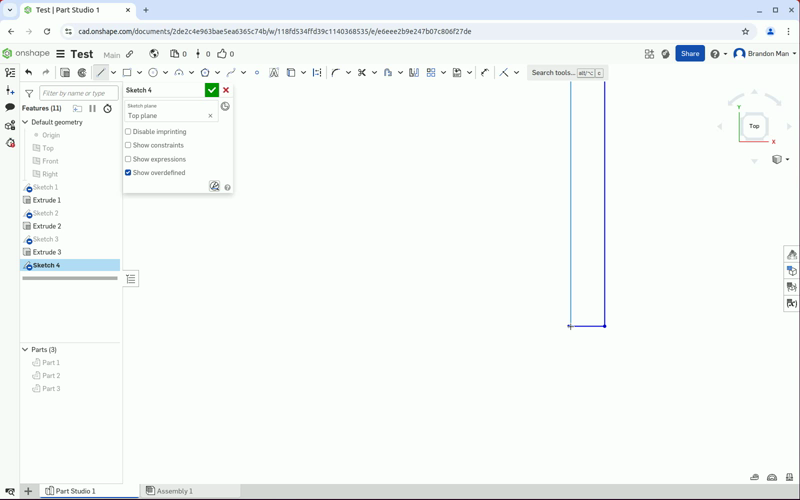
scroll(-6)
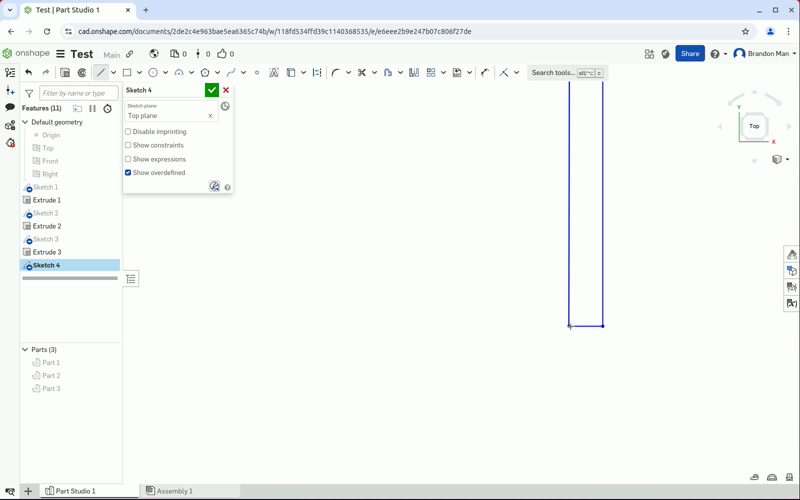
scroll(-6)
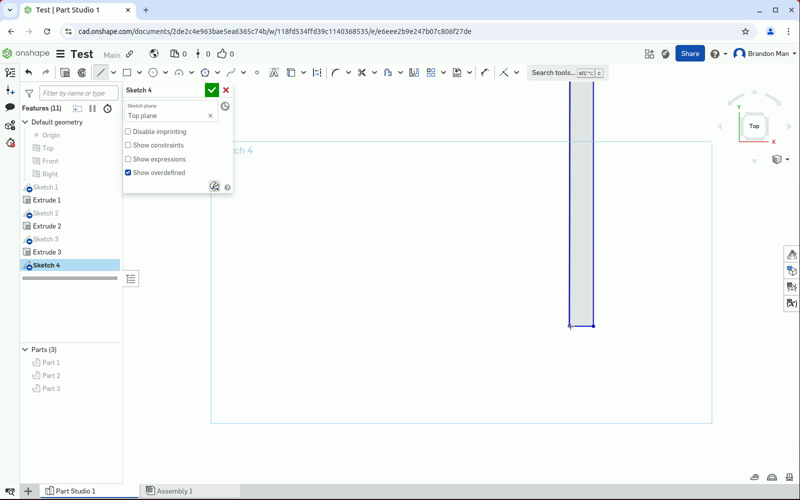
scroll(-6)
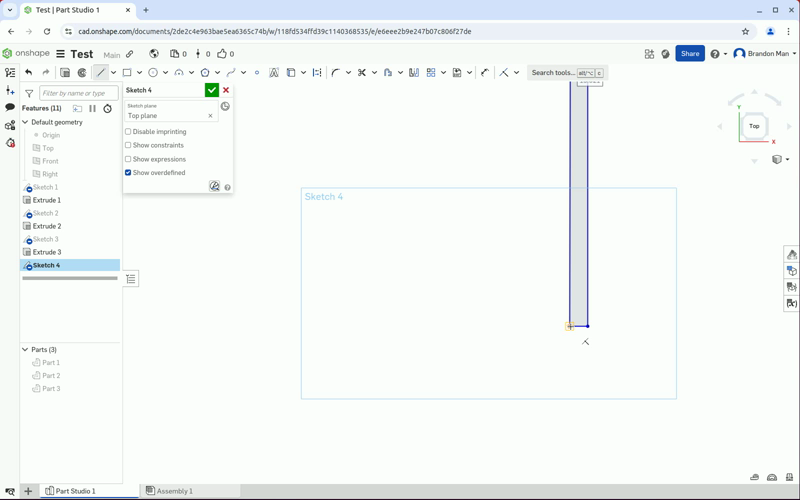
scroll(-6)
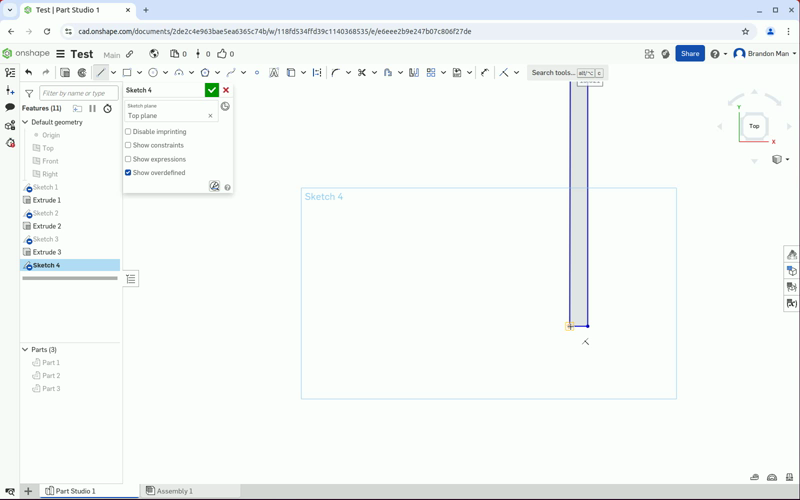
scroll(-6)
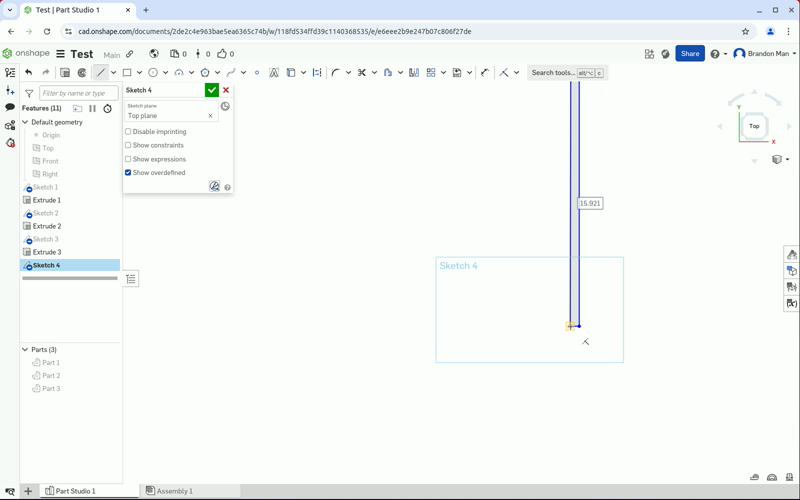
scroll(-6)
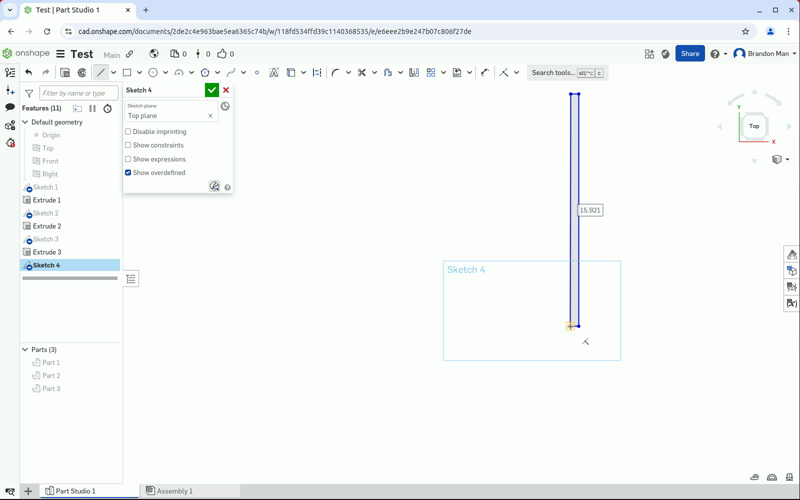
scroll(-6)
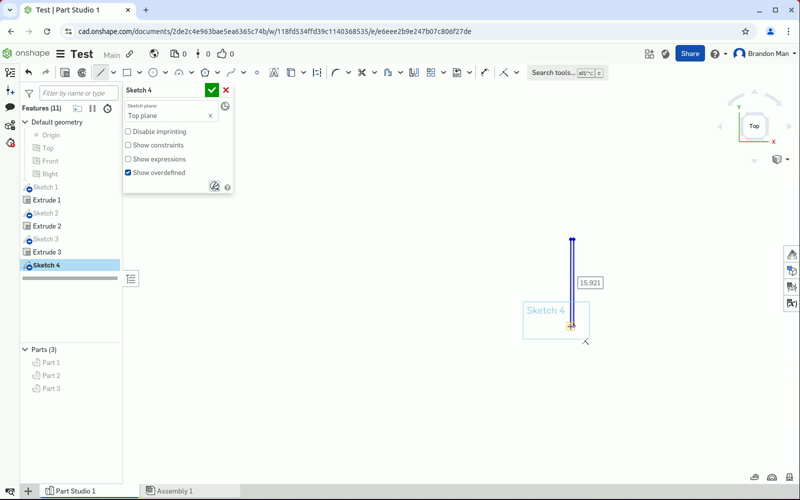
key(esc)
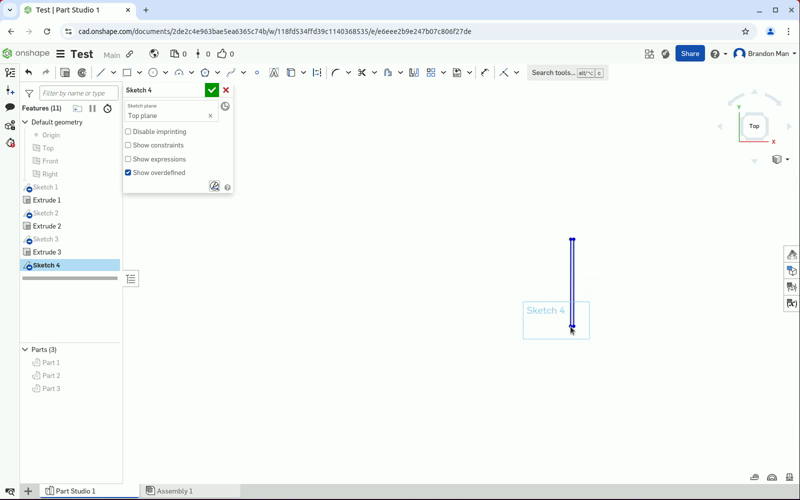
mouse_move(572, 315)
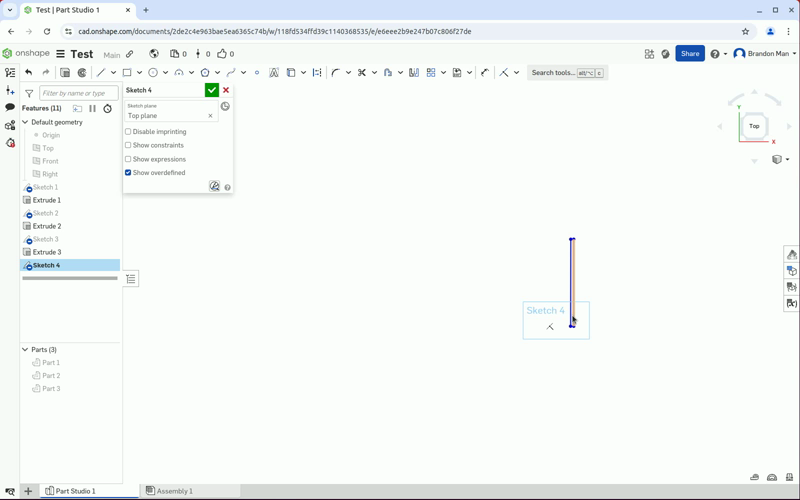
scroll(6)
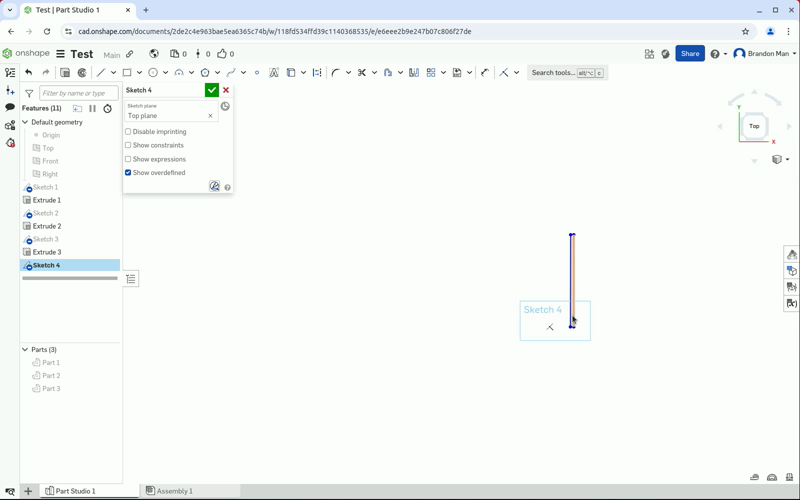
scroll(6)
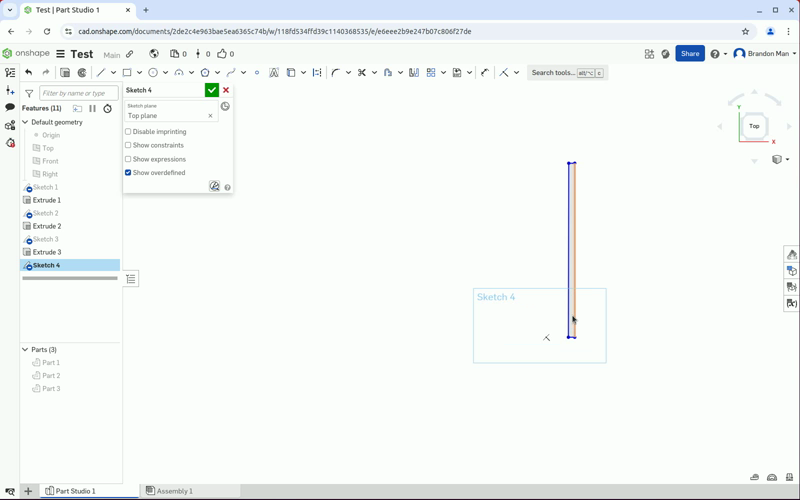
scroll(6)
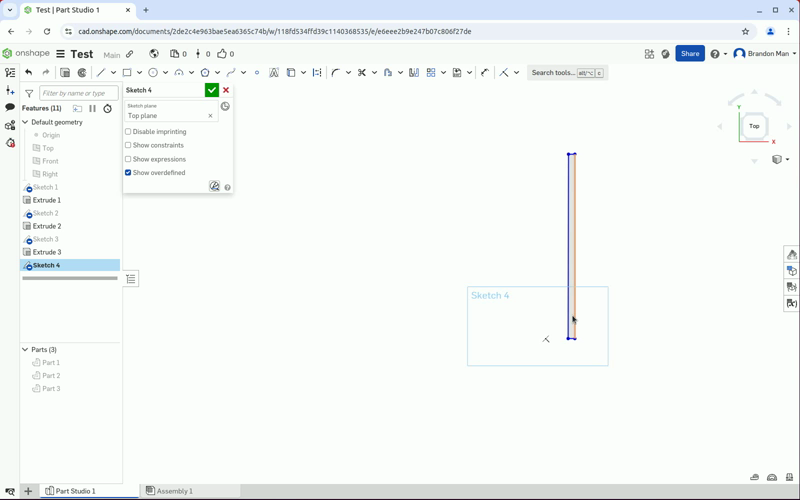
scroll(6)
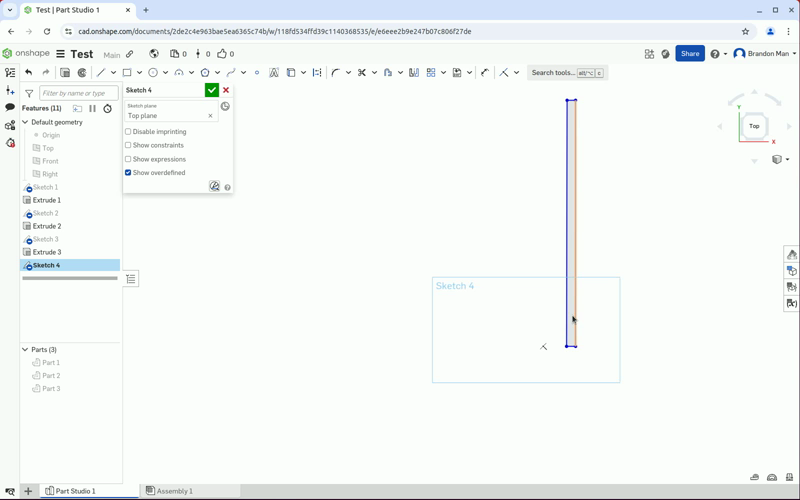
scroll(6)
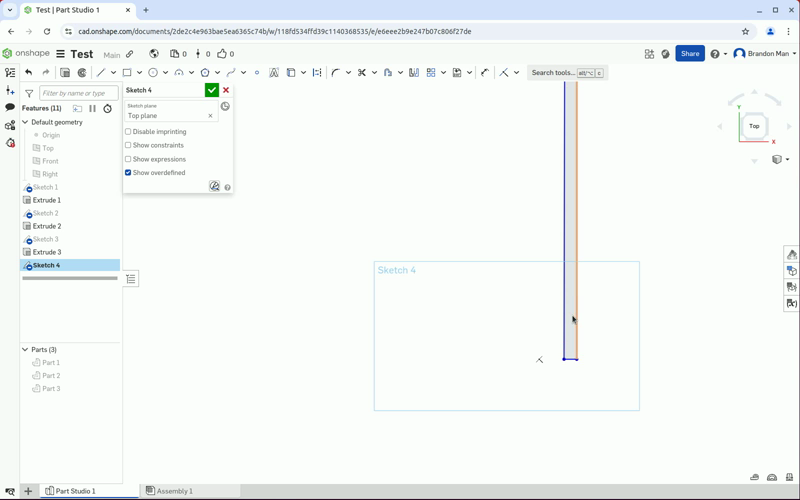
scroll(6)
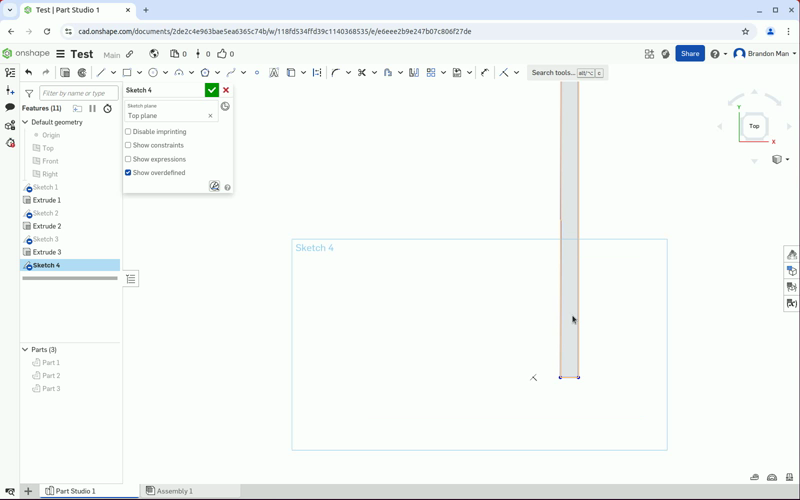
scroll(6)
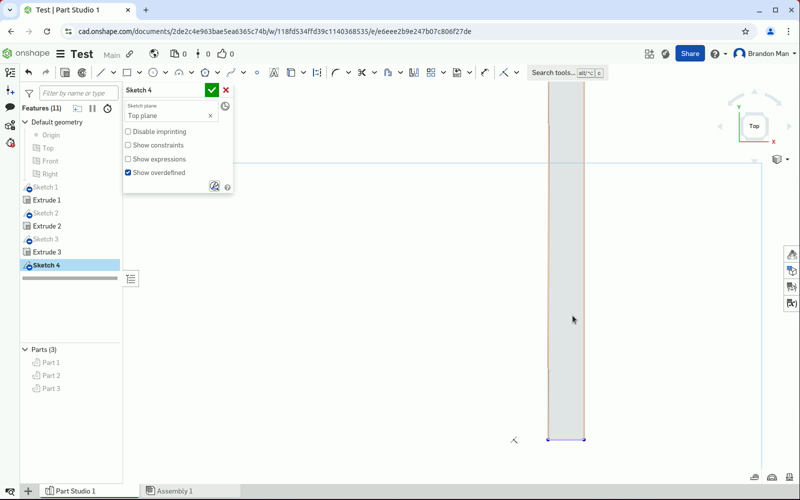
click(572, 315)
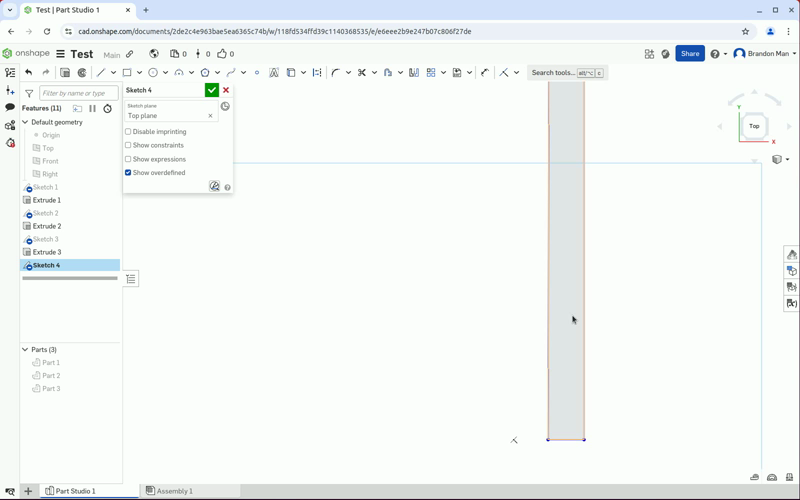
scroll(-6)
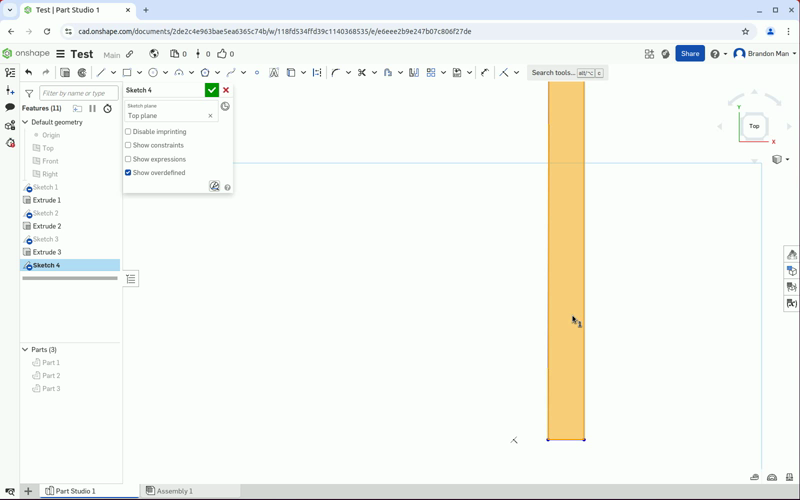
scroll(-6)
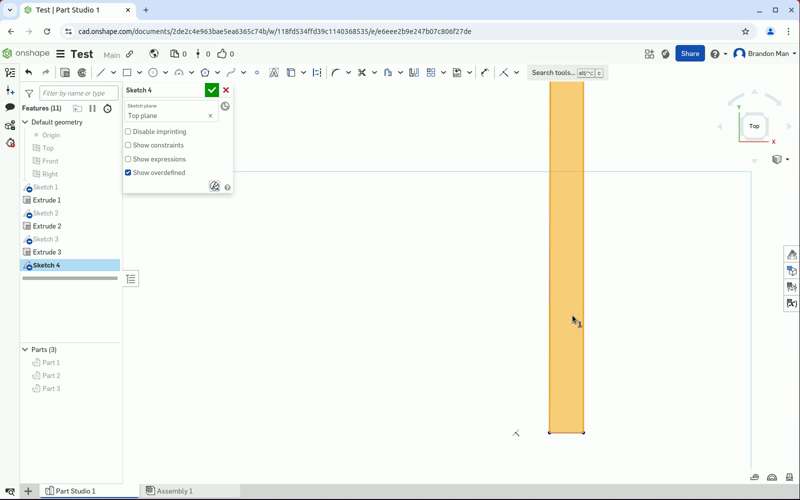
scroll(-6)
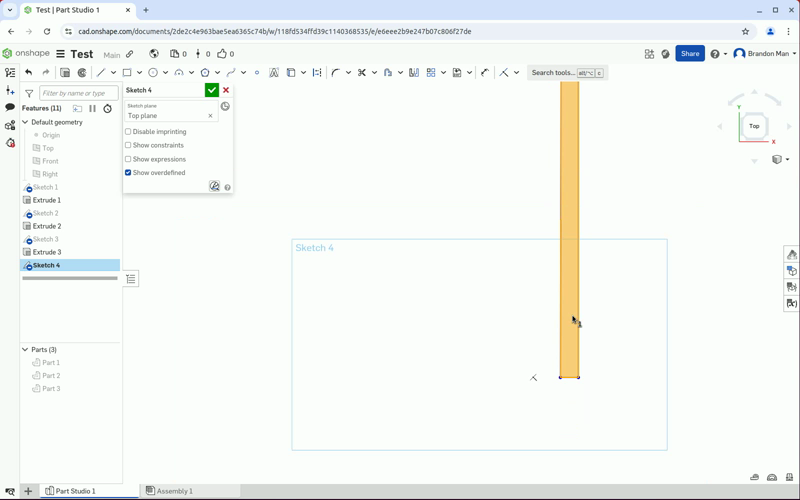
scroll(-6)
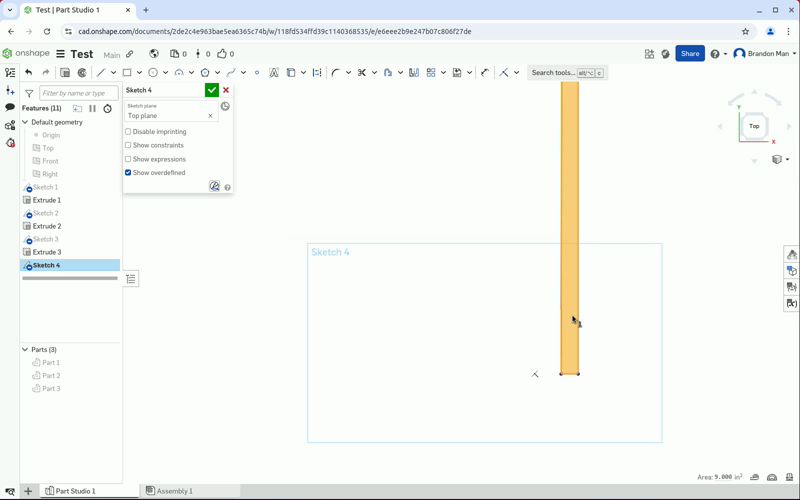
scroll(-6)
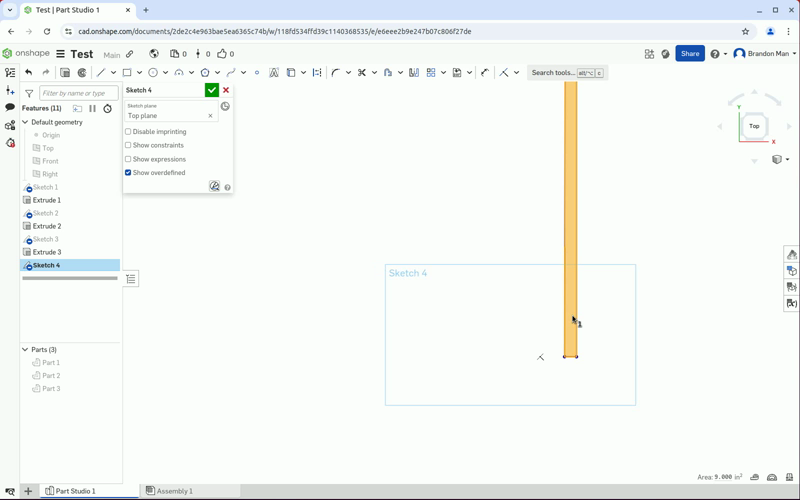
scroll(-6)
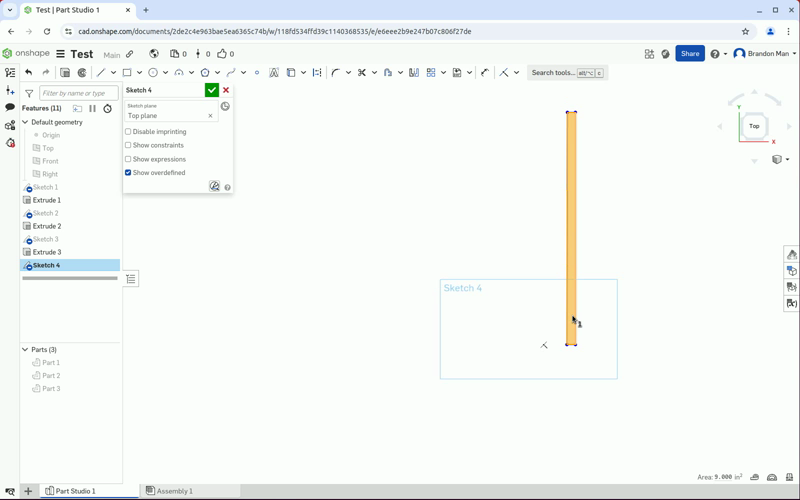
scroll(-6)
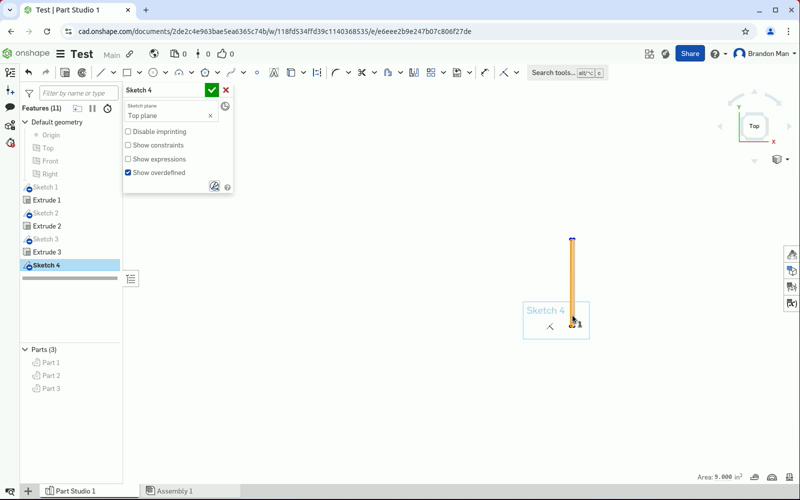
mouse_move(73, 352)
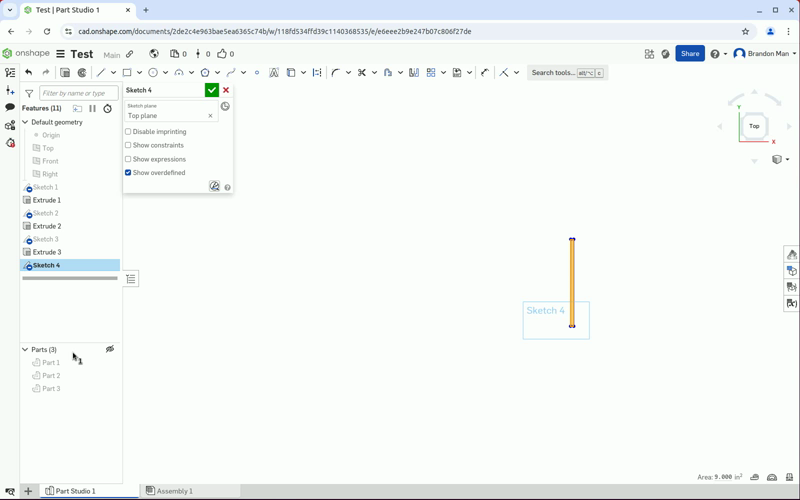
key(shift+y)
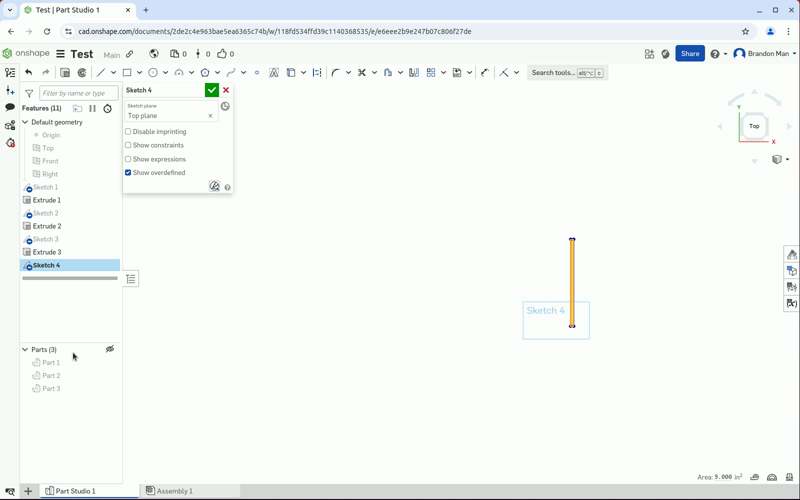
key(shift+e)
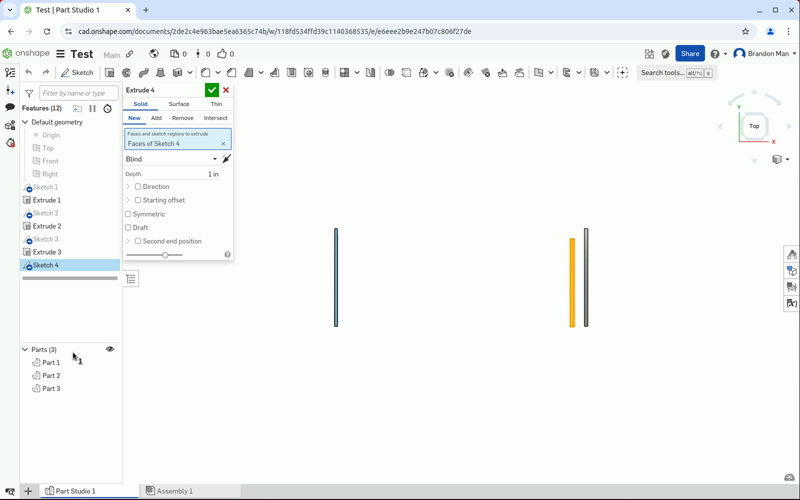
mouse_move(143, 106)
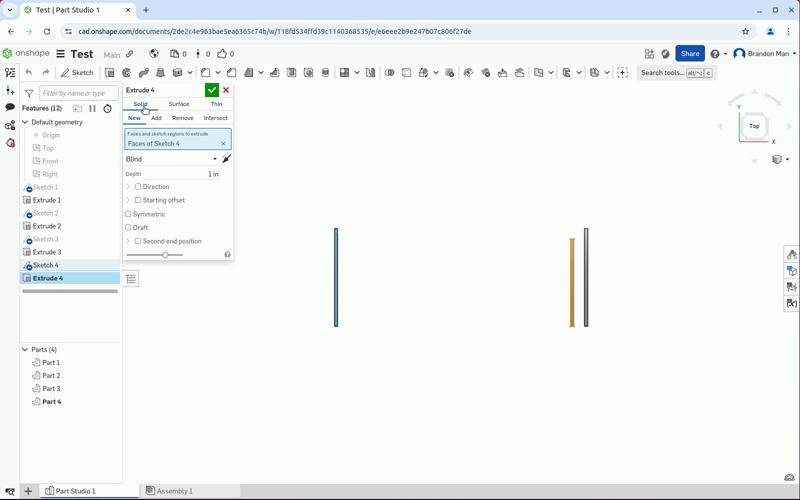
click(143, 106)
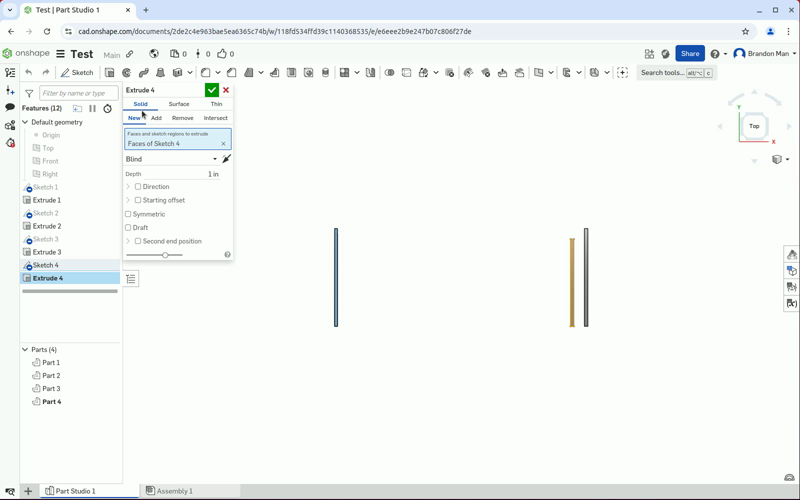
mouse_move(137, 120)
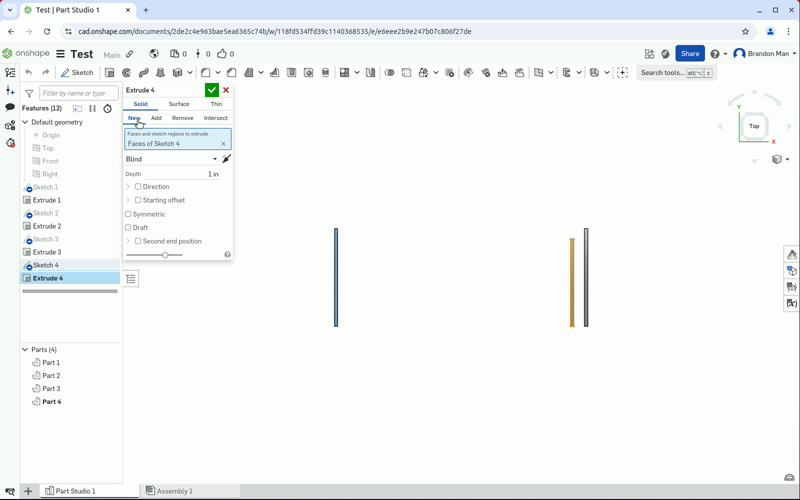
click(137, 120)
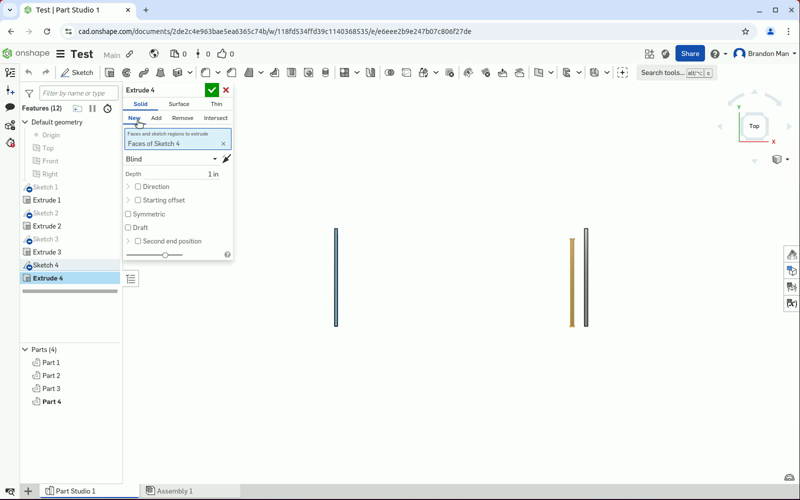
key(tab, 4)
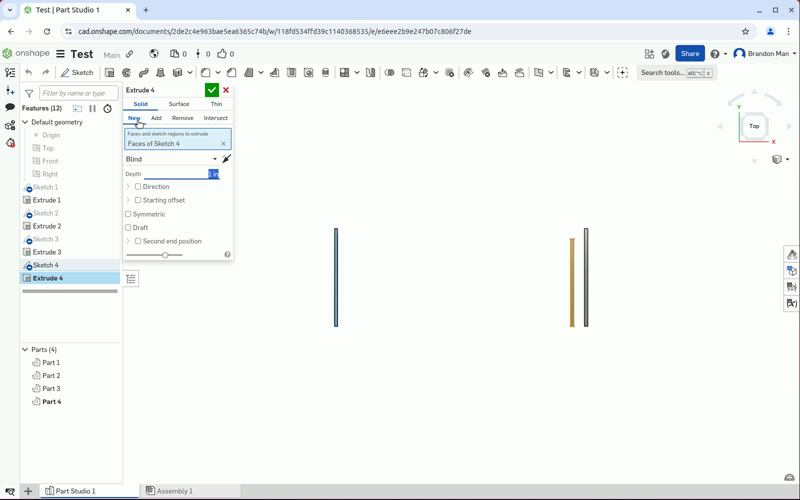
text(0.481)
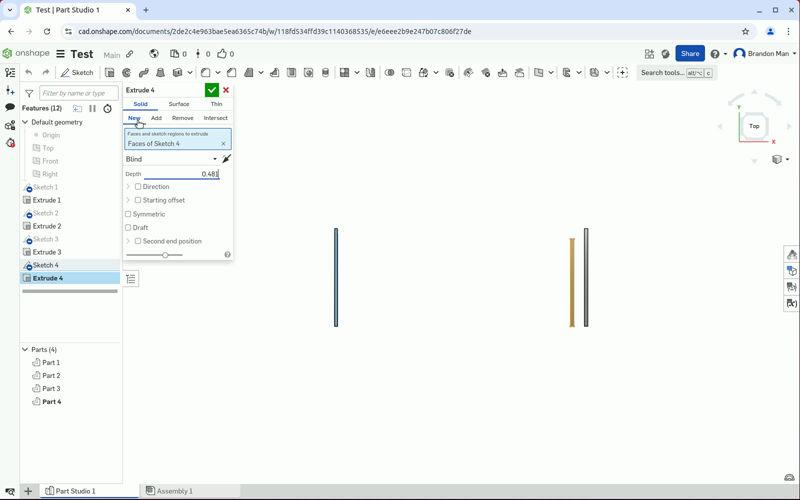
key(enter)
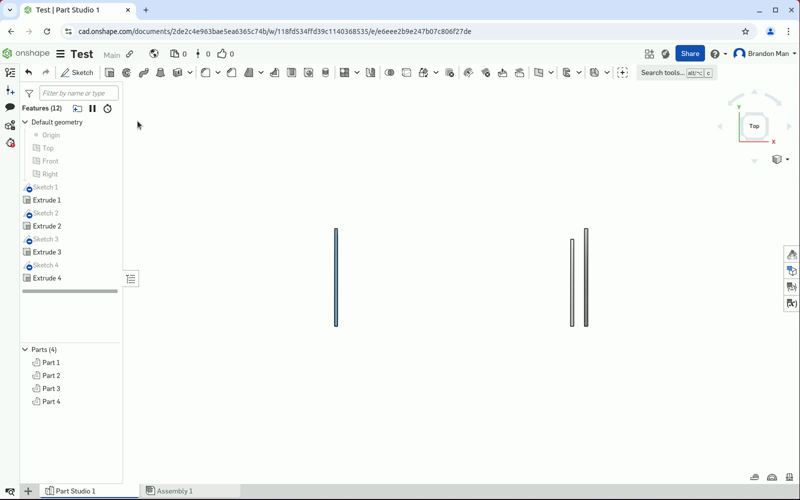
key(shift+h)
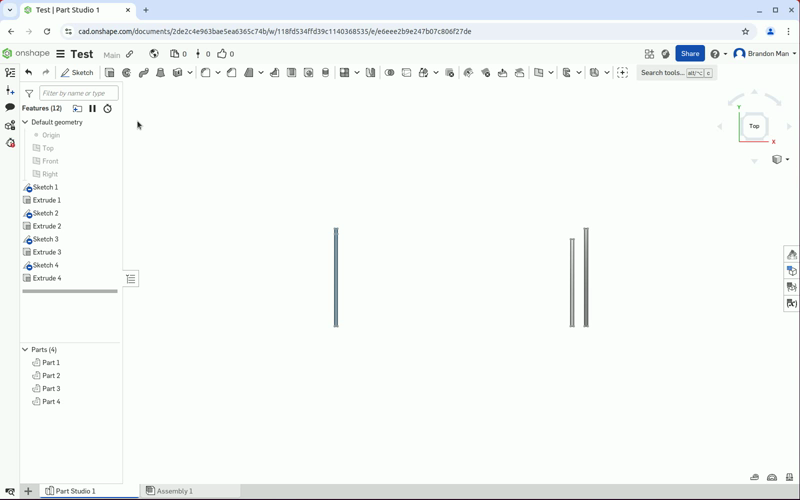
key(shift+h)
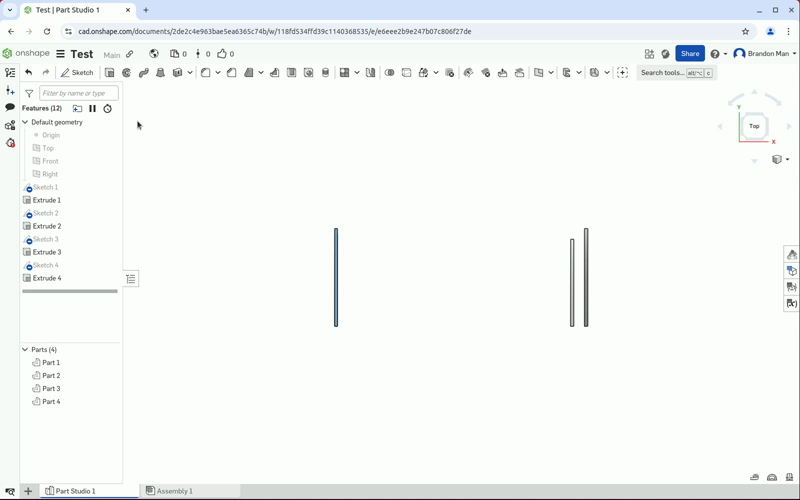
mouse_move(73, 189)
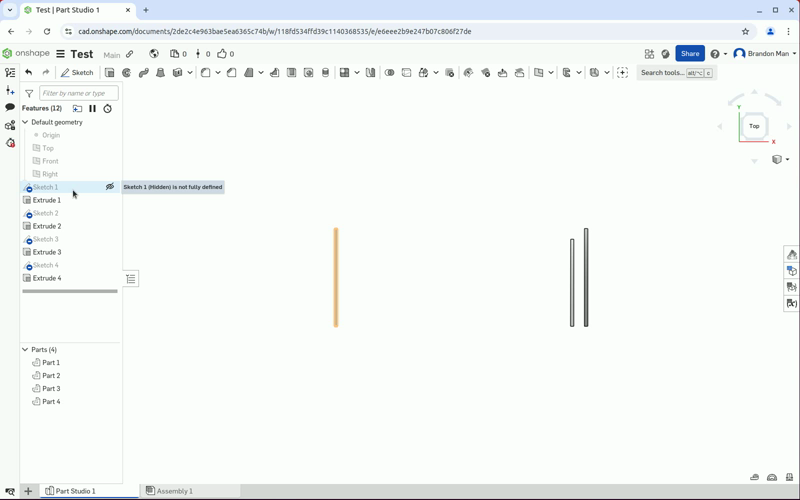
click(73, 189)
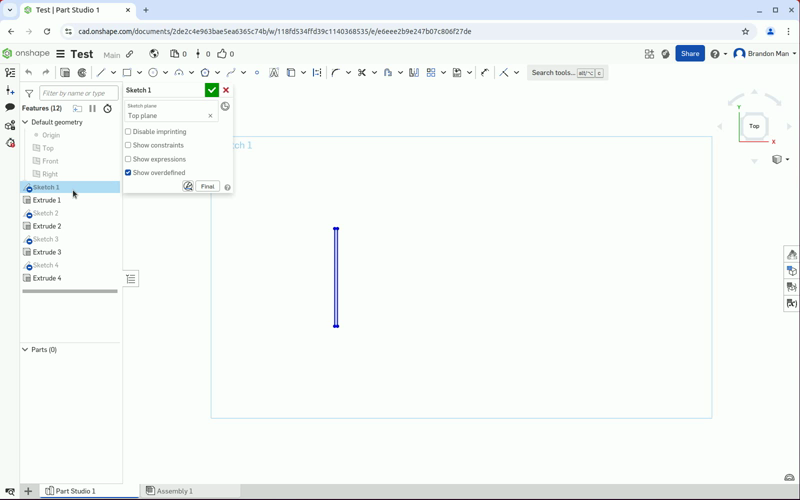
mouse_move(229, 92)
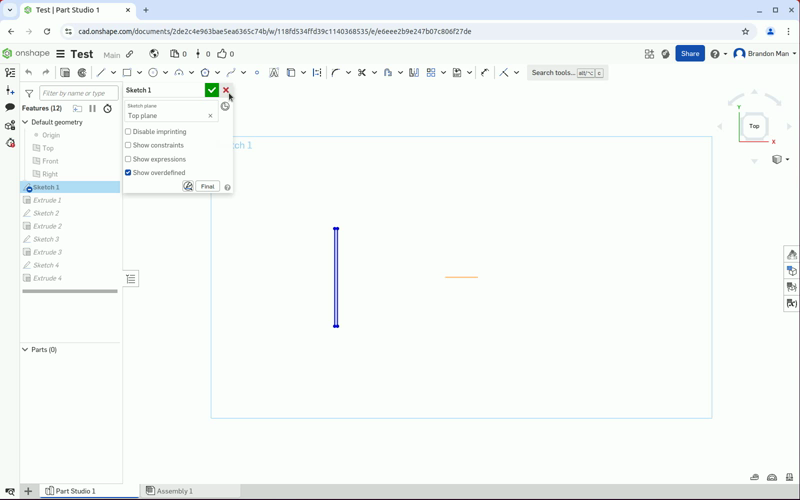
click(229, 92)
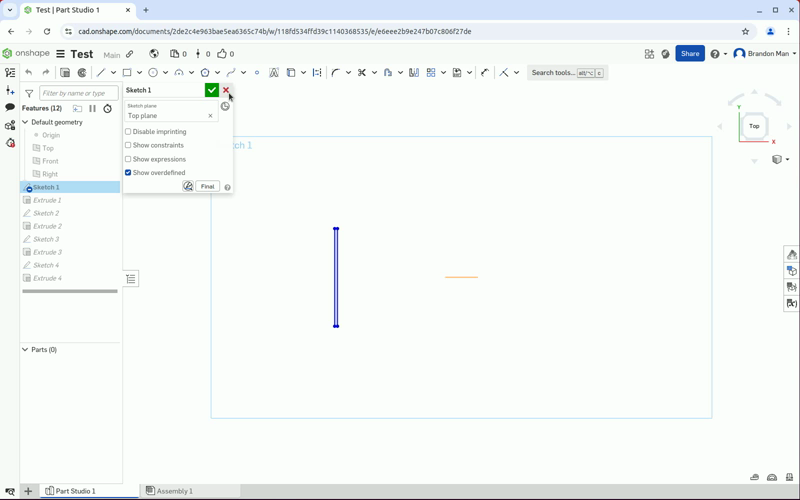
key(shift+s)
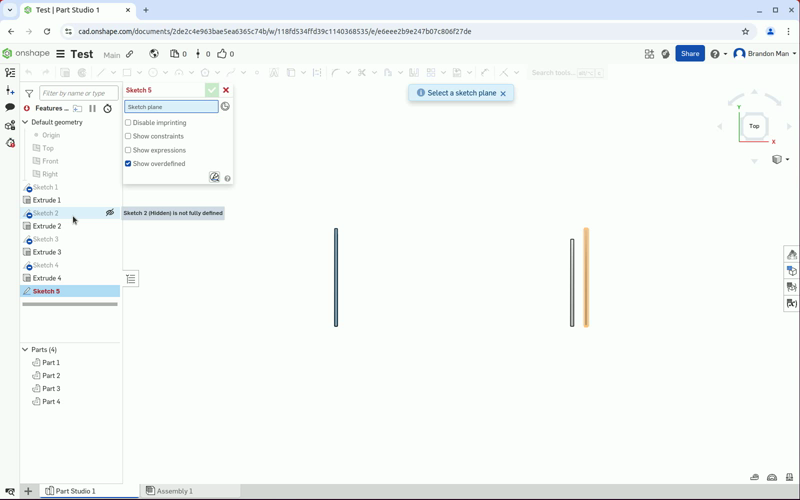
scroll(3)
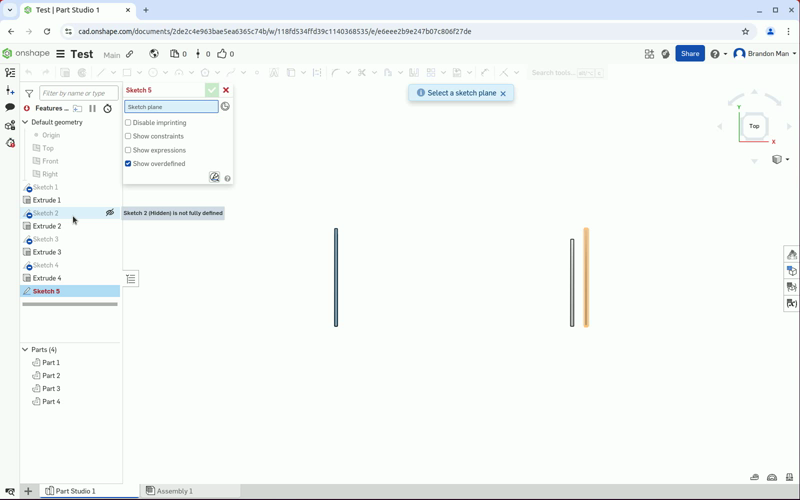
mouse_move(73, 150)
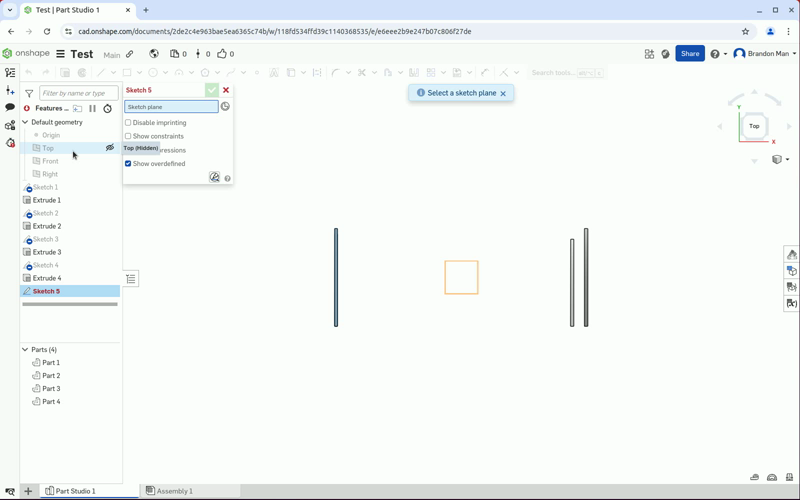
click(73, 150)
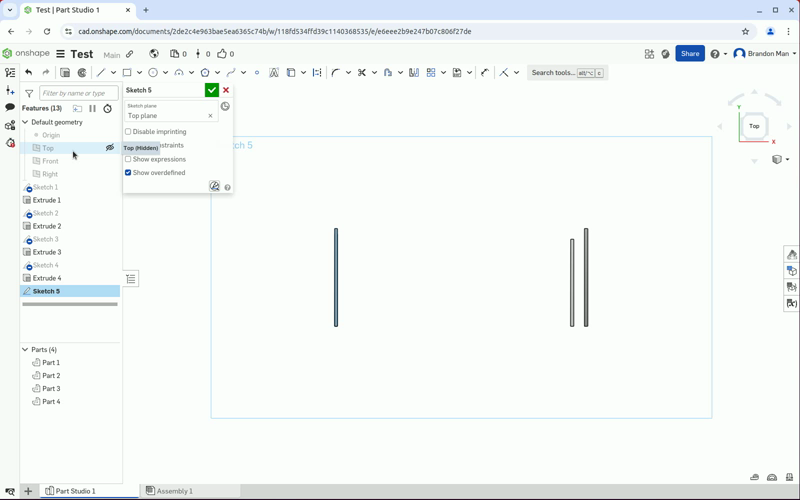
mouse_move(73, 352)
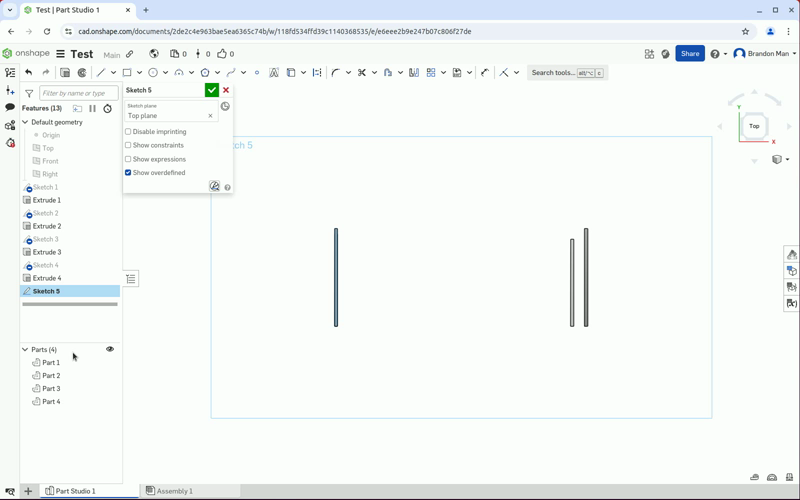
key(y)
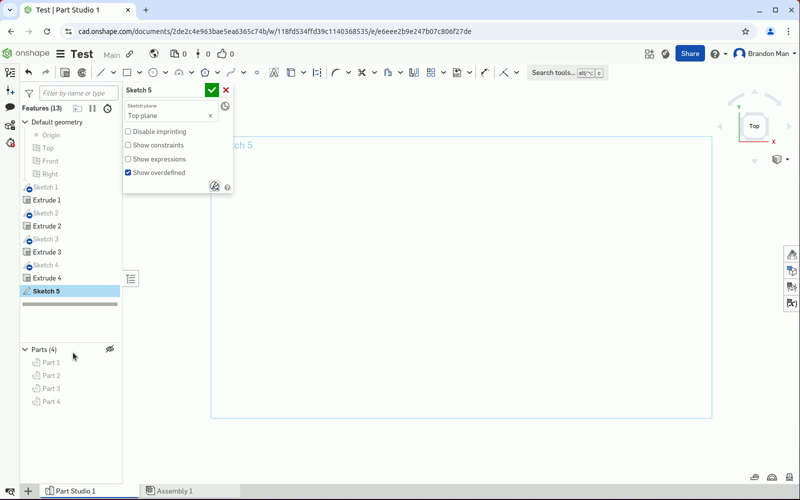
key(l)
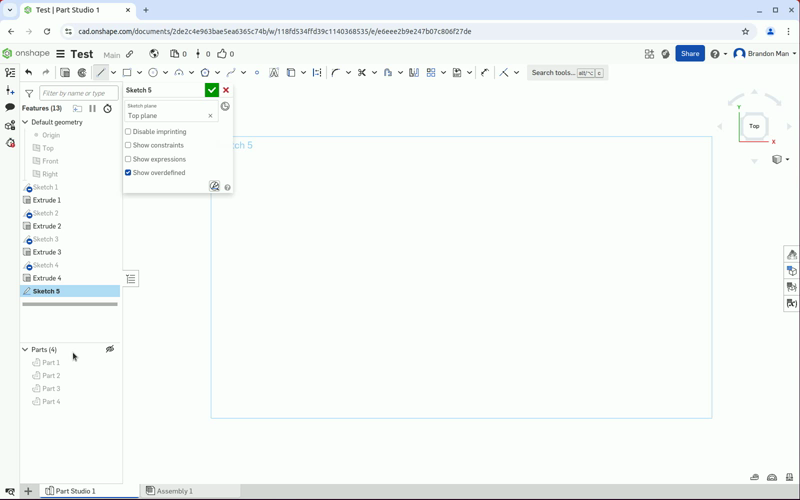
key_down(shift)
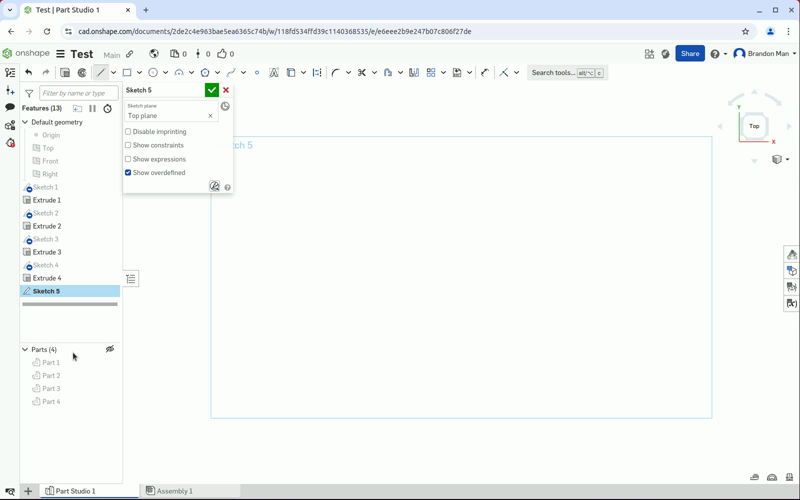
mouse_move(350, 326)
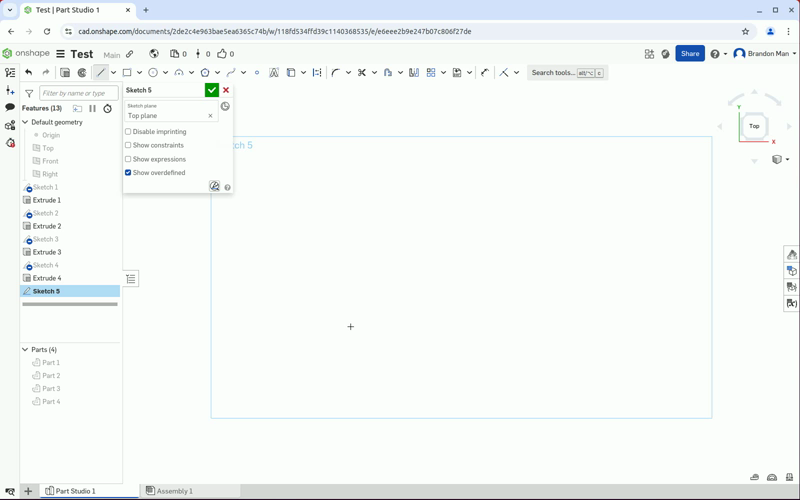
click(350, 326)
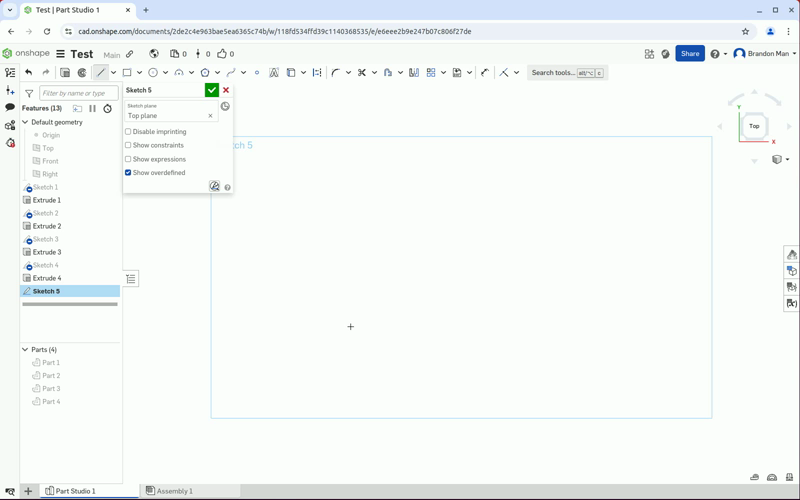
key_up(shift)
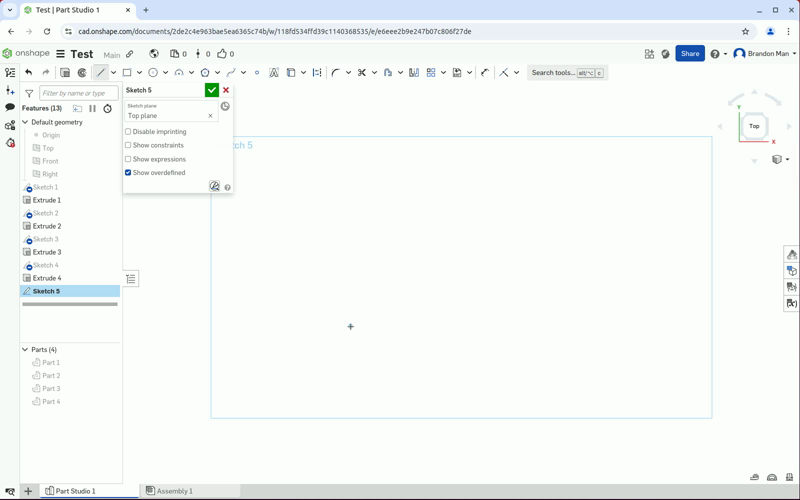
key_down(shift)
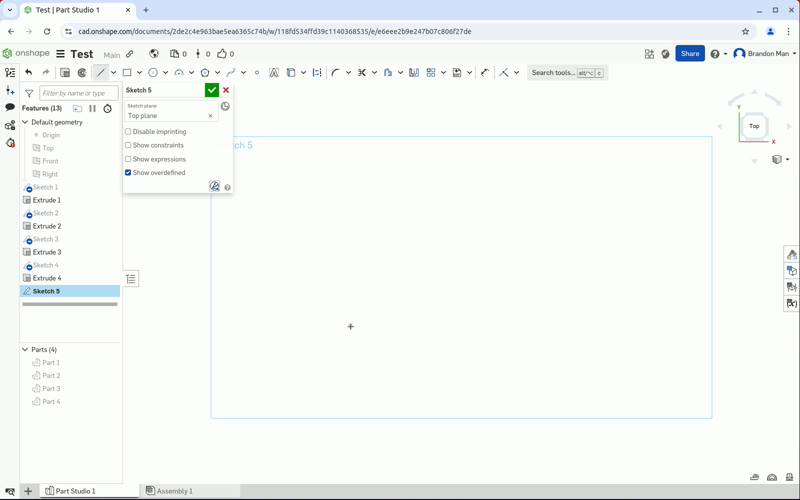
mouse_move(570, 326)
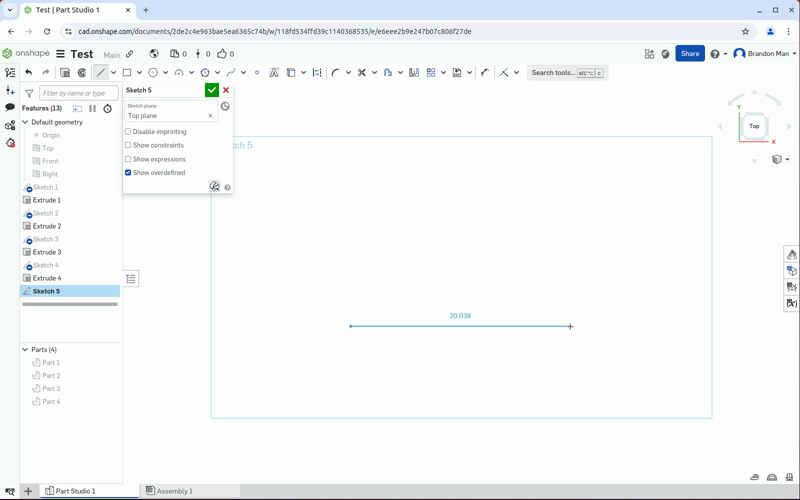
click(570, 326)
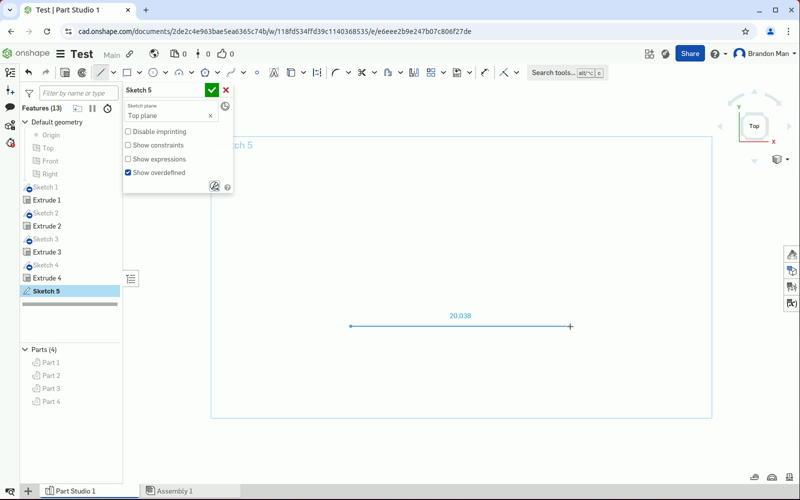
key_up(shift)
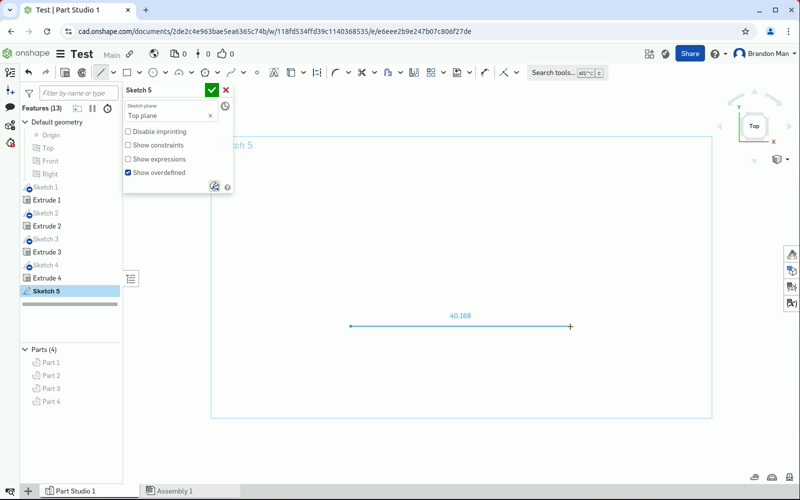
key_down(shift)
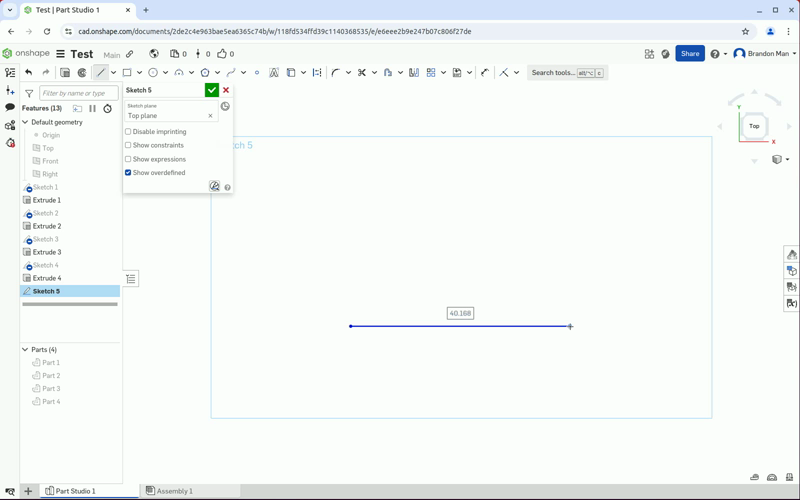
mouse_move(570, 238)
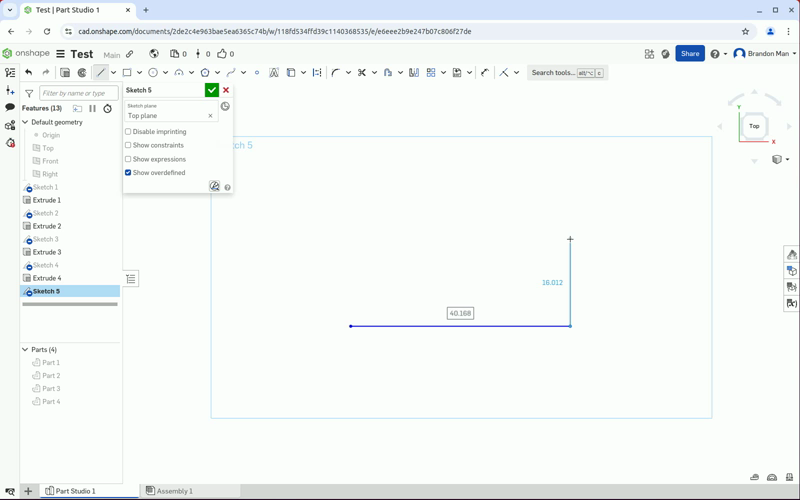
click(570, 238)
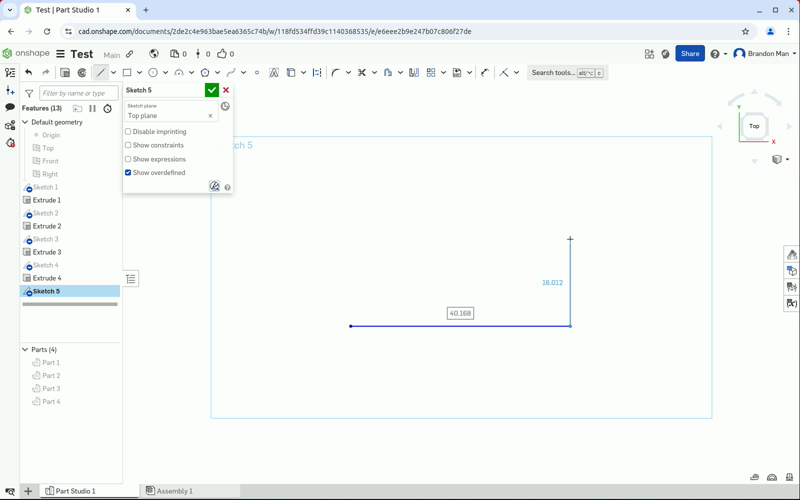
key_up(shift)
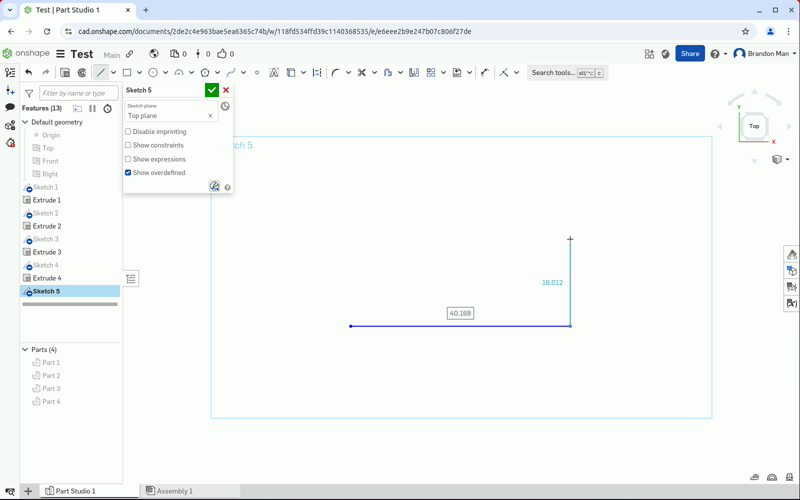
key_down(shift)
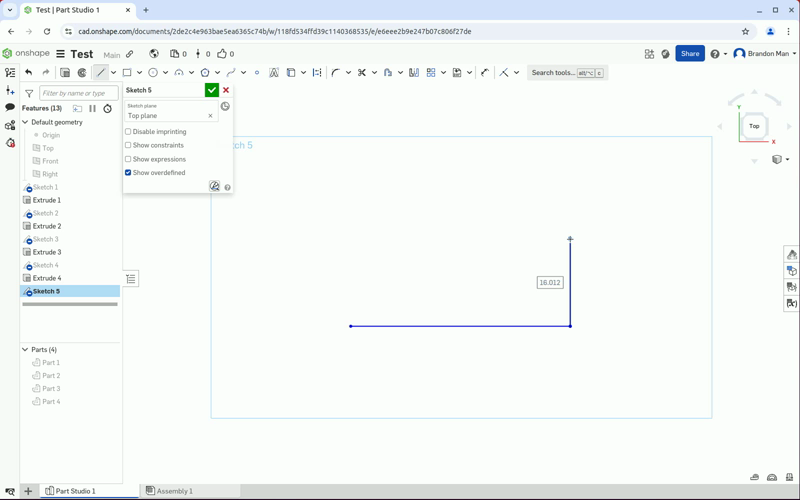
mouse_move(350, 238)
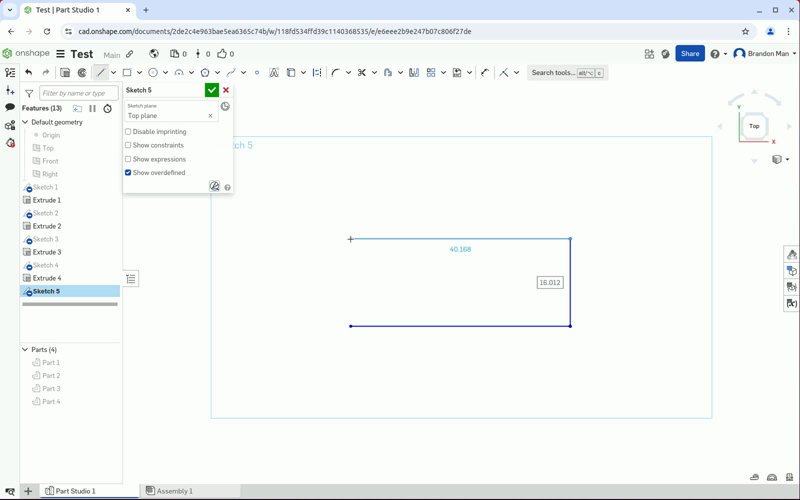
click(350, 238)
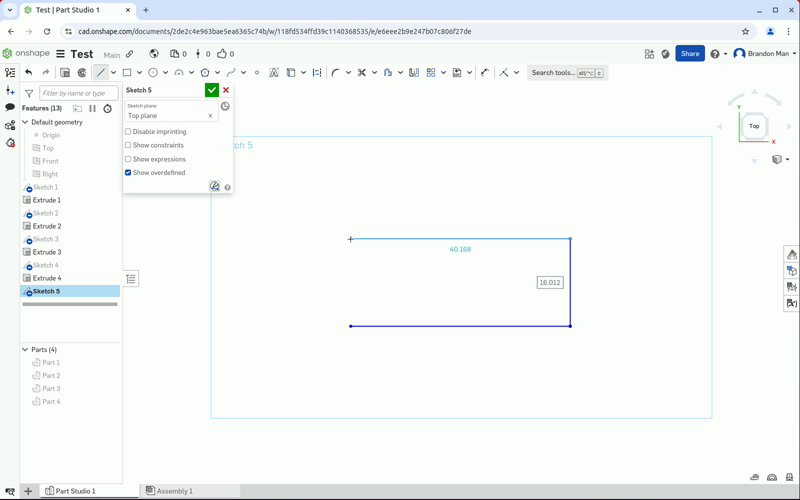
key_up(shift)
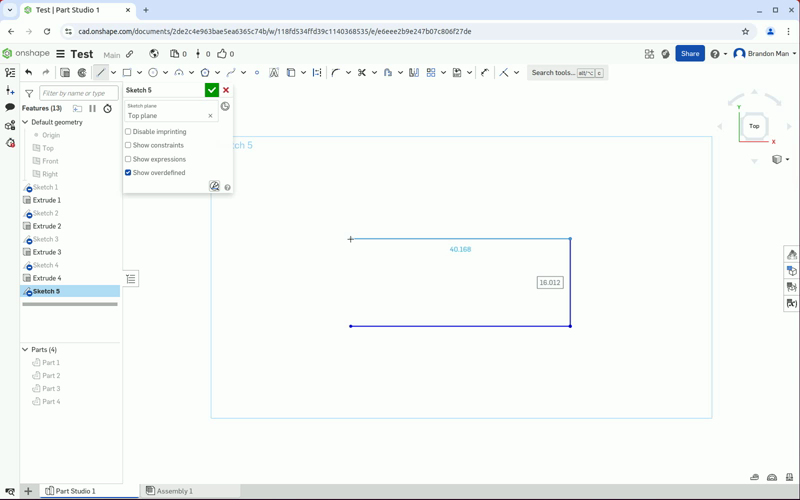
key_down(shift)
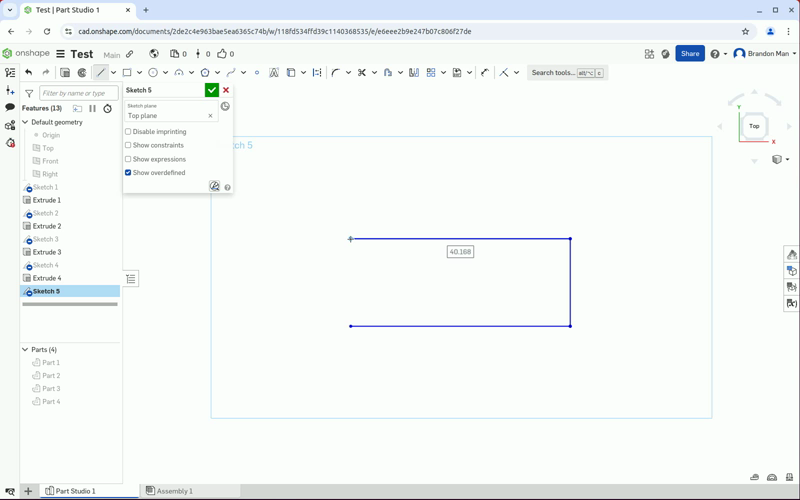
mouse_move(350, 326)
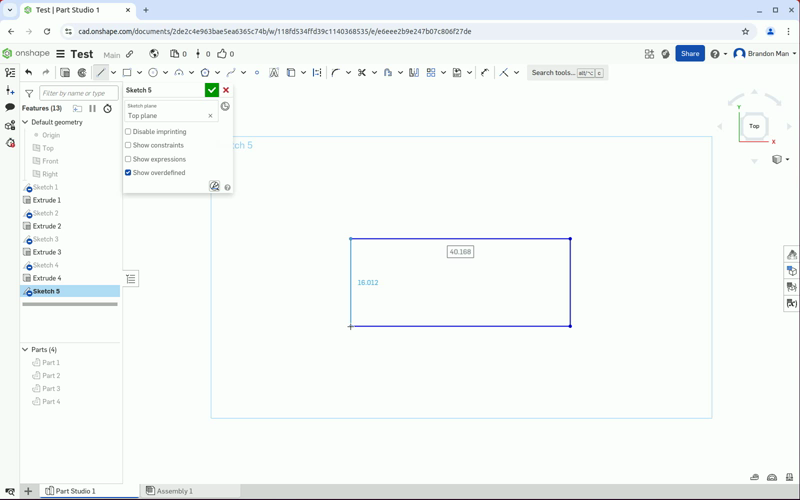
key_up(shift)
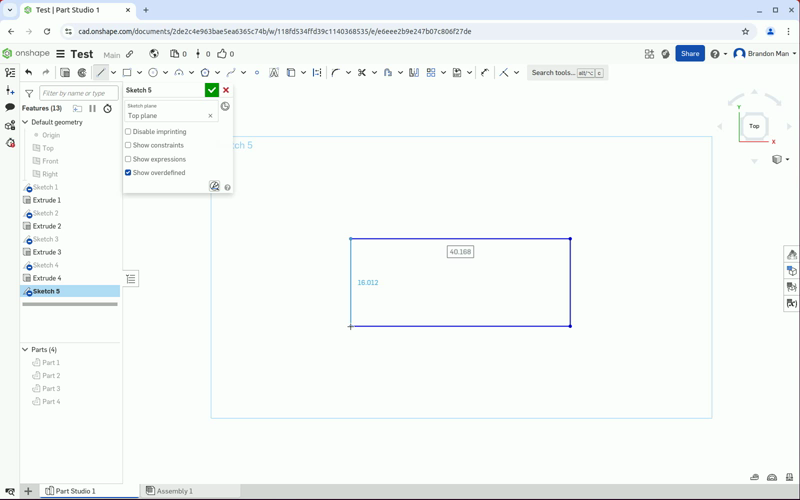
click(350, 326)
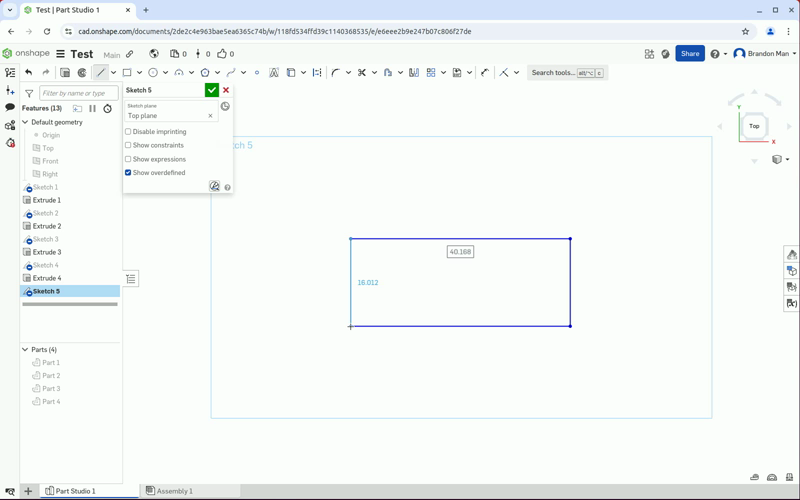
key(esc)
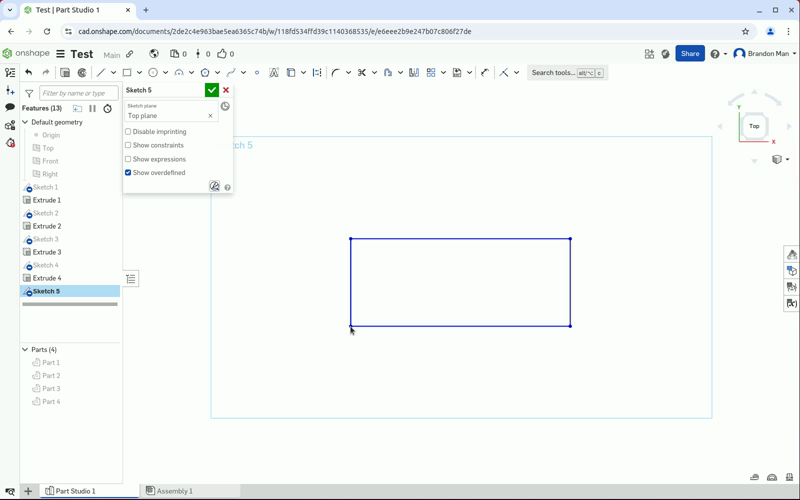
mouse_move(384, 252)
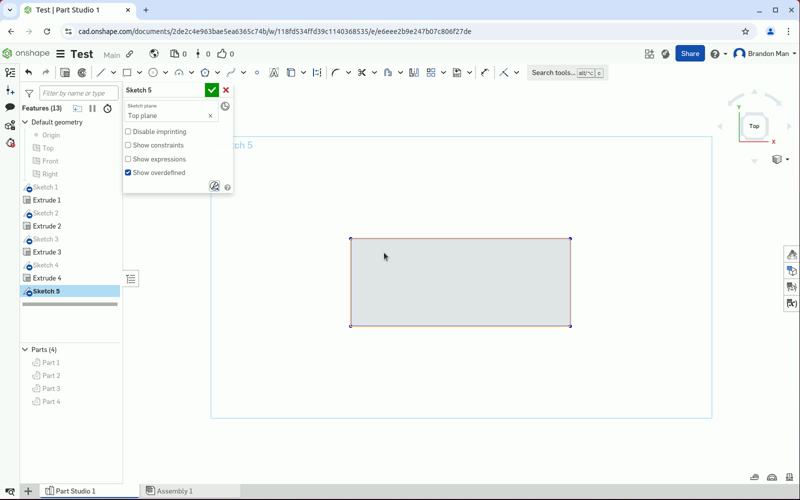
click(384, 252)
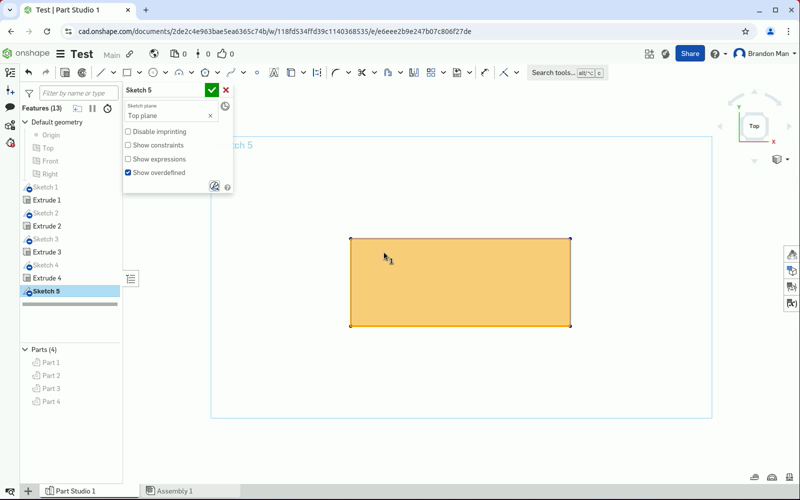
mouse_move(73, 352)
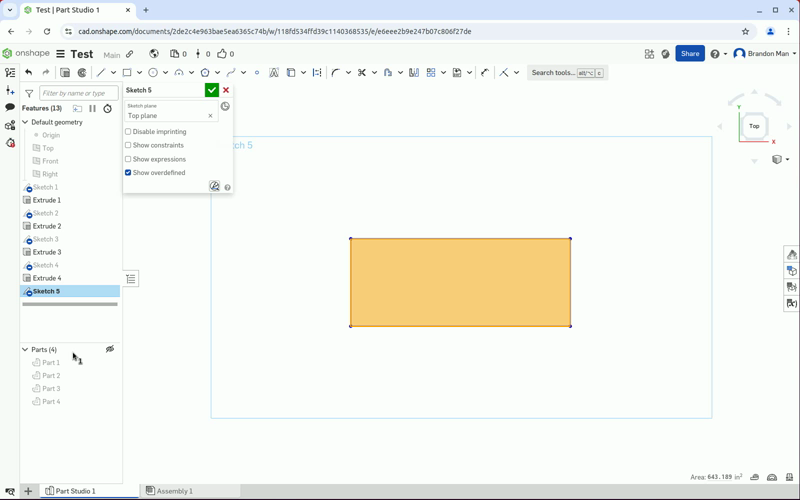
key(shift+y)
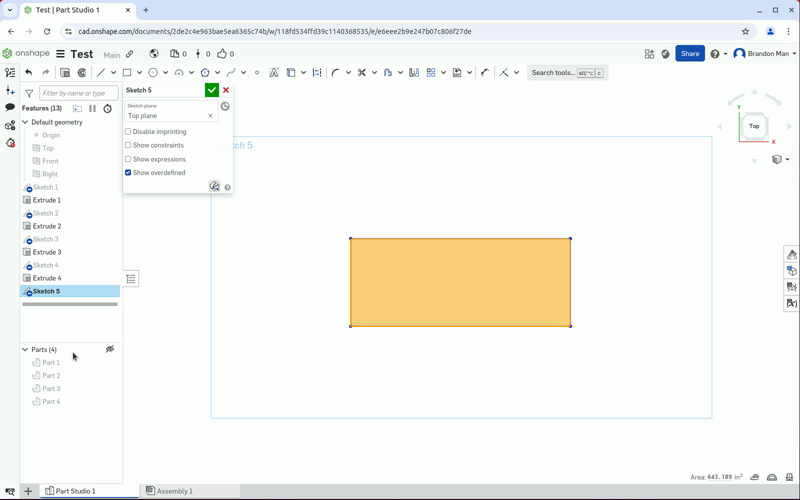
key(shift+e)
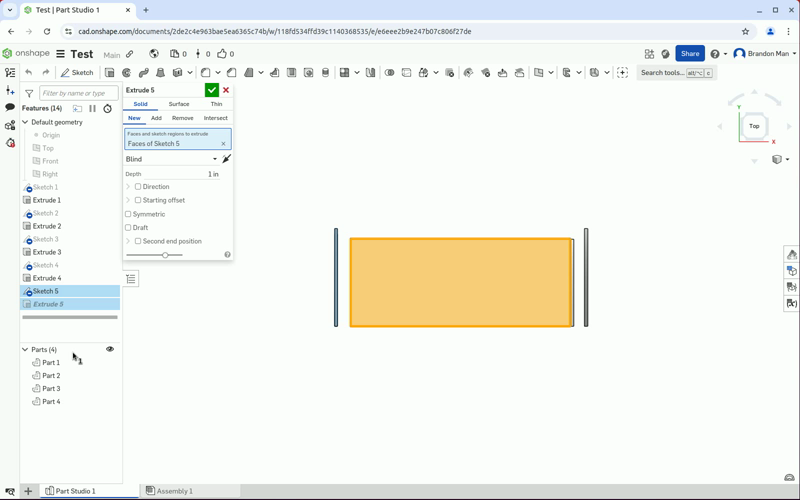
mouse_move(143, 106)
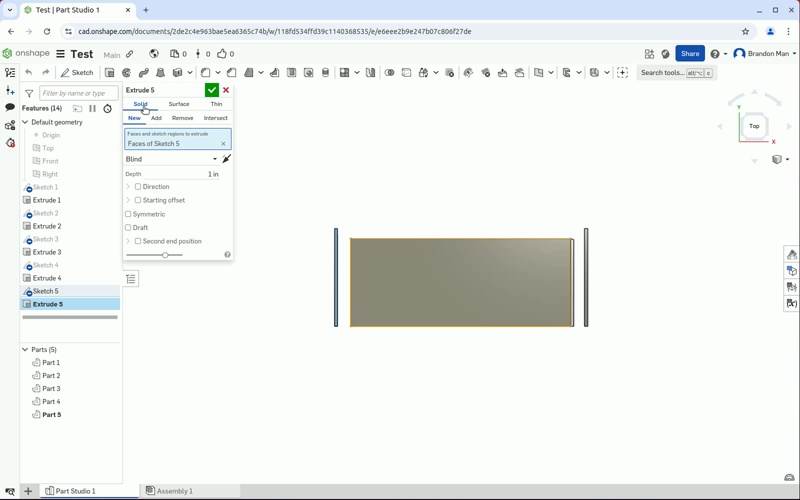
click(143, 106)
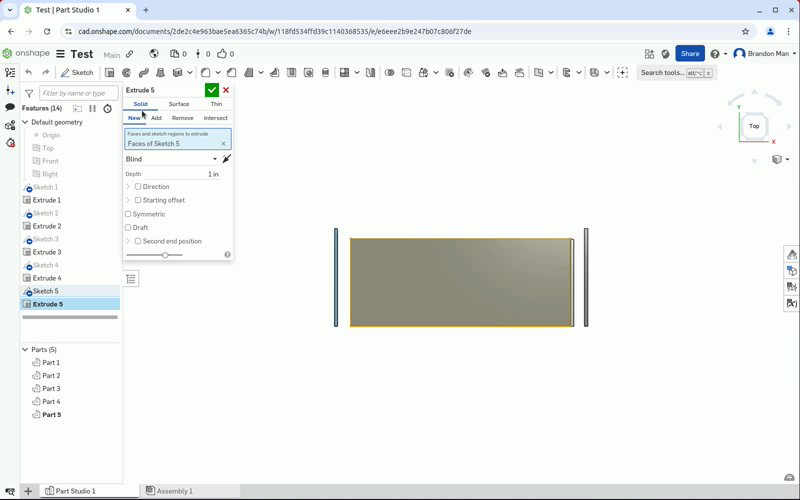
mouse_move(137, 120)
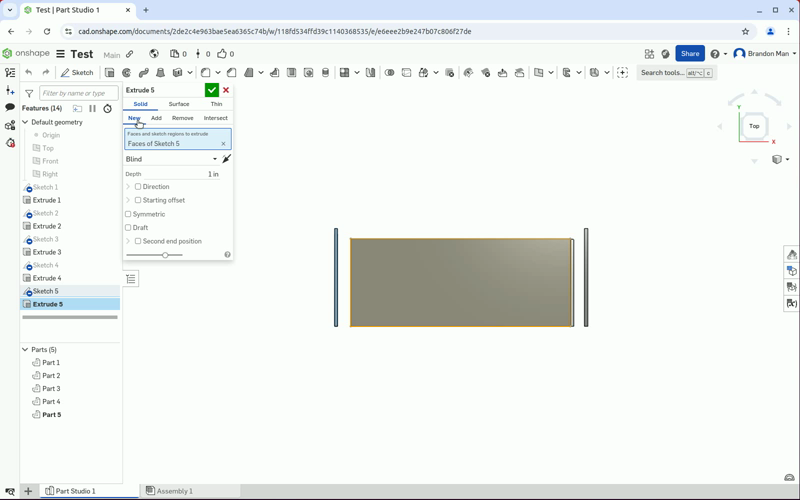
click(137, 120)
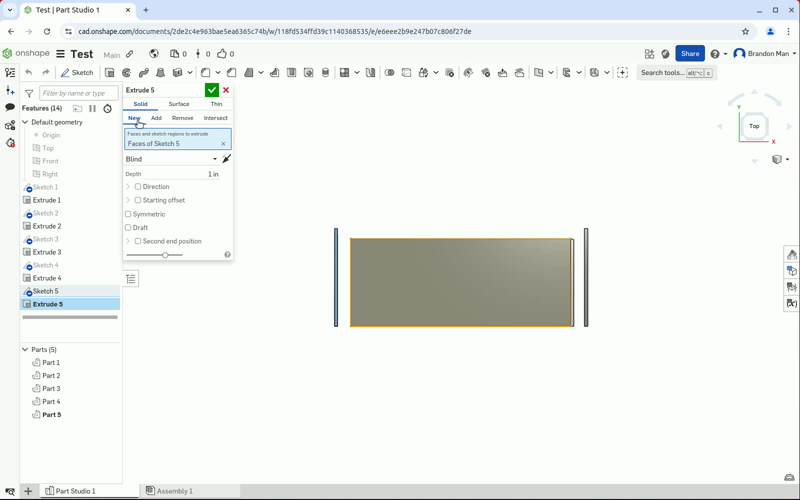
key(tab, 4)
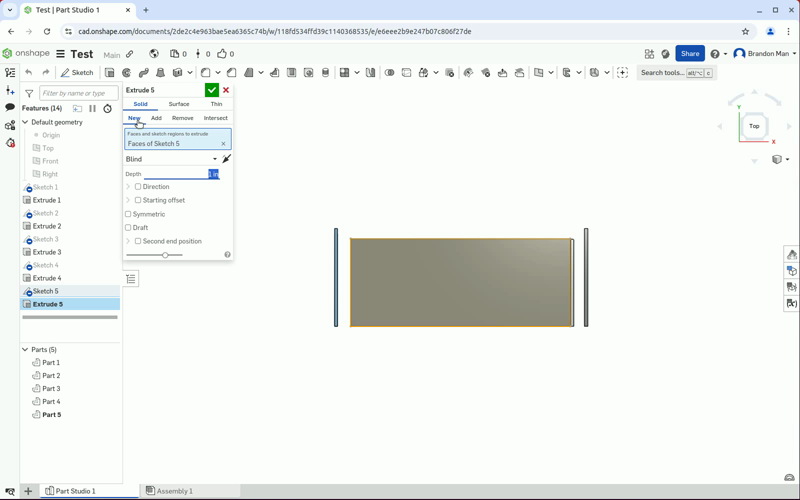
text(0.481)
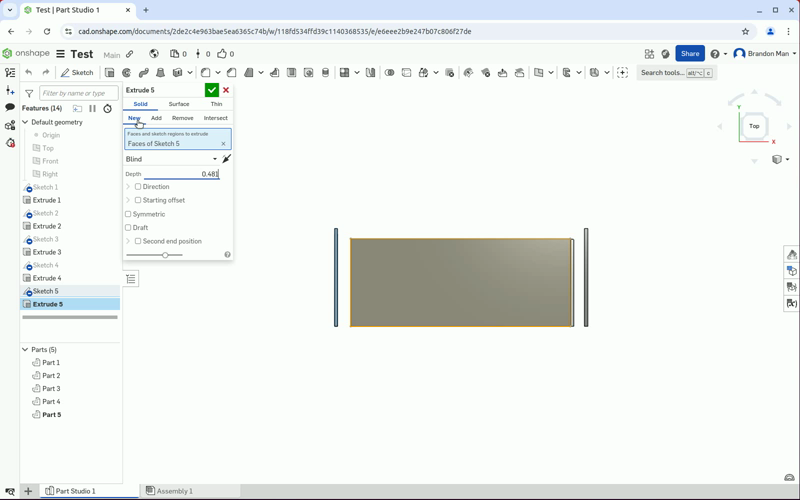
key(enter)
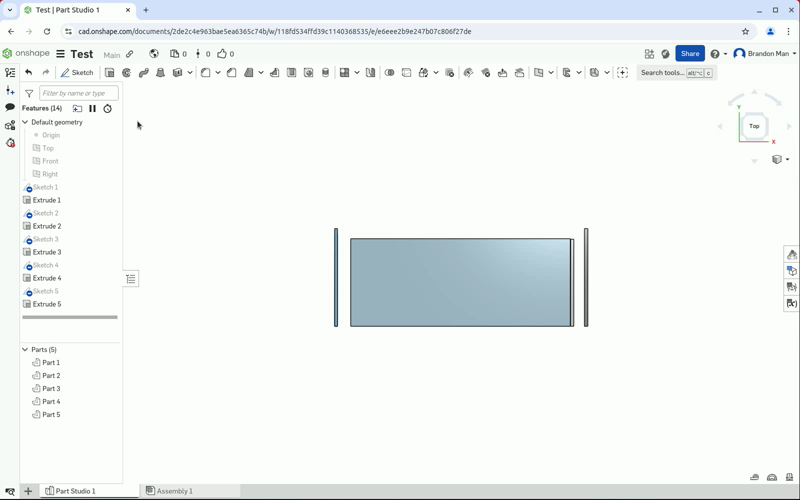
key(shift+h)
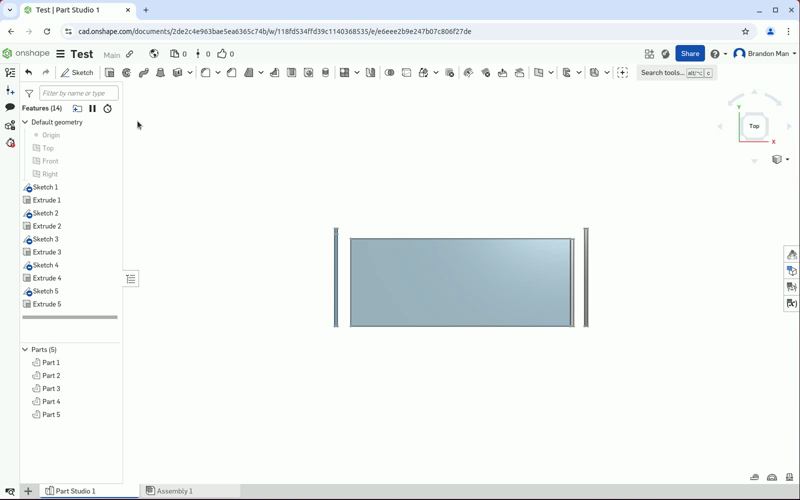
key(shift+h)
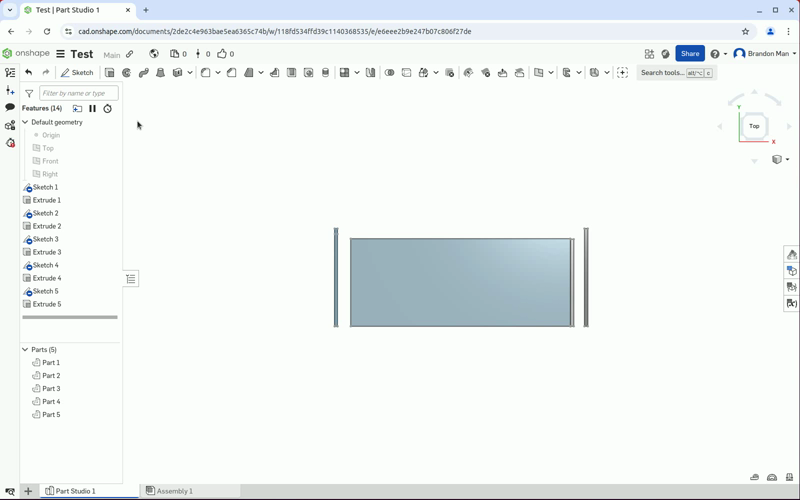
key(shift+7)
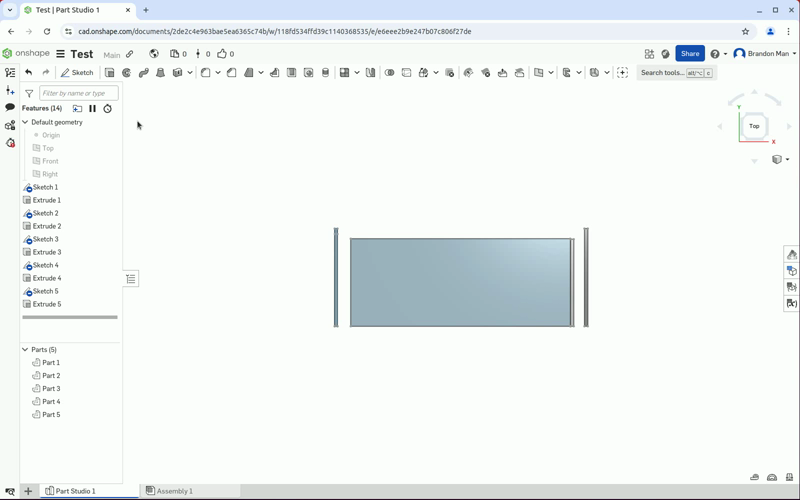
key(up, 3)
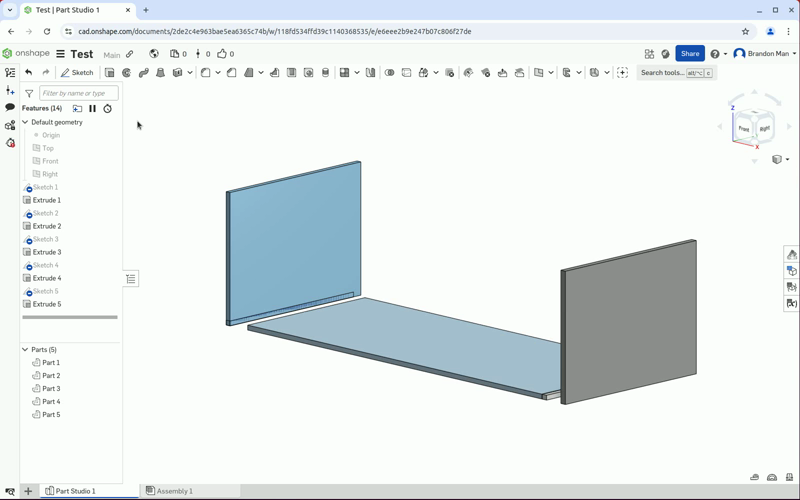
key(left, 3)
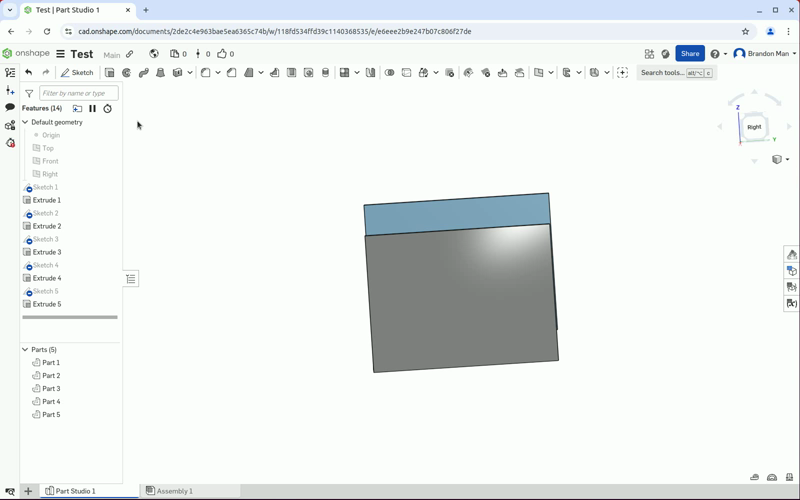
key(right, 3)
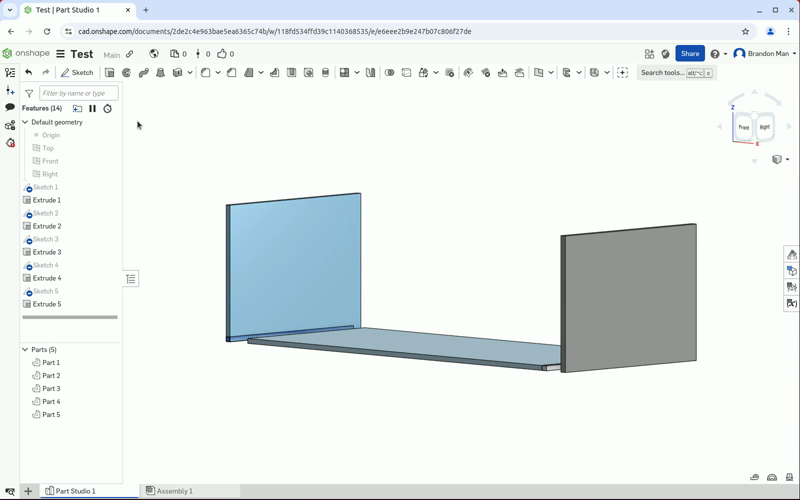
key(down, 3)
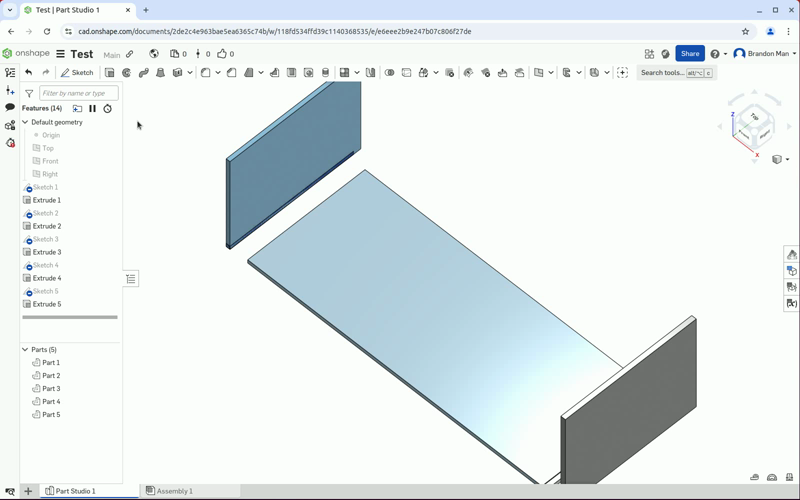
mouse_move(73, 189)
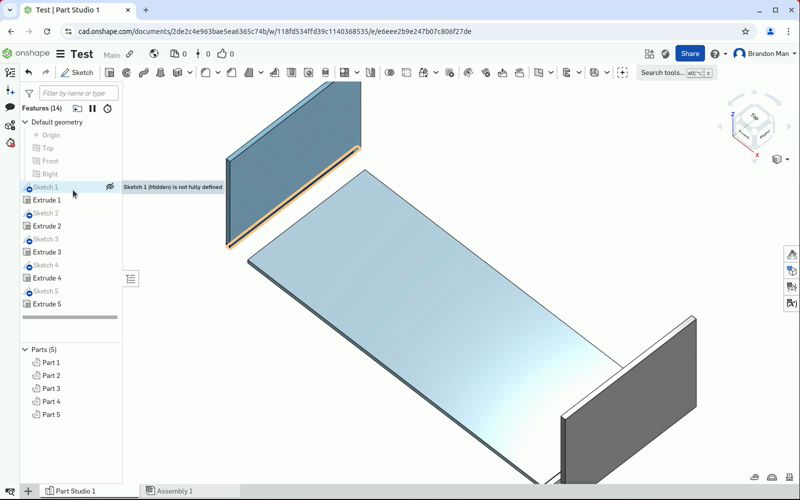
click(73, 189)